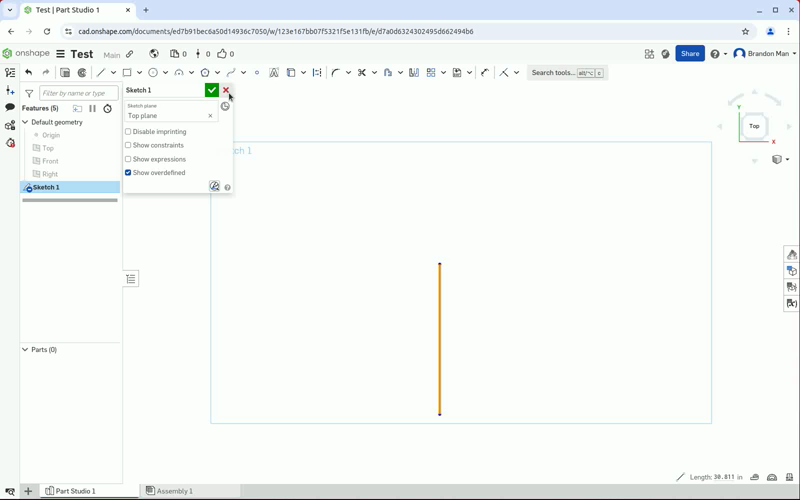
key(shift+h)
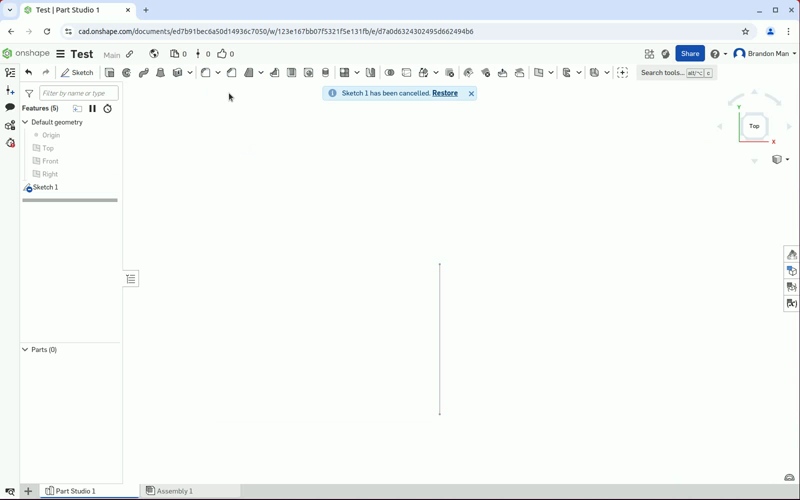
key(shift+s)
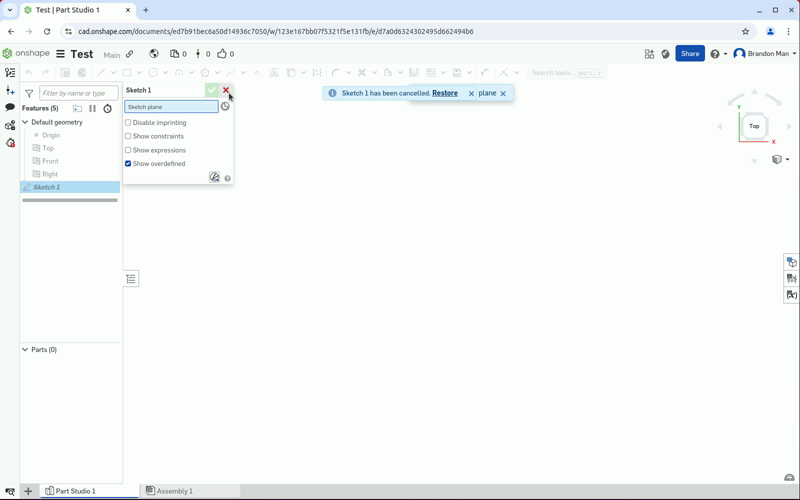
mouse_move(73, 150)
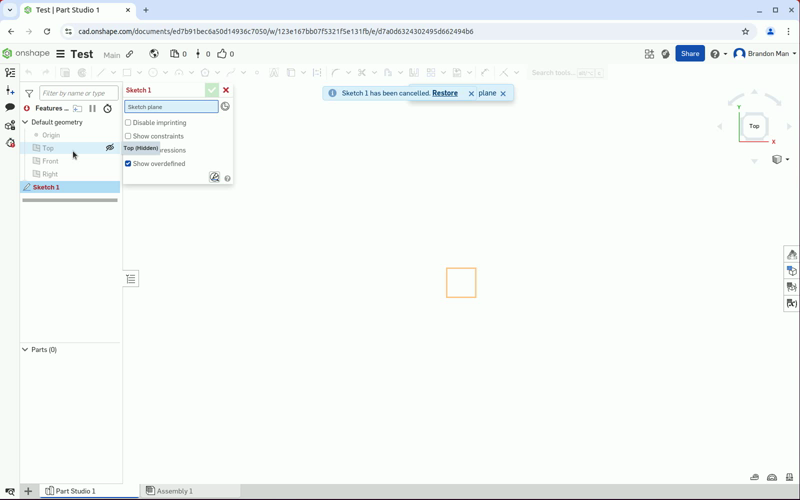
click(73, 150)
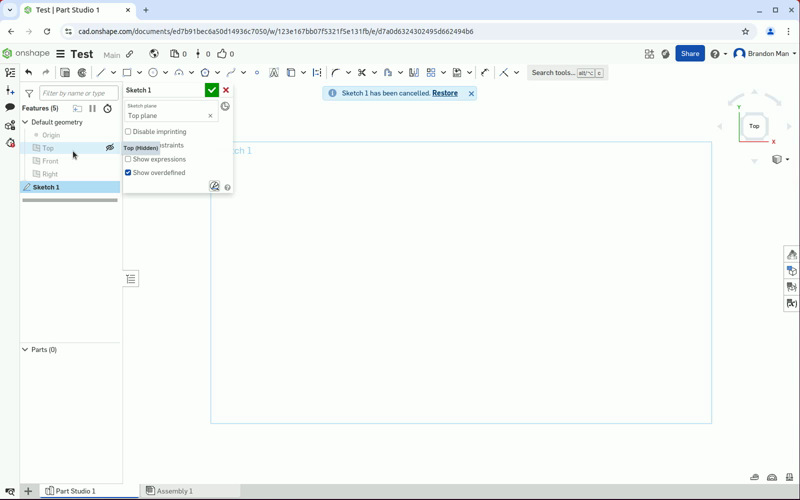
mouse_move(73, 352)
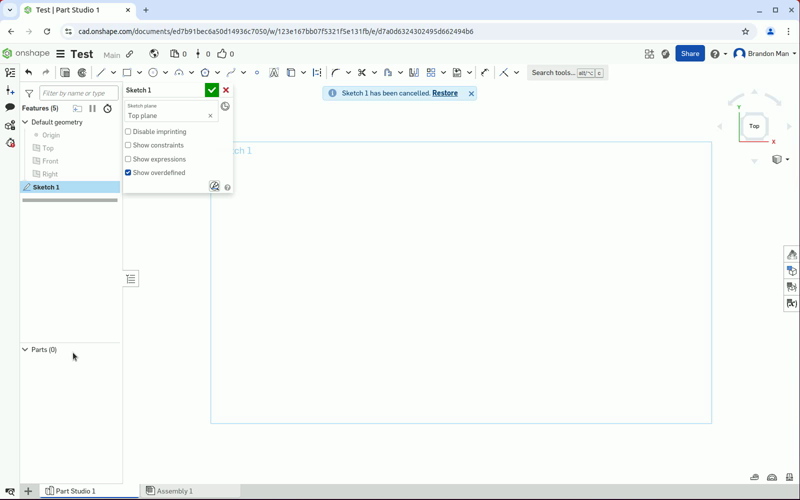
key(y)
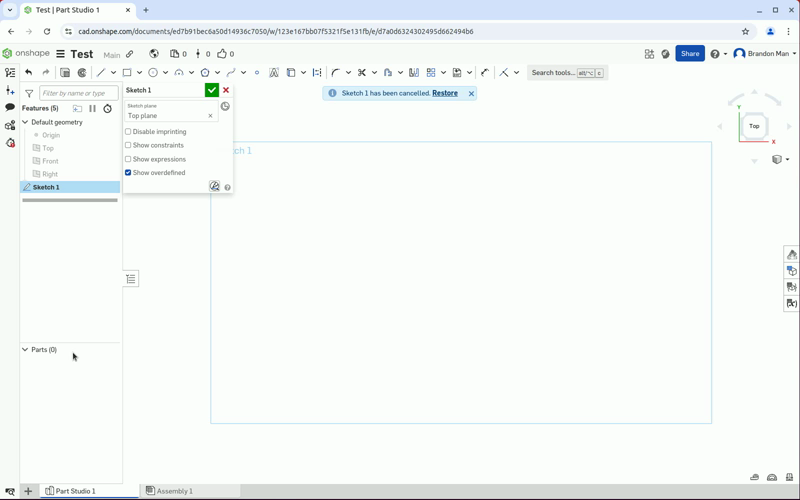
key(l)
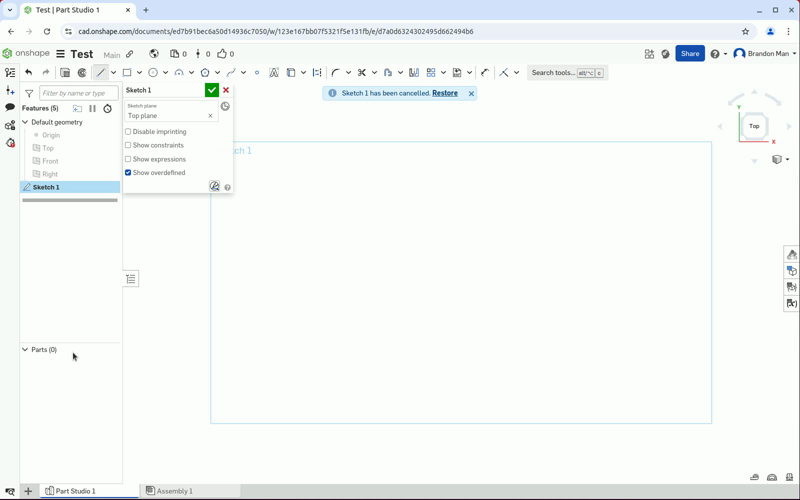
key_down(shift)
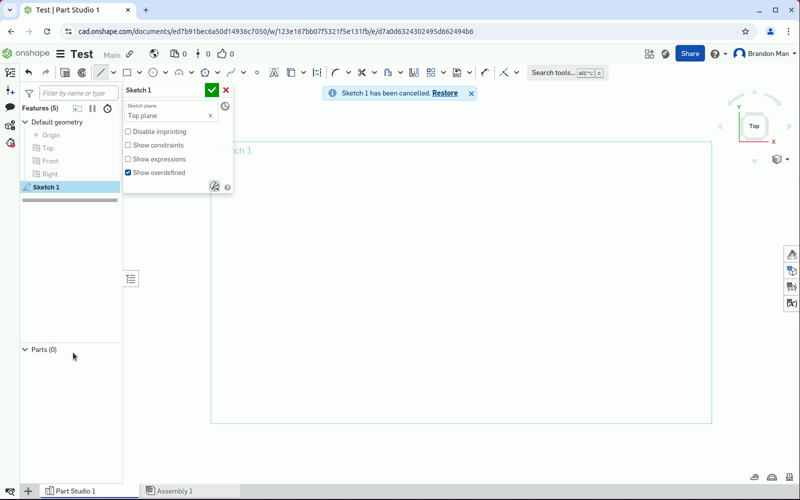
mouse_move(450, 282)
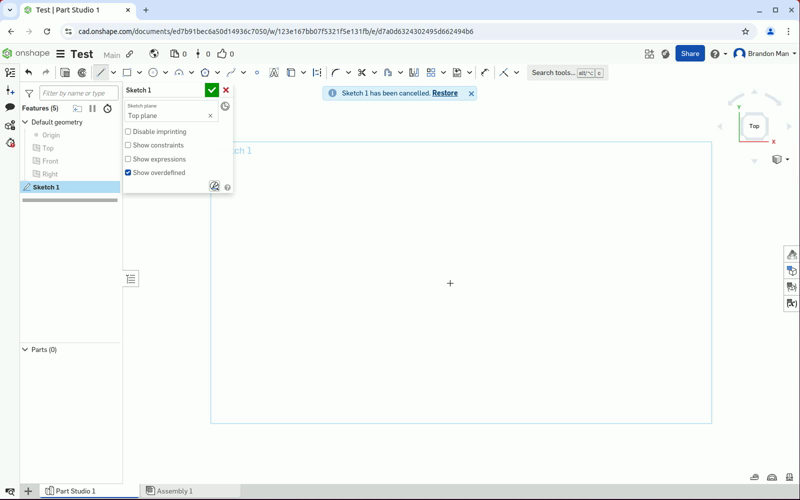
click(450, 282)
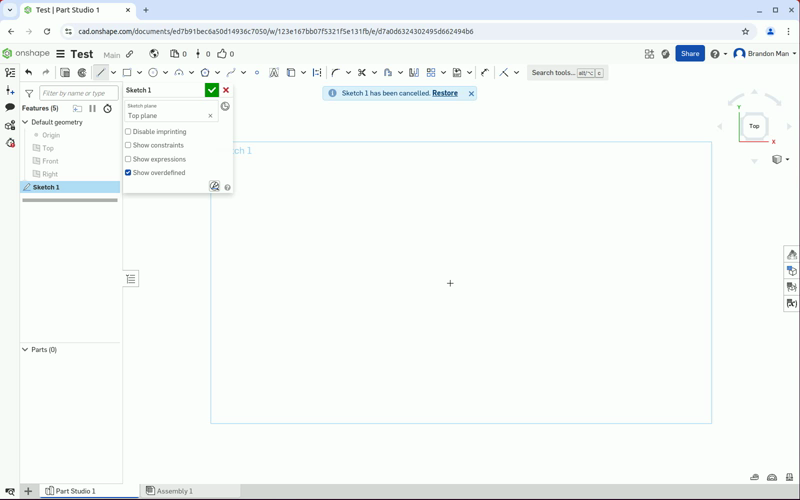
key_up(shift)
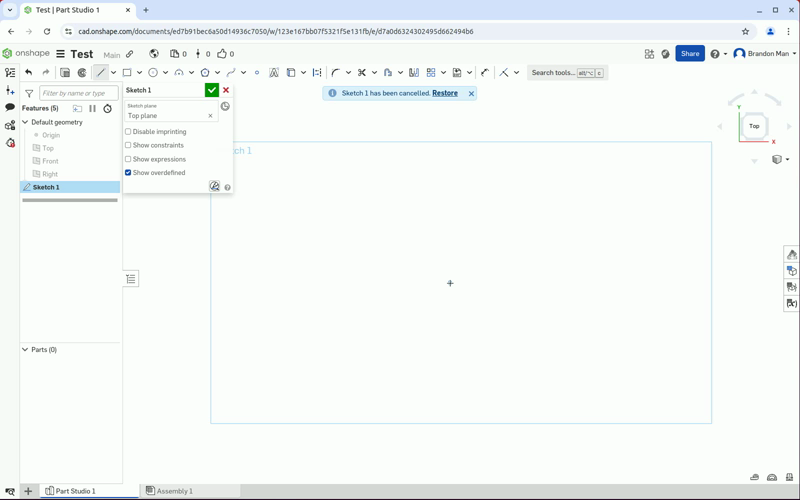
key_down(shift)
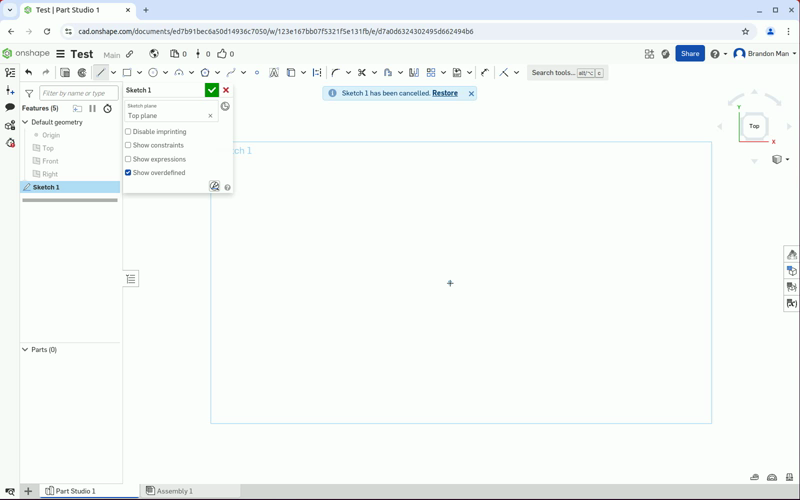
mouse_move(480, 282)
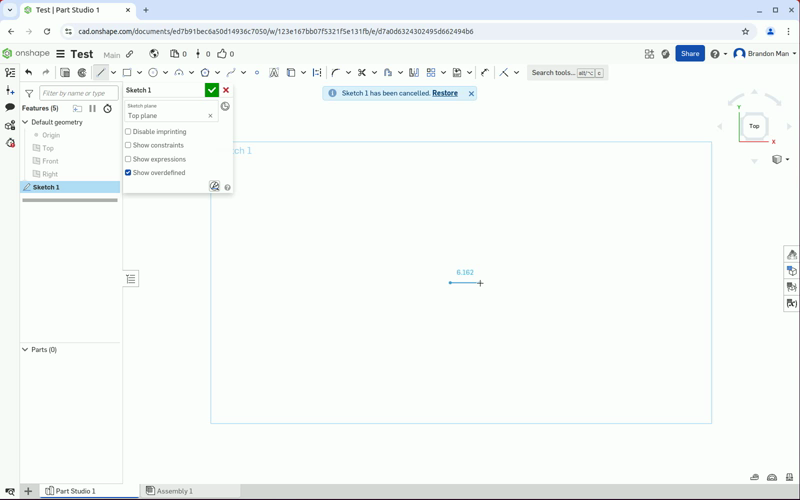
mouse_move(460, 282)
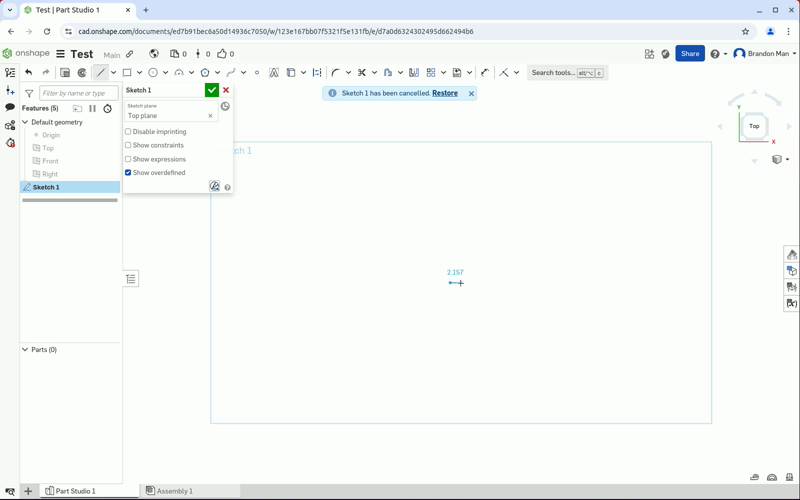
click(460, 282)
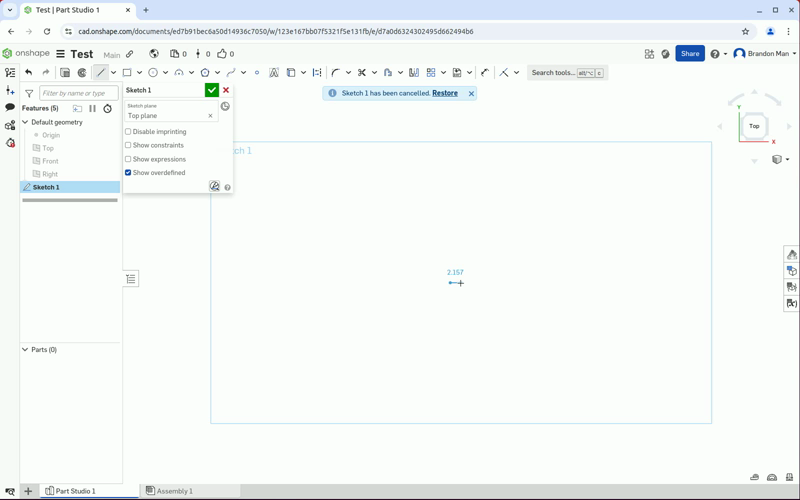
key_up(shift)
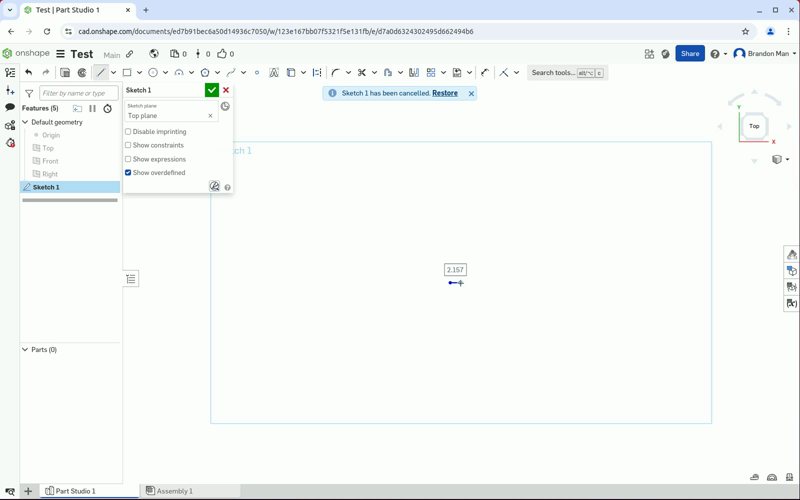
key_down(shift)
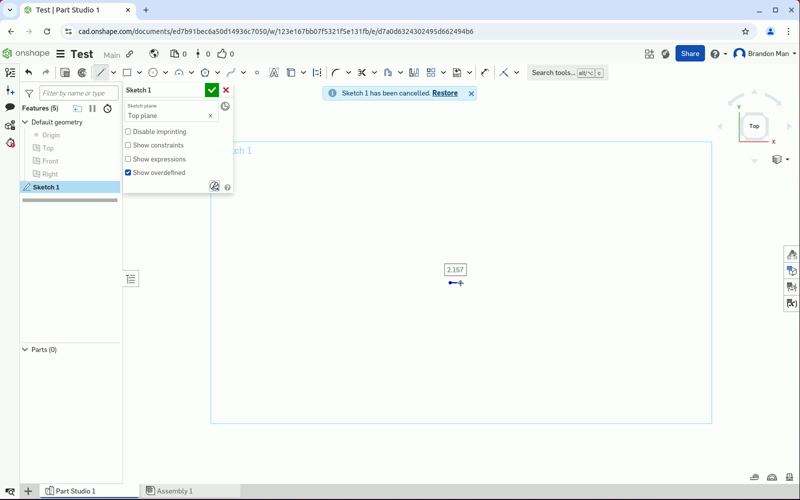
mouse_move(490, 282)
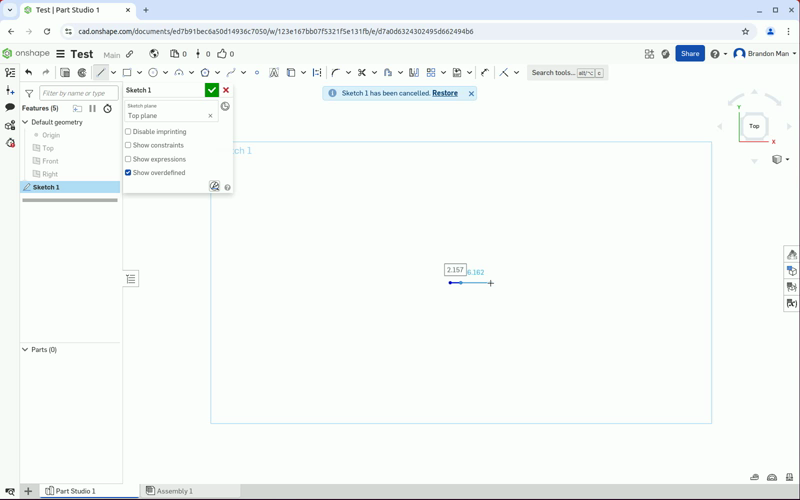
mouse_move(460, 230)
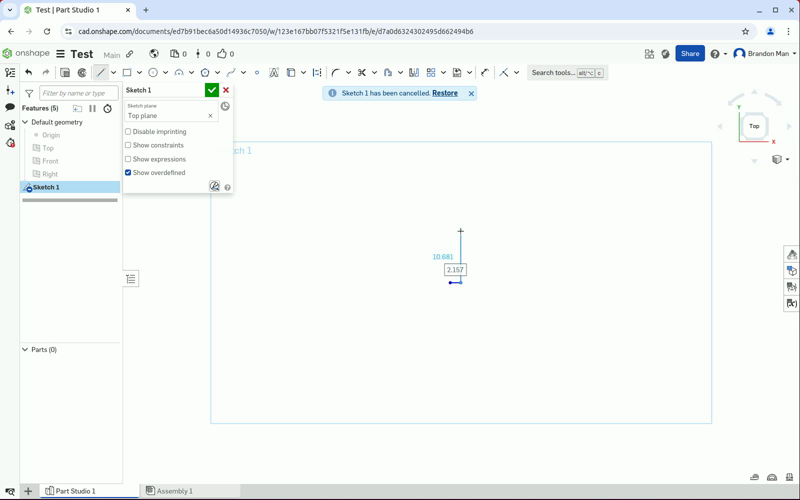
click(460, 230)
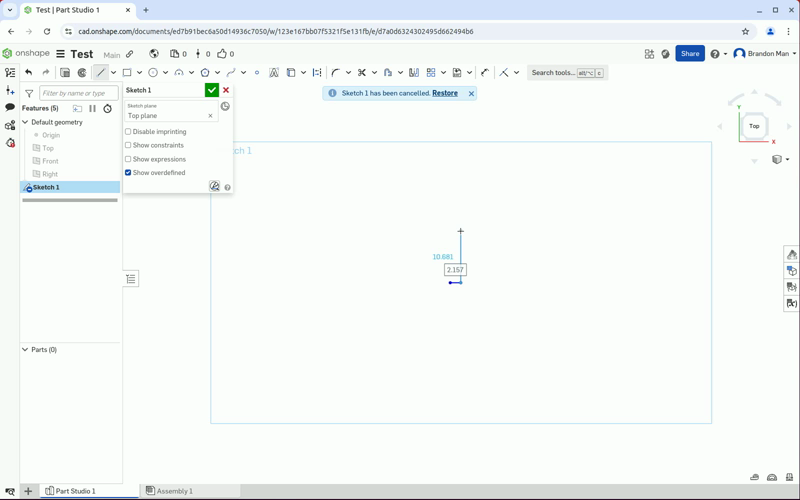
key_up(shift)
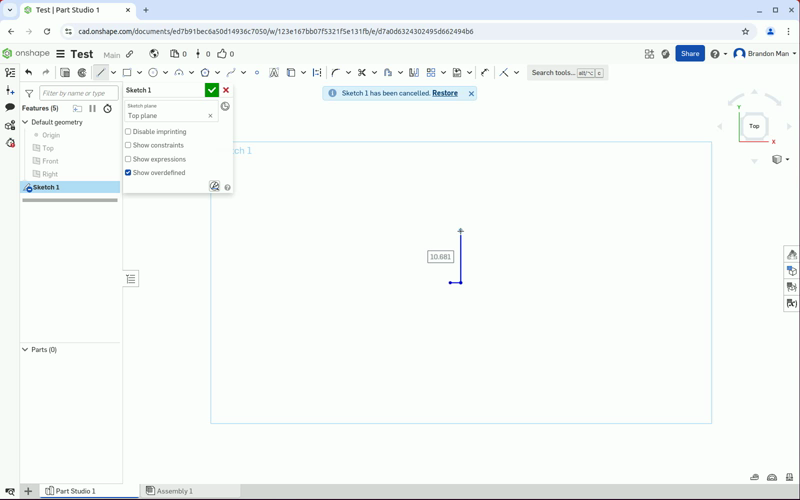
key_down(shift)
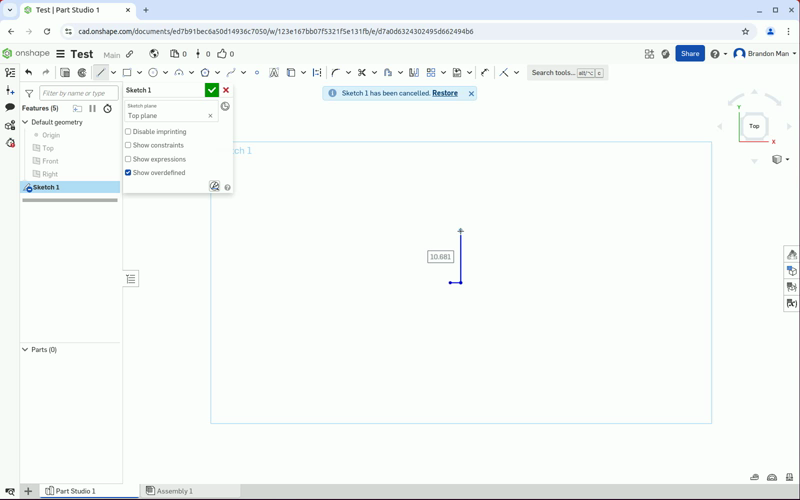
mouse_move(490, 230)
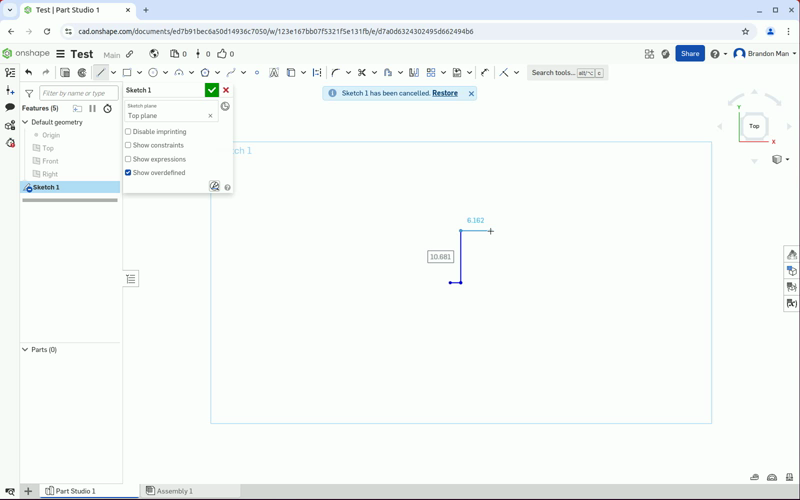
mouse_move(450, 230)
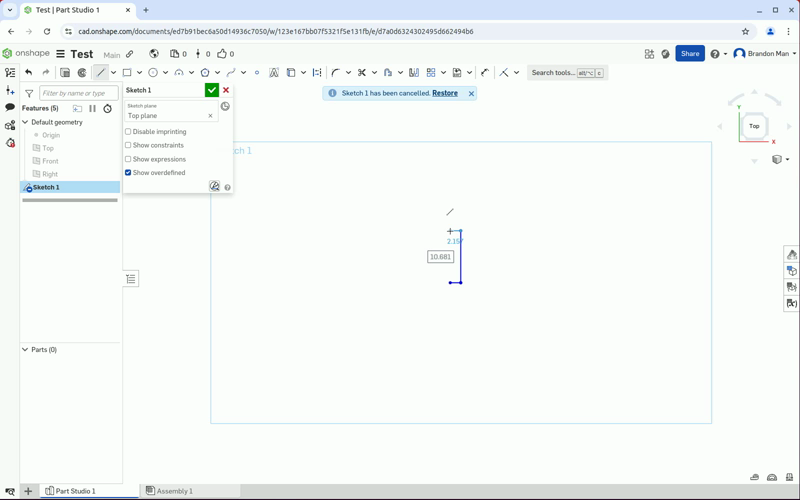
click(450, 230)
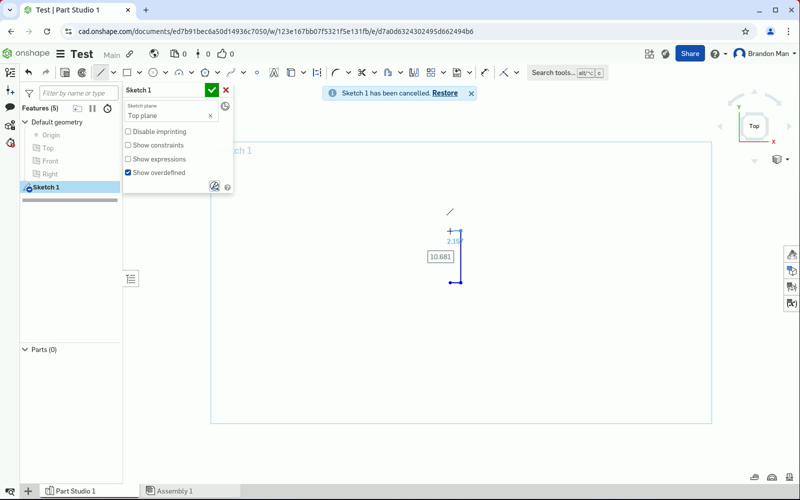
key_up(shift)
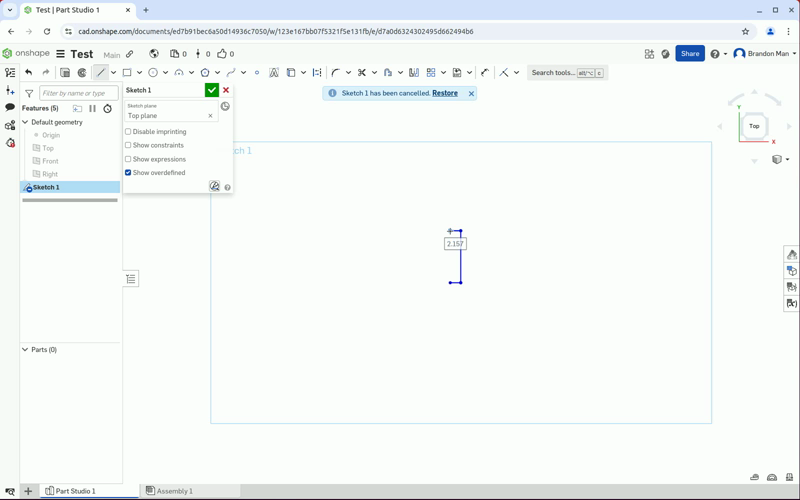
mouse_move(480, 230)
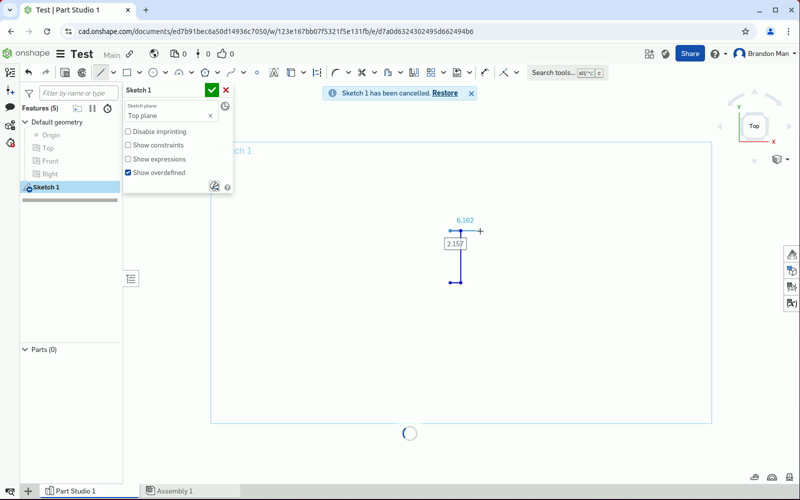
key_down(shift)
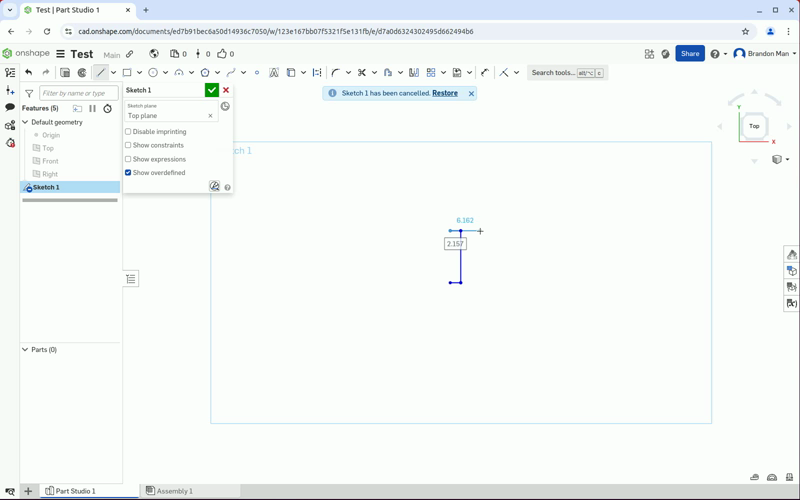
mouse_move(450, 282)
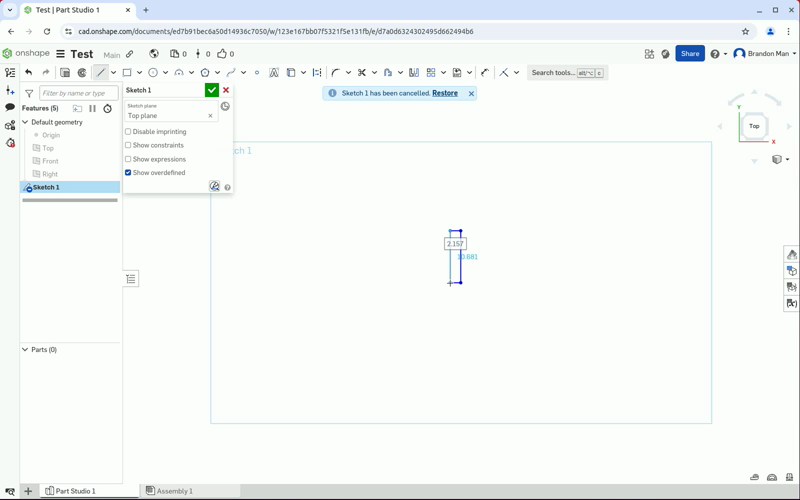
key_up(shift)
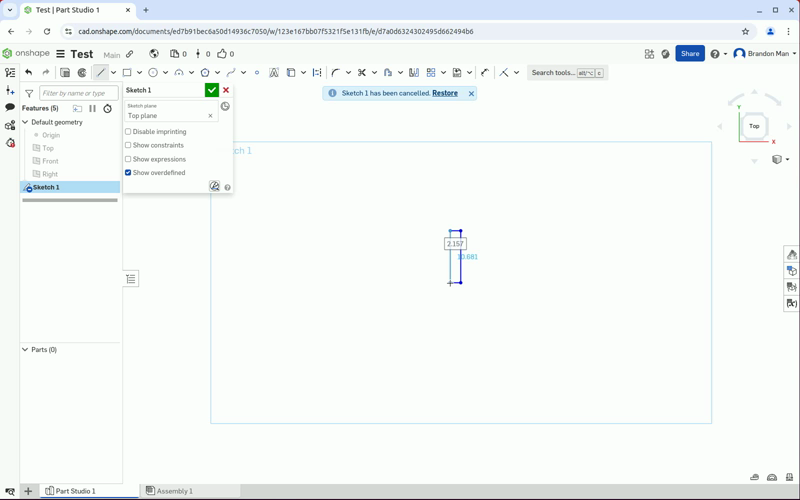
click(450, 282)
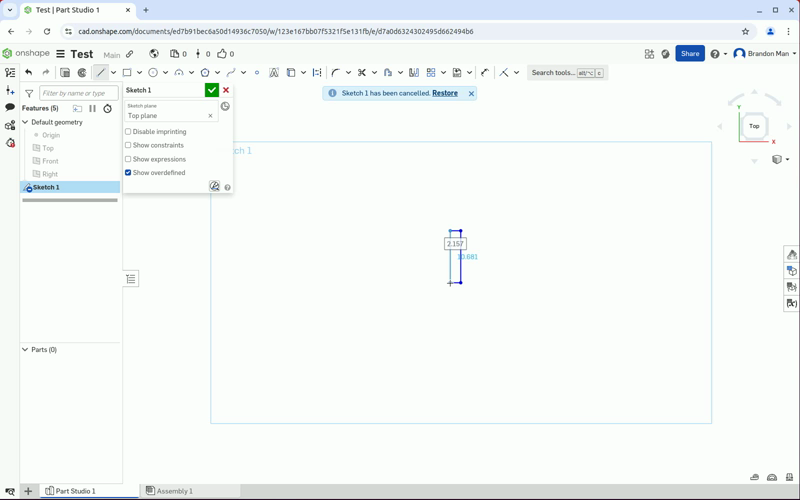
key(esc)
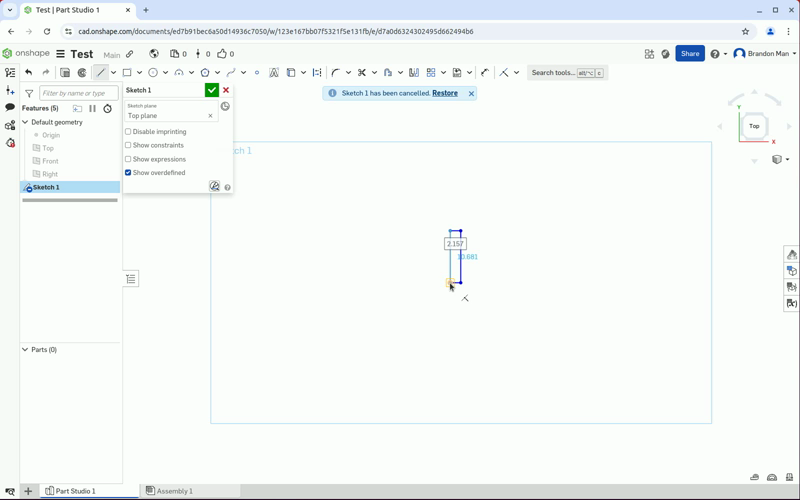
mouse_move(451, 239)
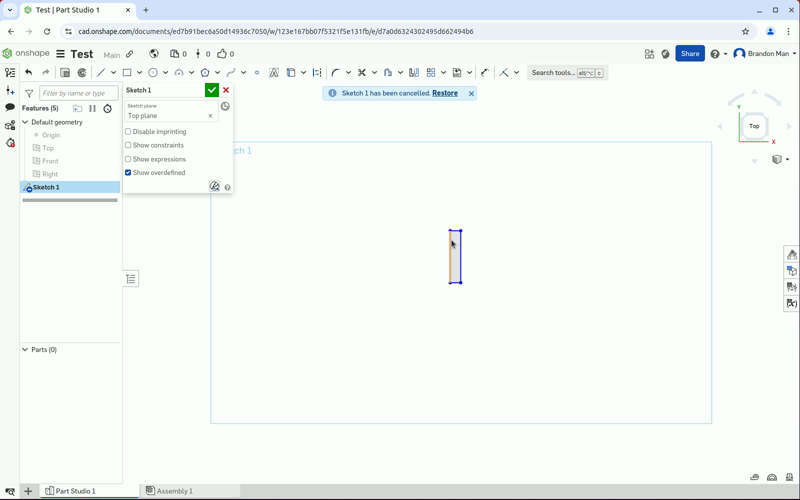
scroll(6)
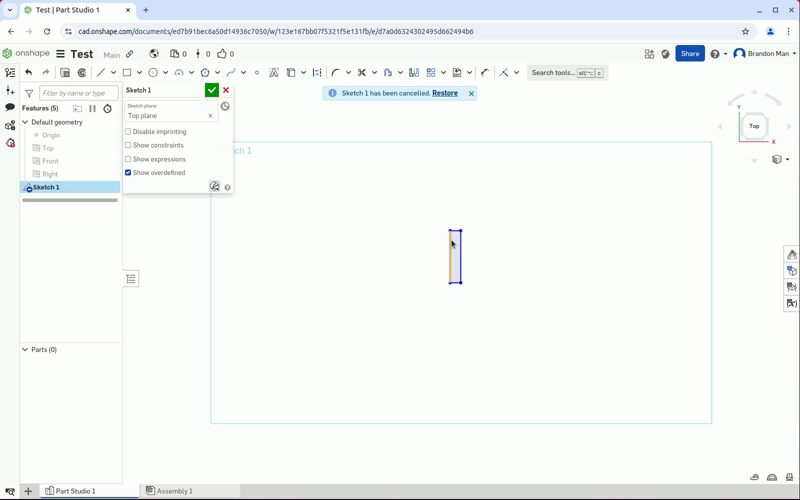
scroll(6)
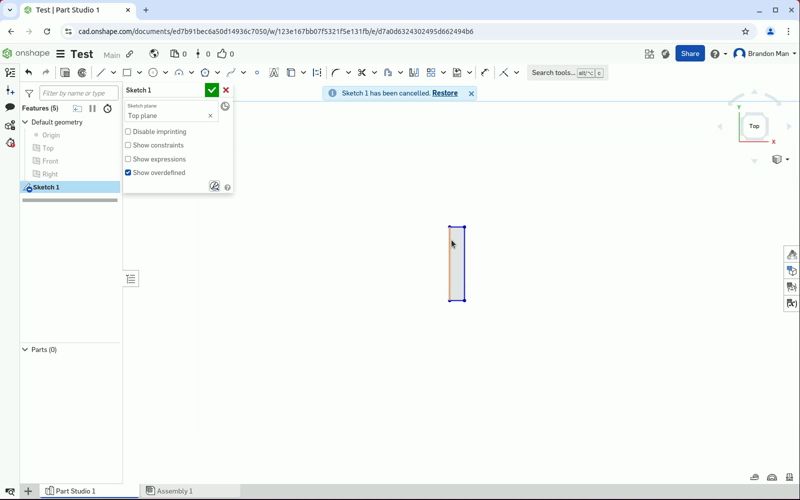
scroll(6)
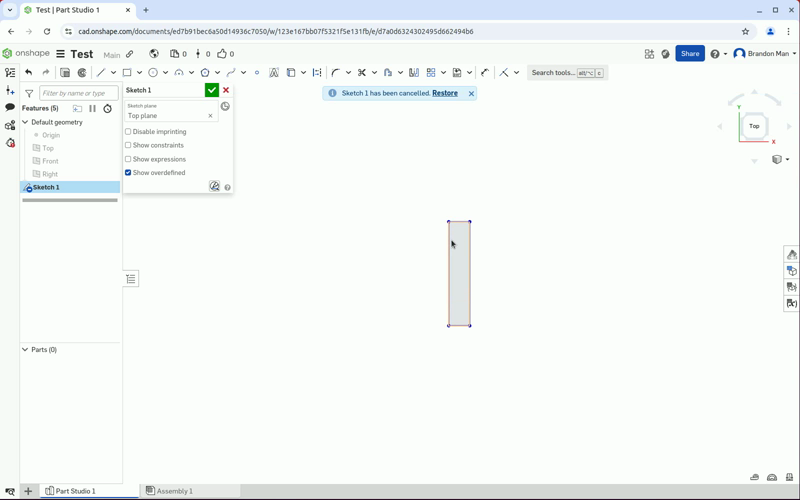
scroll(6)
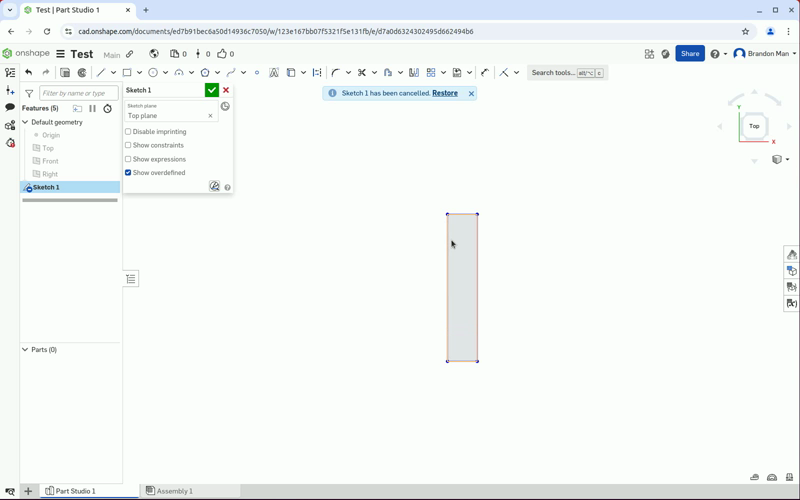
scroll(6)
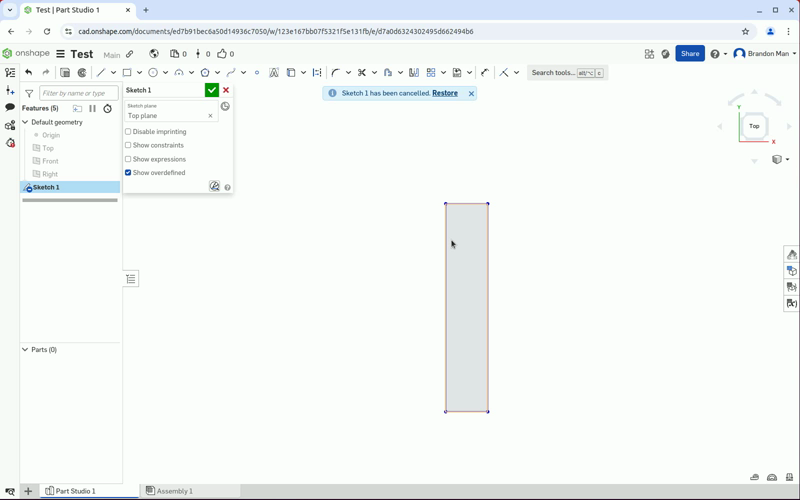
scroll(6)
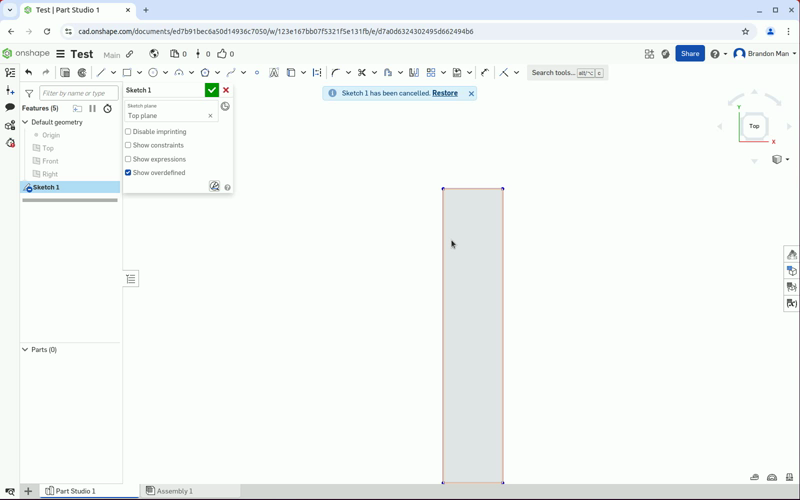
scroll(6)
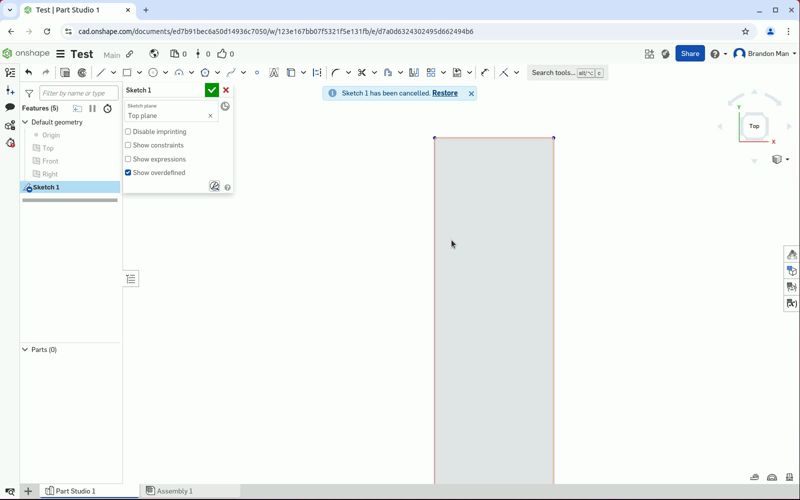
click(451, 239)
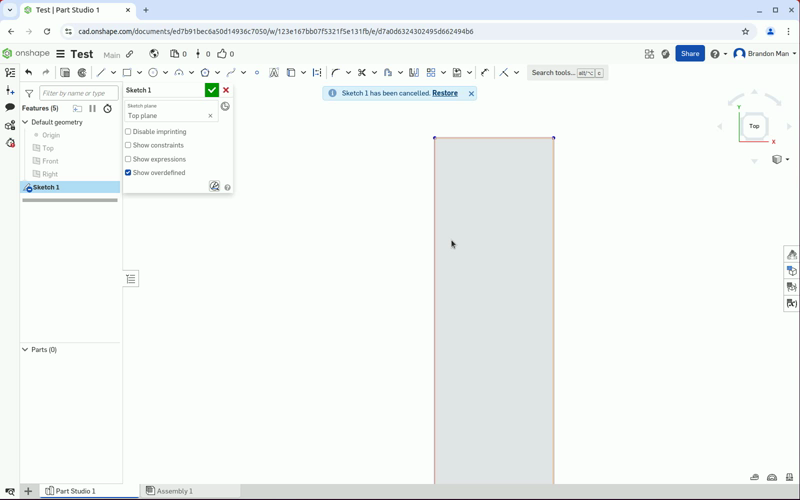
scroll(-6)
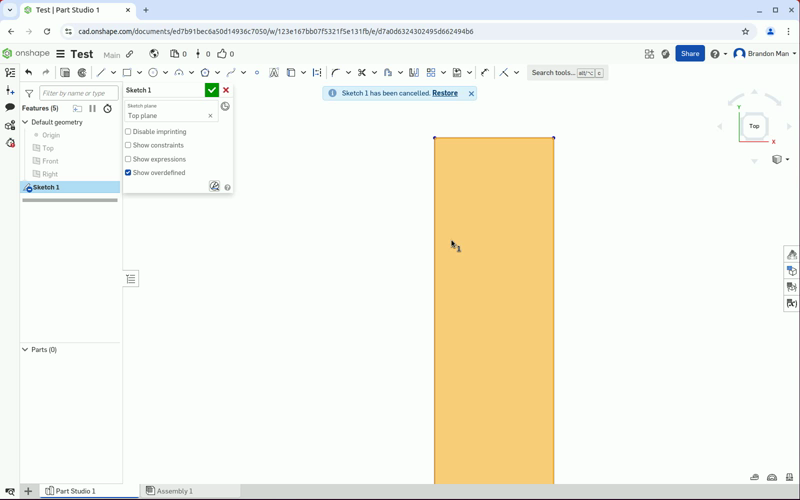
scroll(-6)
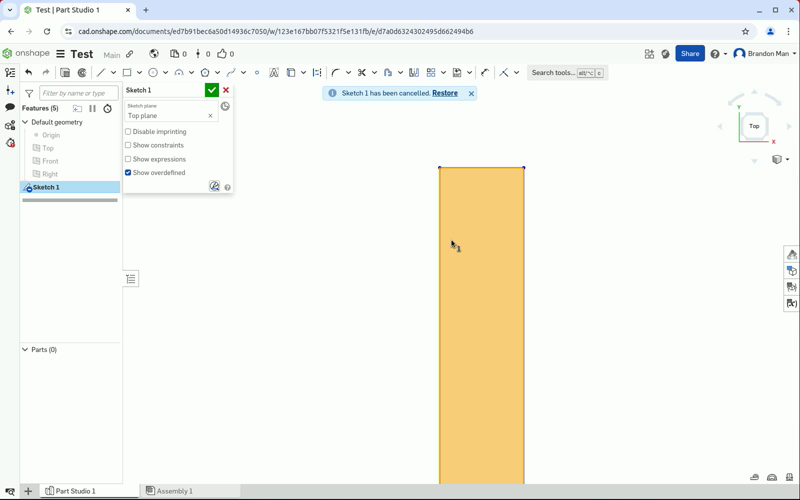
scroll(-6)
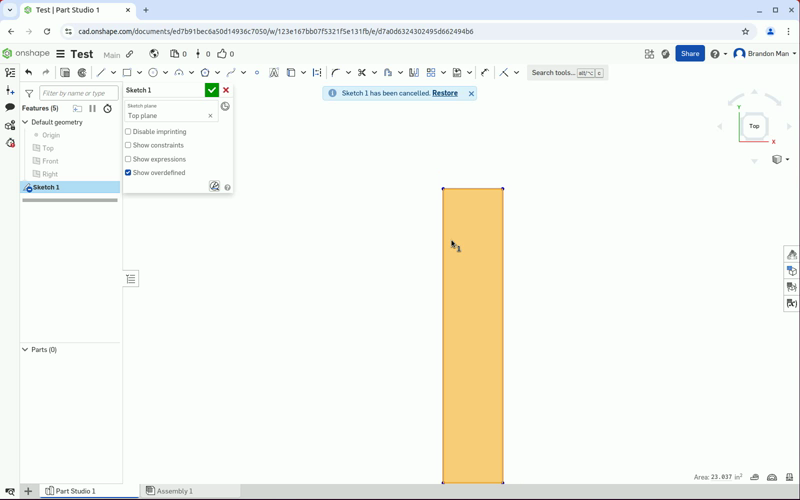
scroll(-6)
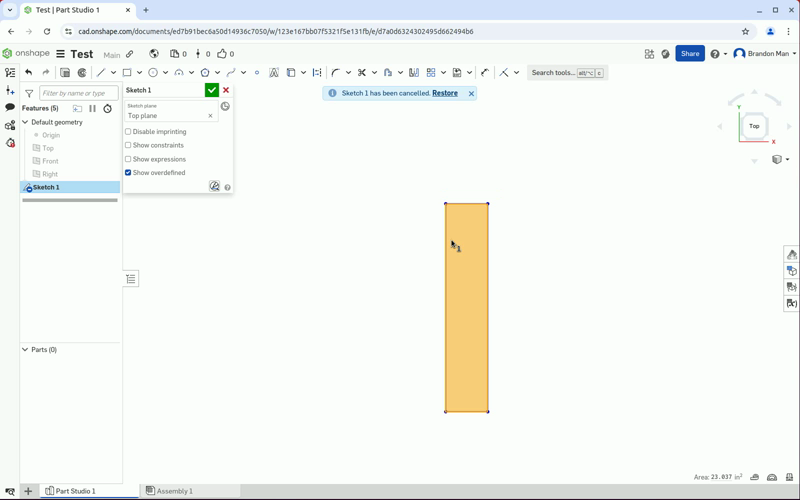
scroll(-6)
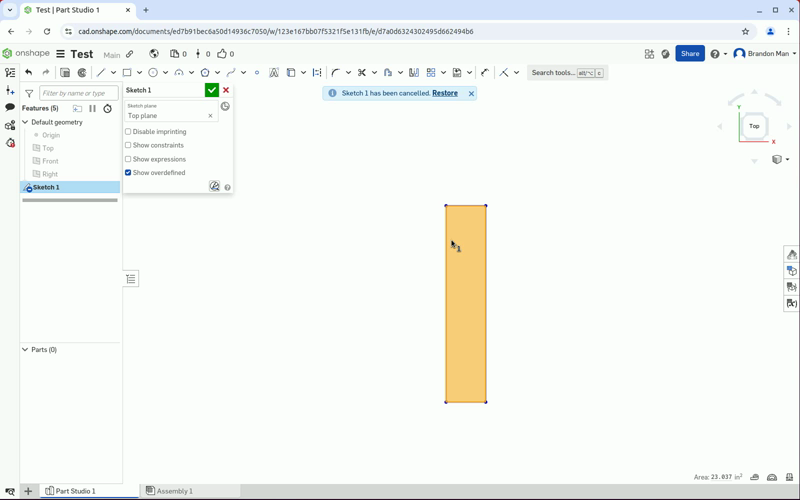
scroll(-6)
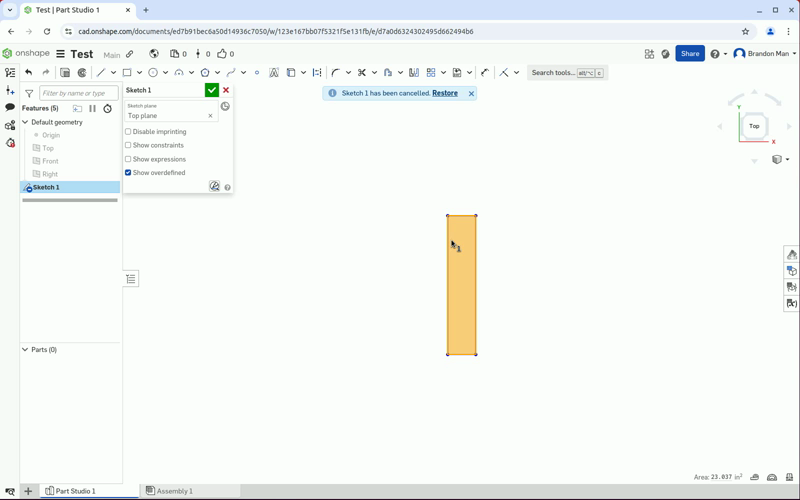
scroll(-6)
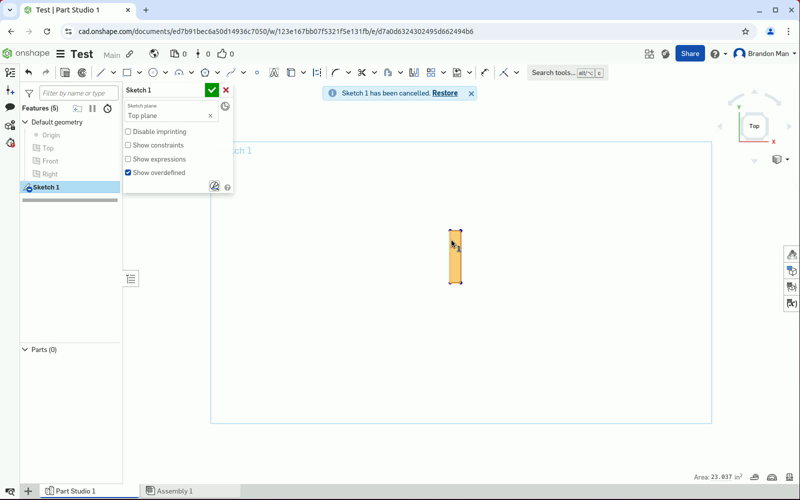
mouse_move(73, 352)
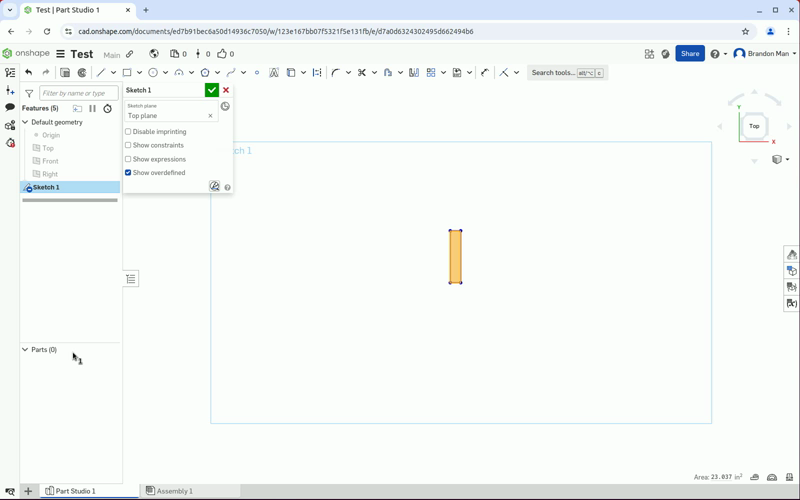
key(shift+y)
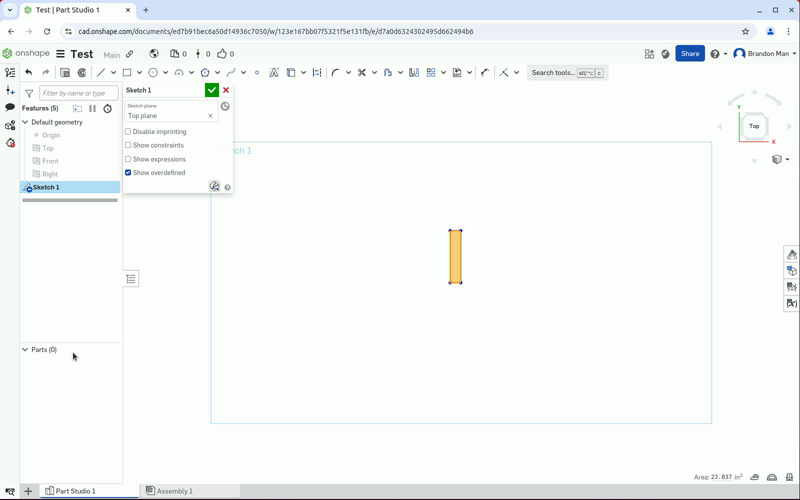
key(shift+e)
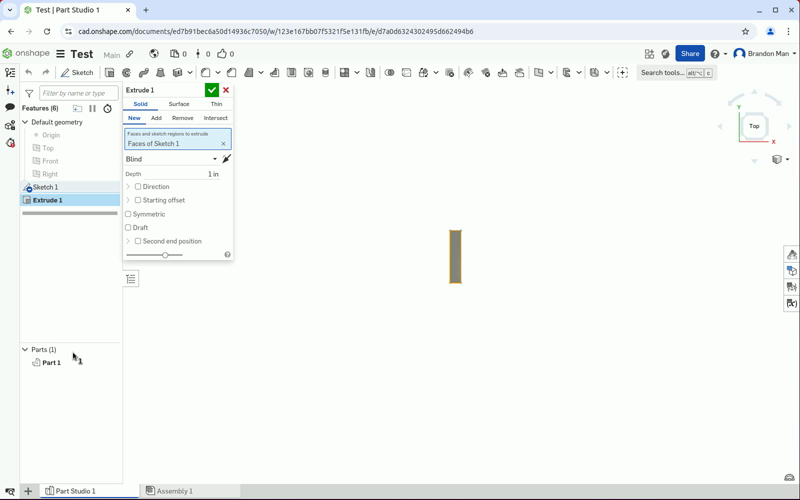
mouse_move(143, 106)
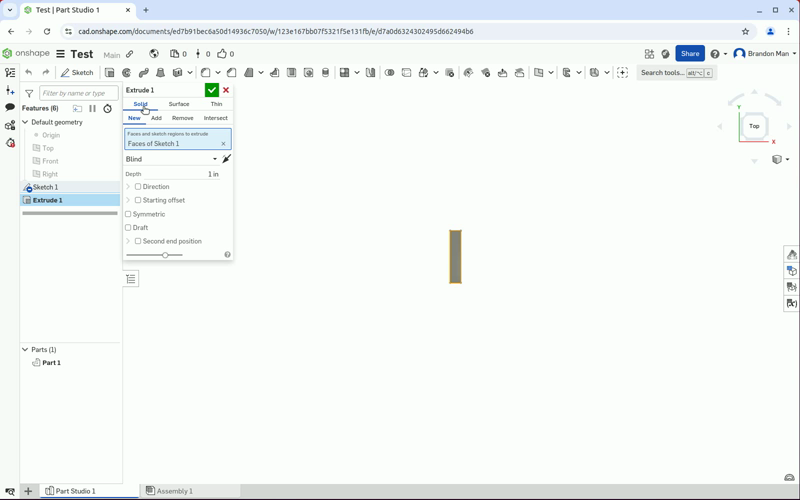
click(143, 106)
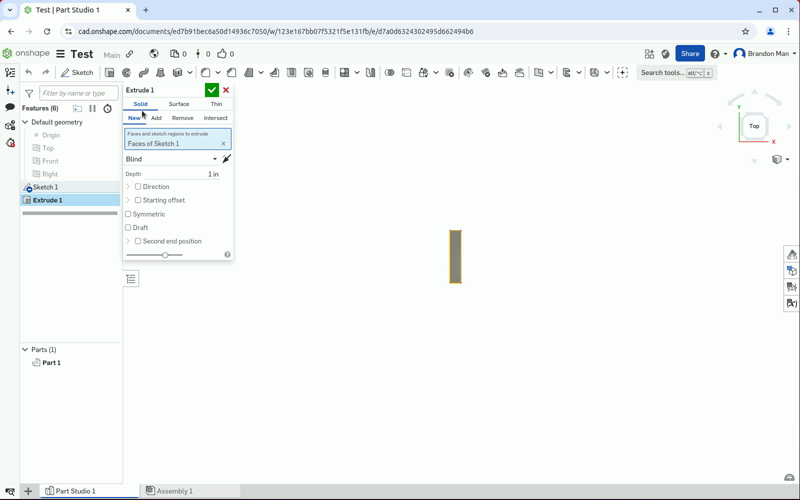
mouse_move(137, 120)
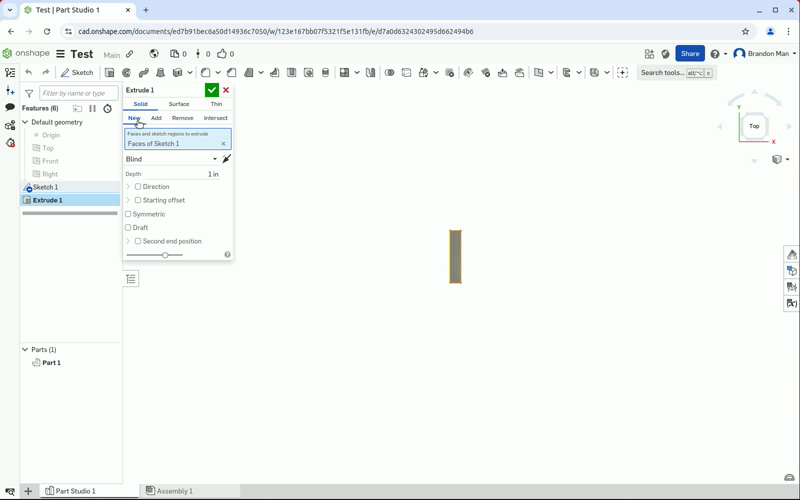
click(137, 120)
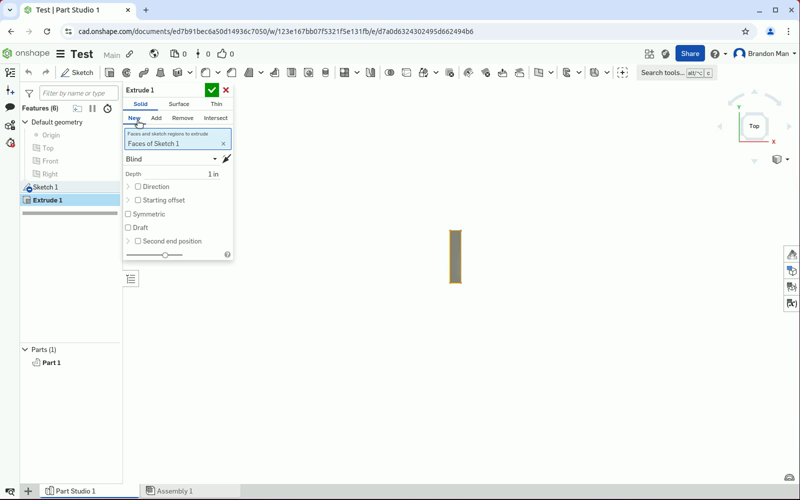
key(tab, 4)
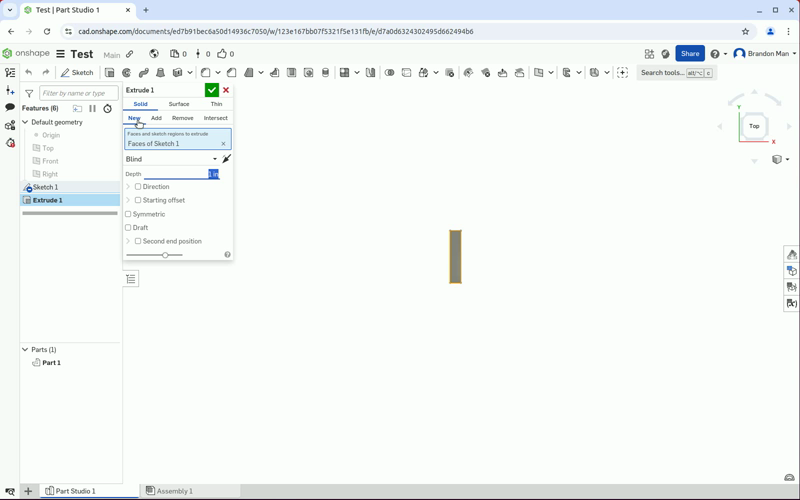
text(0.481)
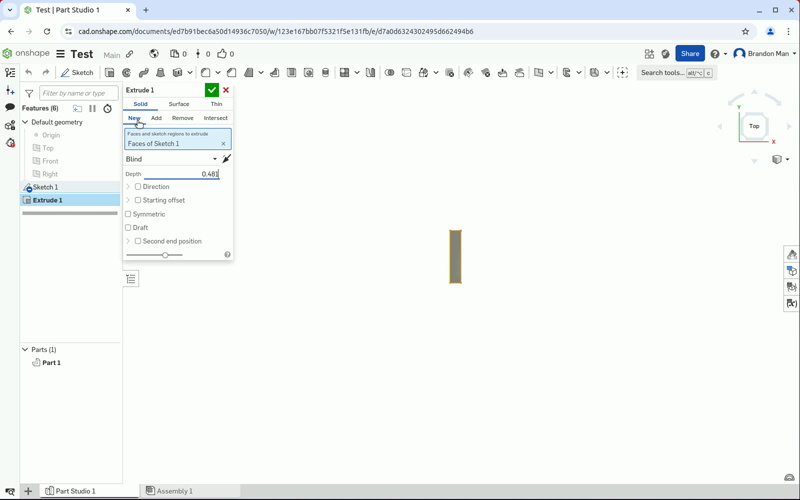
key(enter)
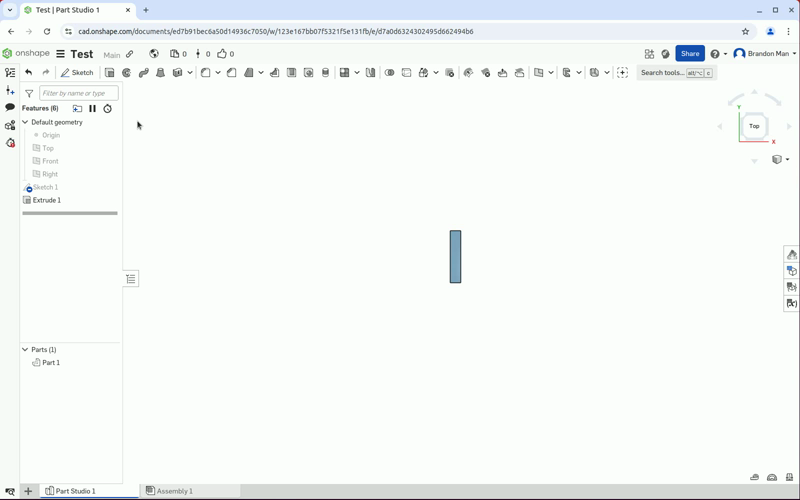
key(shift+h)
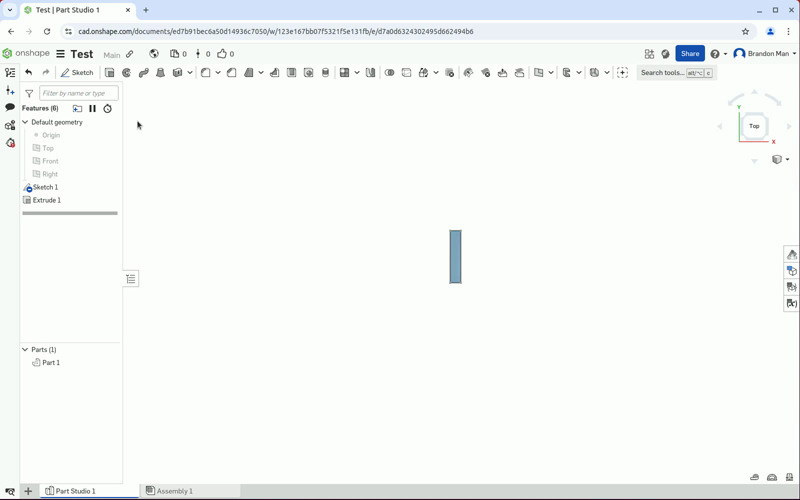
key(shift+h)
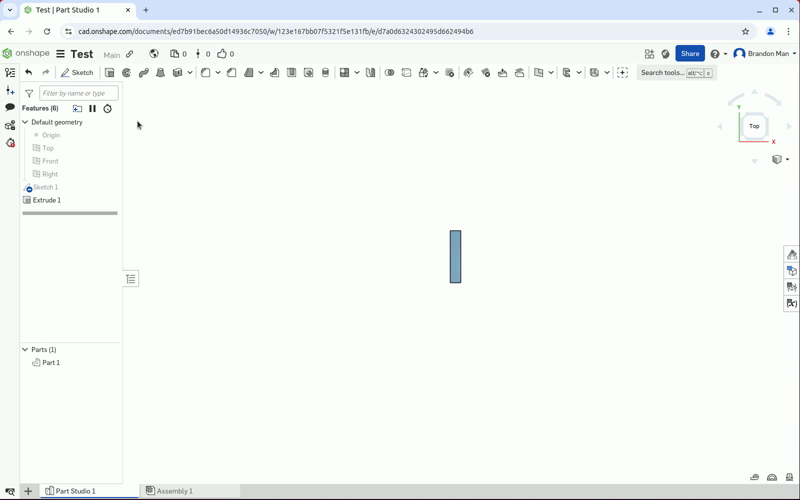
mouse_move(73, 189)
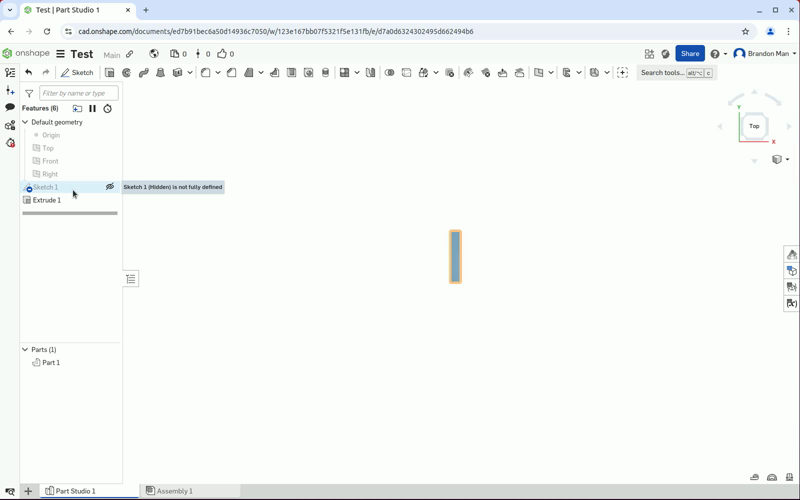
click(73, 189)
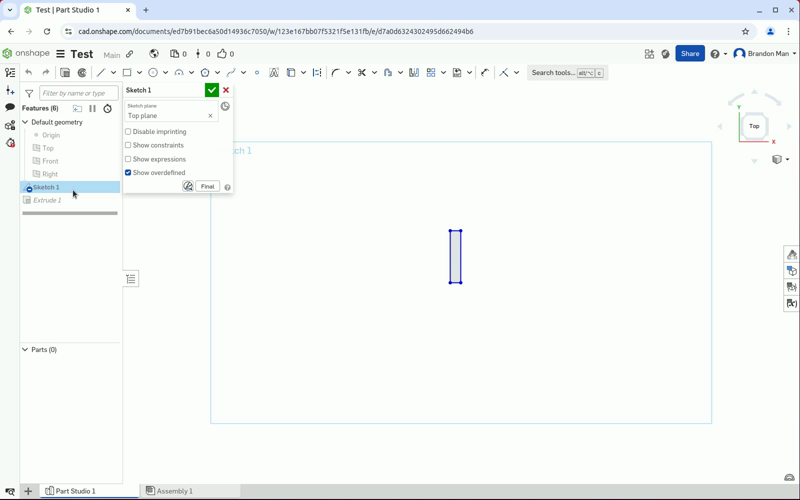
mouse_move(229, 92)
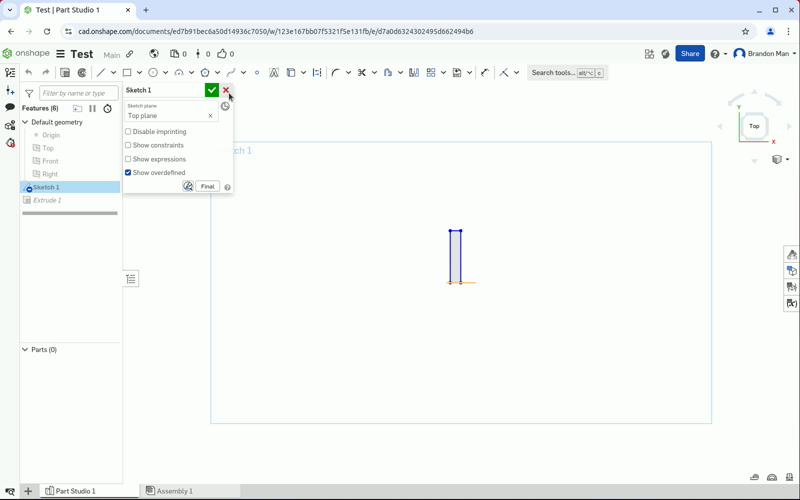
click(229, 92)
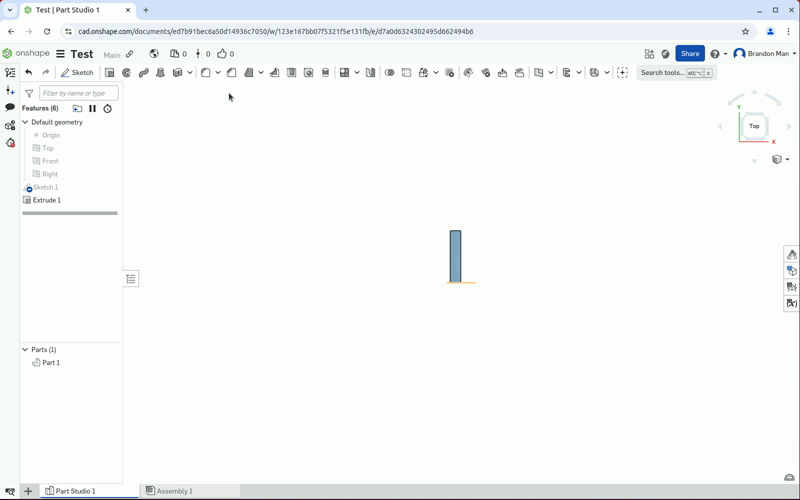
mouse_move(541, 75)
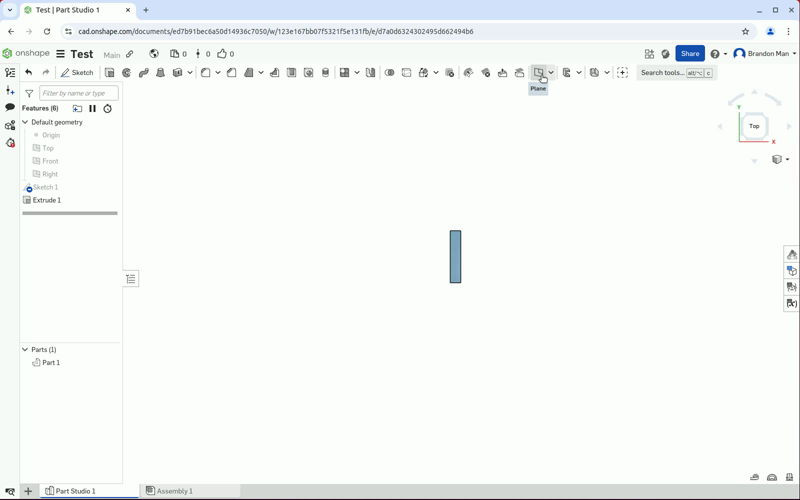
click(541, 75)
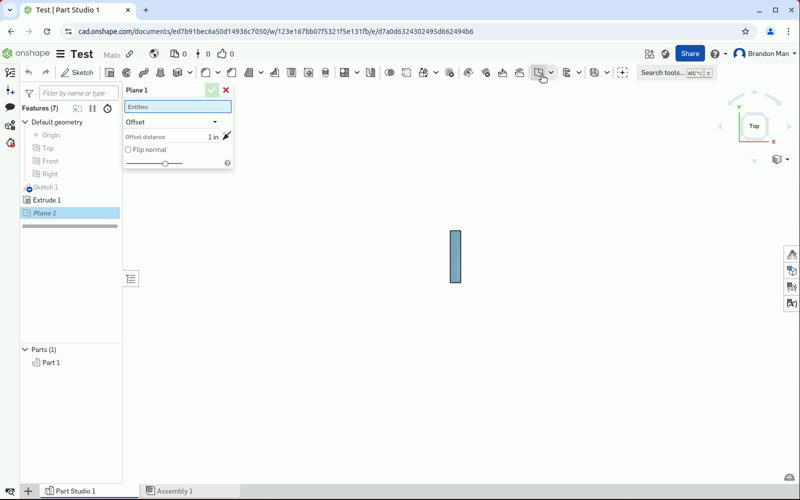
mouse_move(73, 150)
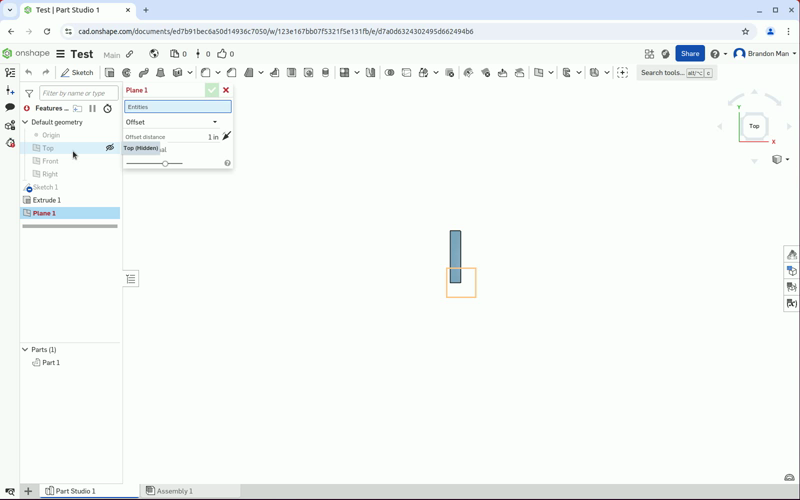
click(73, 150)
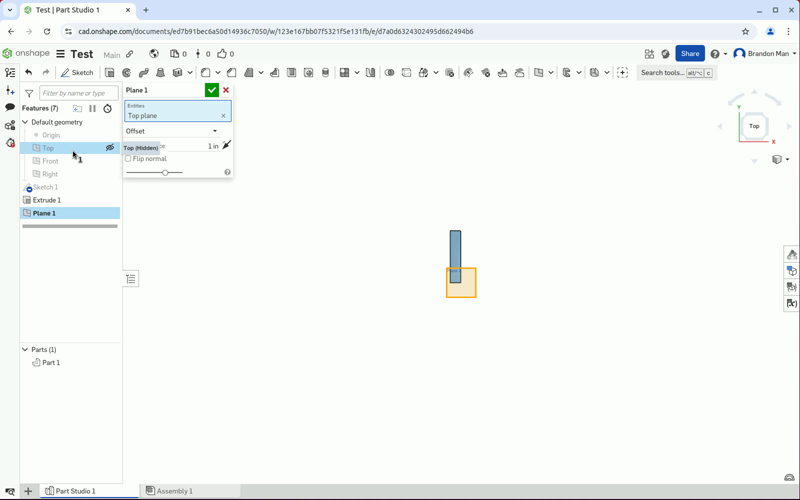
key(tab, 2)
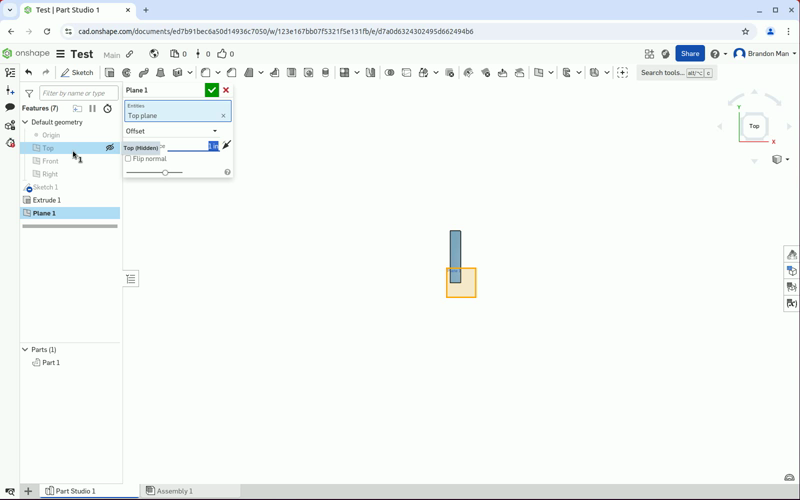
text(0.493)
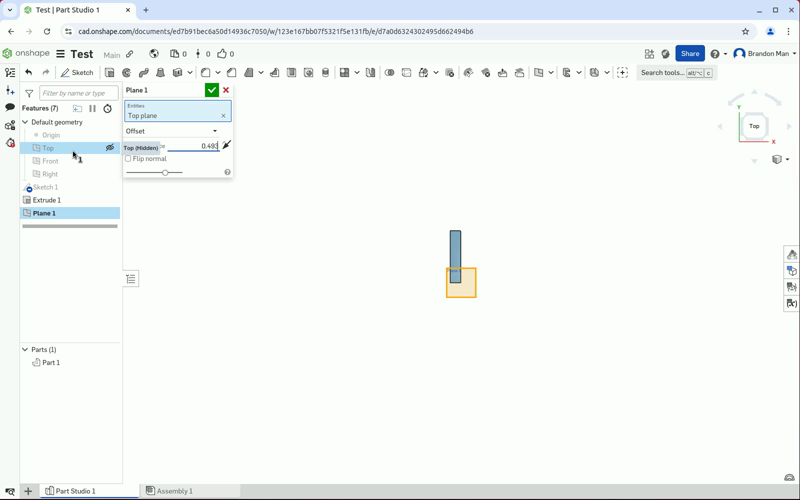
key(enter, 2)
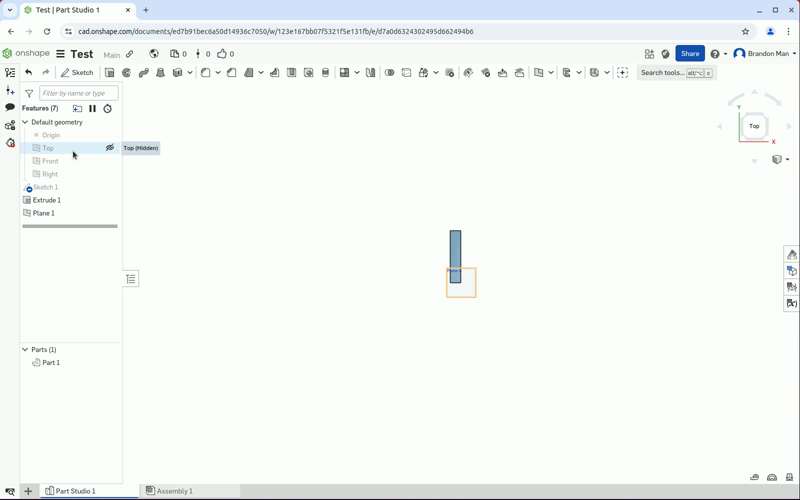
key(shift+s)
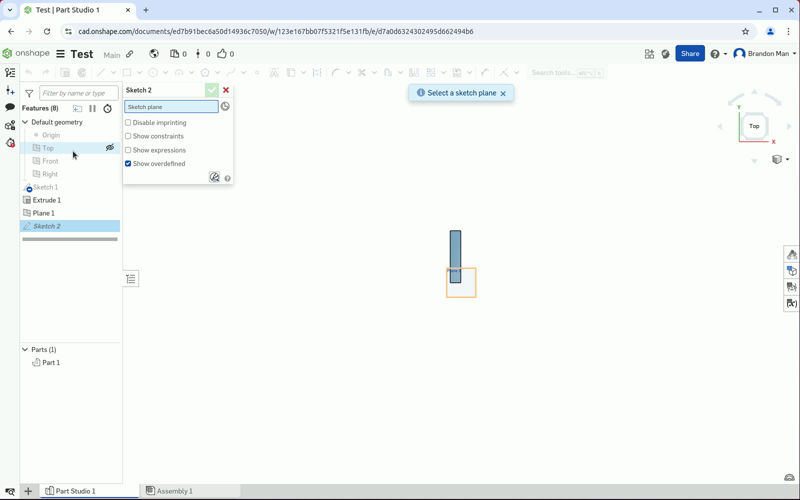
mouse_move(73, 215)
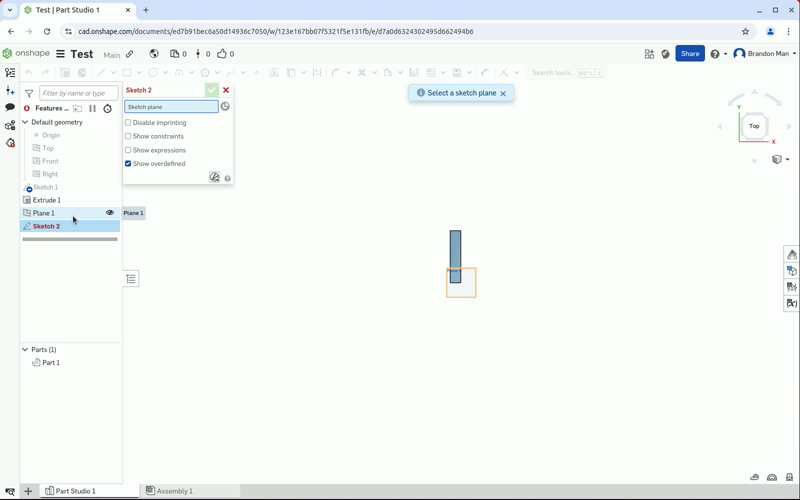
click(73, 215)
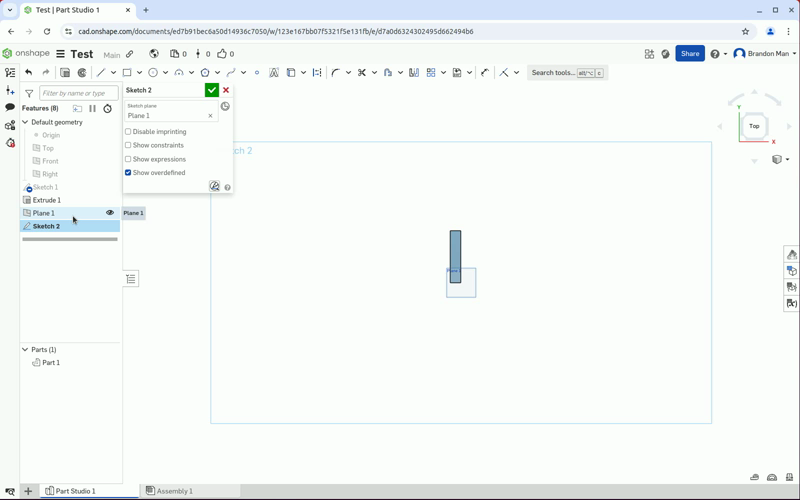
mouse_move(73, 352)
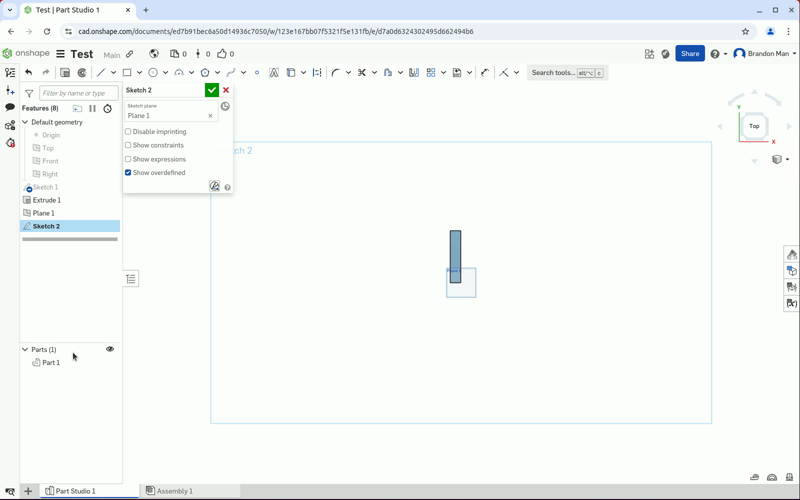
key(y)
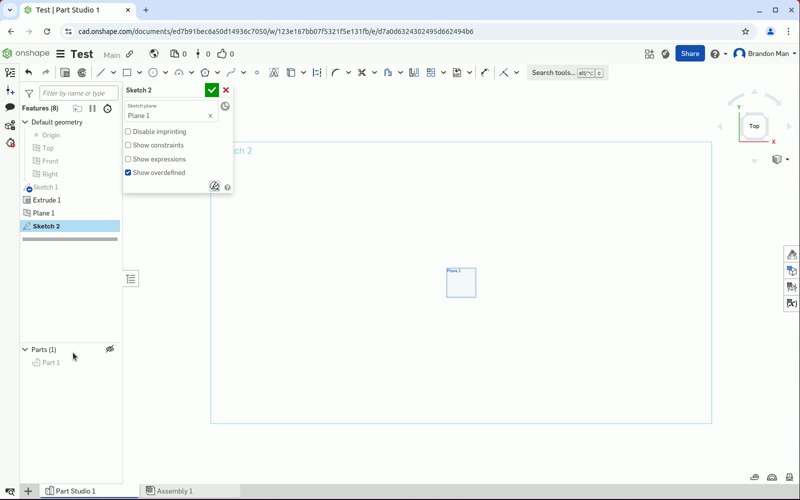
key(l)
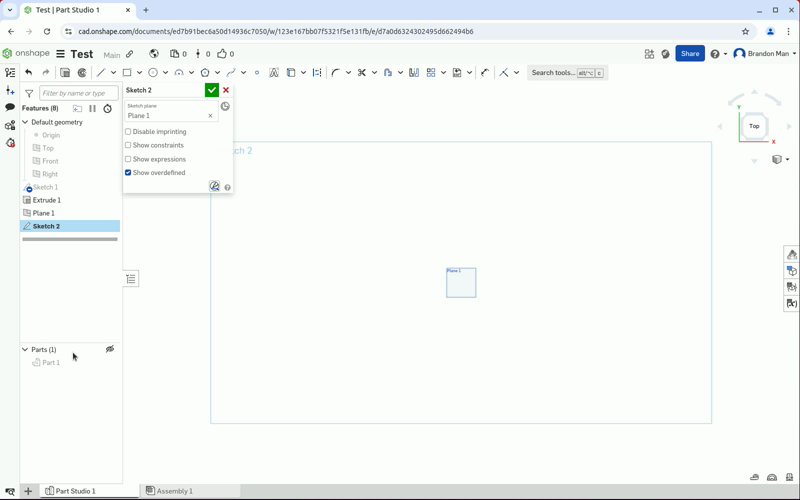
key_down(shift)
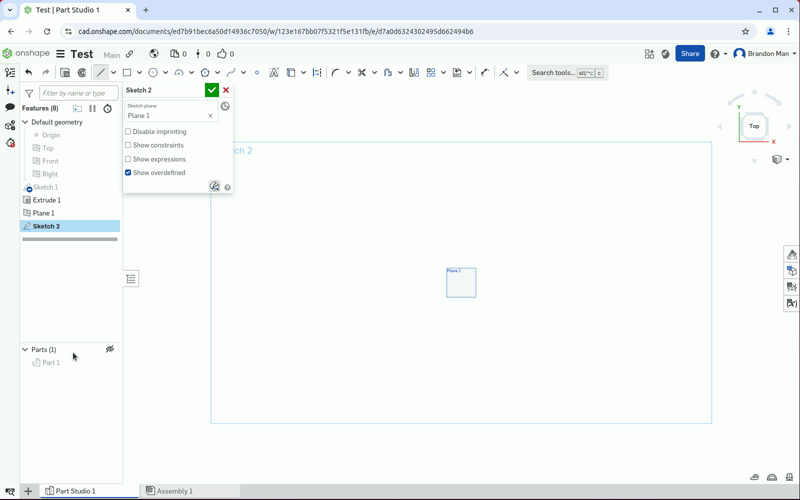
mouse_move(450, 237)
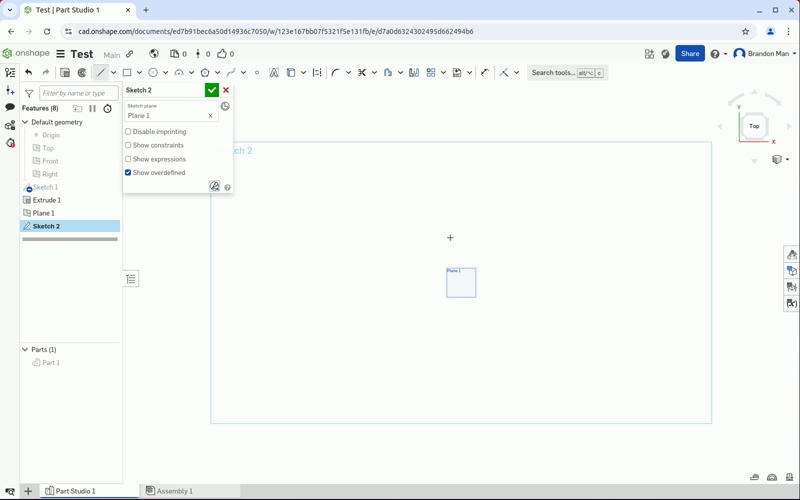
click(450, 237)
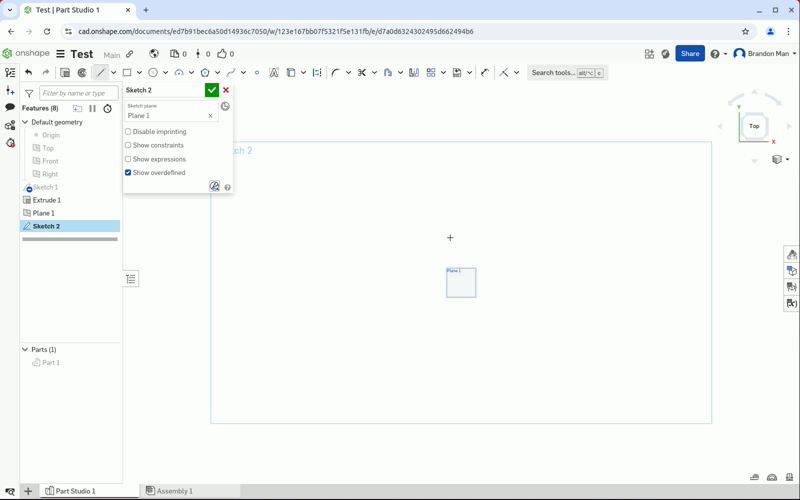
key_up(shift)
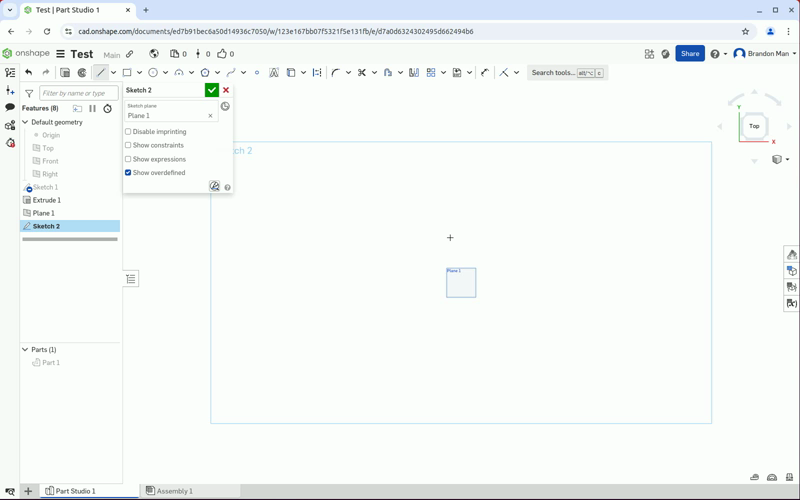
key_down(shift)
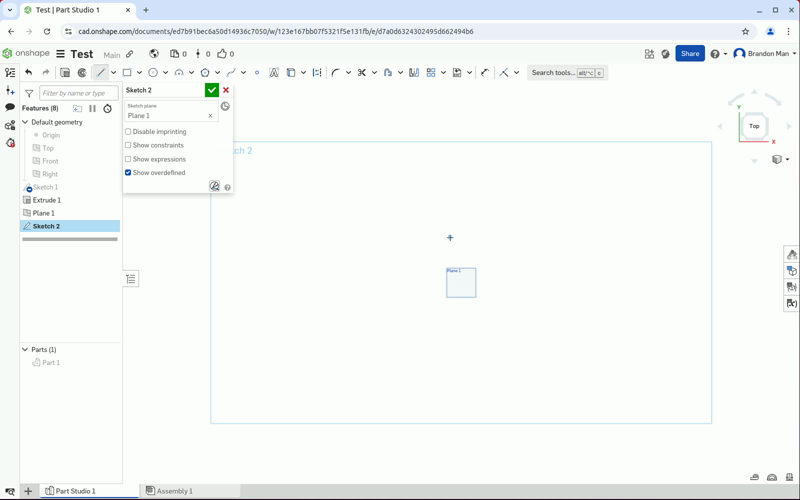
mouse_move(480, 237)
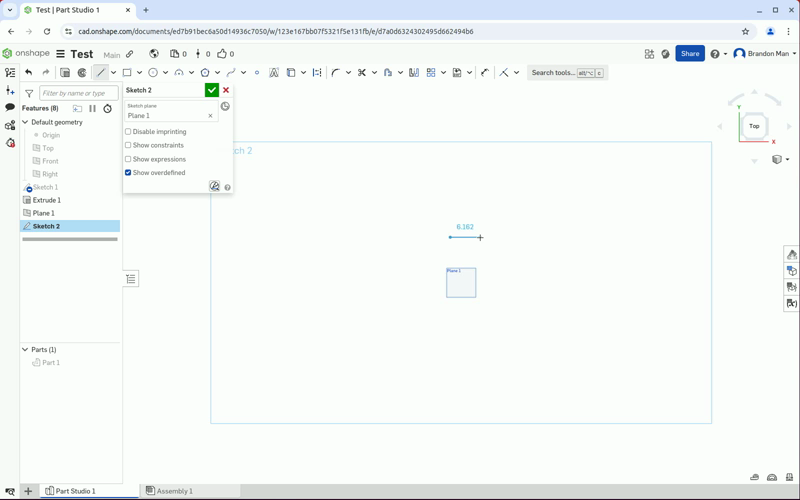
mouse_move(456, 237)
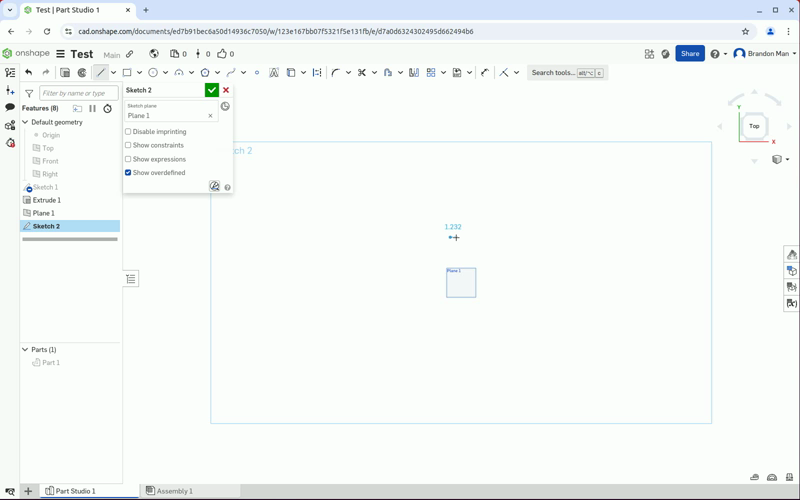
scroll(6)
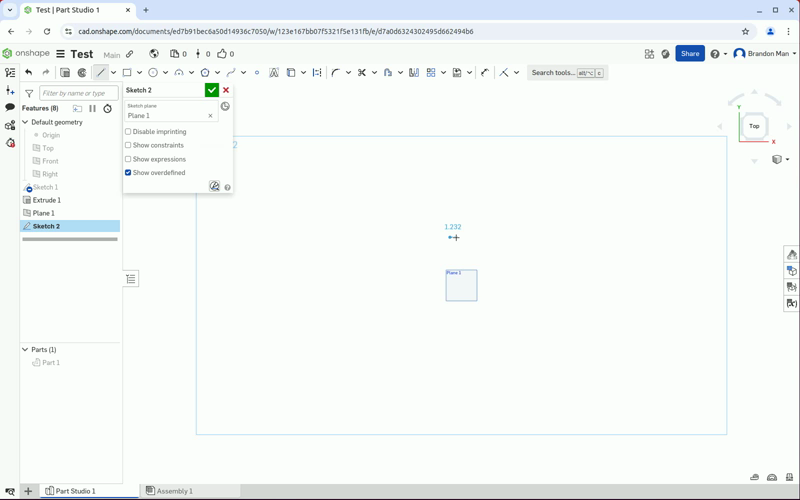
scroll(6)
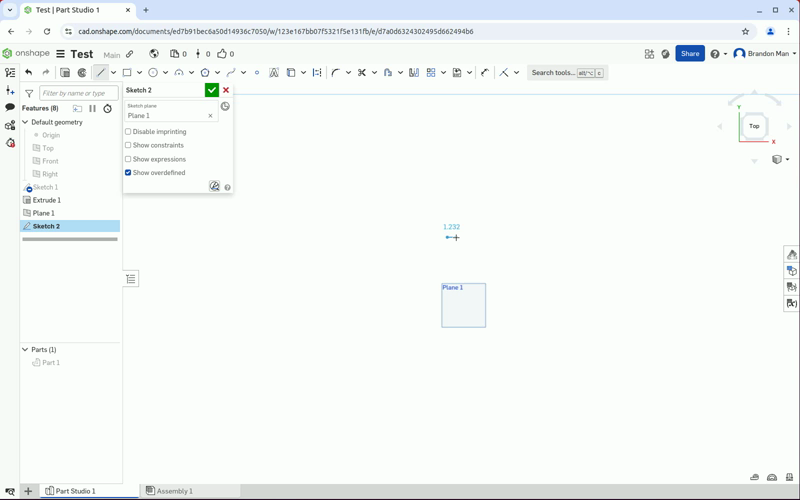
scroll(6)
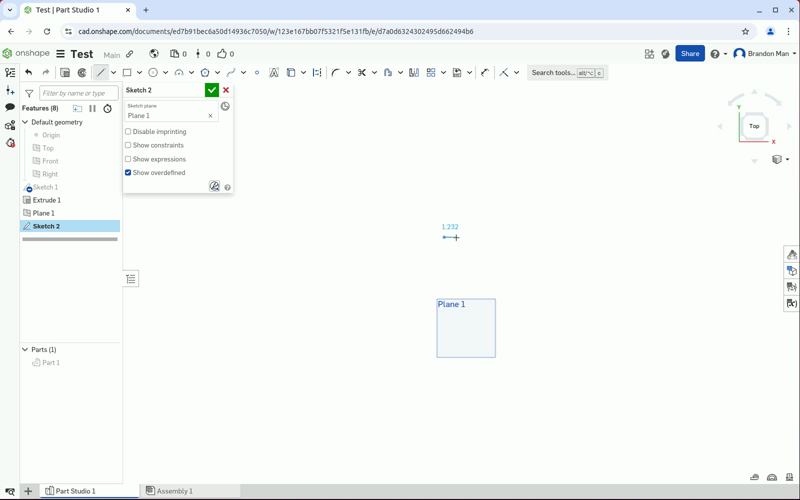
scroll(6)
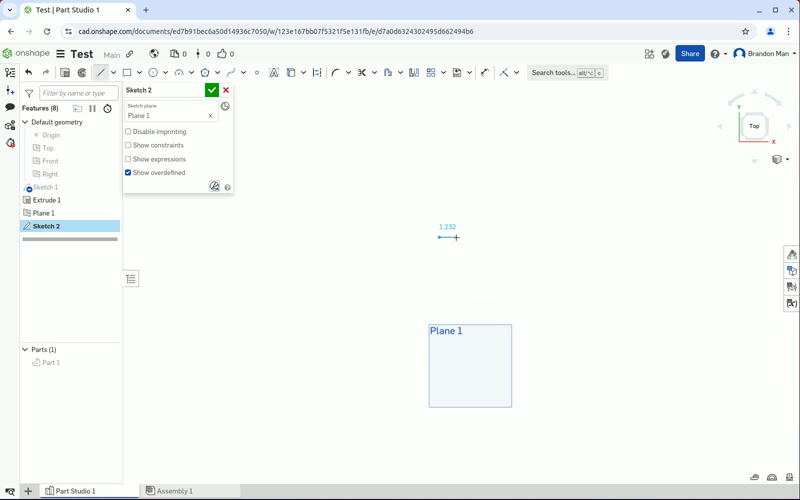
scroll(6)
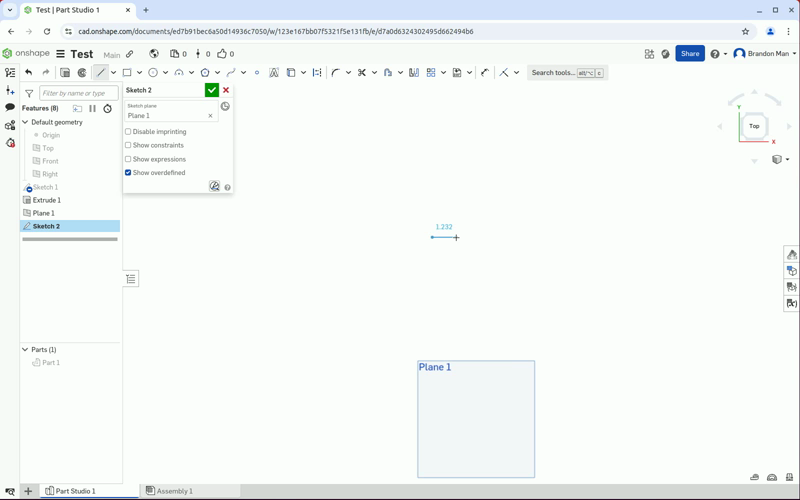
scroll(6)
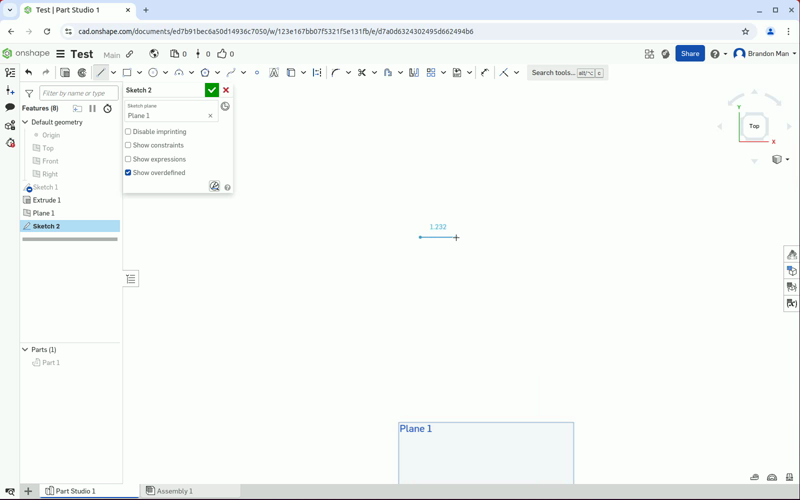
scroll(6)
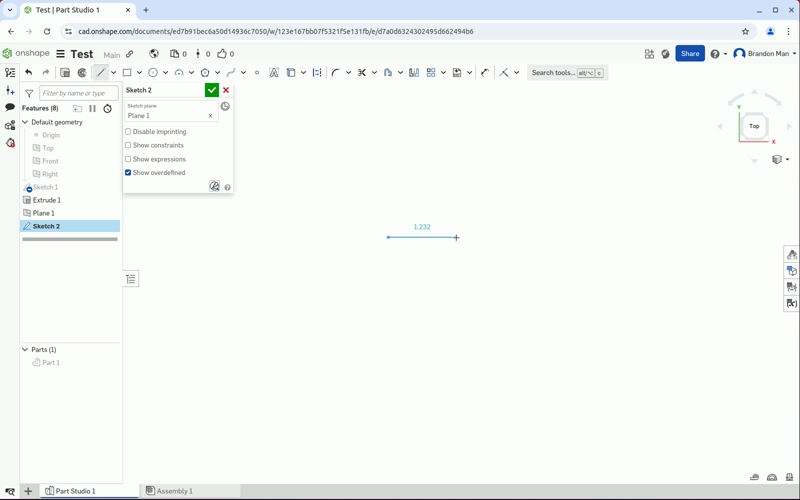
click(456, 237)
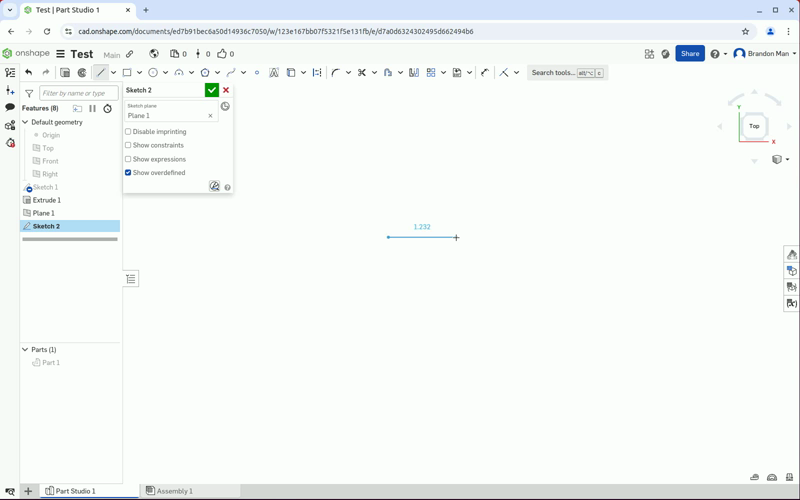
scroll(-6)
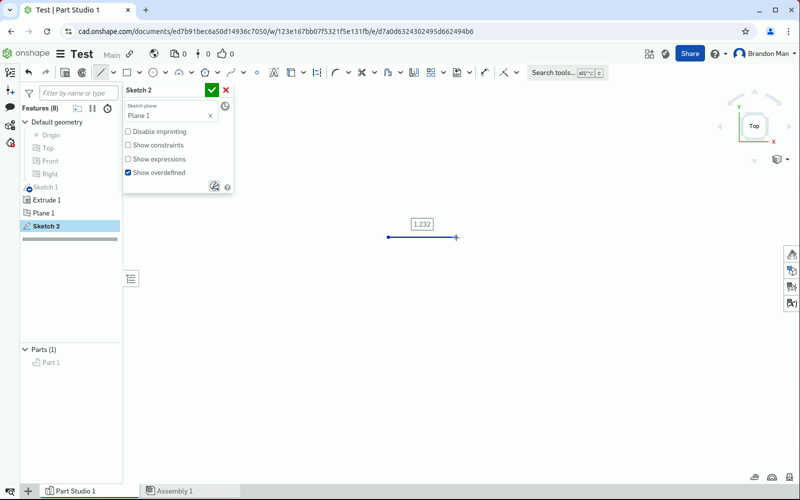
scroll(-6)
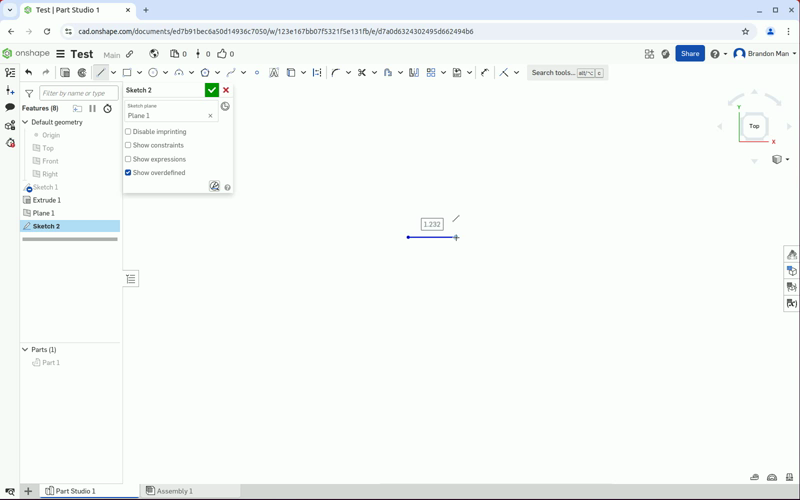
scroll(-6)
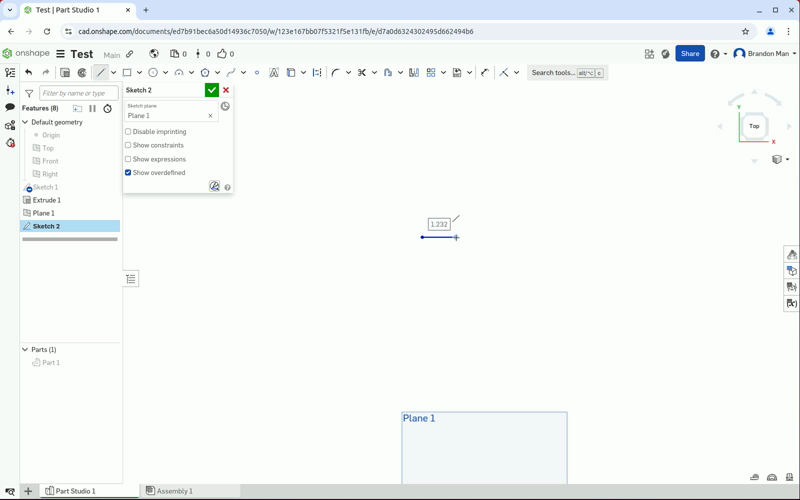
scroll(-6)
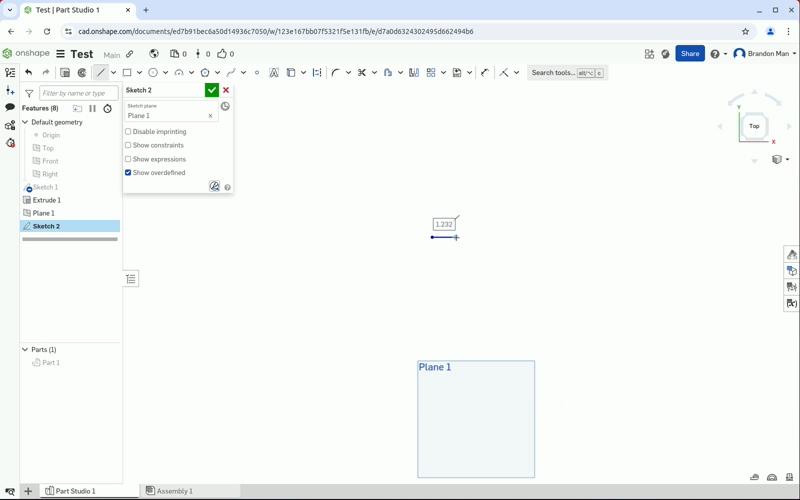
scroll(-6)
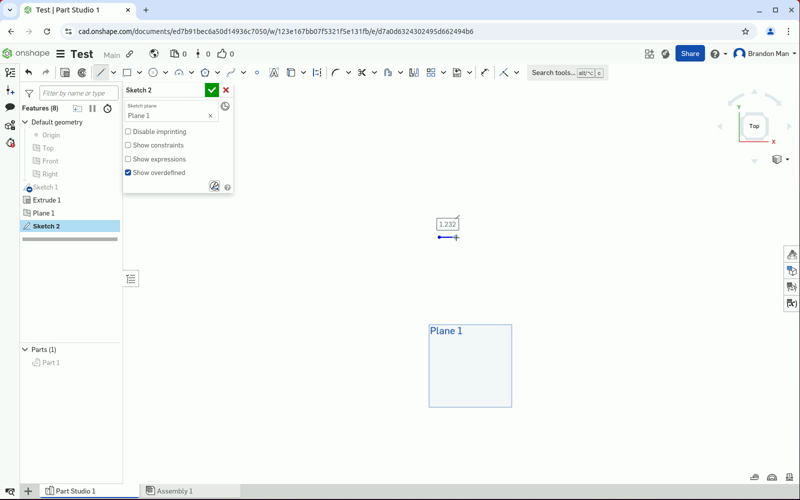
scroll(-6)
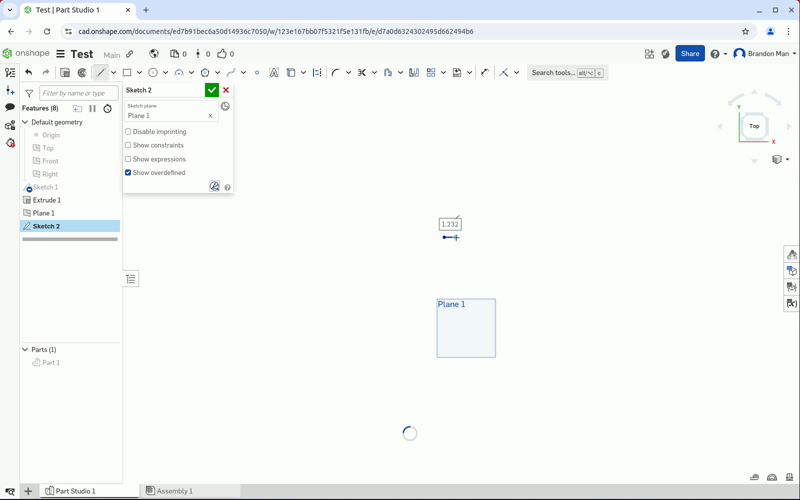
scroll(-6)
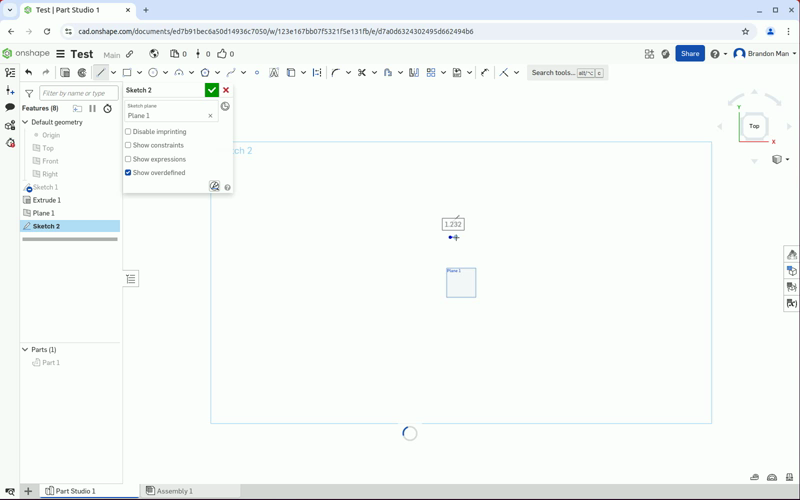
key_up(shift)
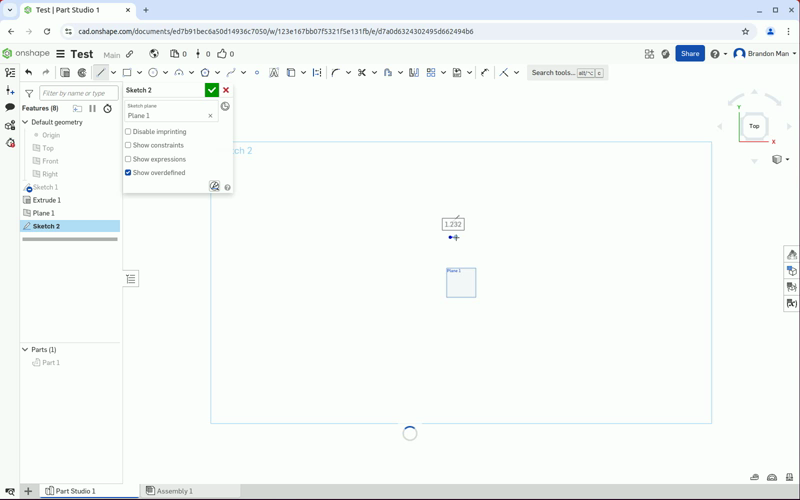
key_down(shift)
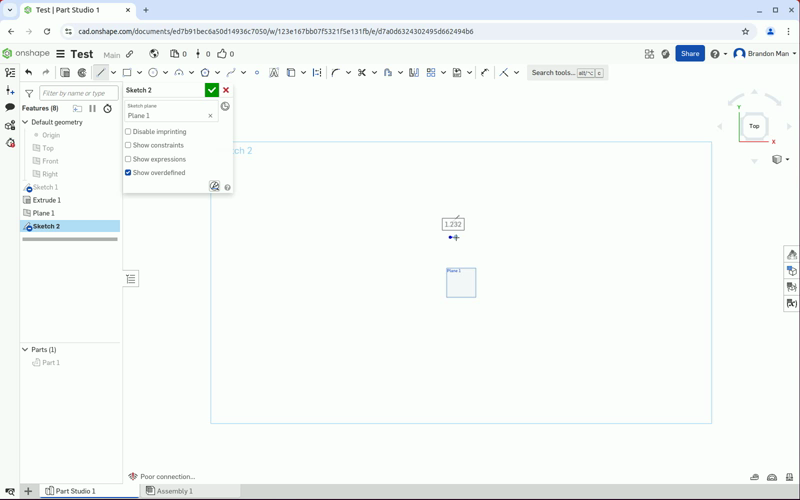
mouse_move(486, 237)
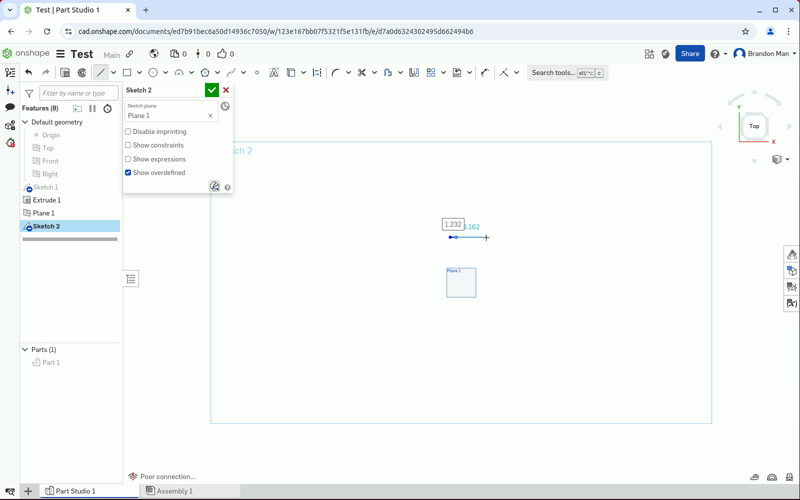
mouse_move(456, 231)
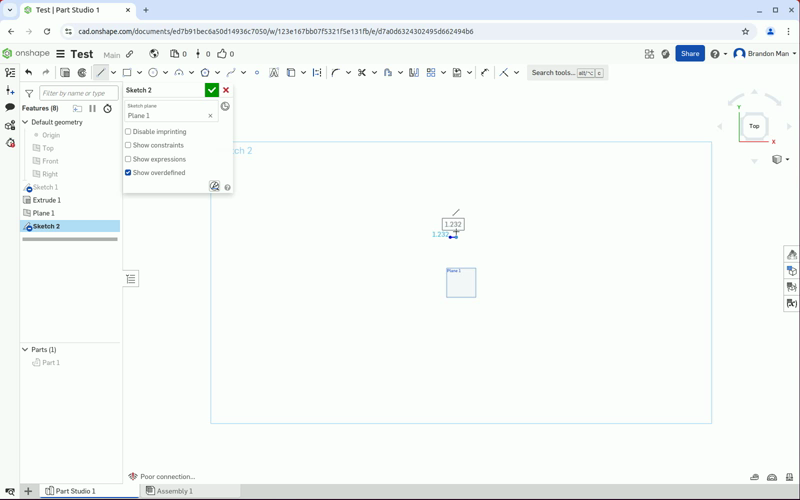
scroll(6)
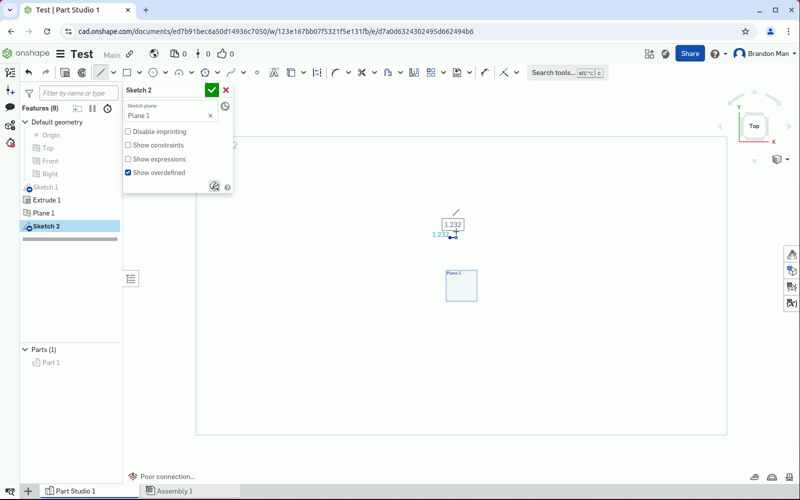
scroll(6)
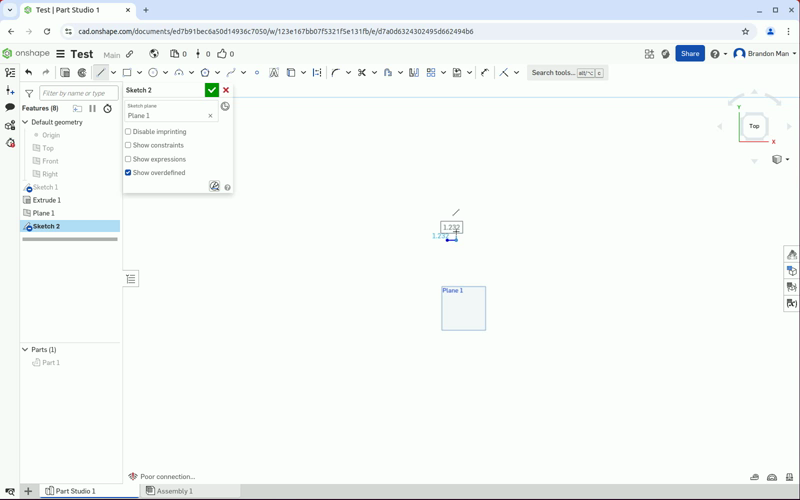
scroll(6)
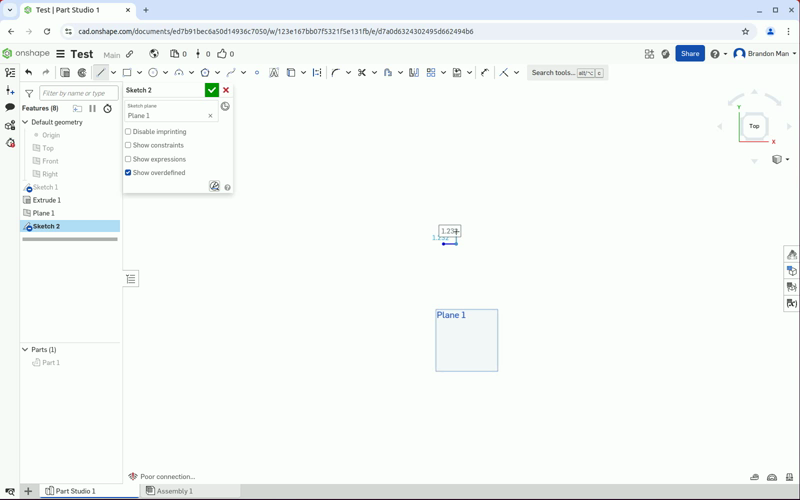
scroll(6)
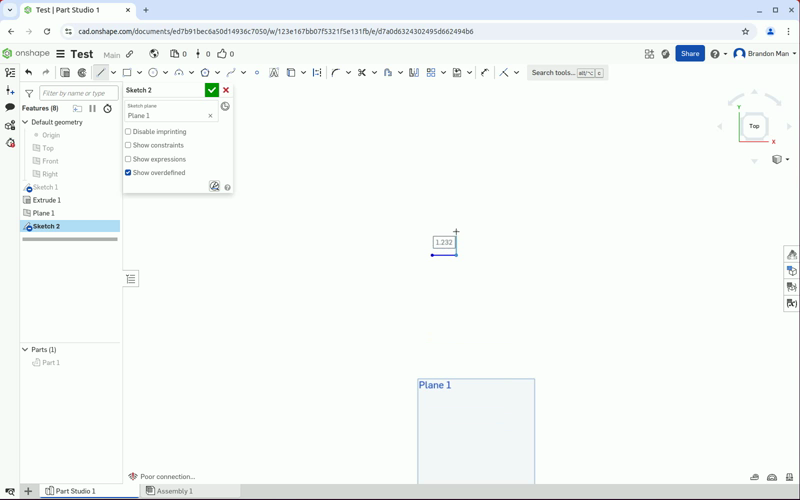
scroll(6)
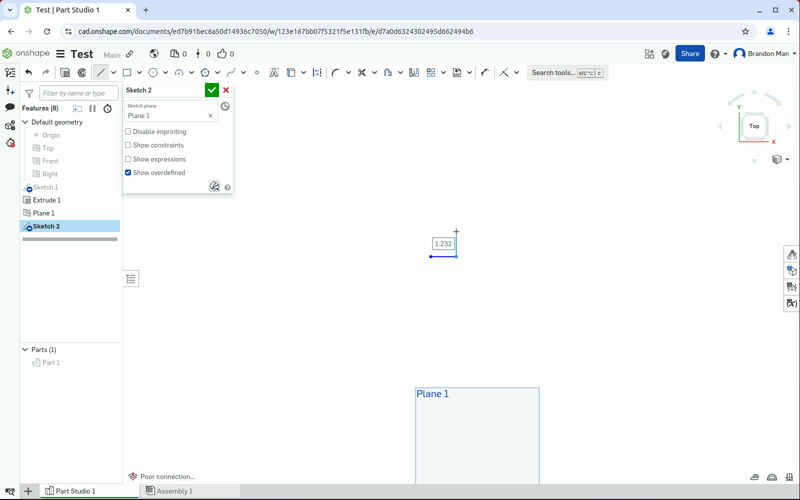
scroll(6)
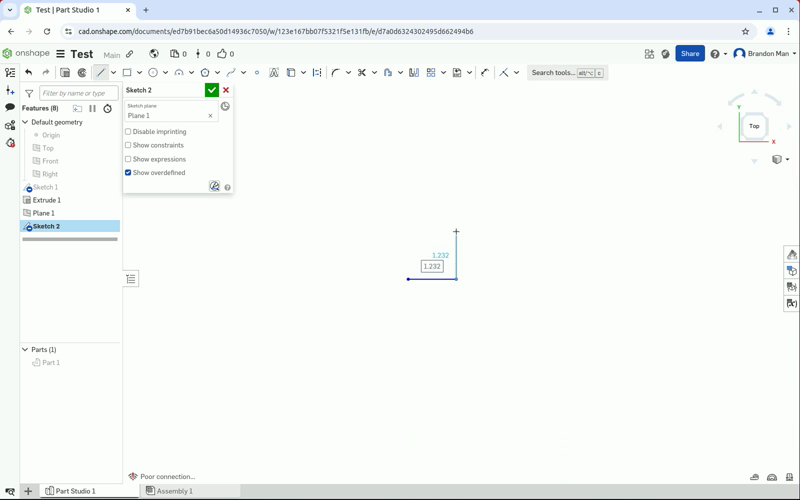
scroll(6)
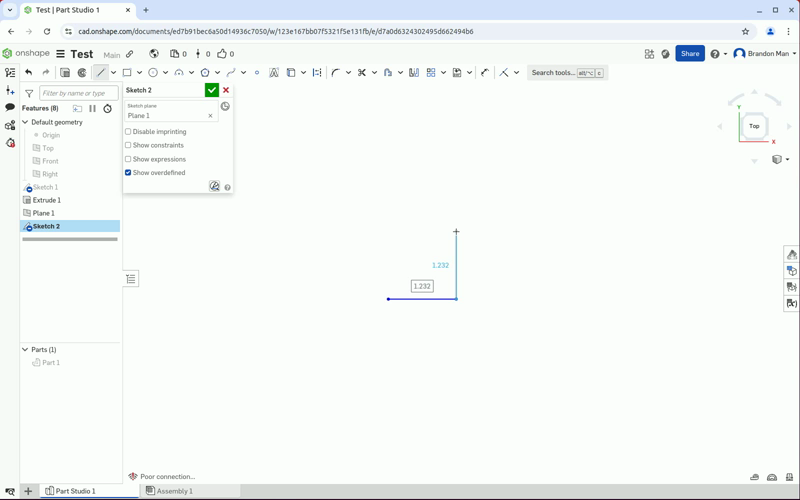
click(456, 231)
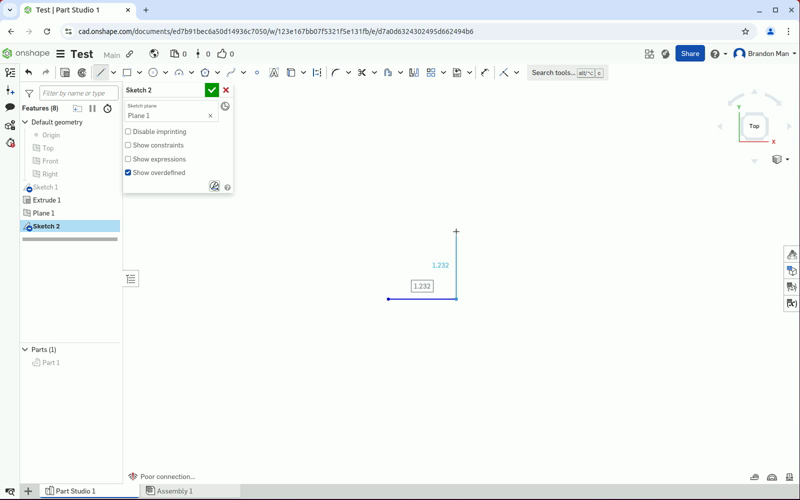
scroll(-6)
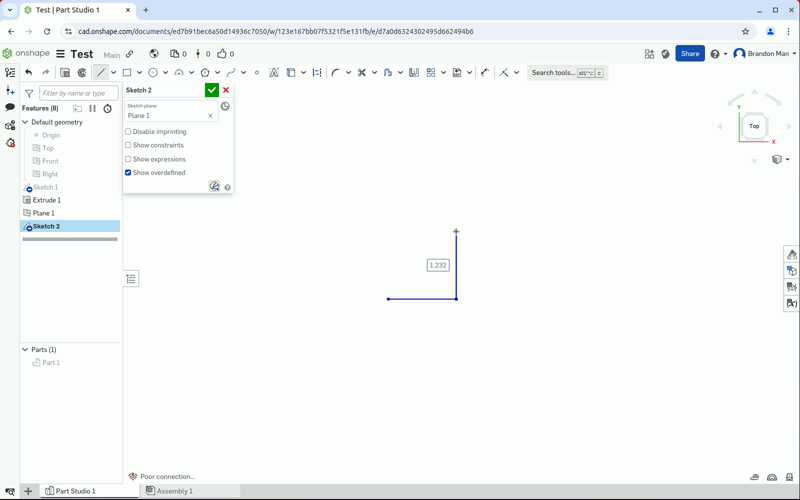
scroll(-6)
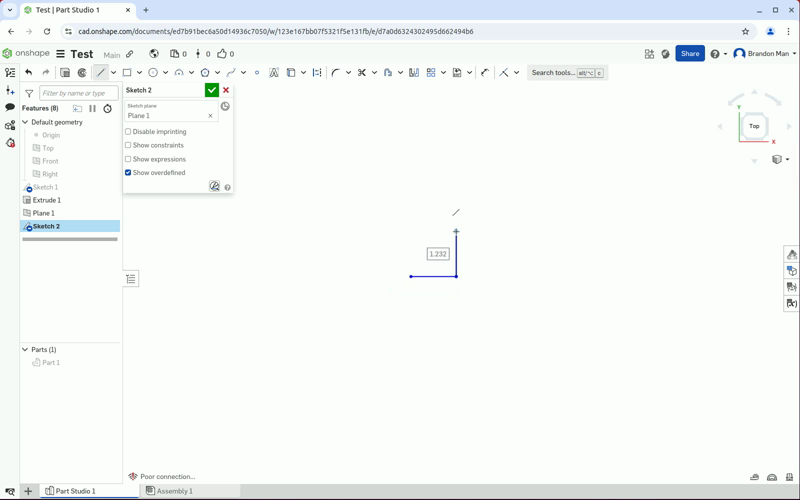
scroll(-6)
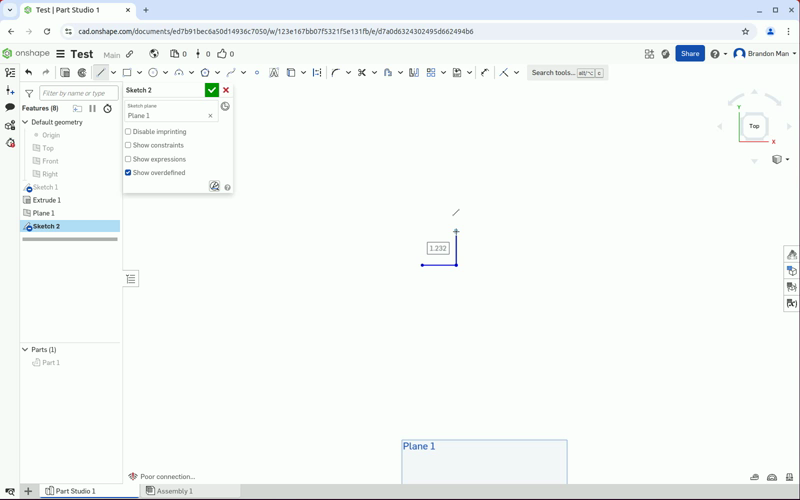
scroll(-6)
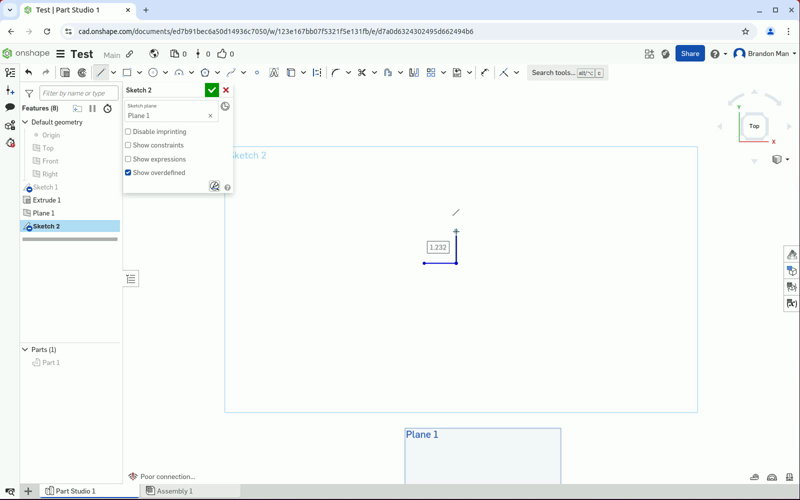
scroll(-6)
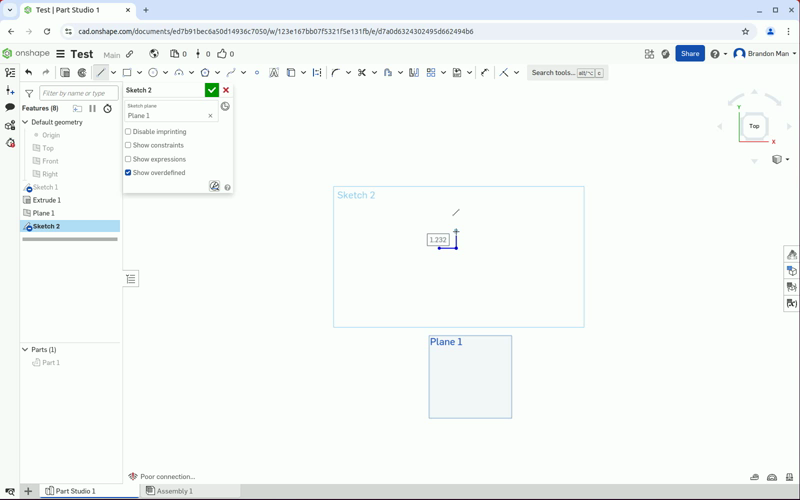
scroll(-6)
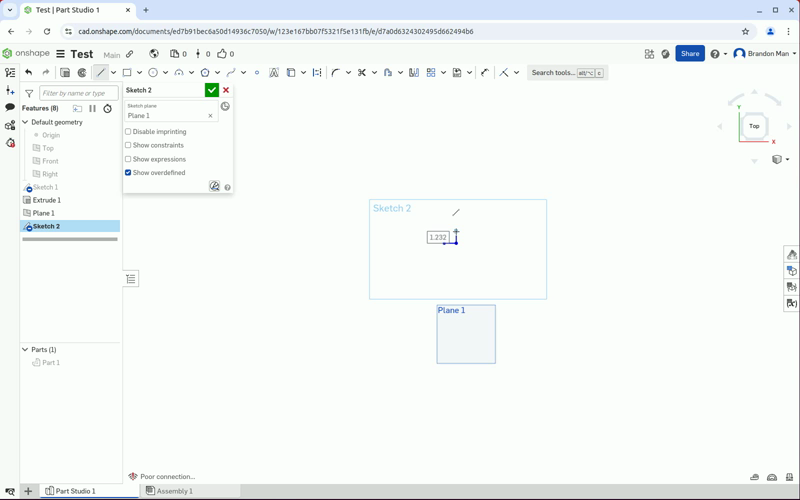
scroll(-6)
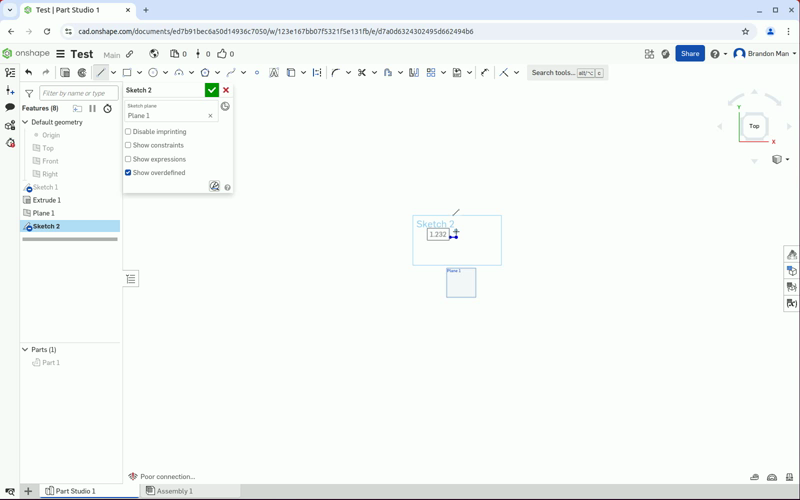
key_up(shift)
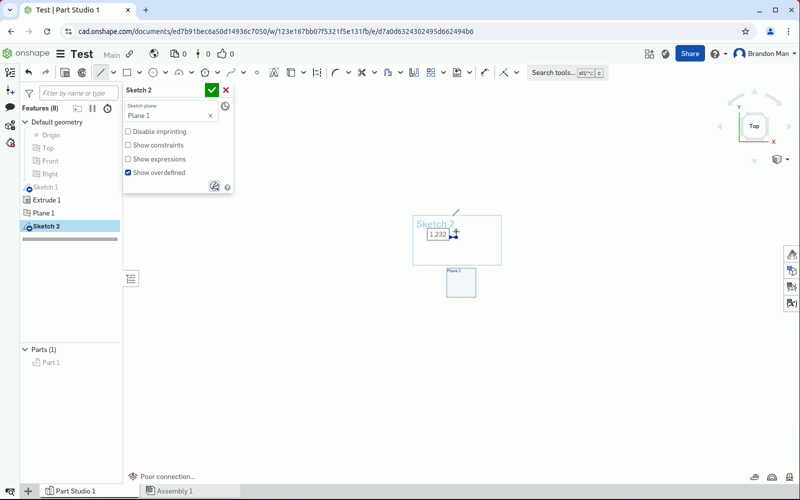
key_down(shift)
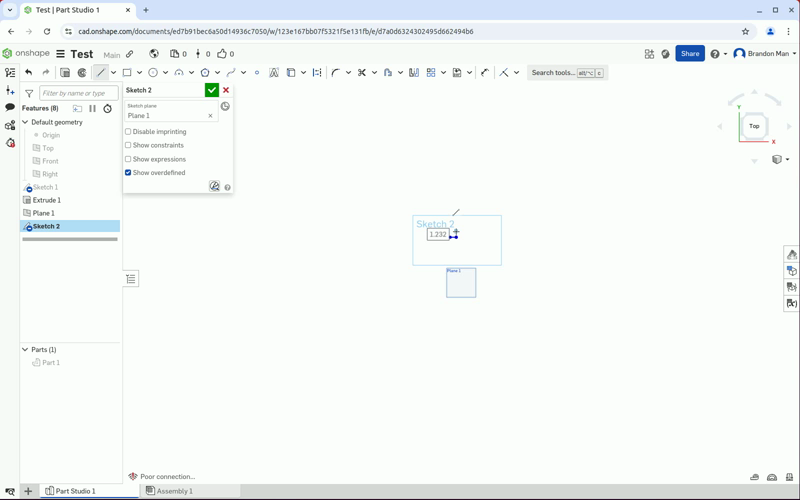
mouse_move(486, 231)
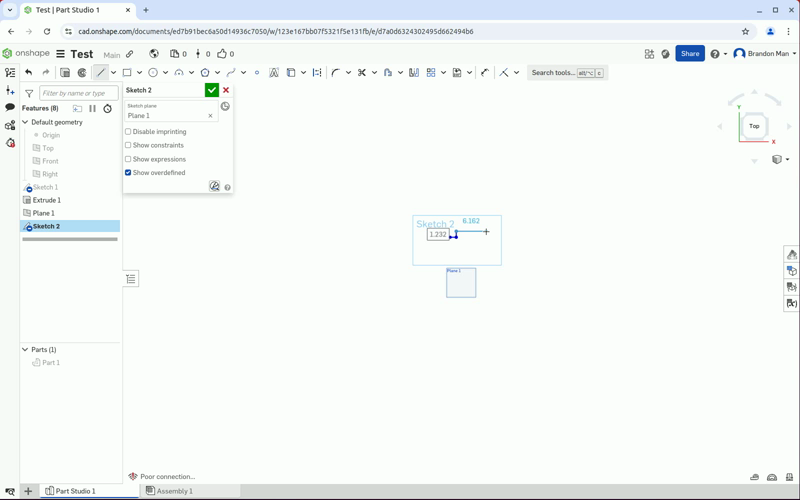
mouse_move(450, 231)
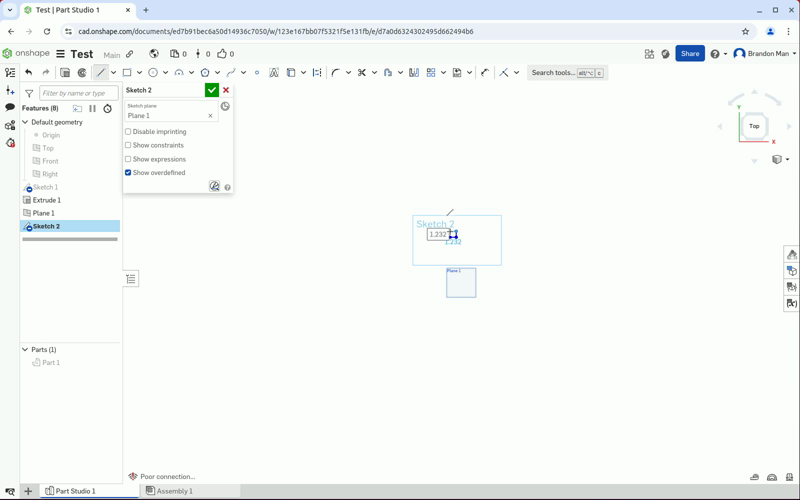
scroll(6)
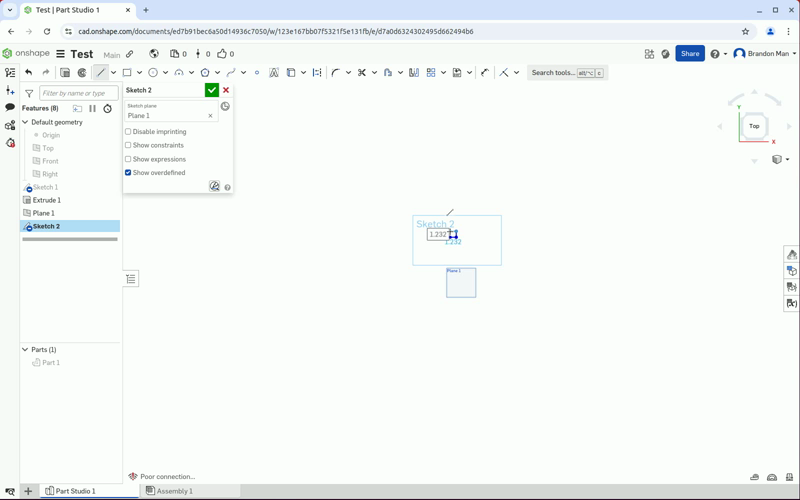
scroll(6)
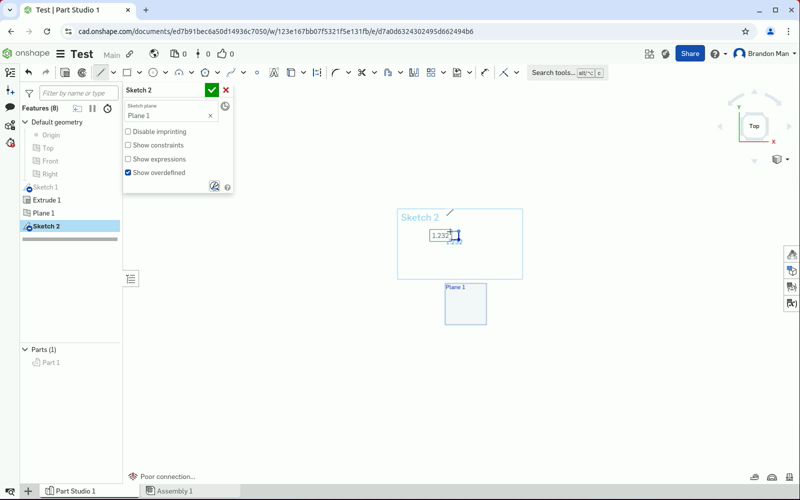
scroll(6)
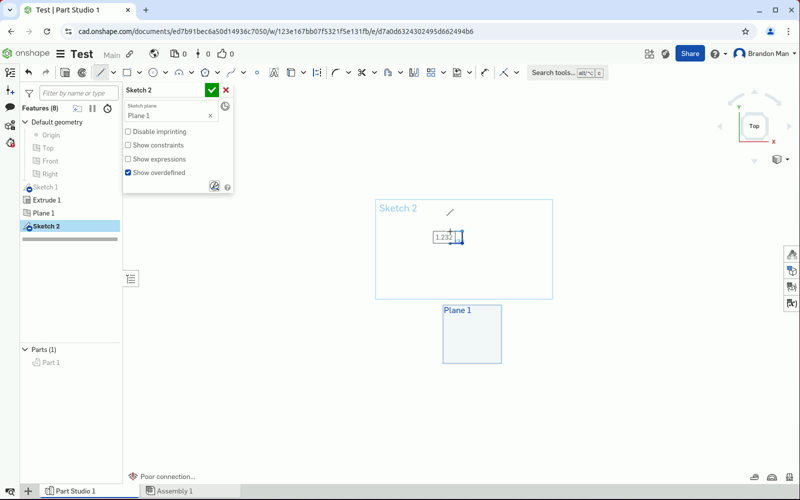
scroll(6)
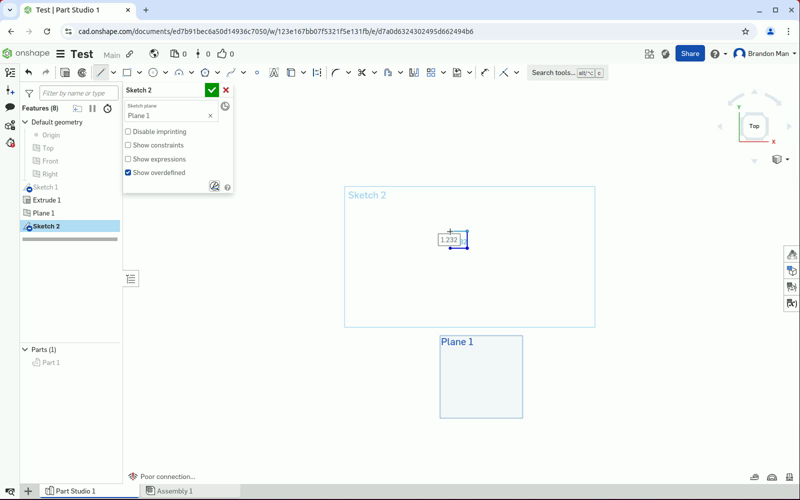
scroll(6)
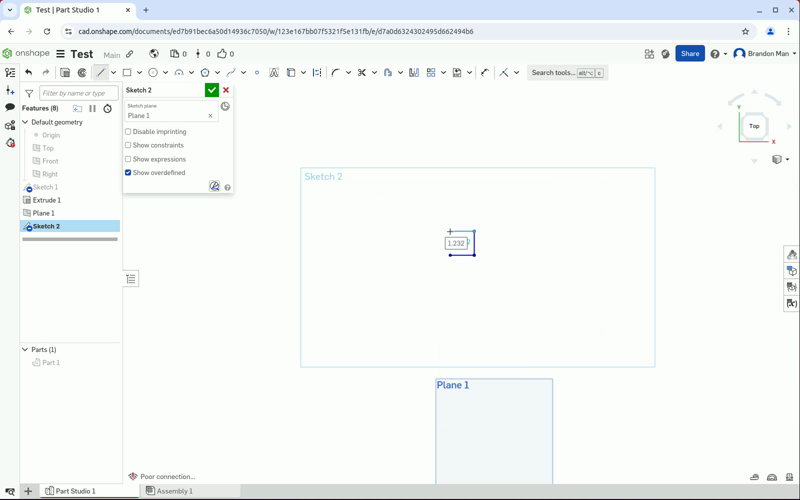
scroll(6)
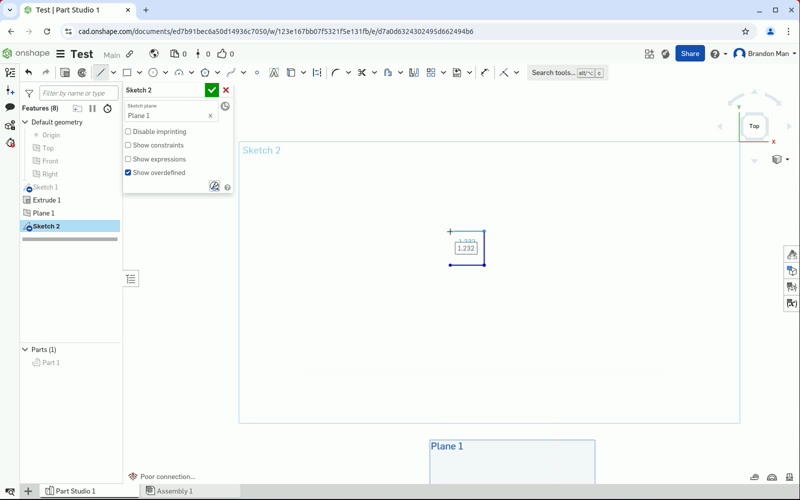
scroll(6)
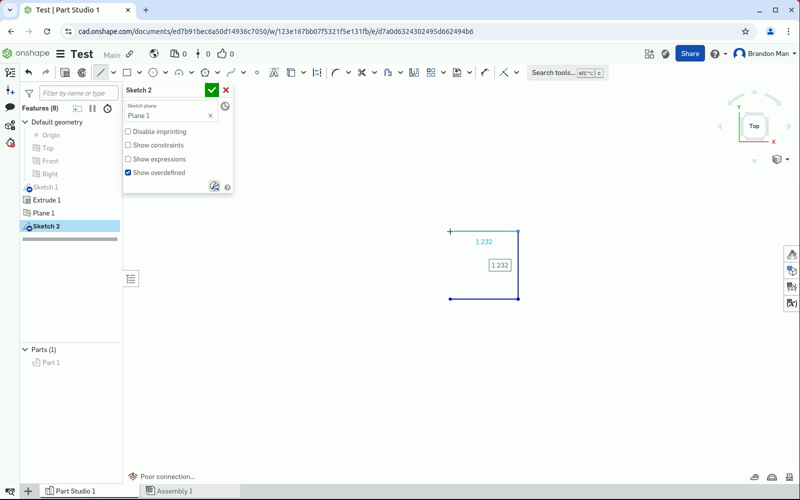
click(450, 231)
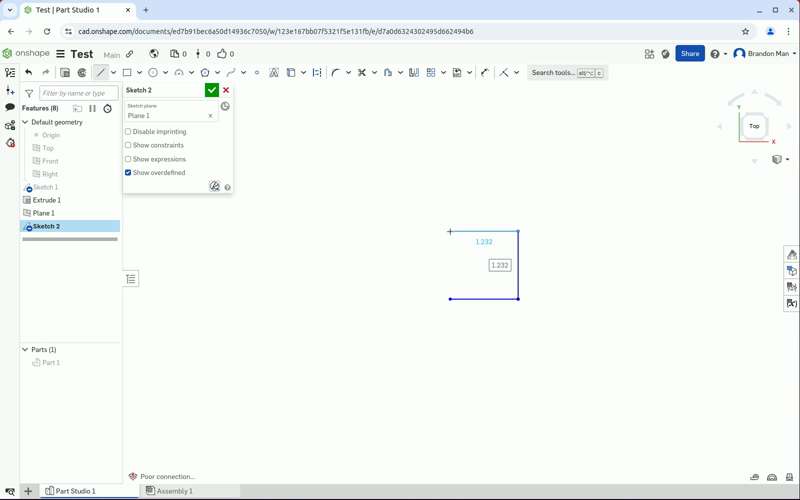
scroll(-6)
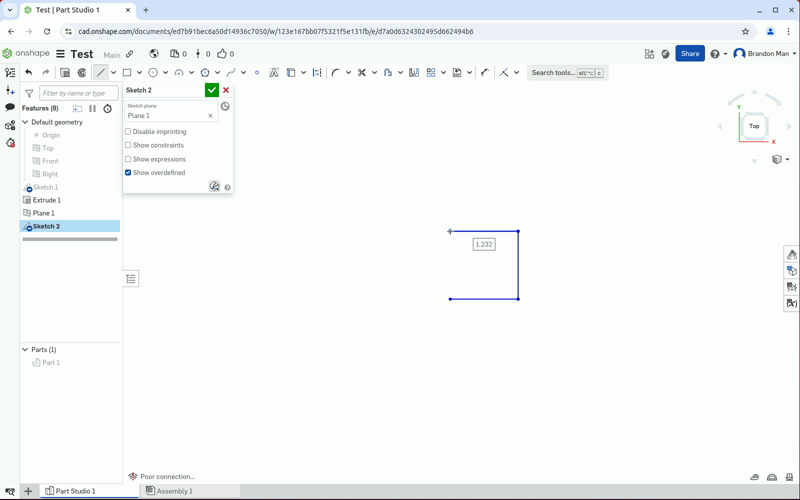
scroll(-6)
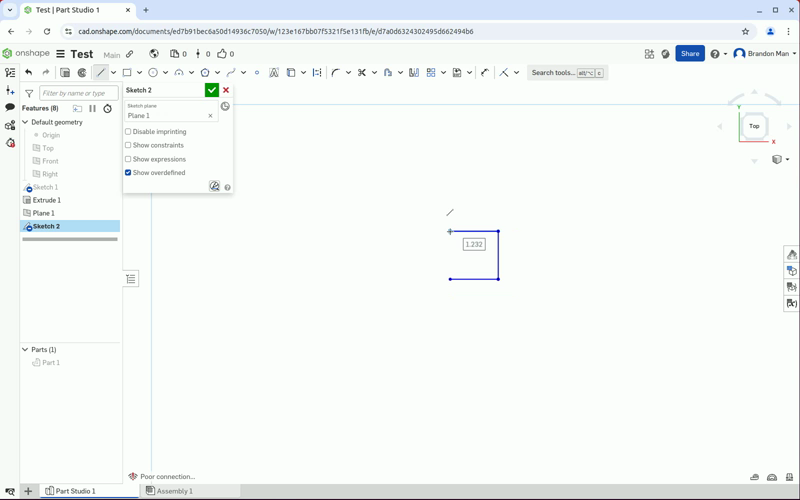
scroll(-6)
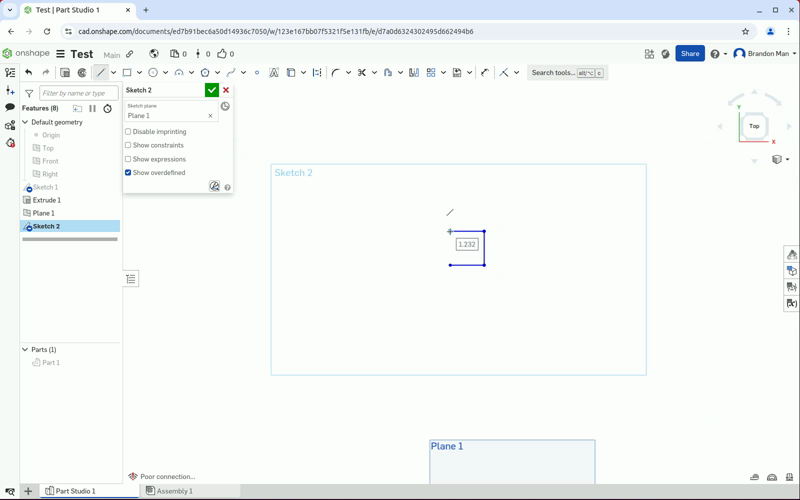
scroll(-6)
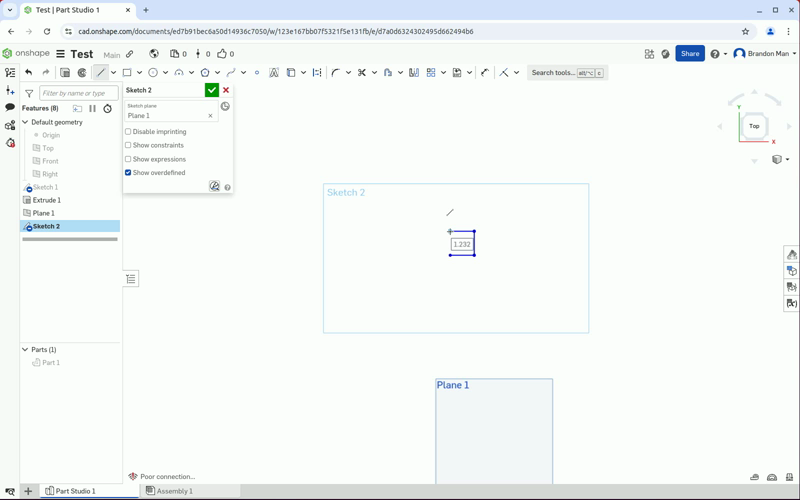
scroll(-6)
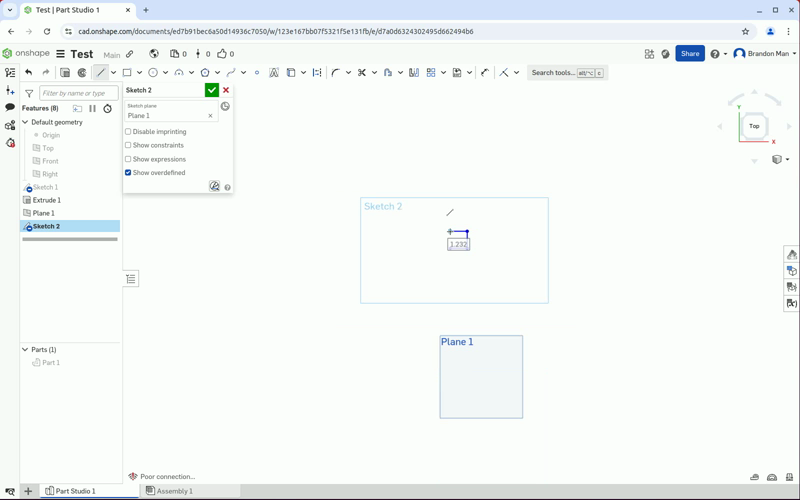
scroll(-6)
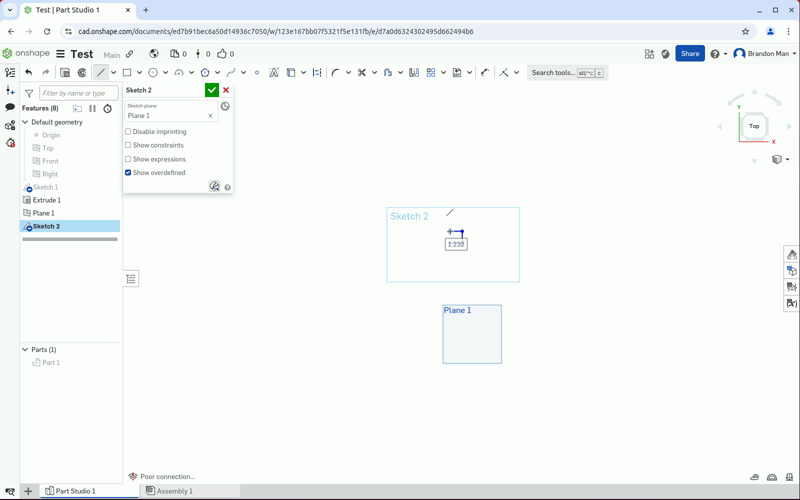
scroll(-6)
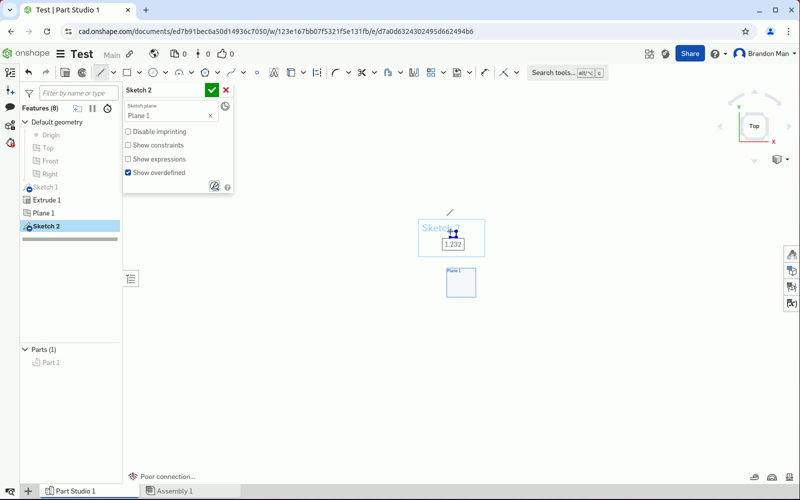
key_up(shift)
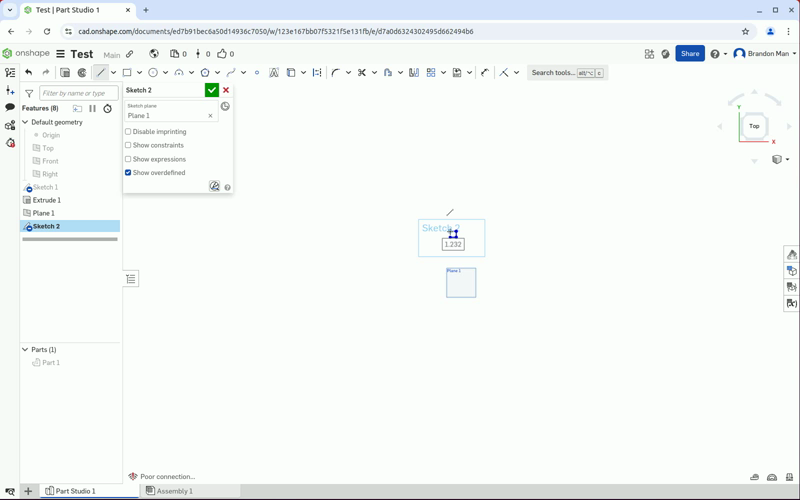
mouse_move(480, 231)
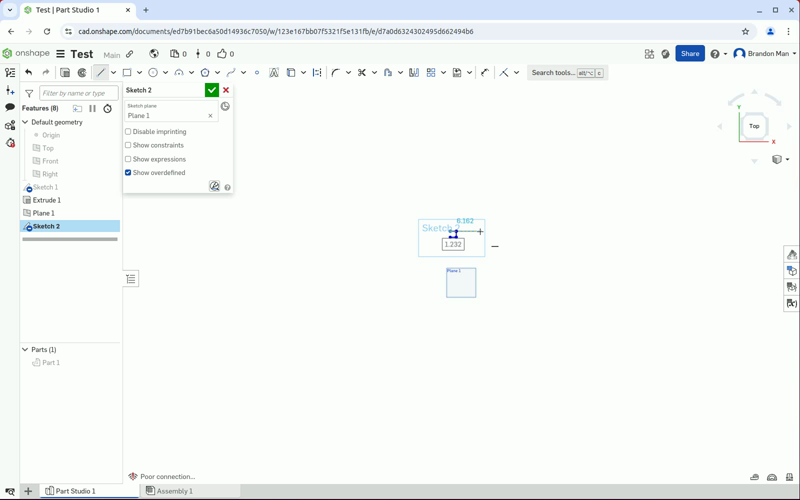
key_down(shift)
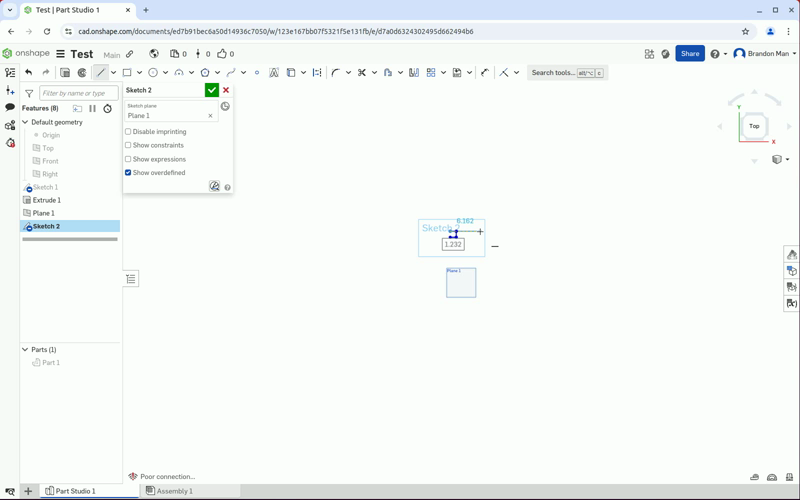
mouse_move(450, 237)
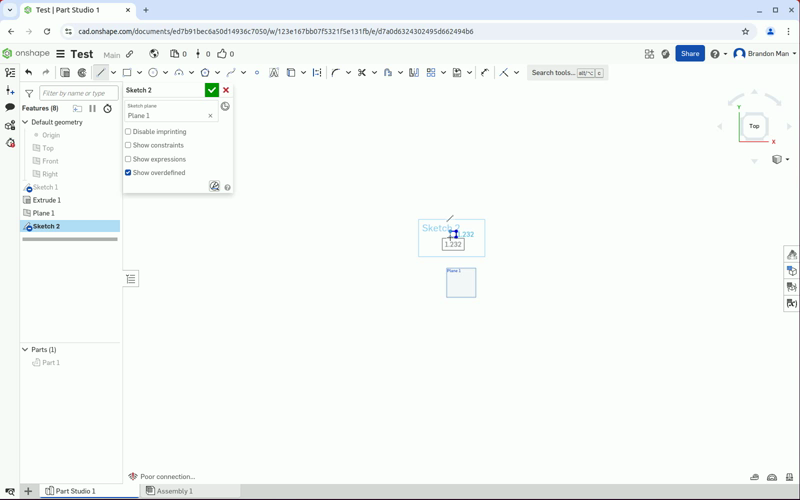
scroll(6)
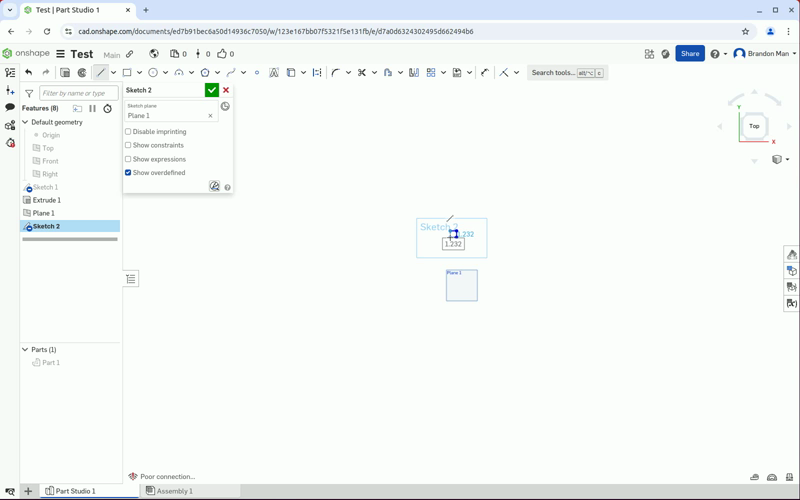
scroll(6)
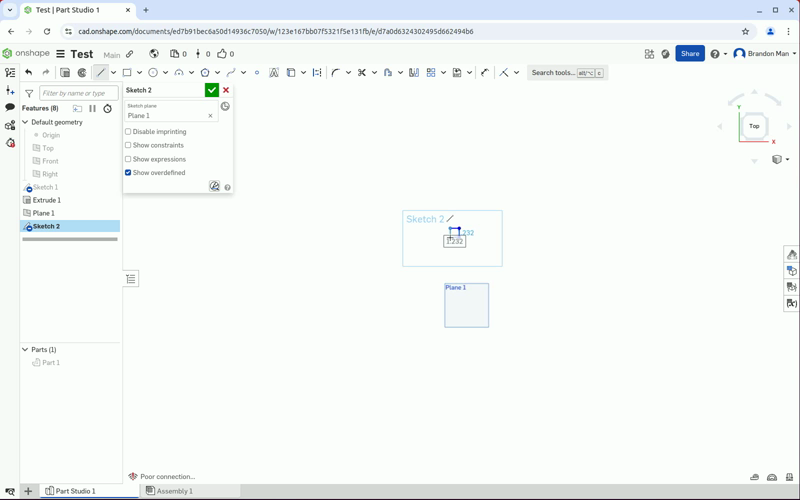
scroll(6)
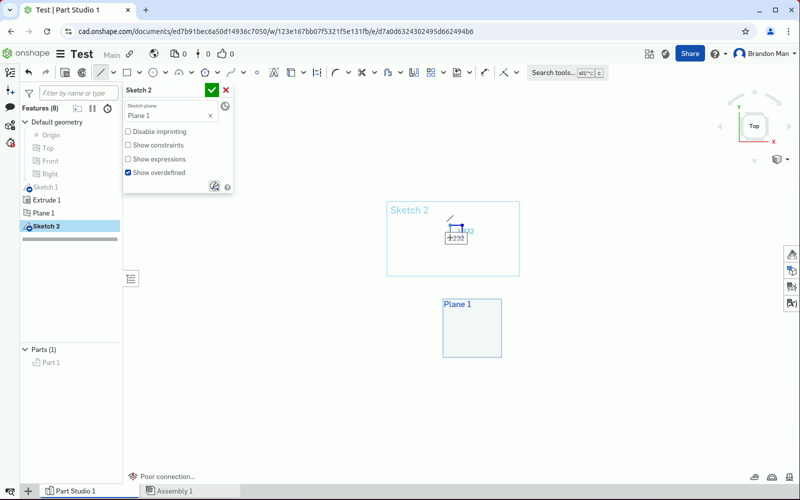
scroll(6)
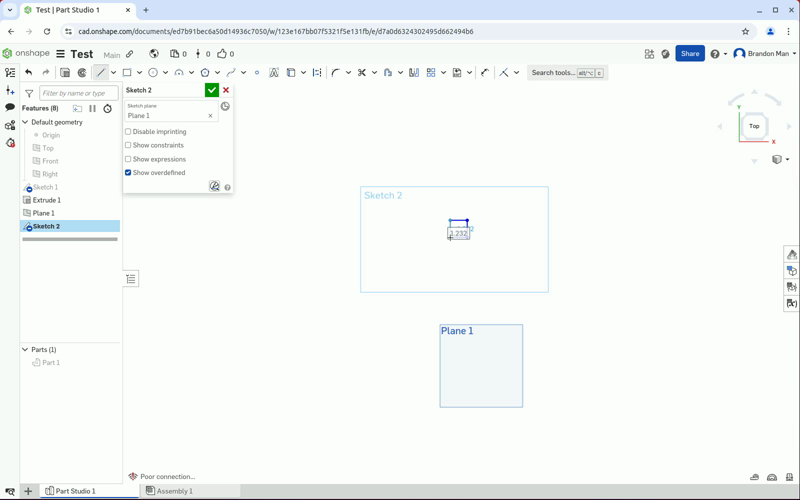
scroll(6)
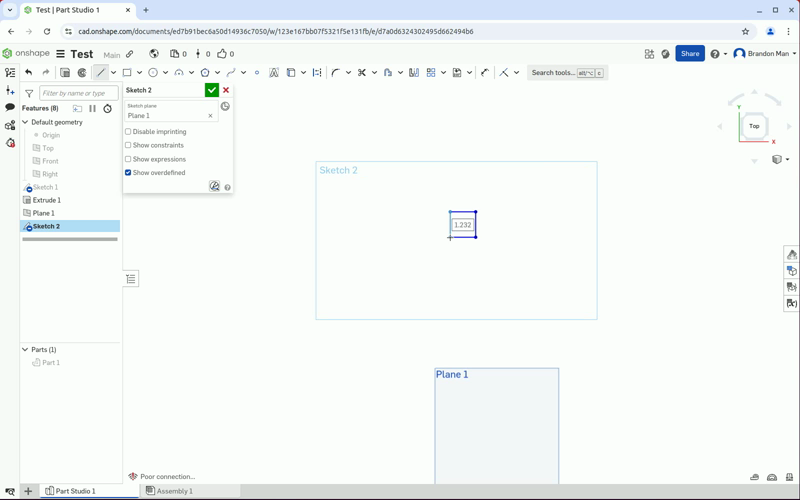
scroll(6)
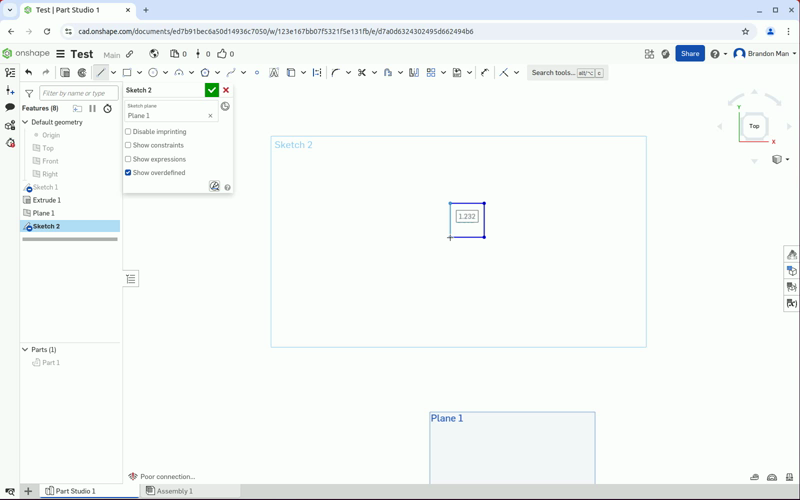
scroll(6)
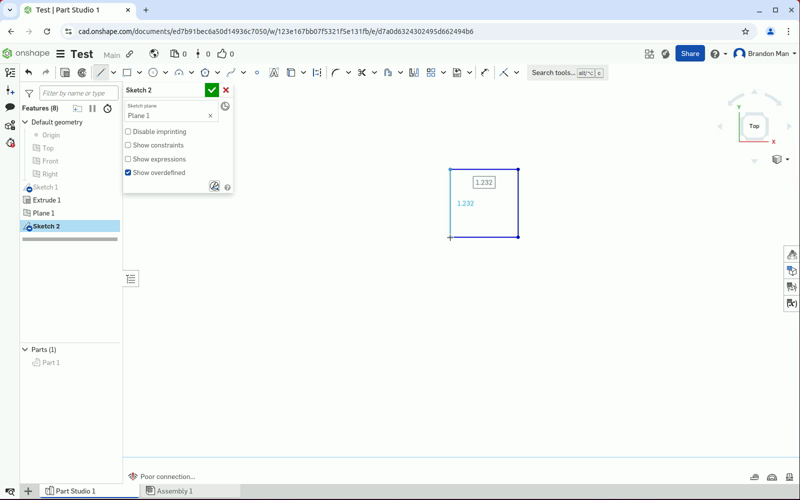
key_up(shift)
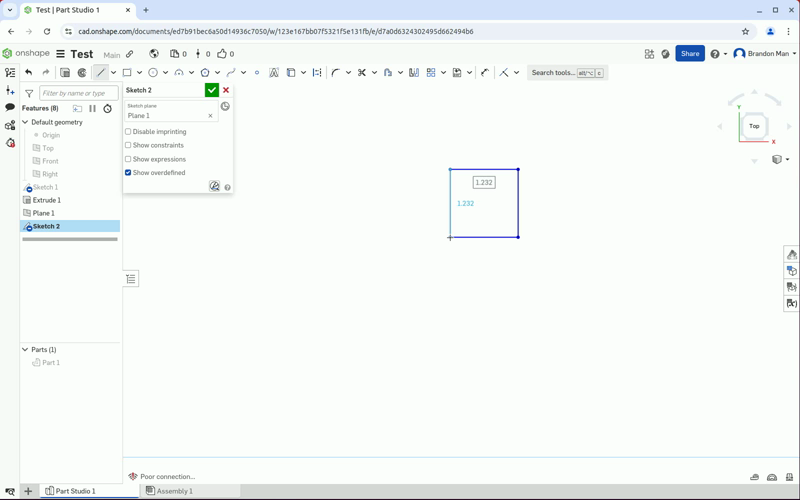
click(450, 237)
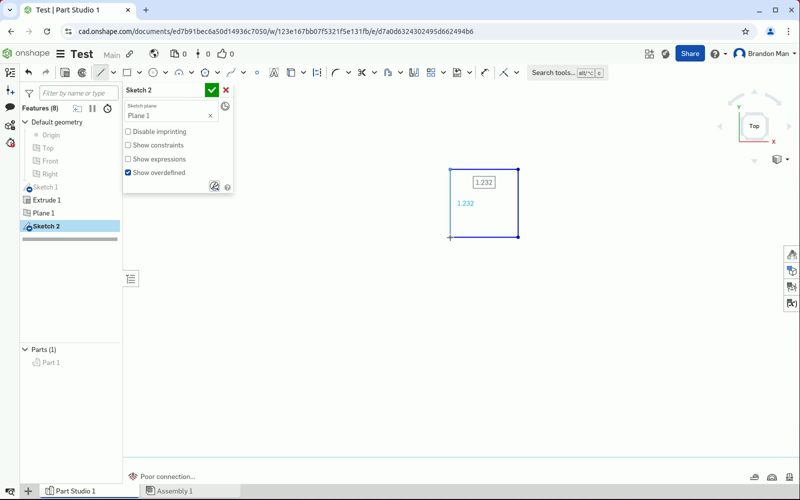
scroll(-6)
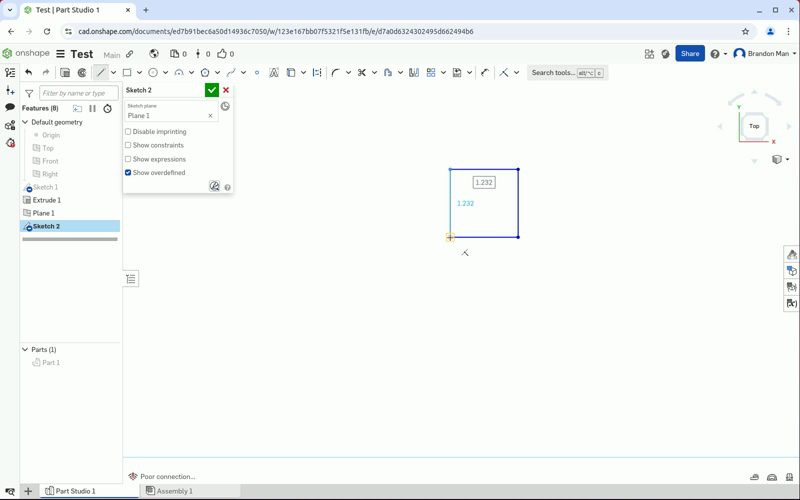
scroll(-6)
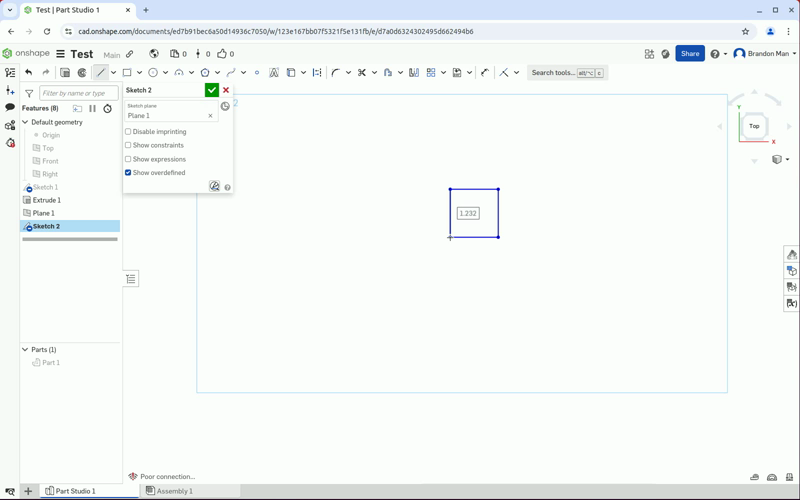
scroll(-6)
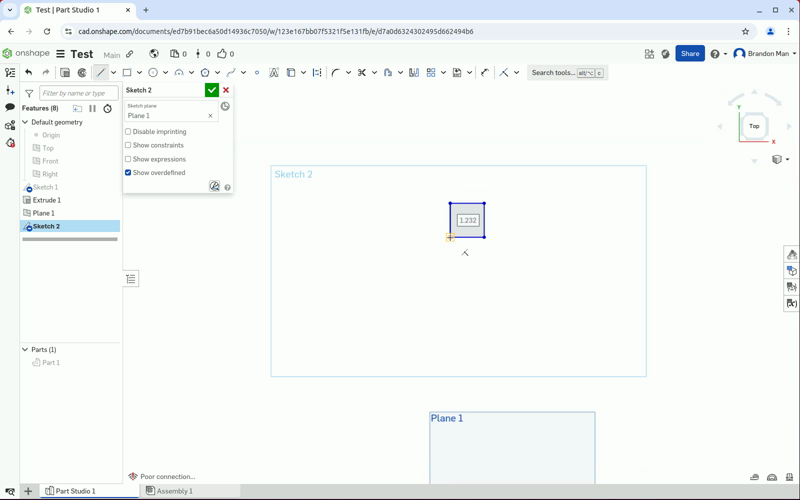
scroll(-6)
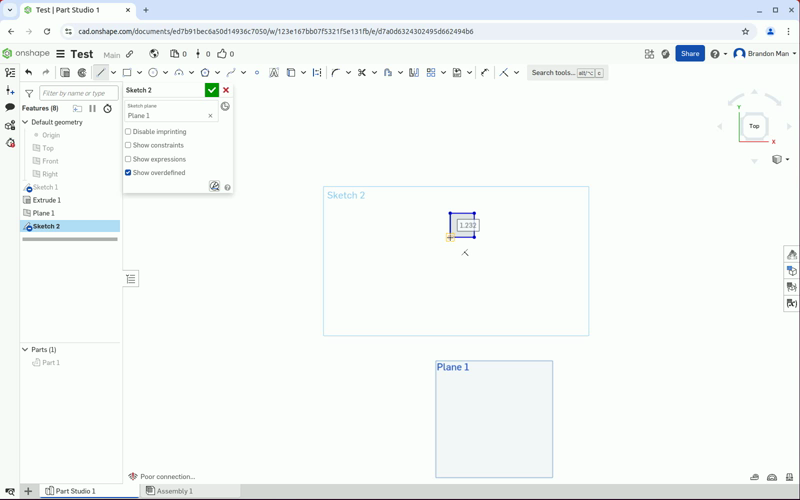
scroll(-6)
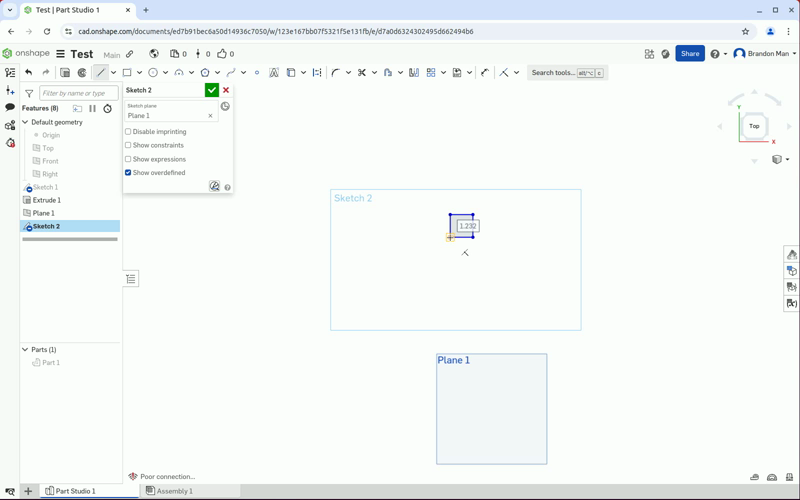
scroll(-6)
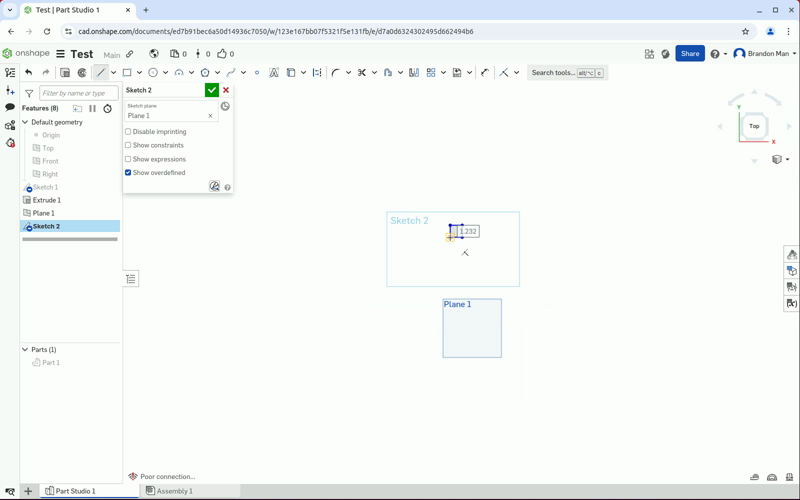
scroll(-6)
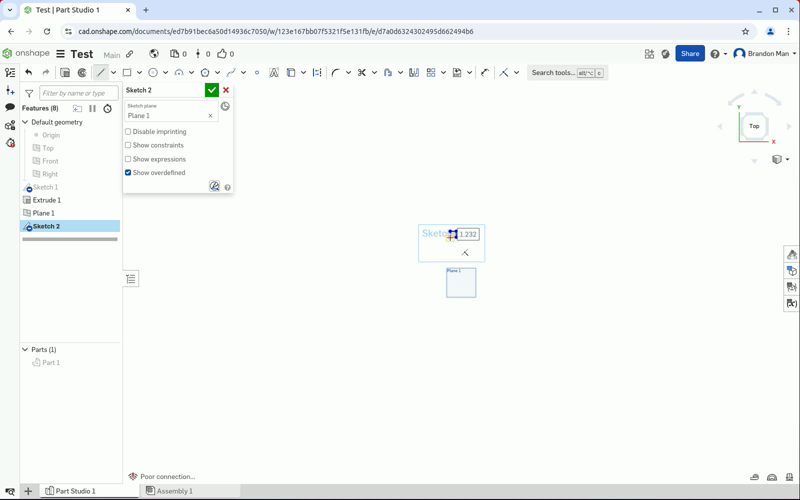
key(esc)
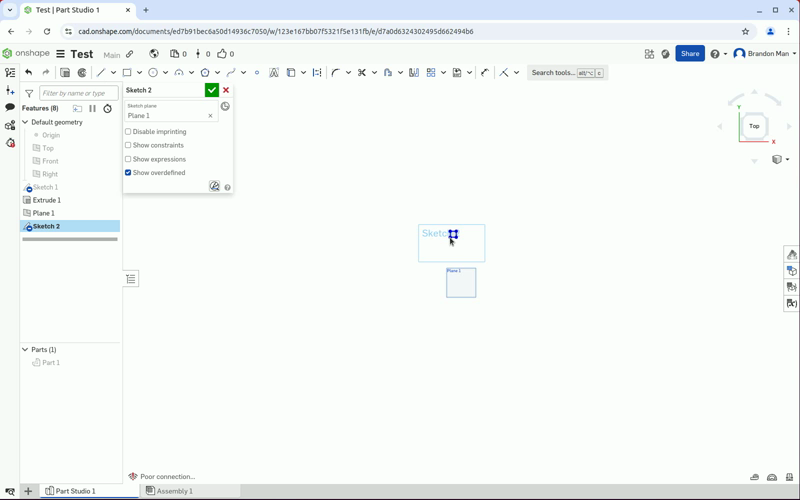
mouse_move(452, 231)
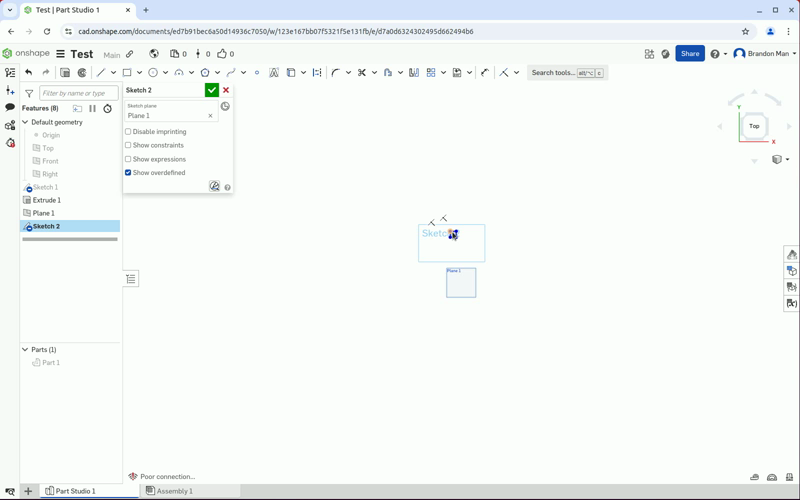
scroll(6)
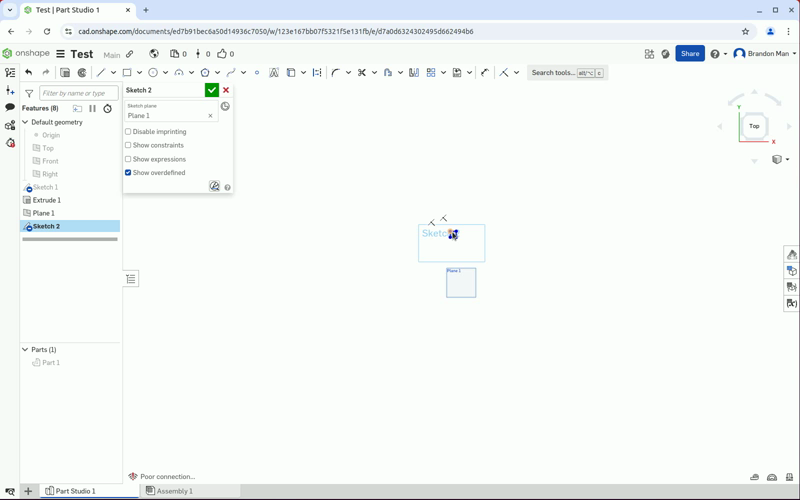
scroll(6)
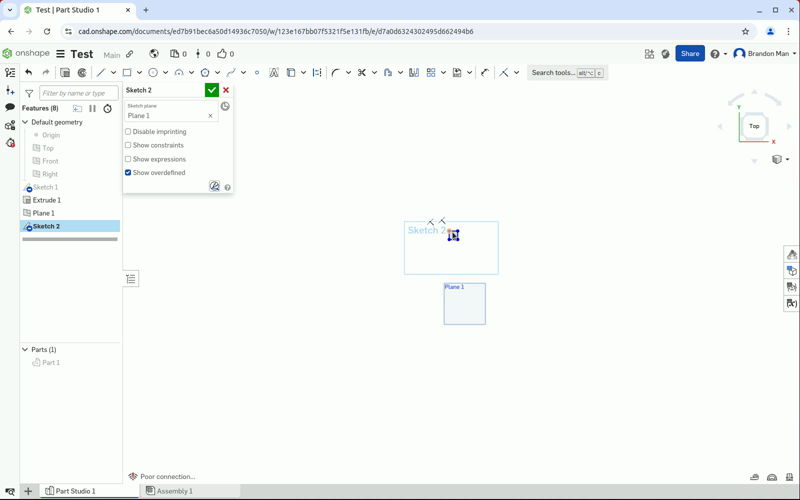
scroll(6)
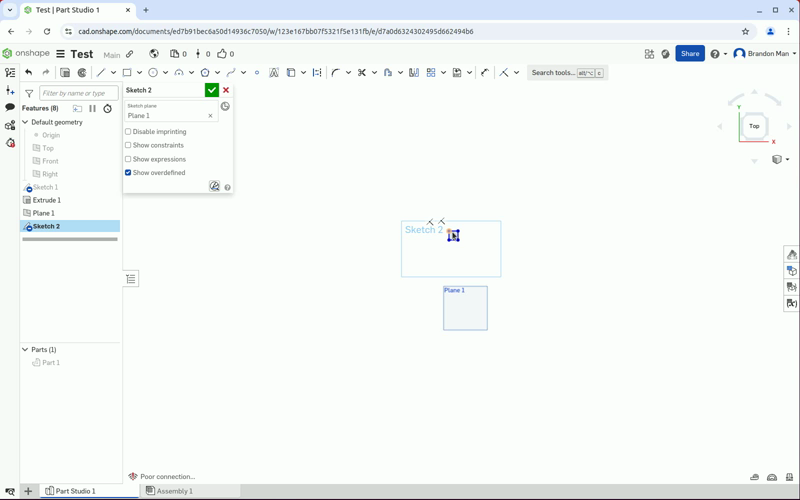
scroll(6)
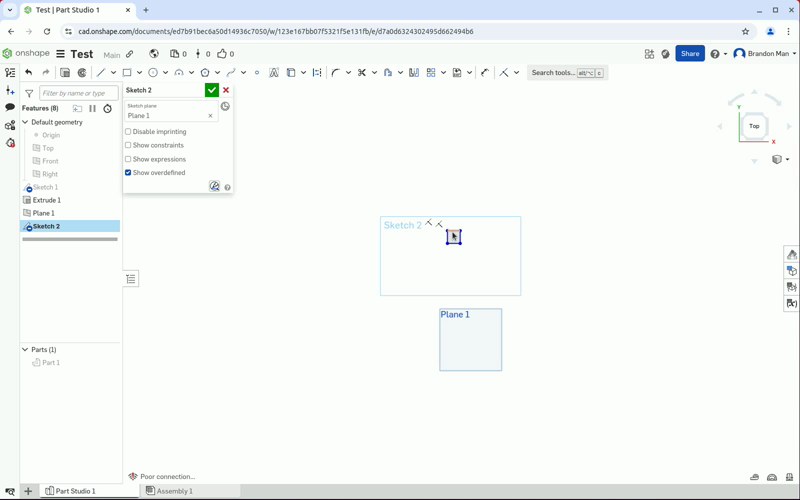
scroll(6)
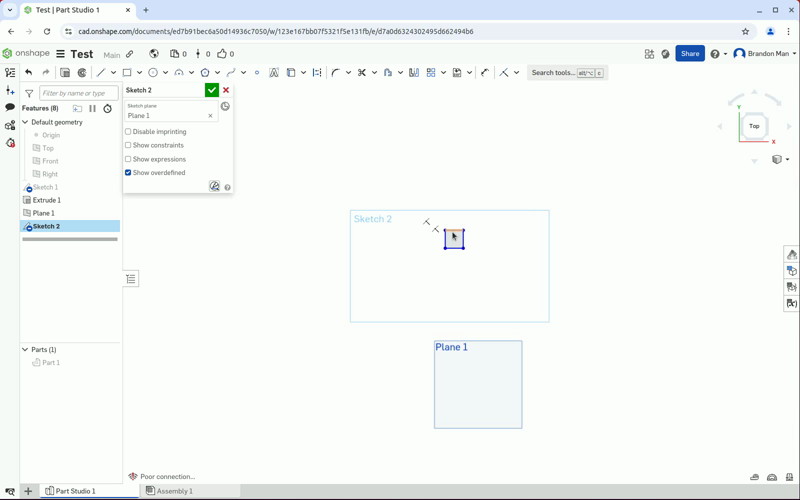
scroll(6)
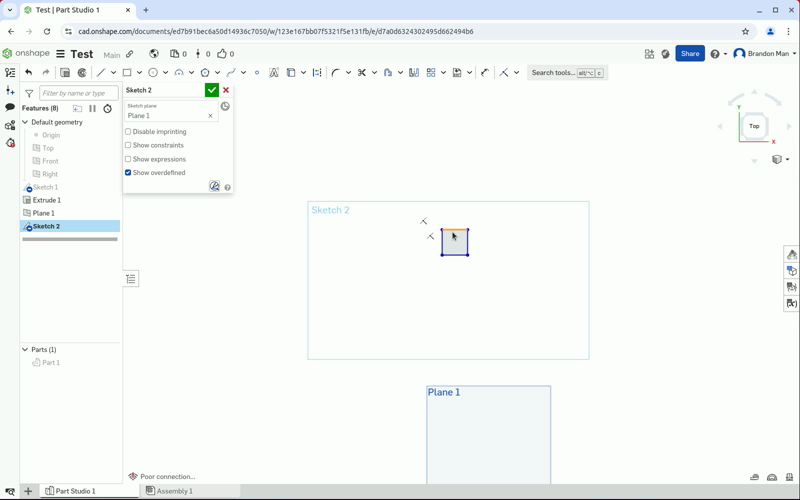
scroll(6)
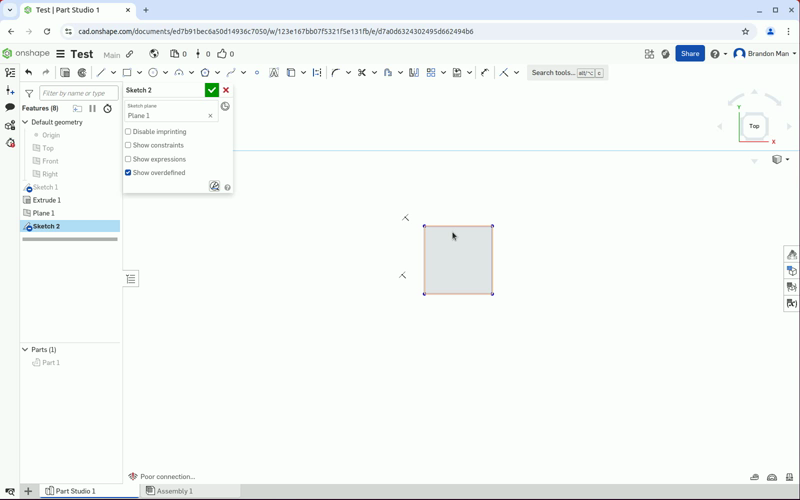
click(452, 231)
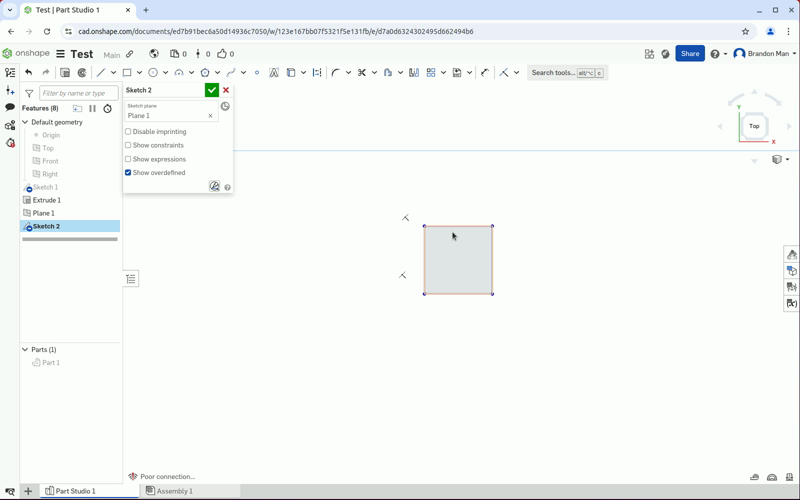
scroll(-6)
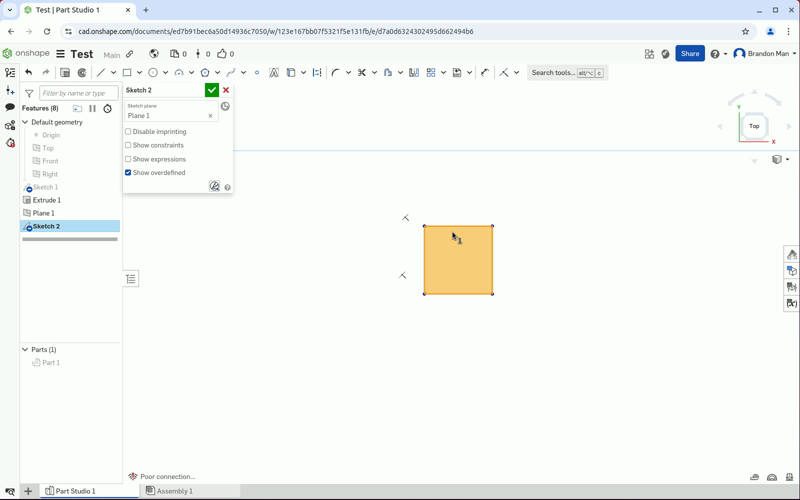
scroll(-6)
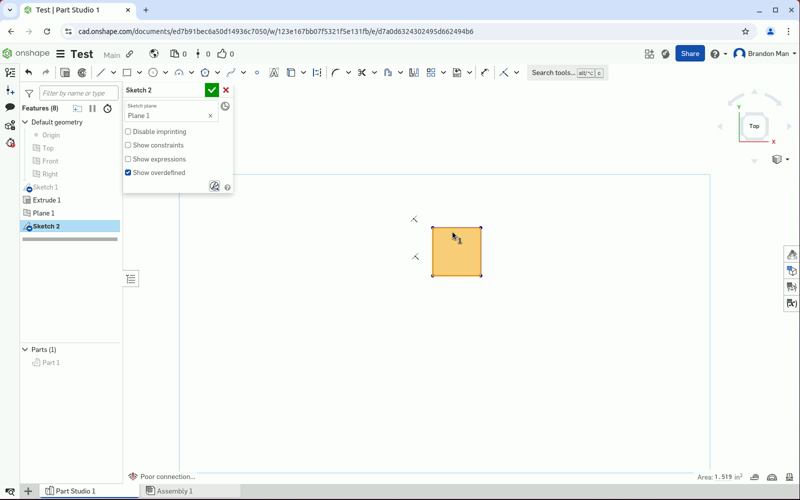
scroll(-6)
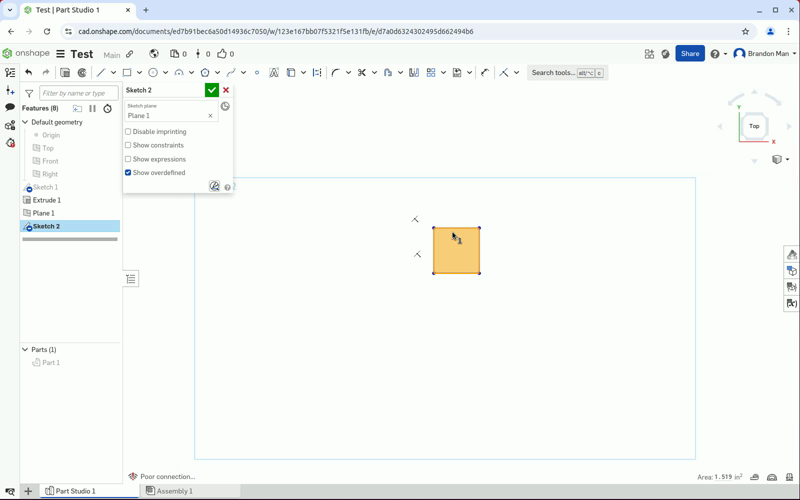
scroll(-6)
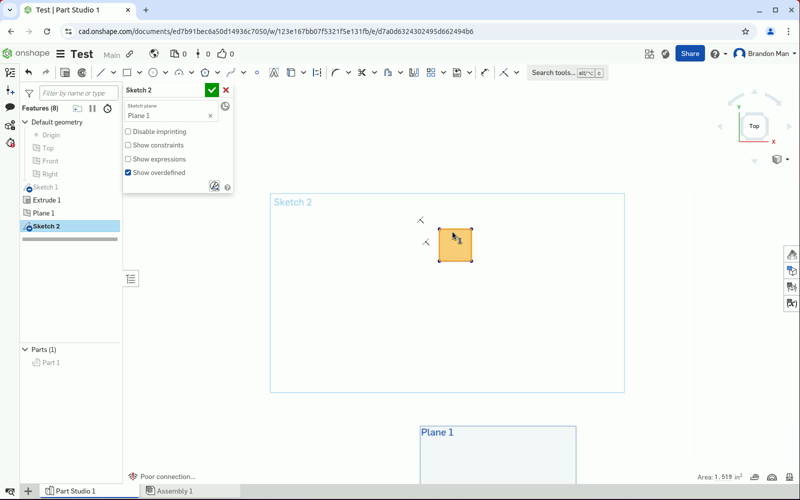
scroll(-6)
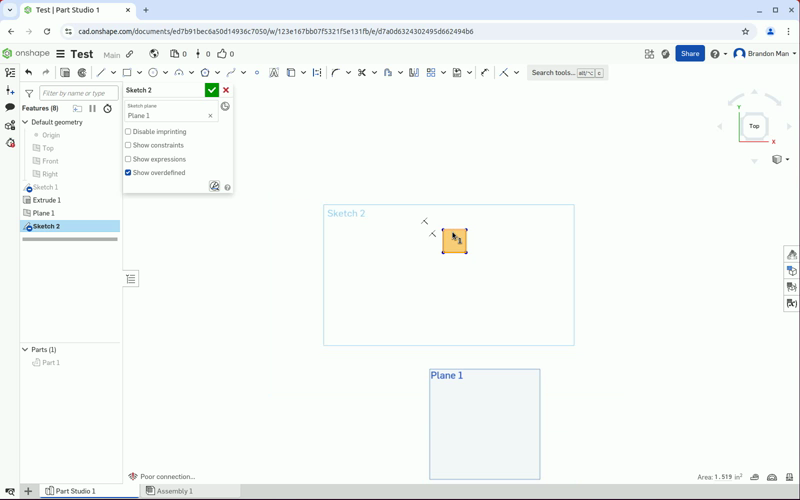
scroll(-6)
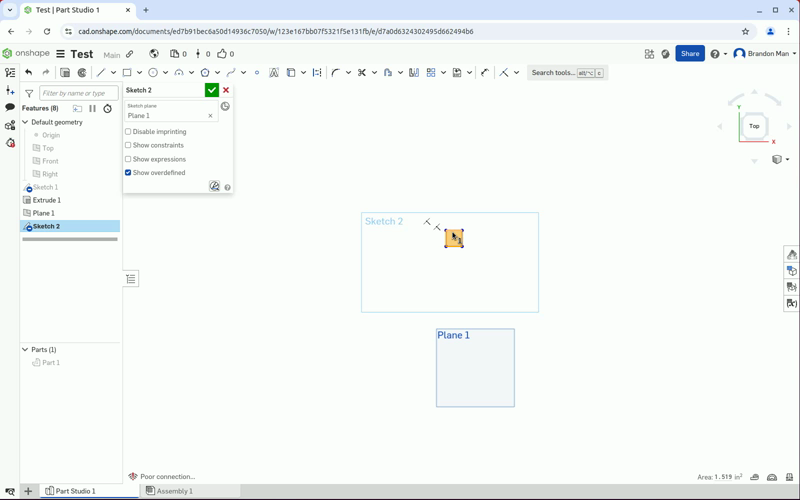
scroll(-6)
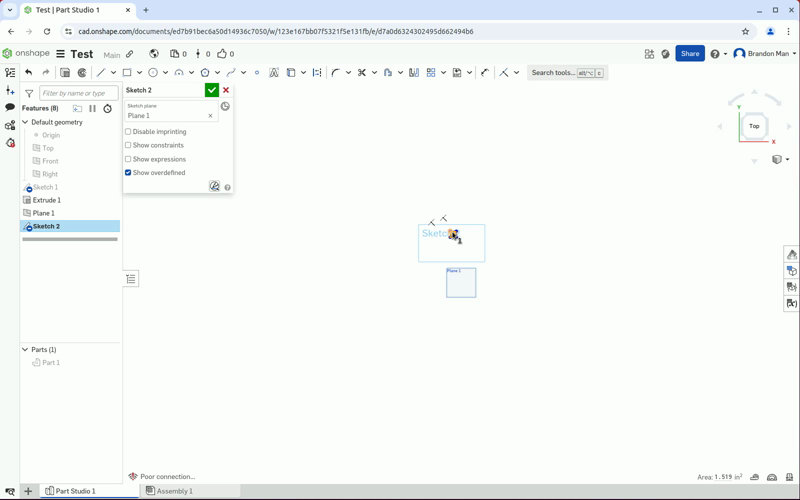
mouse_move(73, 352)
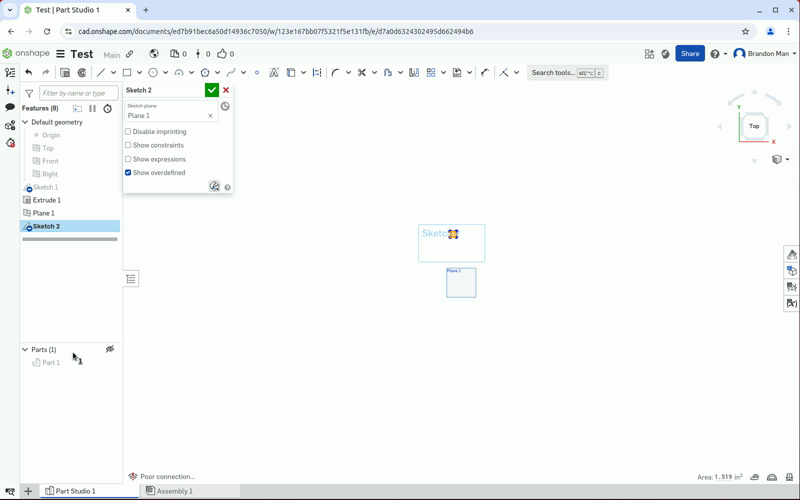
key(shift+y)
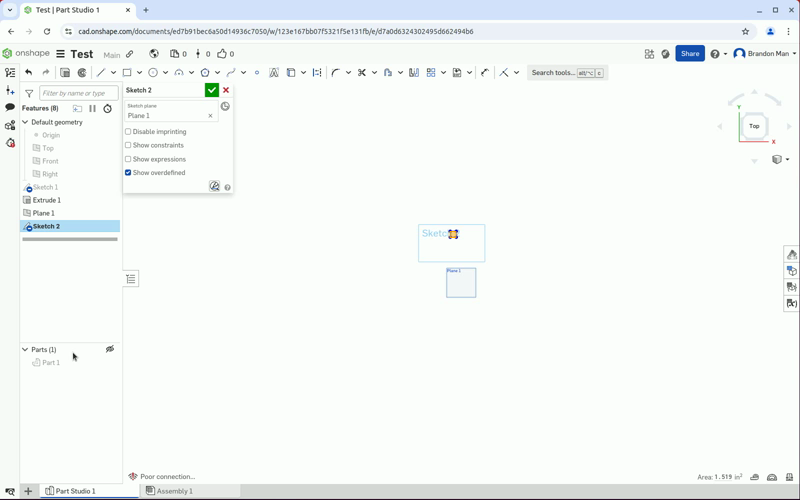
key(shift+e)
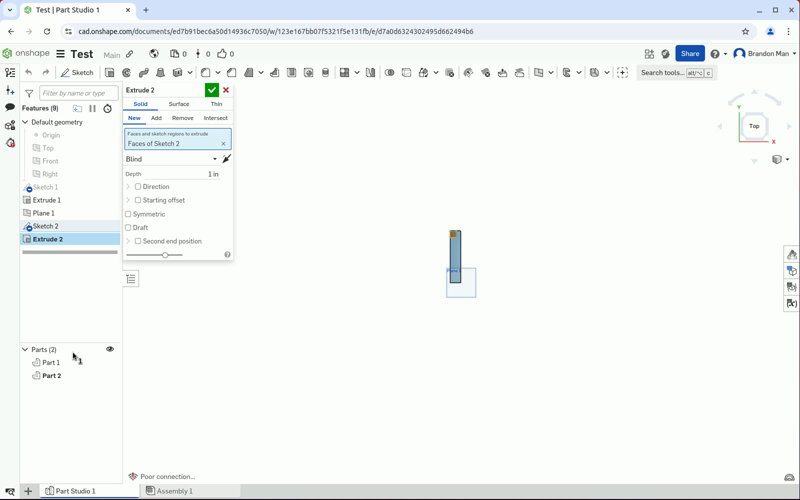
mouse_move(143, 106)
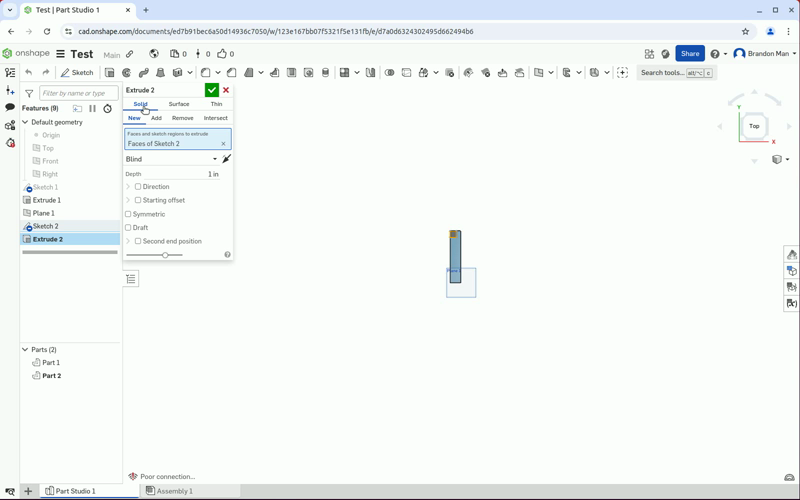
click(143, 106)
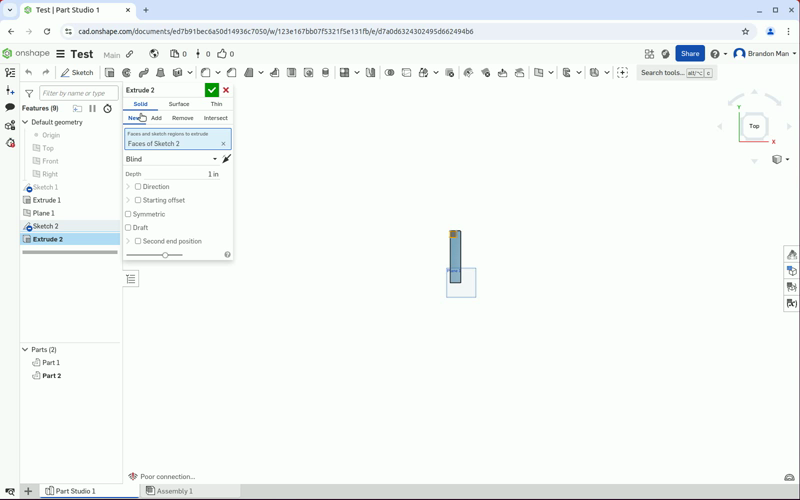
mouse_move(137, 120)
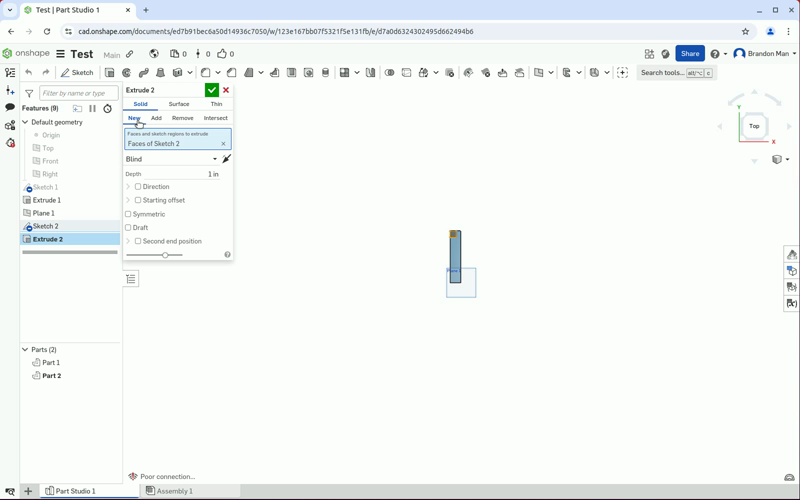
click(137, 120)
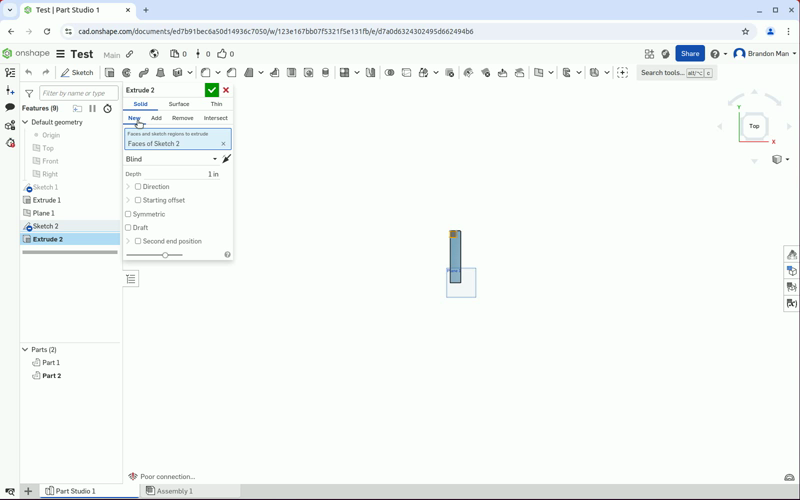
key(tab, 4)
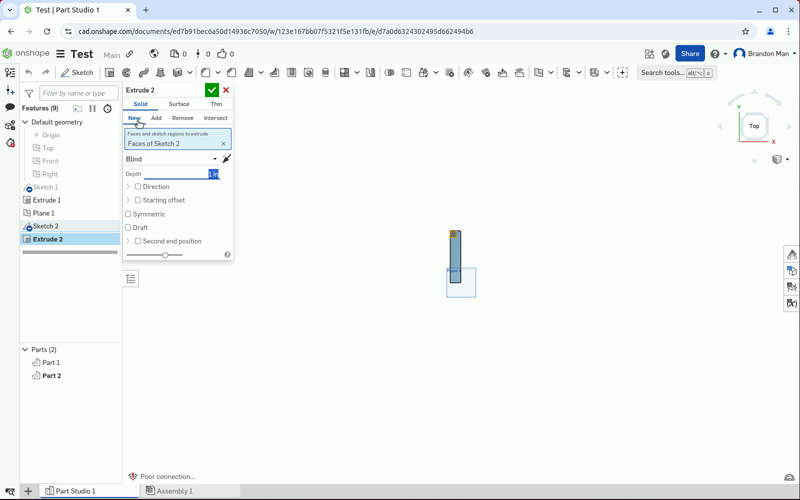
text(22.627)
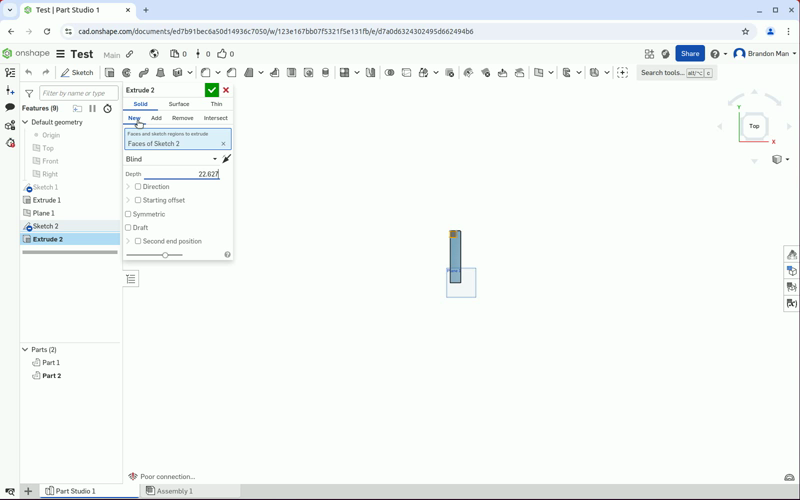
key(enter)
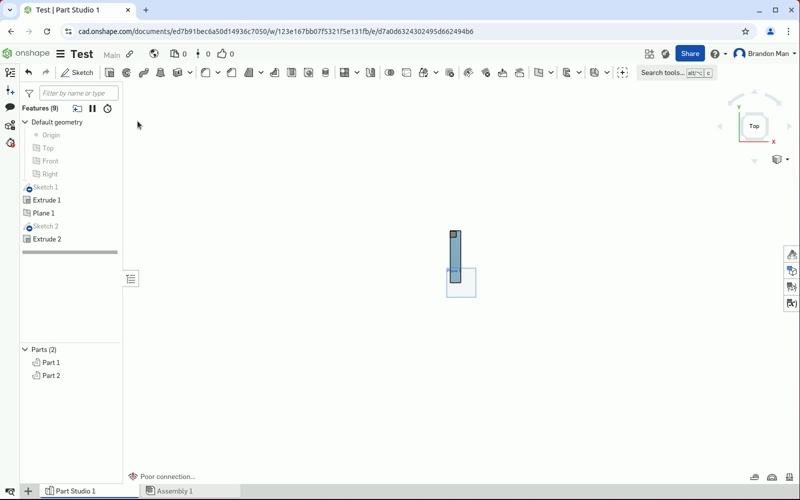
key(shift+h)
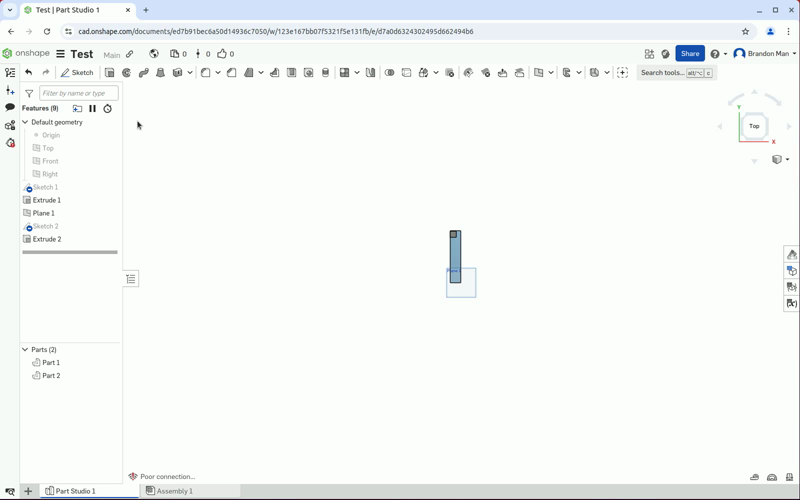
key(shift+h)
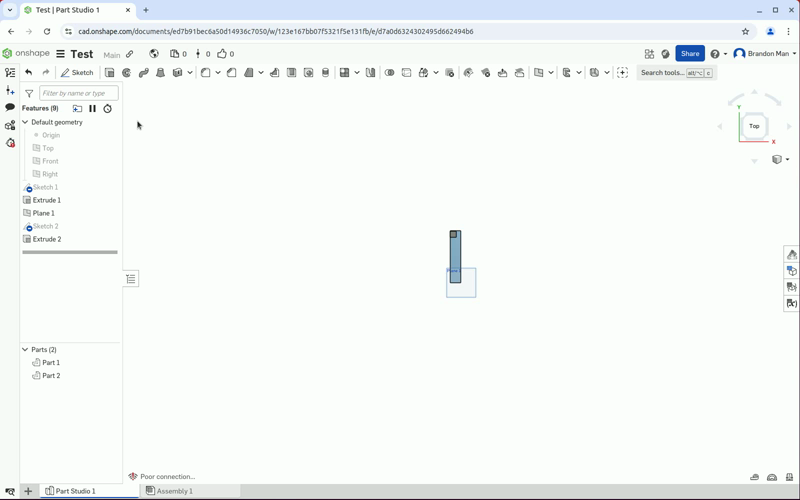
mouse_move(73, 189)
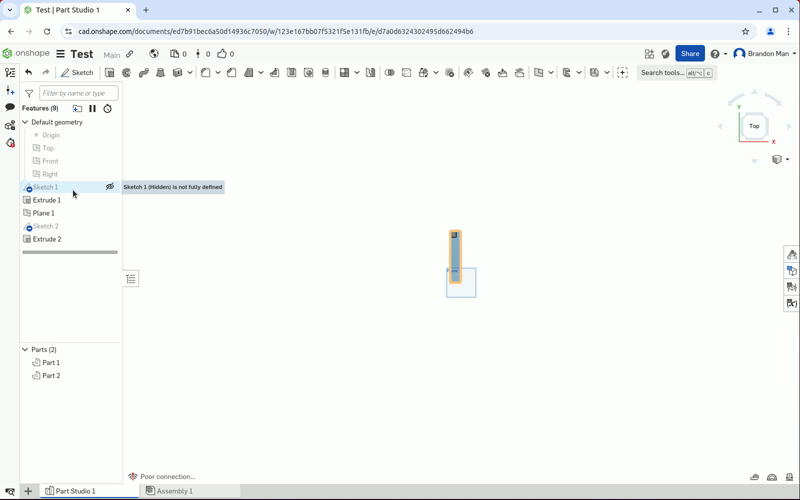
click(73, 189)
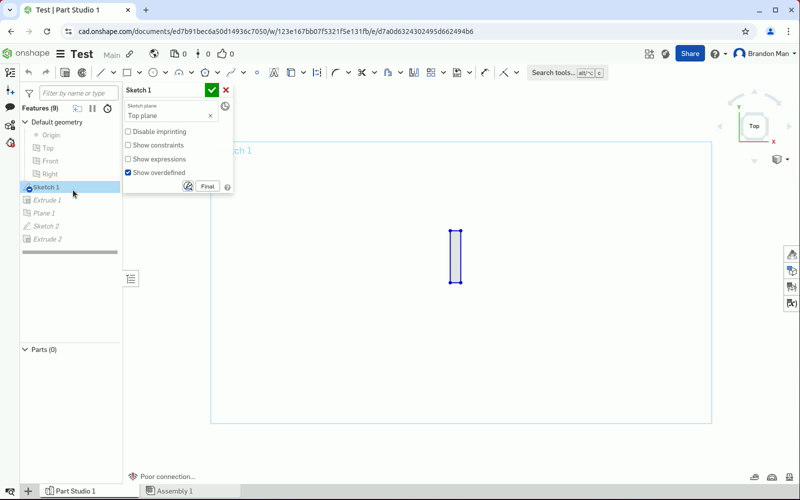
mouse_move(229, 92)
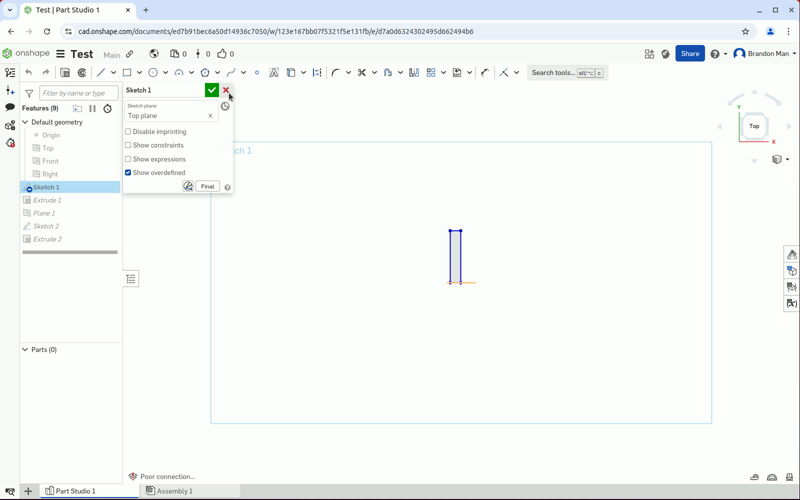
click(229, 92)
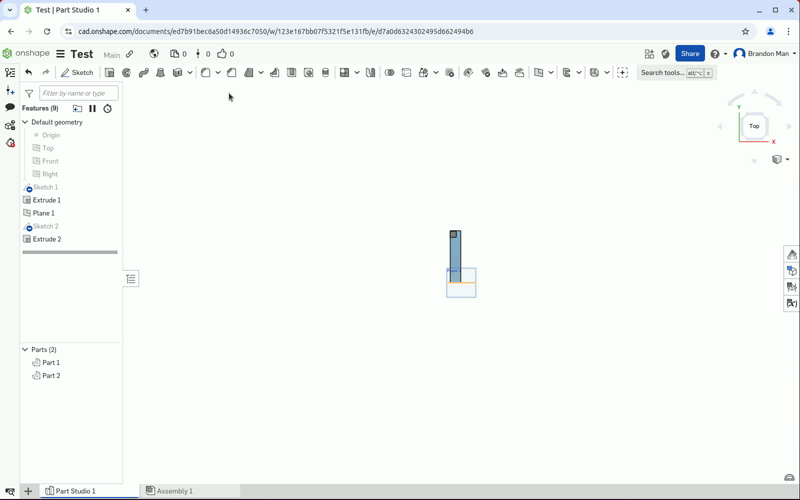
mouse_move(73, 352)
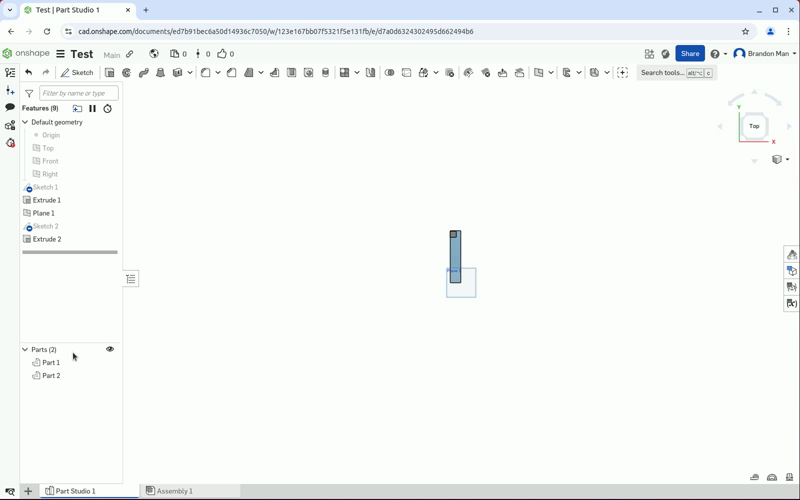
key(y)
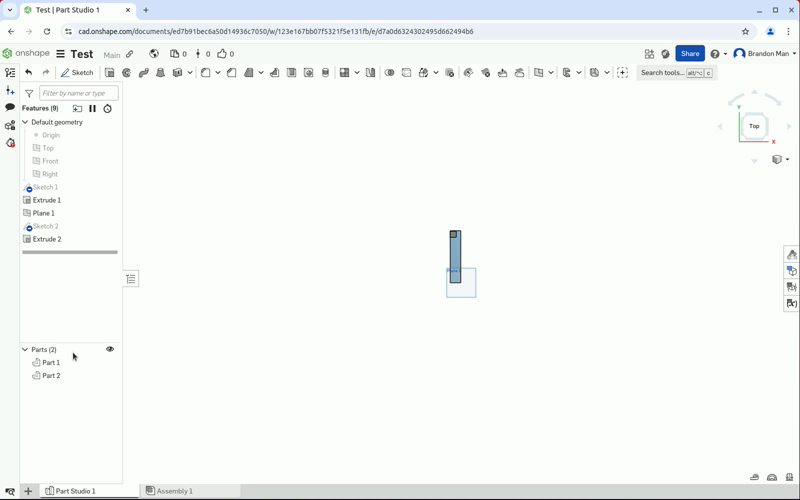
key(shift+p)
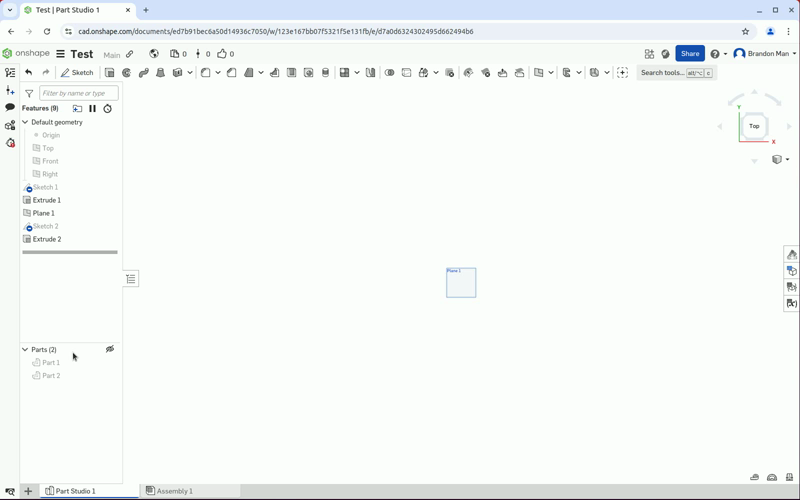
key(space)
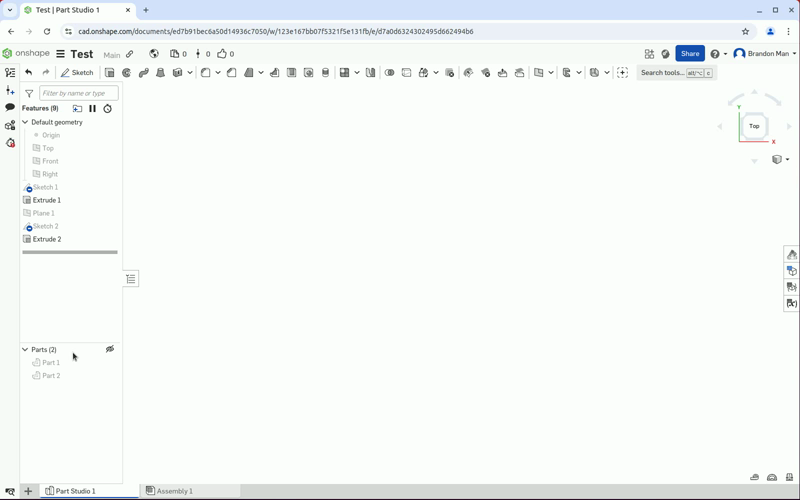
key_down(shift)
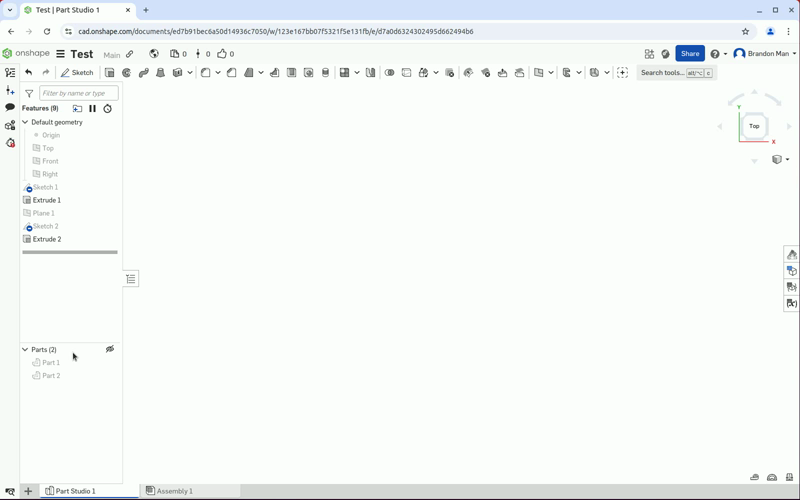
key(up)
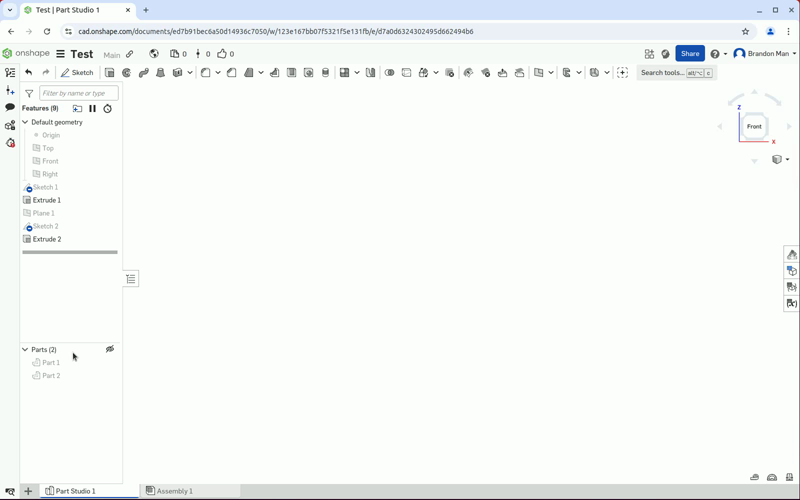
key_up(shift)
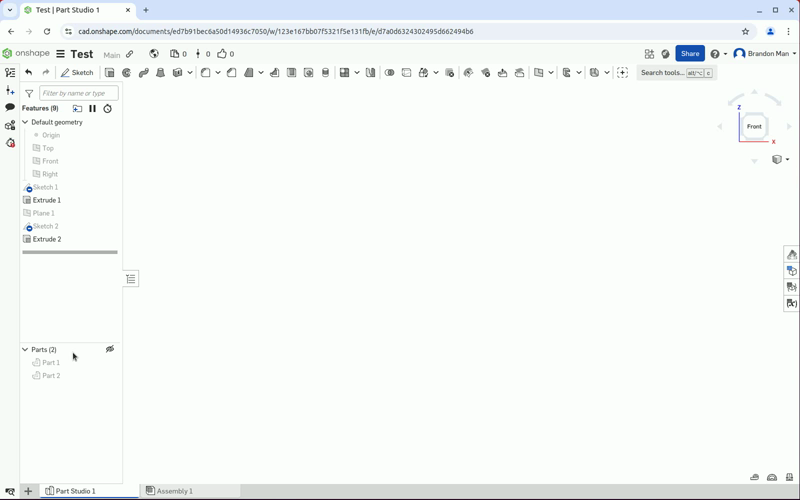
mouse_move(73, 352)
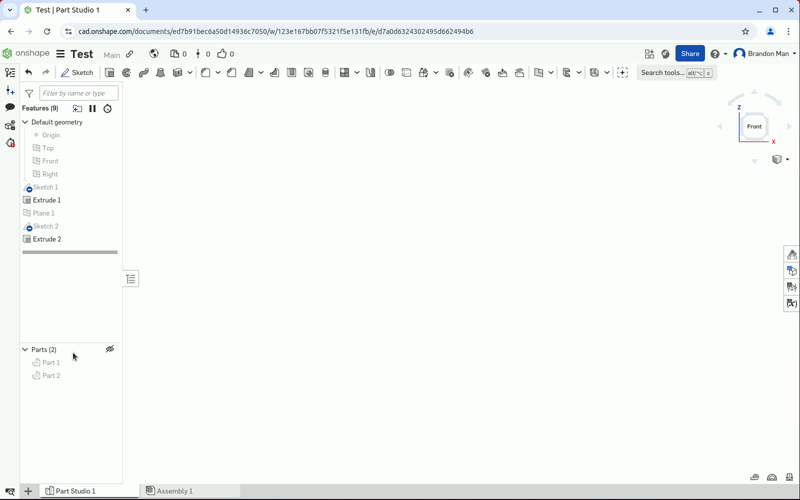
key(shift+y)
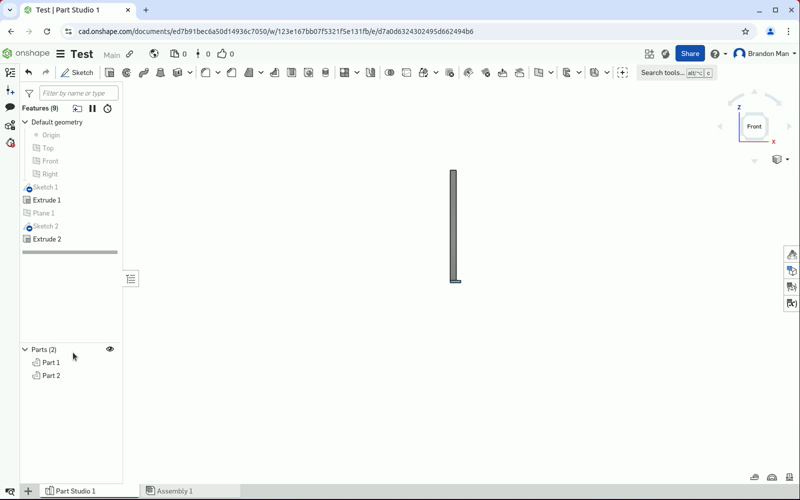
mouse_move(541, 75)
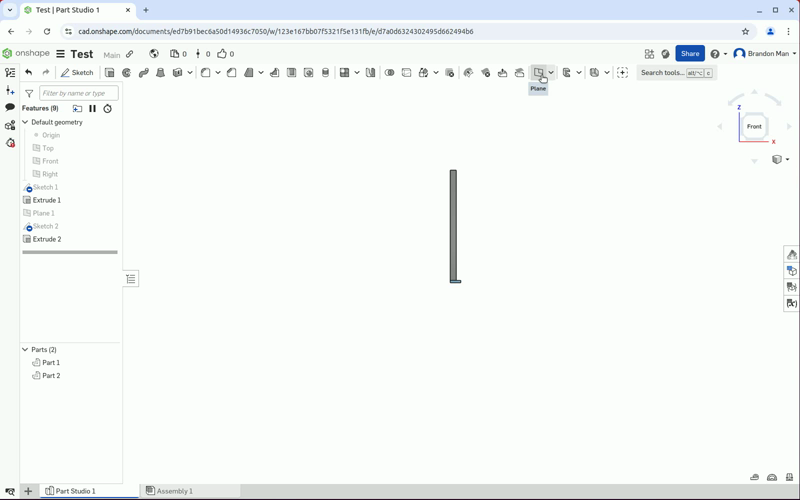
click(541, 75)
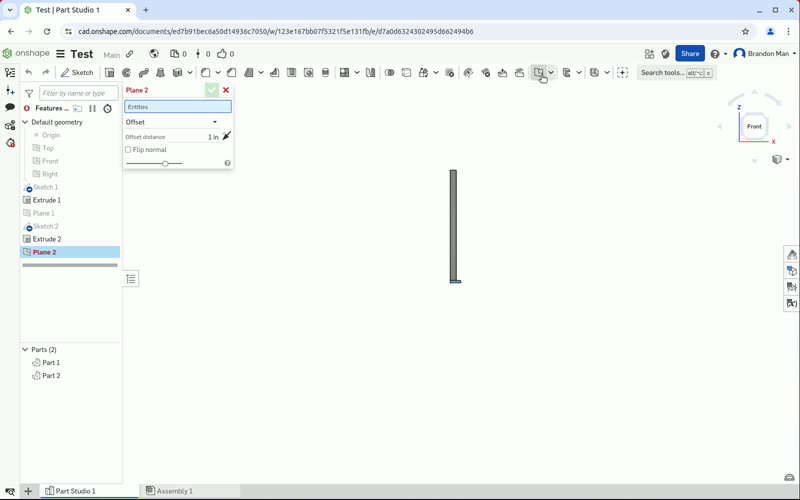
mouse_move(73, 163)
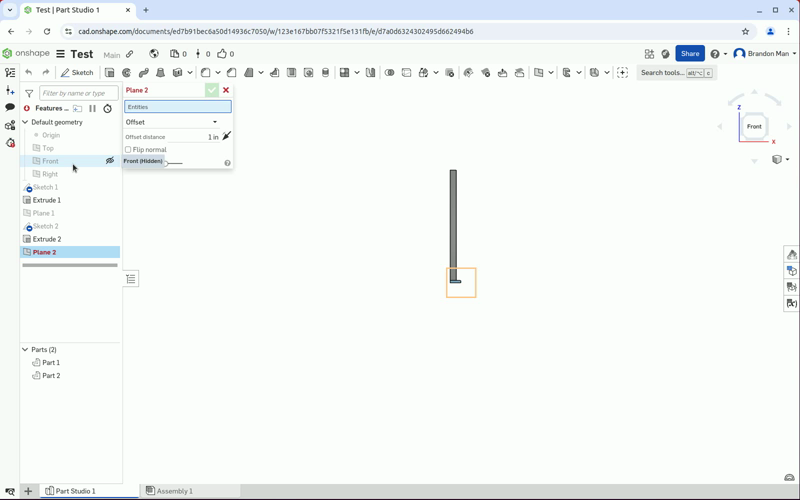
click(73, 163)
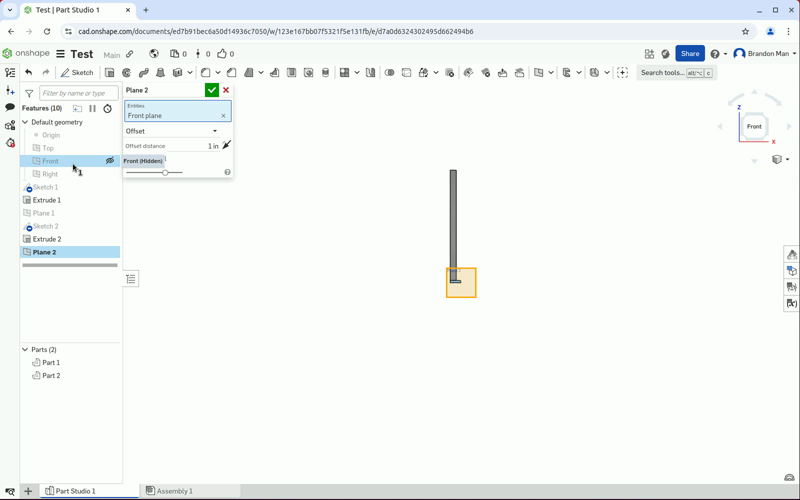
key(tab, 2)
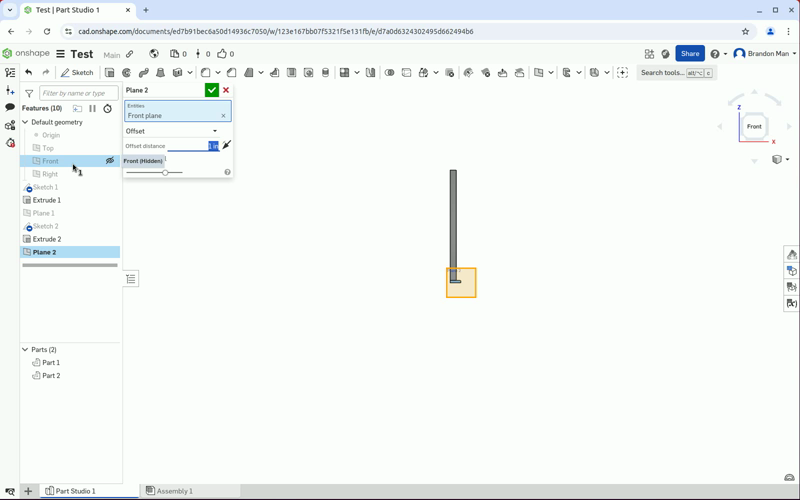
text(9.397)
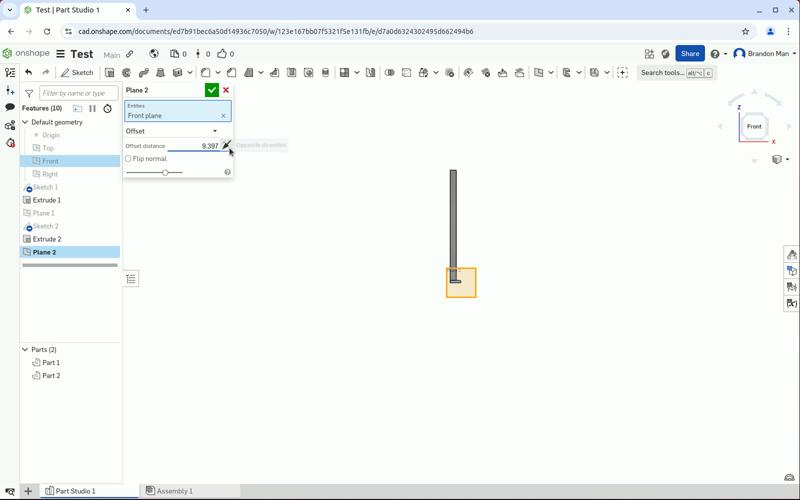
mouse_move(229, 147)
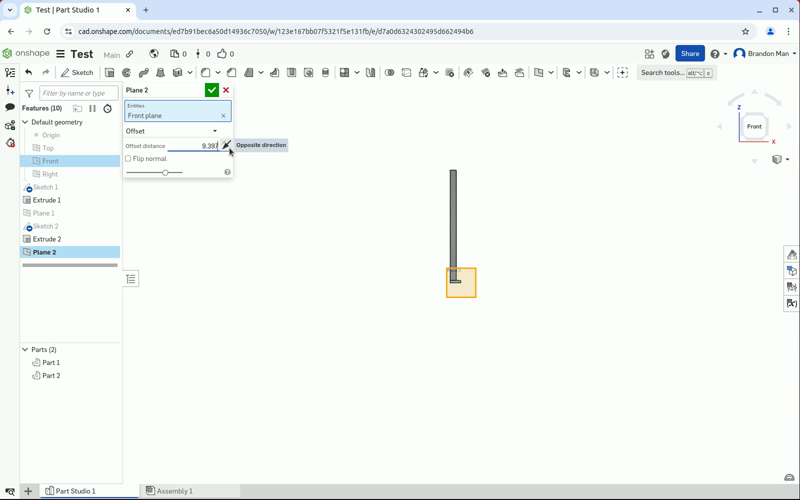
click(229, 147)
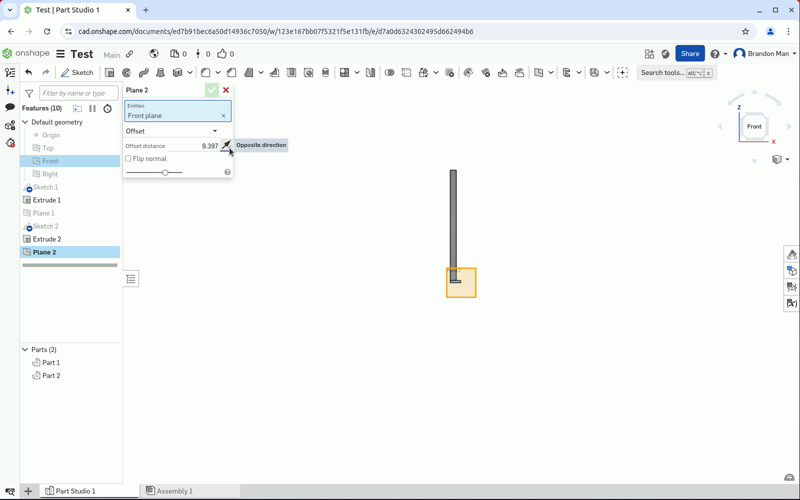
key(enter, 2)
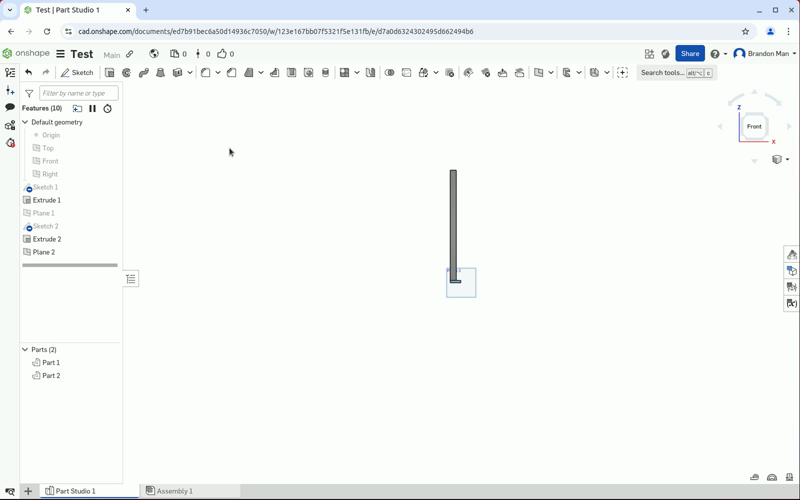
key(shift+s)
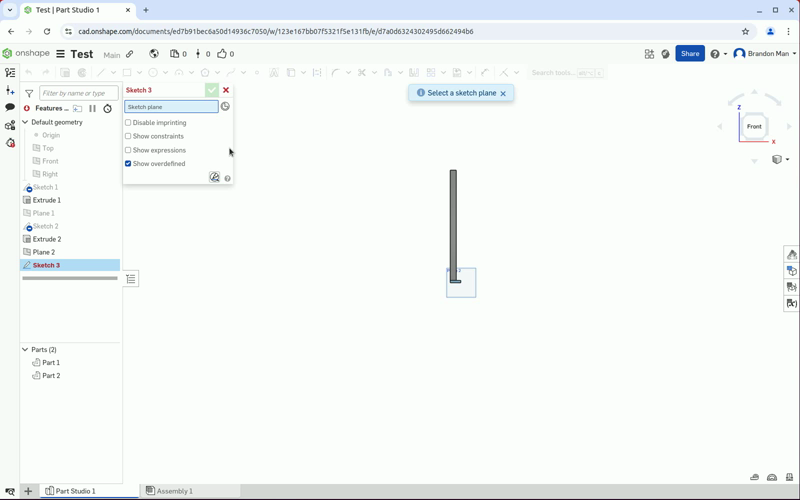
mouse_move(73, 254)
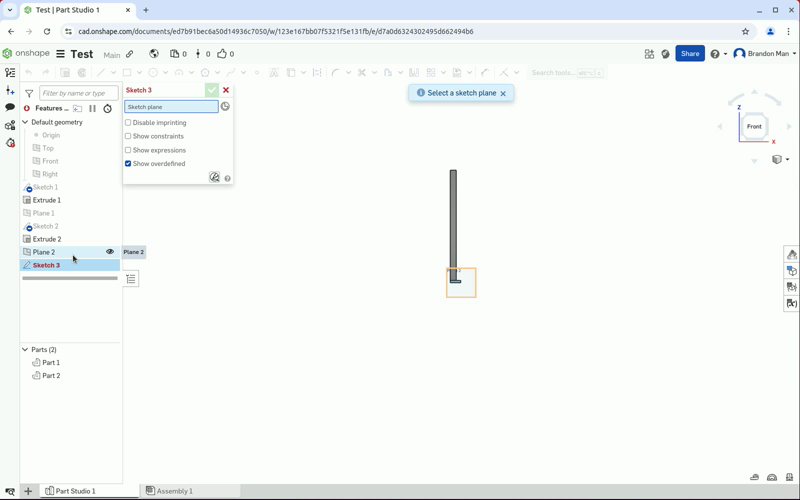
click(73, 254)
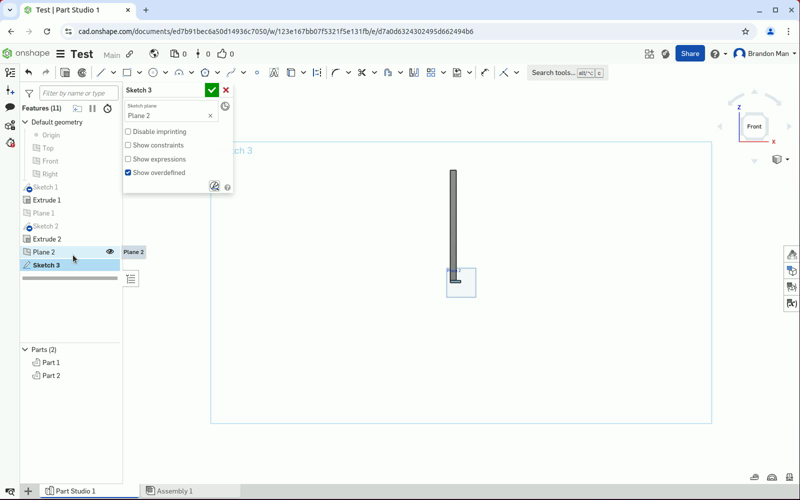
mouse_move(73, 352)
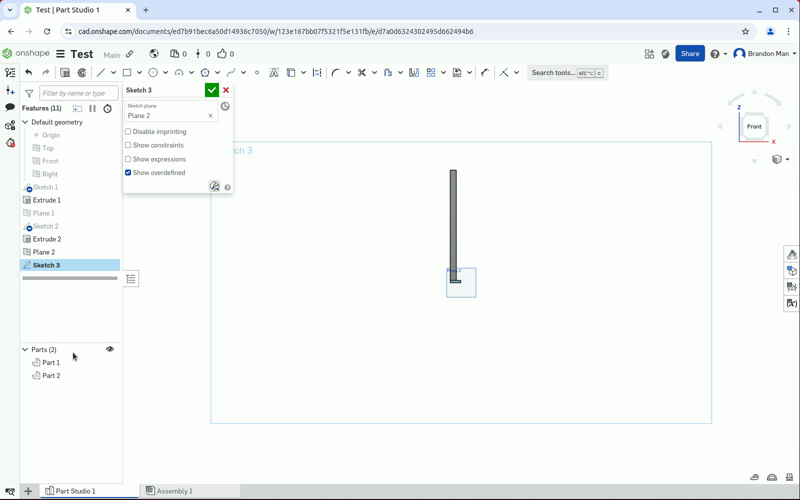
key(y)
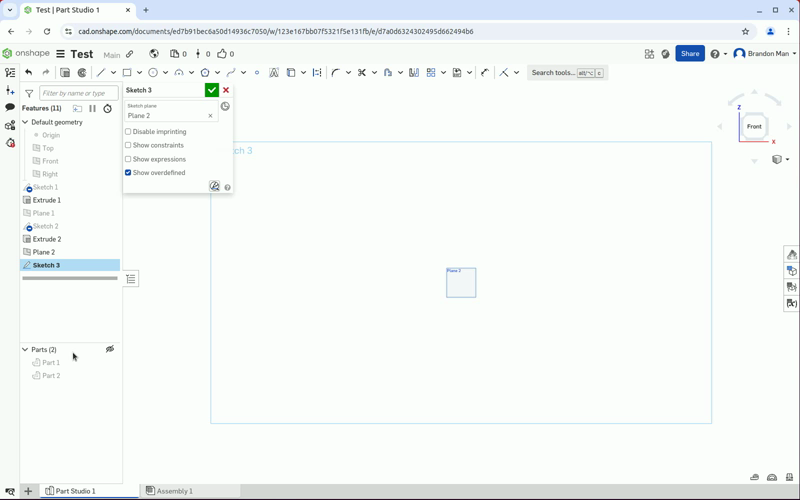
key(l)
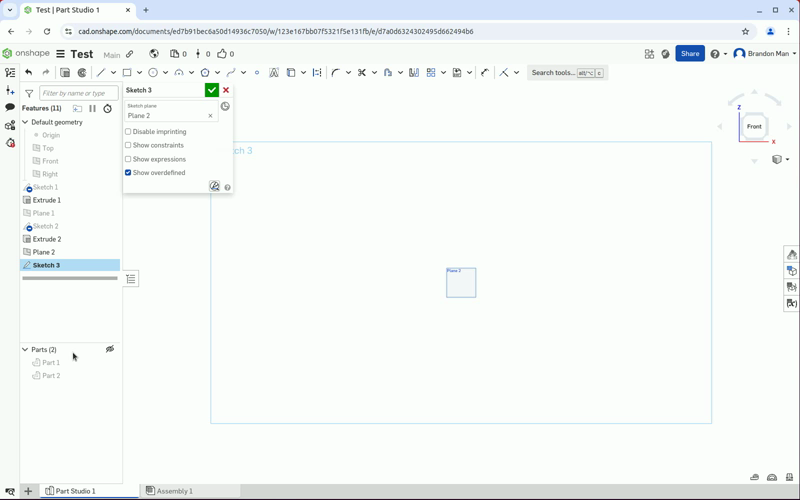
key_down(shift)
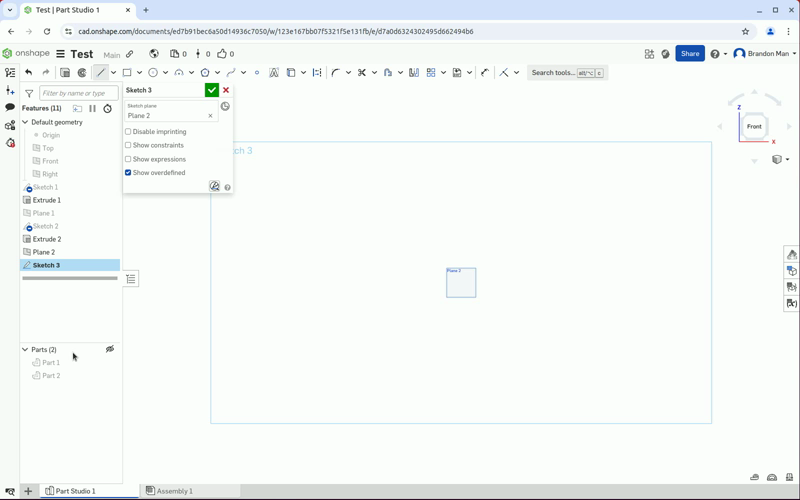
mouse_move(452, 172)
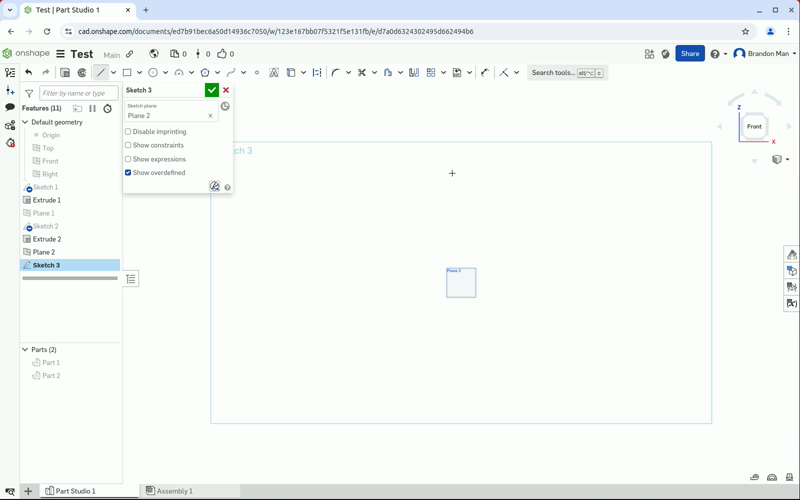
click(452, 172)
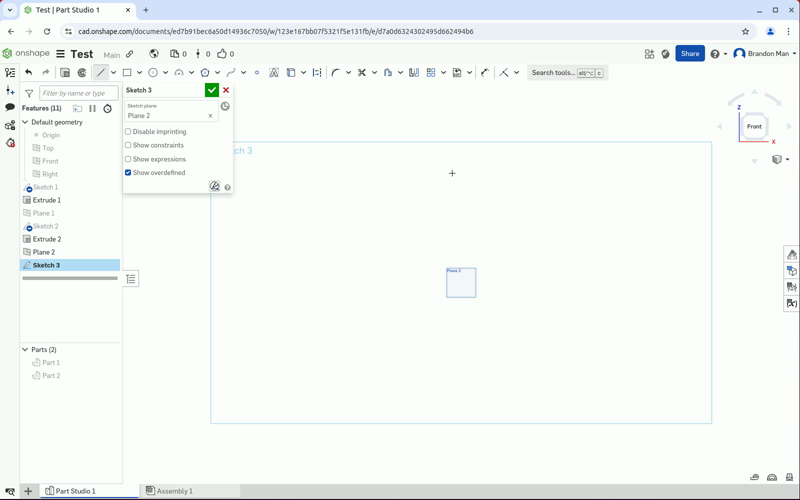
key_up(shift)
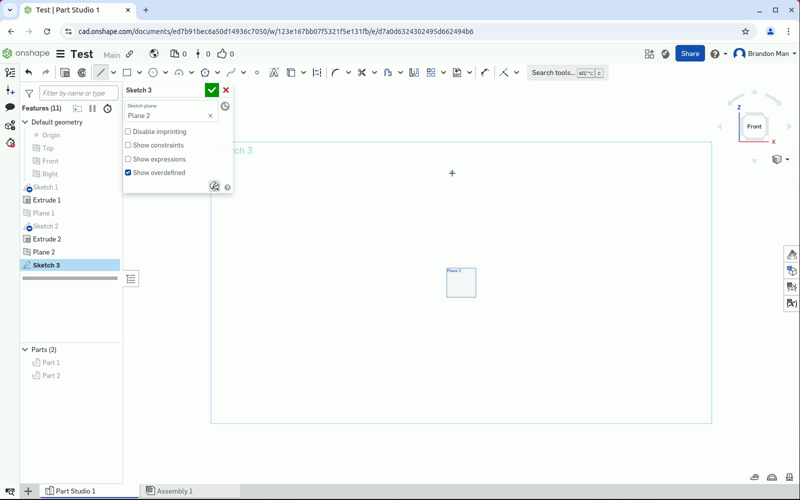
key_down(shift)
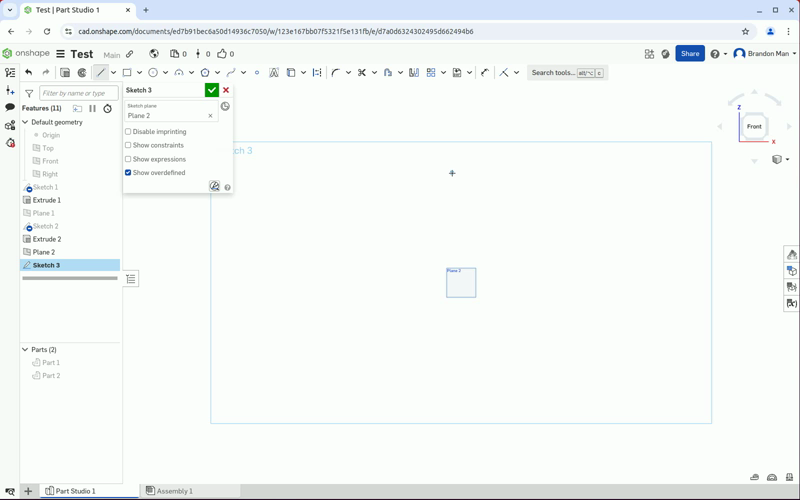
mouse_move(482, 172)
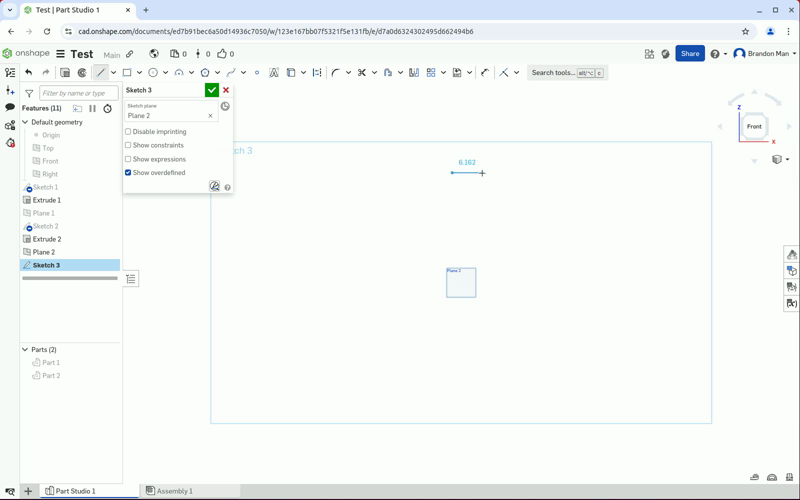
mouse_move(453, 172)
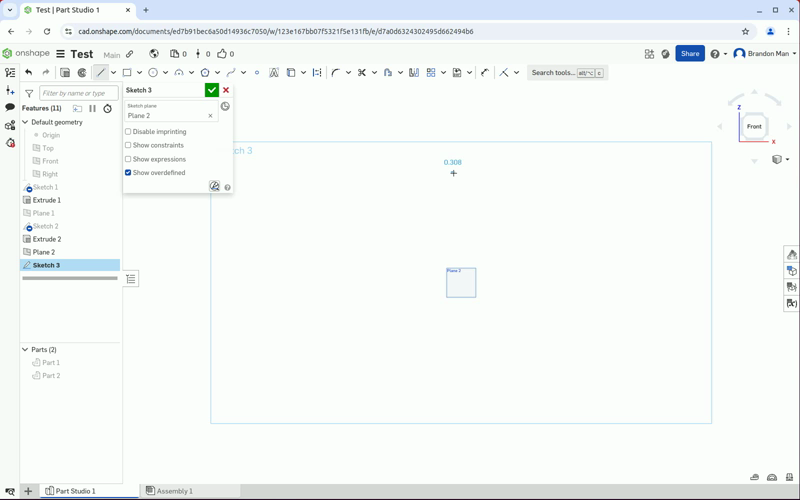
scroll(6)
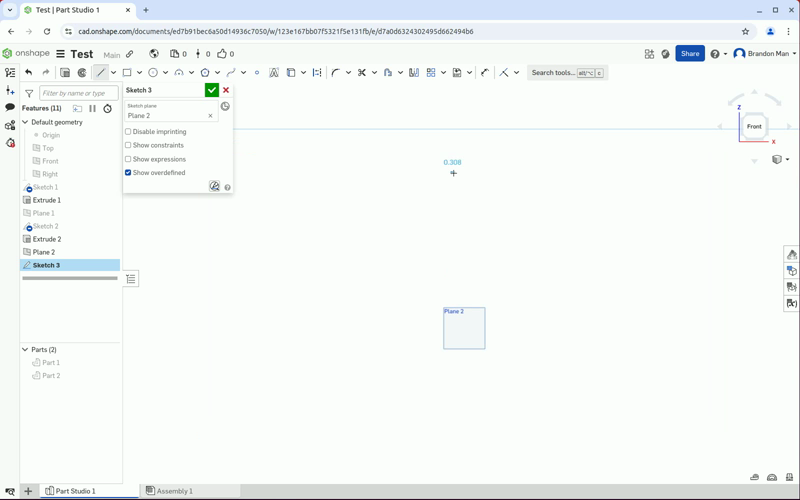
scroll(6)
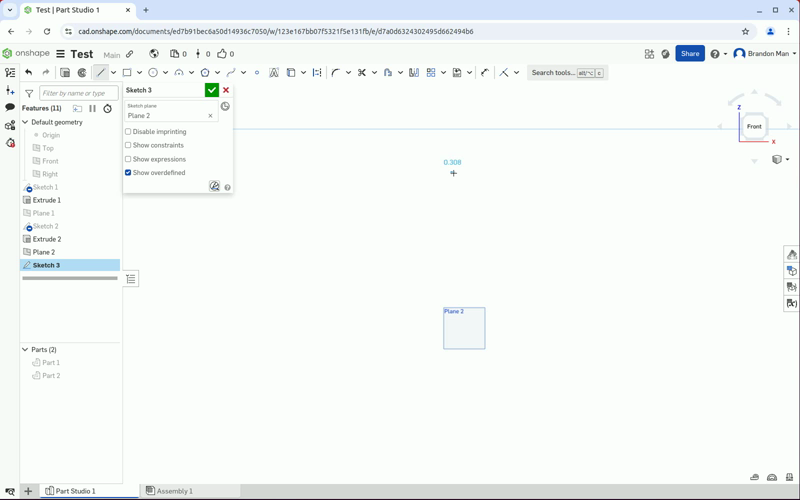
scroll(6)
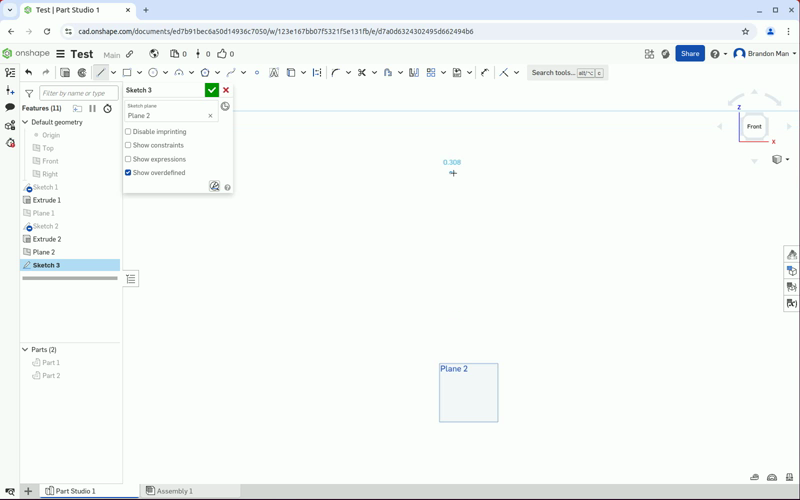
scroll(6)
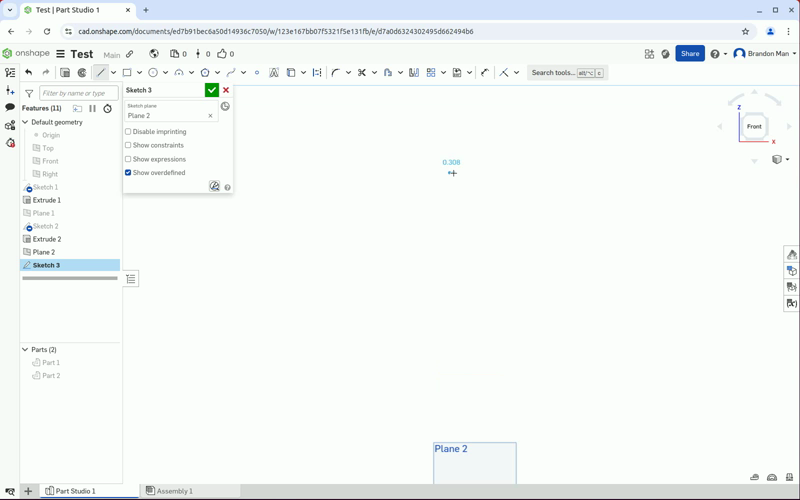
scroll(6)
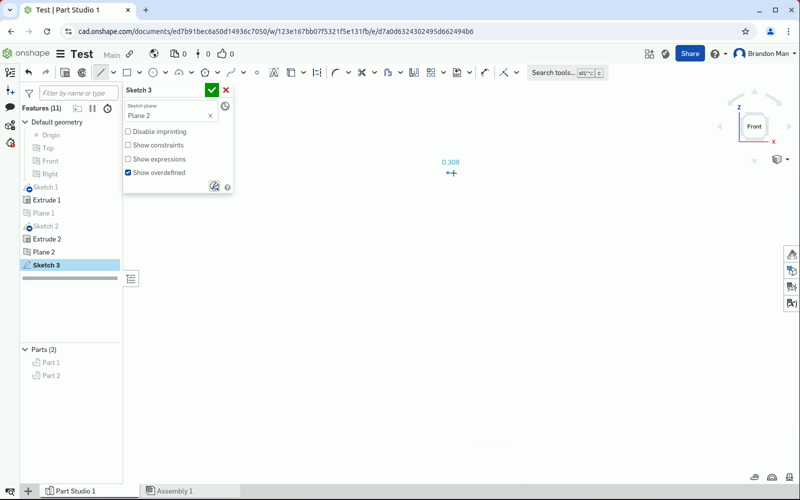
scroll(6)
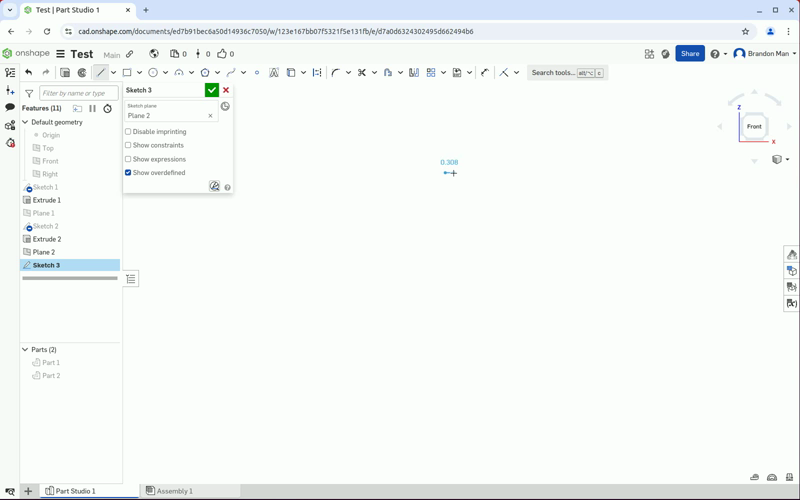
scroll(6)
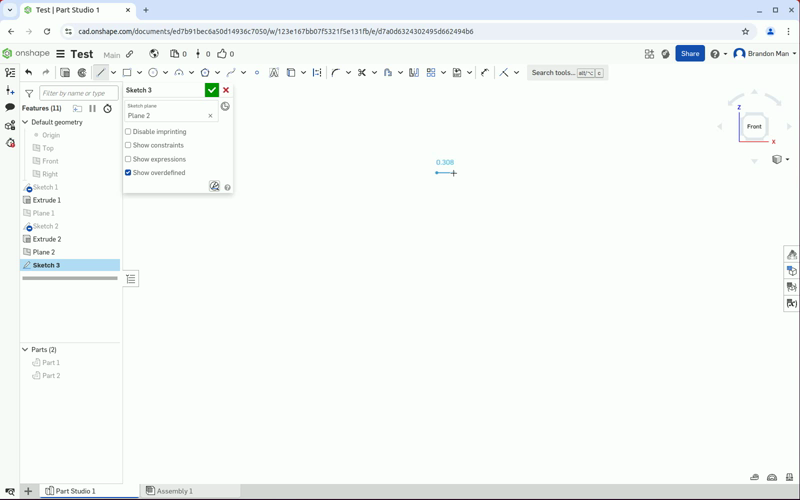
click(453, 172)
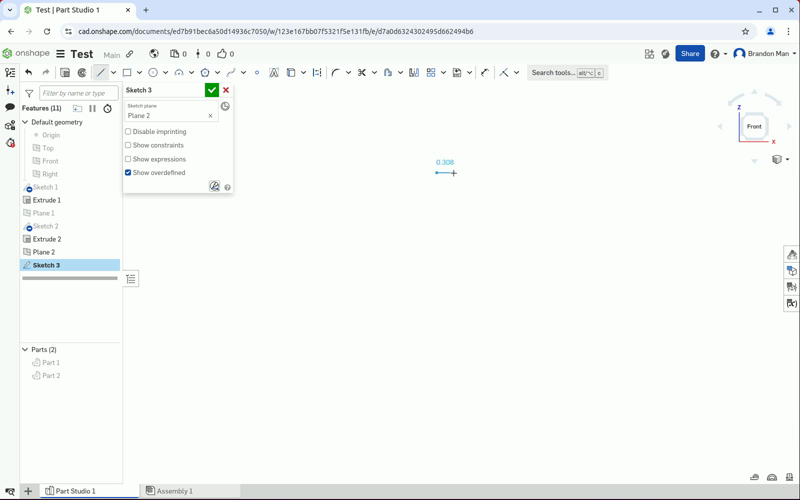
scroll(-6)
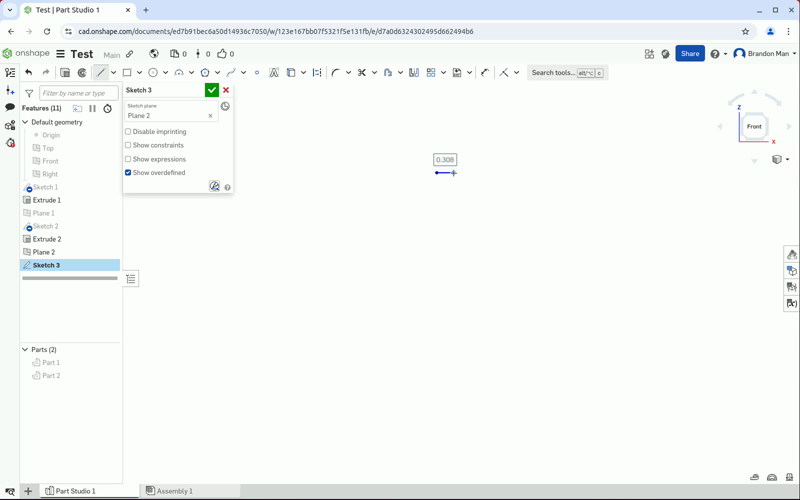
scroll(-6)
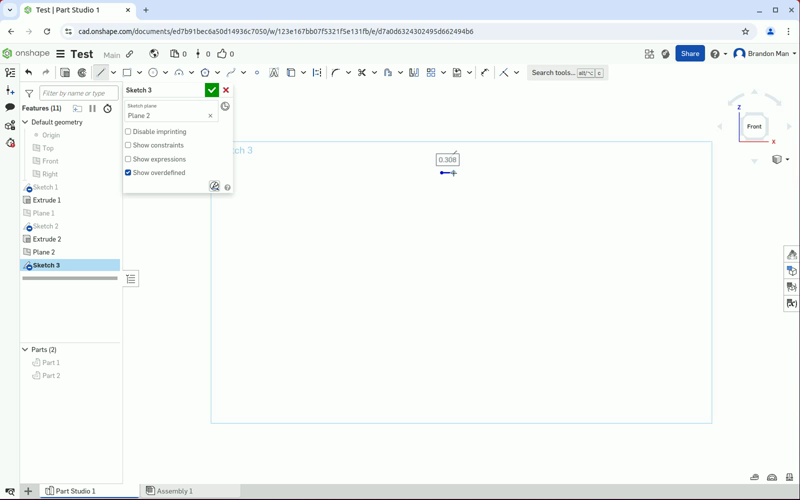
scroll(-6)
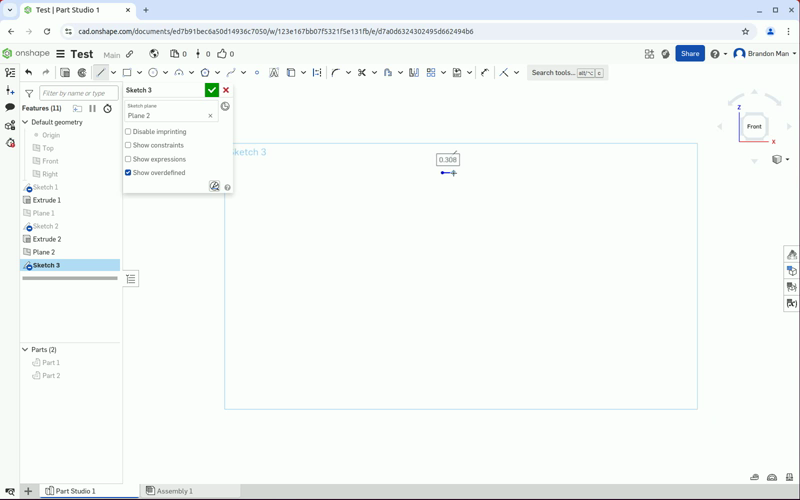
scroll(-6)
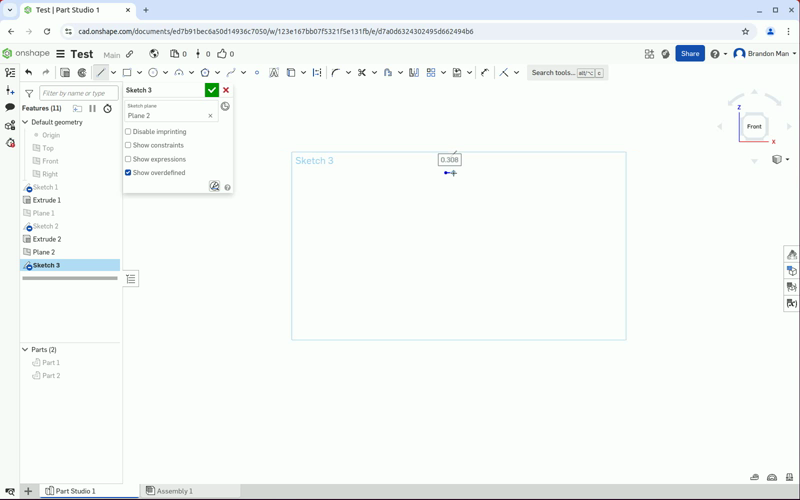
scroll(-6)
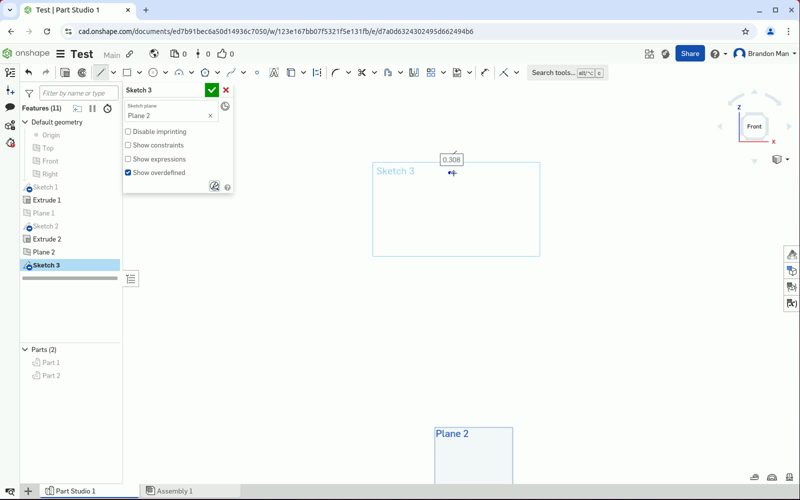
scroll(-6)
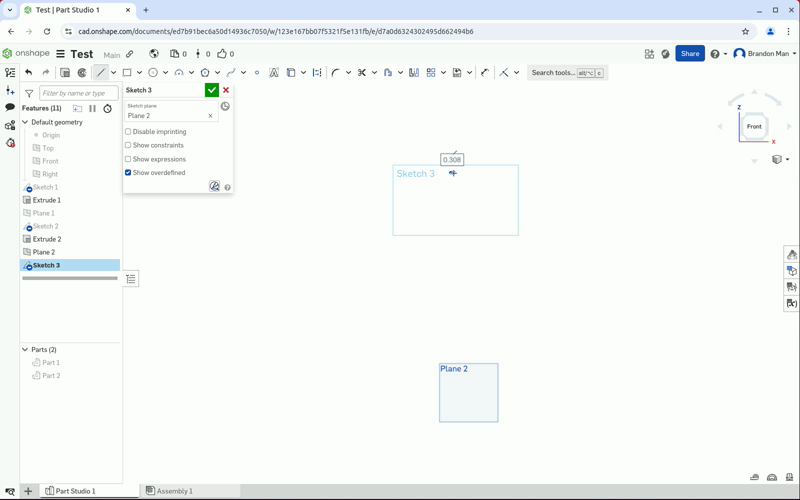
scroll(-6)
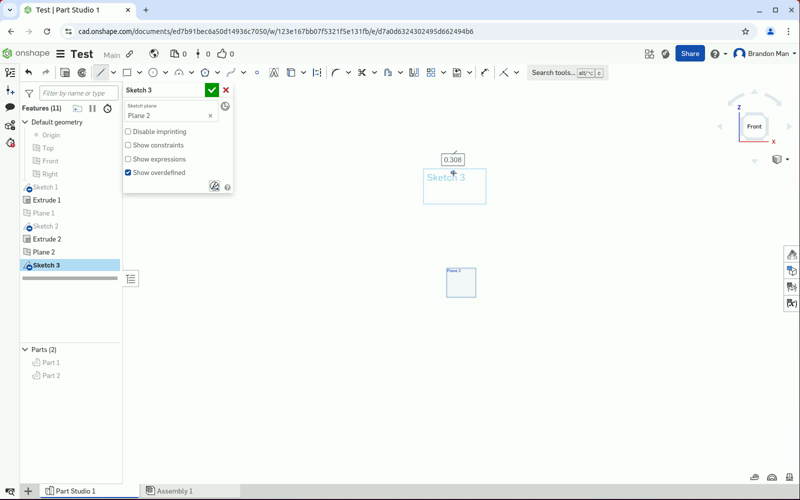
key_up(shift)
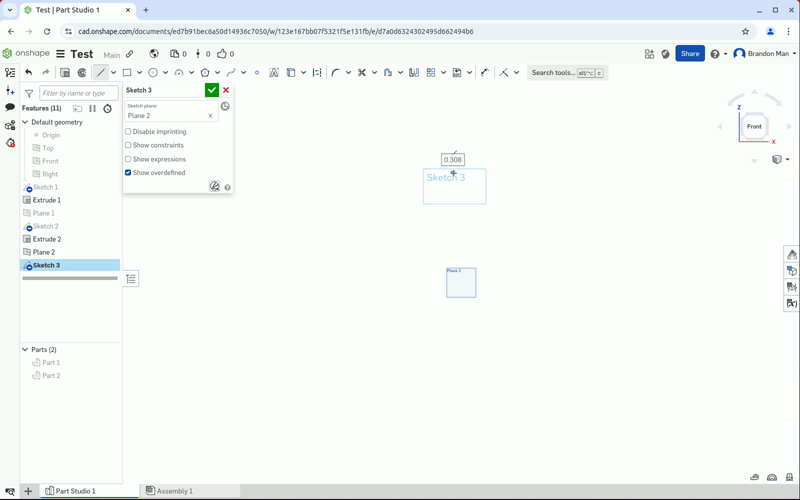
key_down(shift)
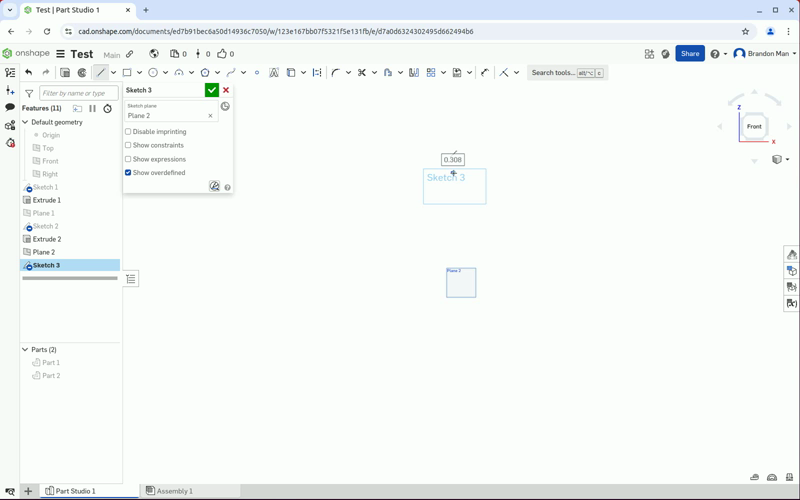
mouse_move(483, 172)
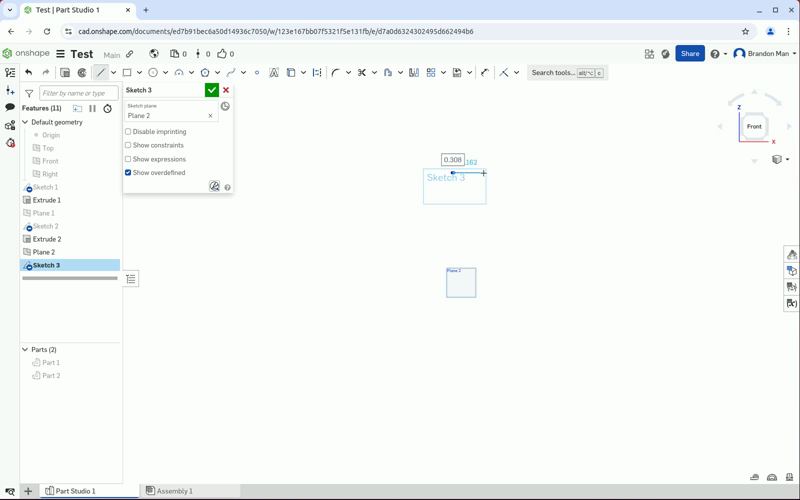
mouse_move(453, 169)
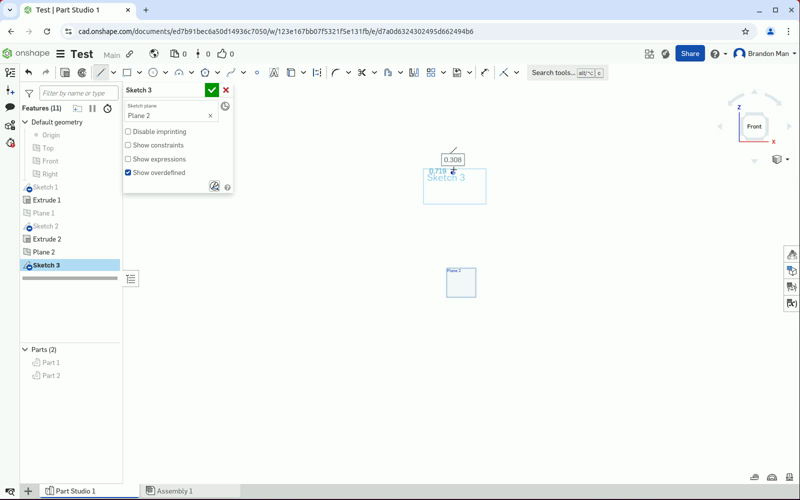
scroll(6)
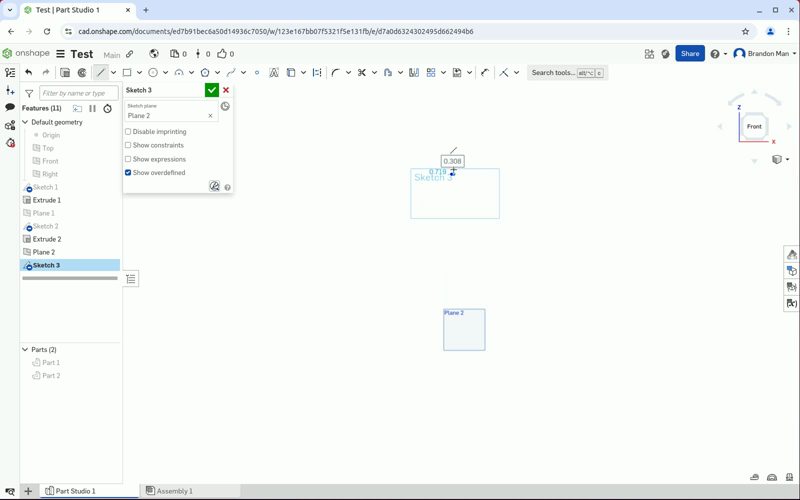
scroll(6)
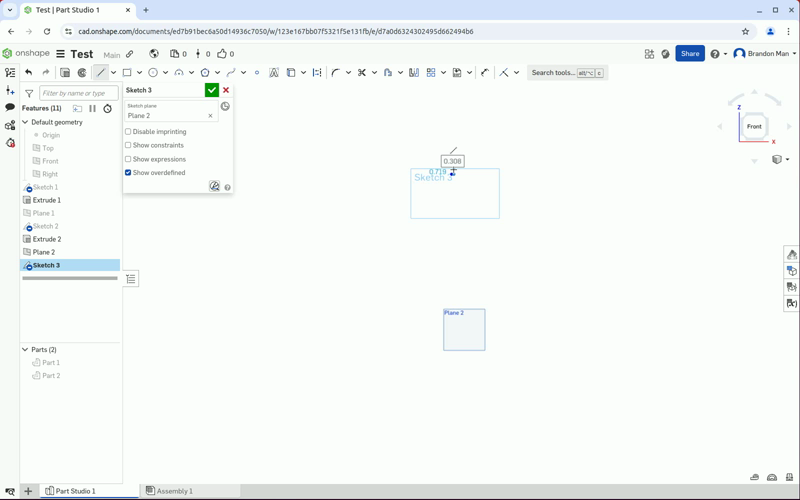
scroll(6)
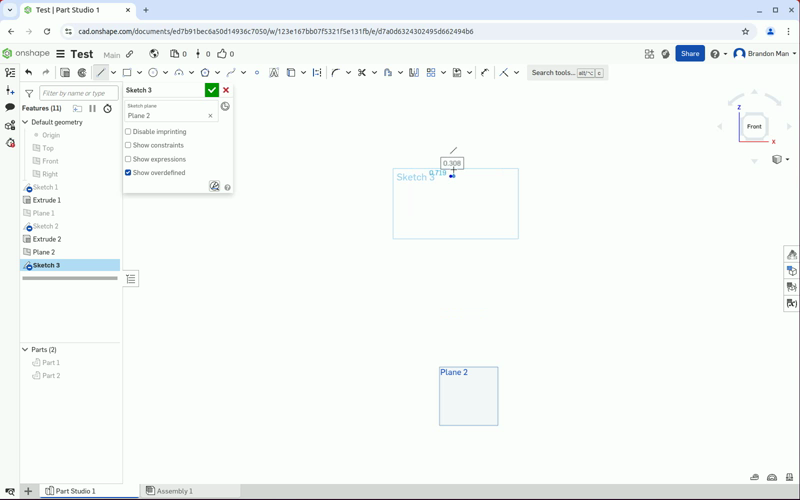
scroll(6)
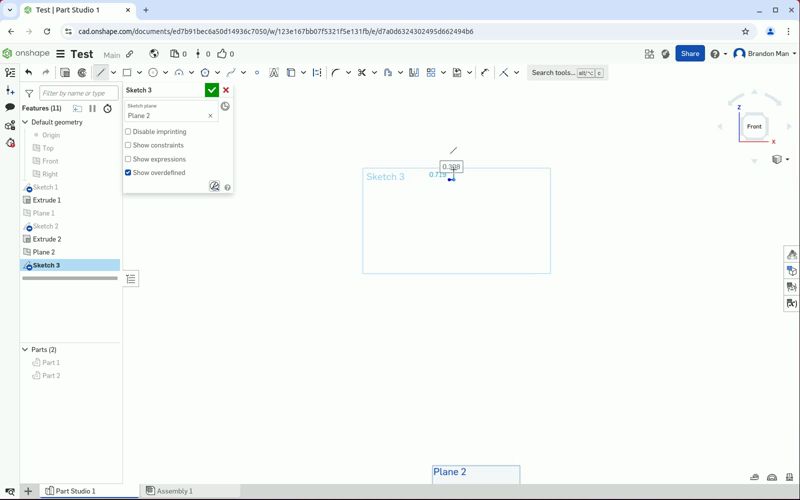
scroll(6)
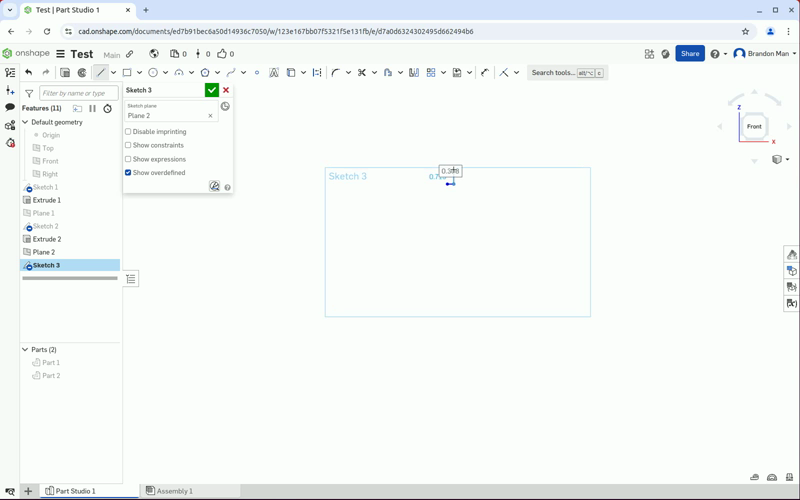
scroll(6)
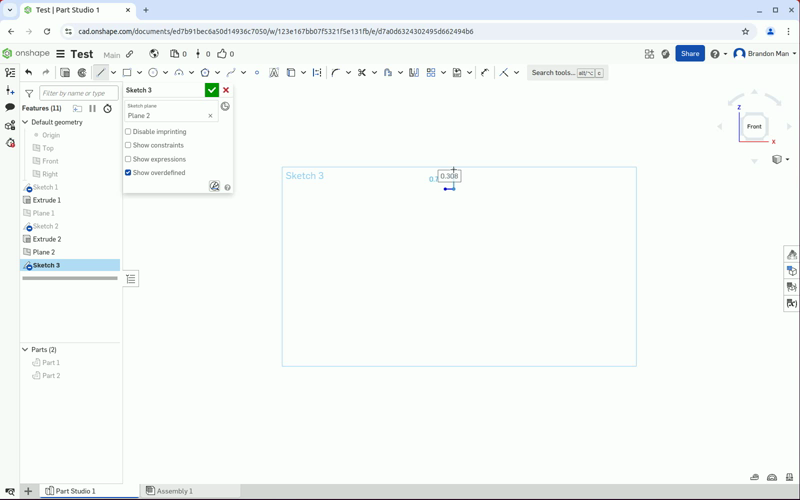
scroll(6)
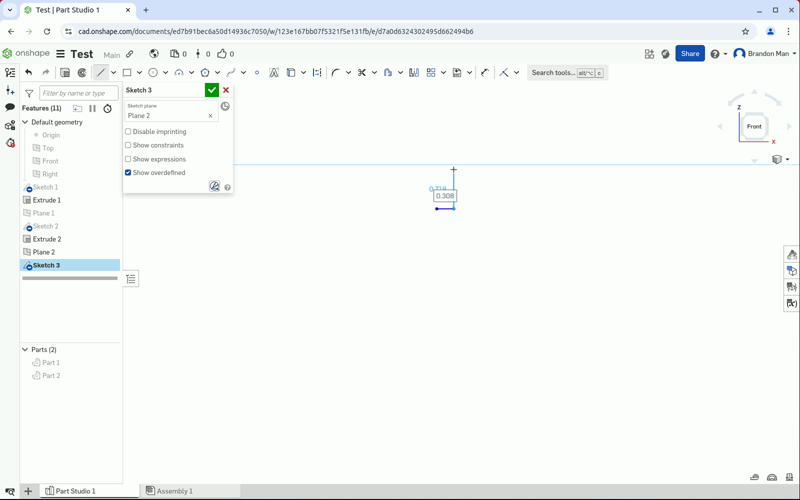
click(453, 169)
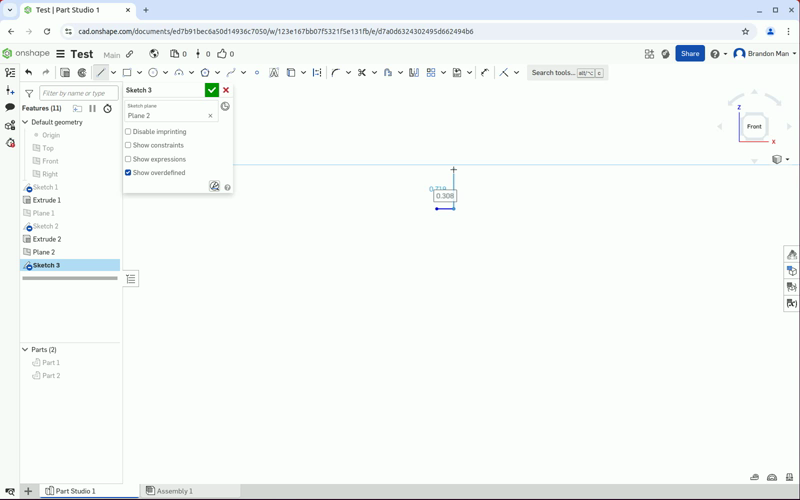
scroll(-6)
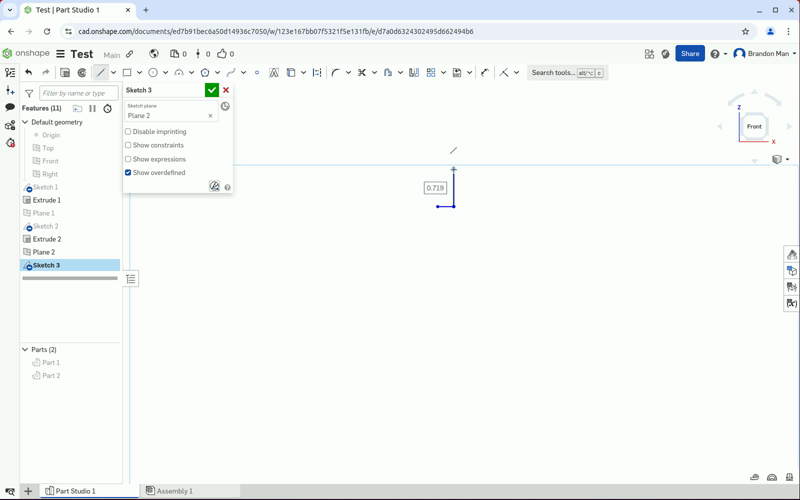
scroll(-6)
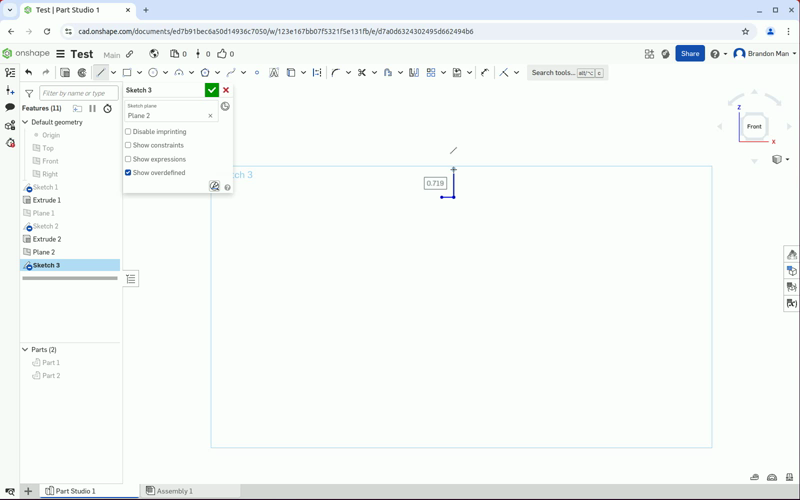
scroll(-6)
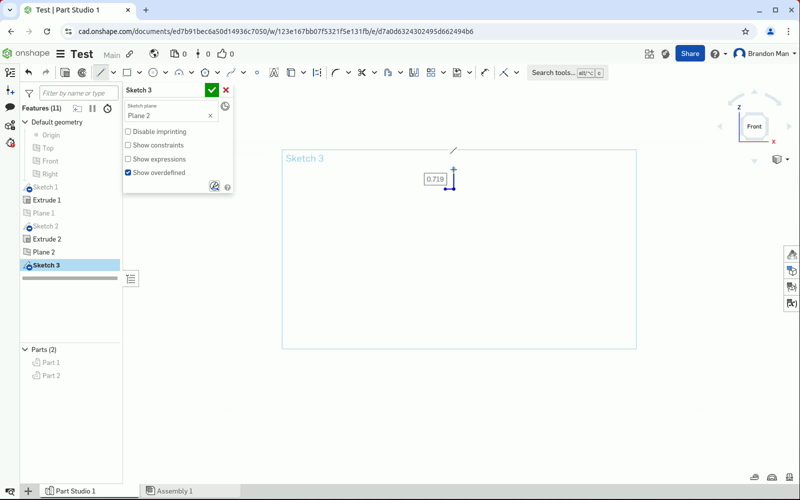
scroll(-6)
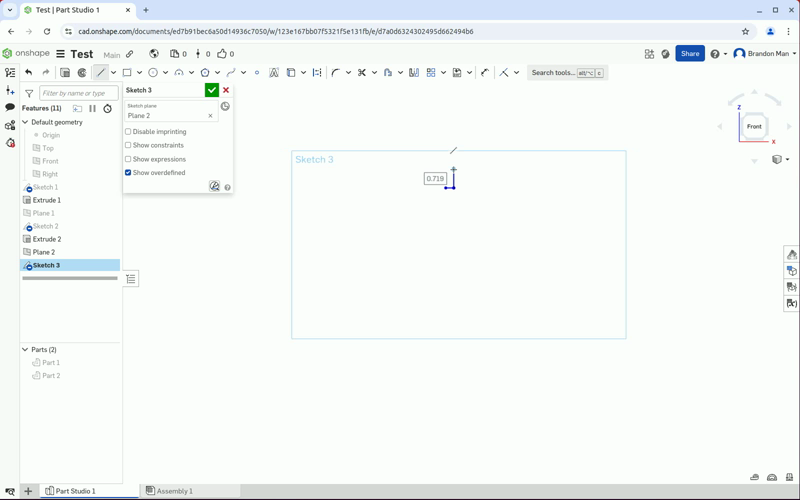
scroll(-6)
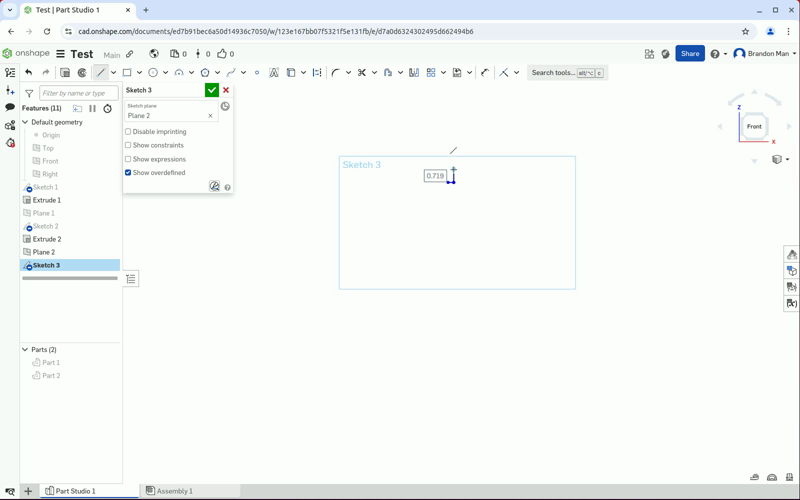
scroll(-6)
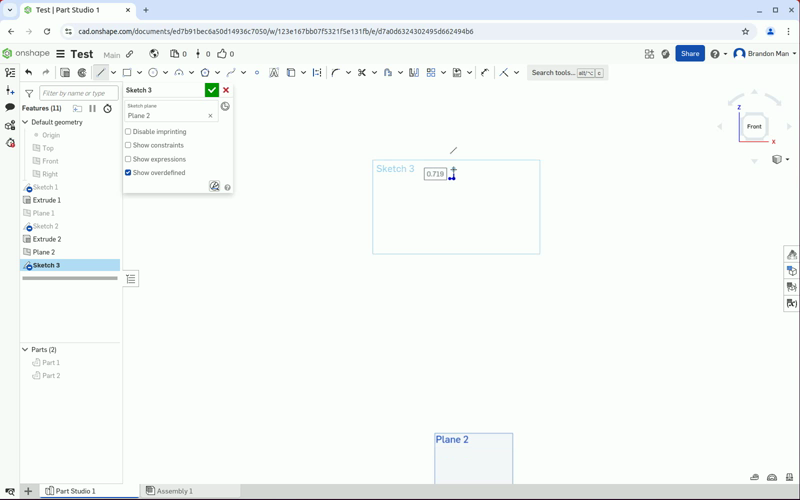
scroll(-6)
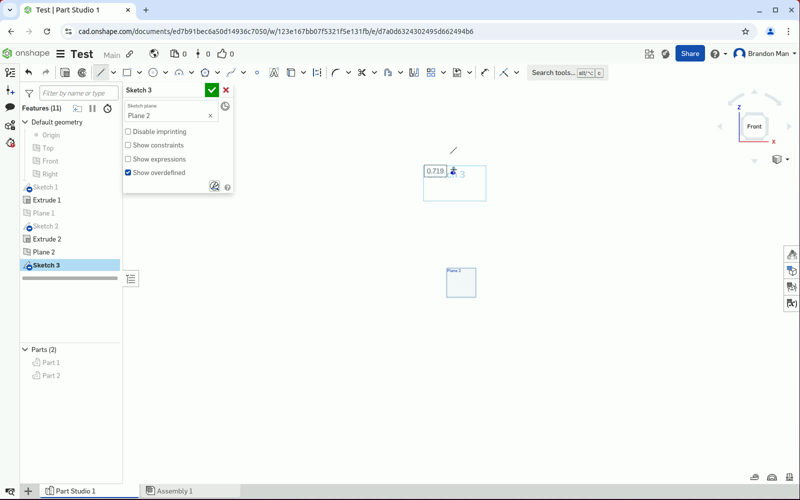
key_up(shift)
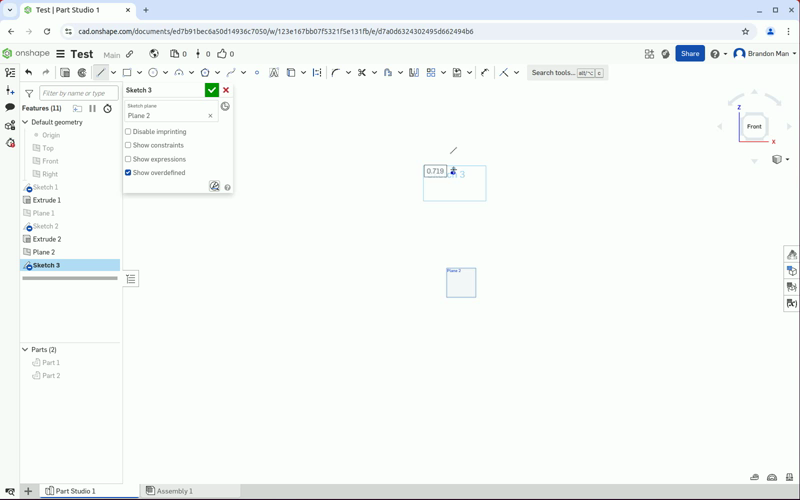
key_down(shift)
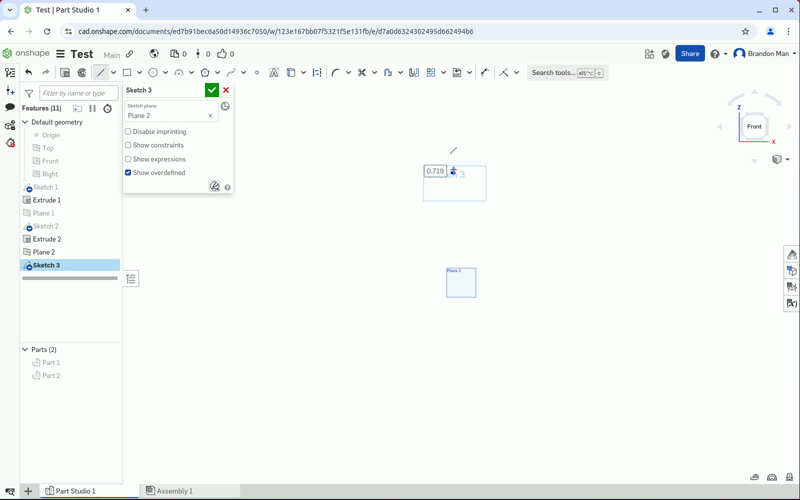
mouse_move(483, 169)
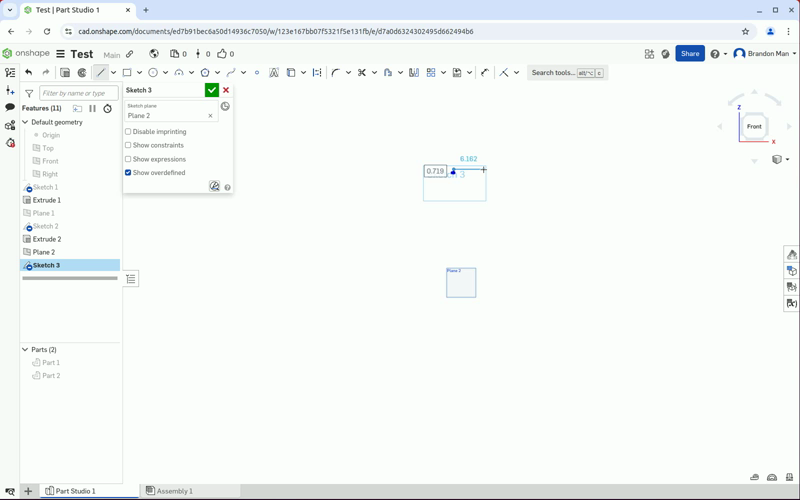
mouse_move(452, 169)
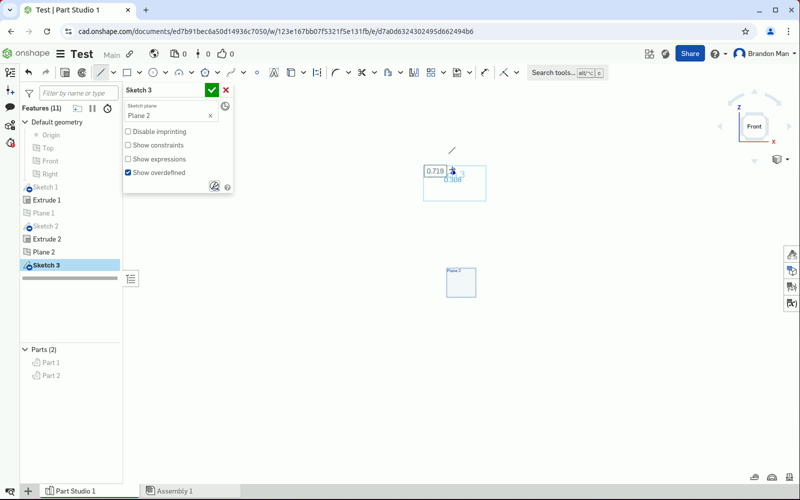
scroll(6)
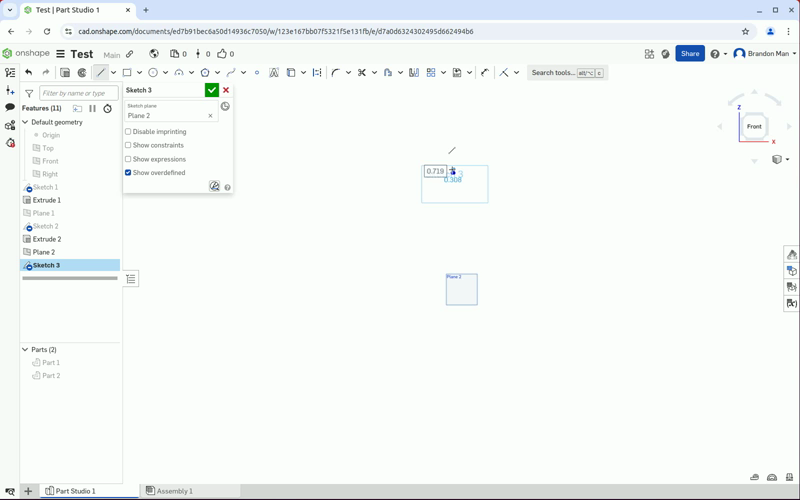
scroll(6)
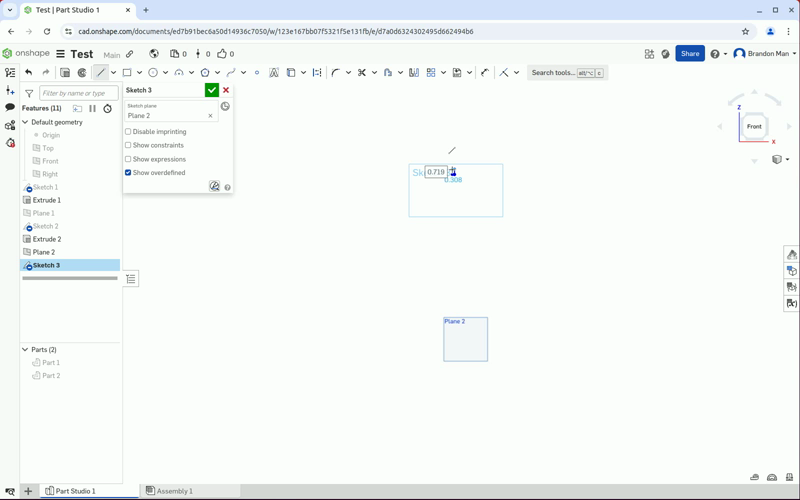
scroll(6)
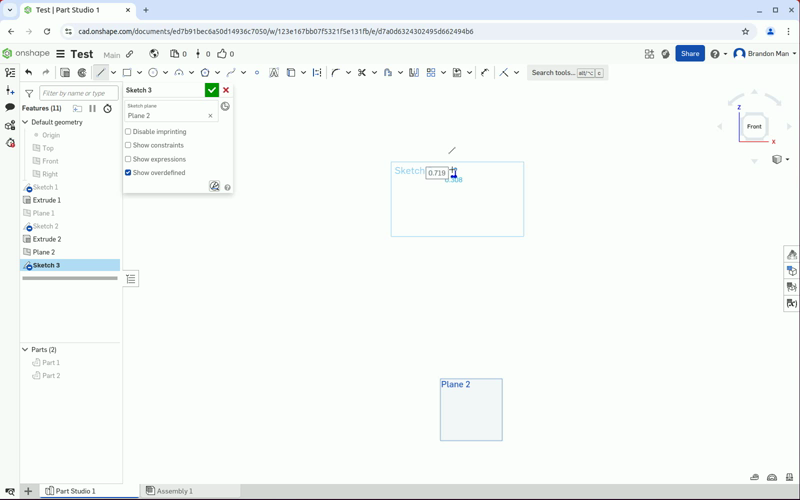
scroll(6)
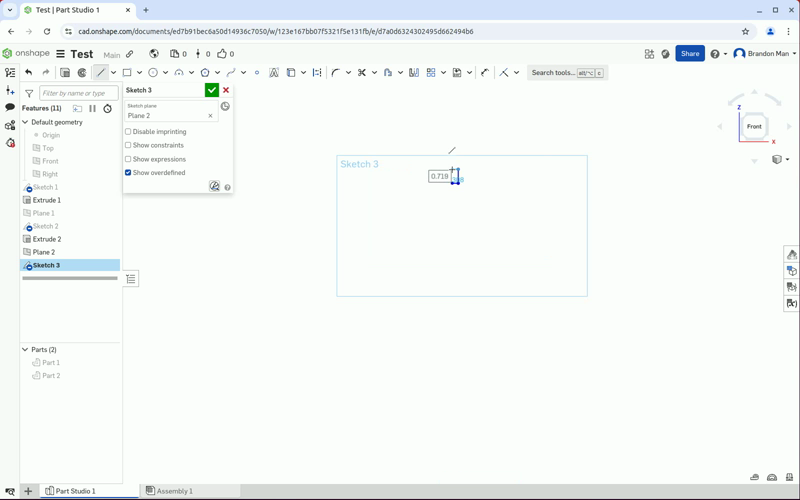
scroll(6)
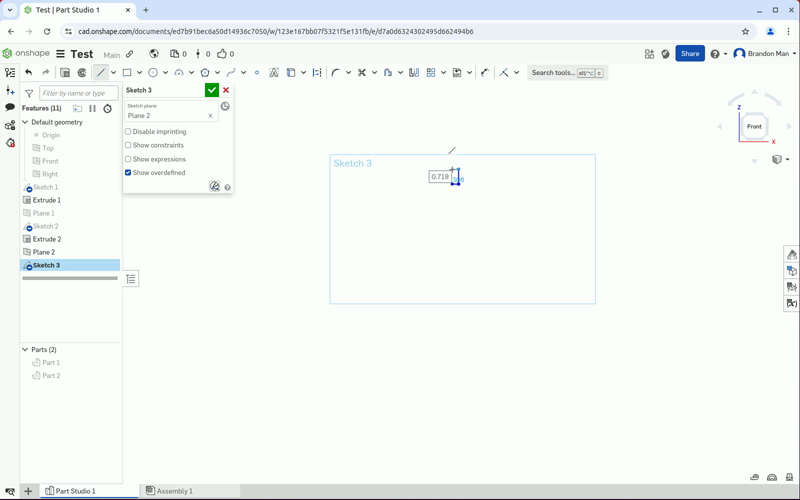
scroll(6)
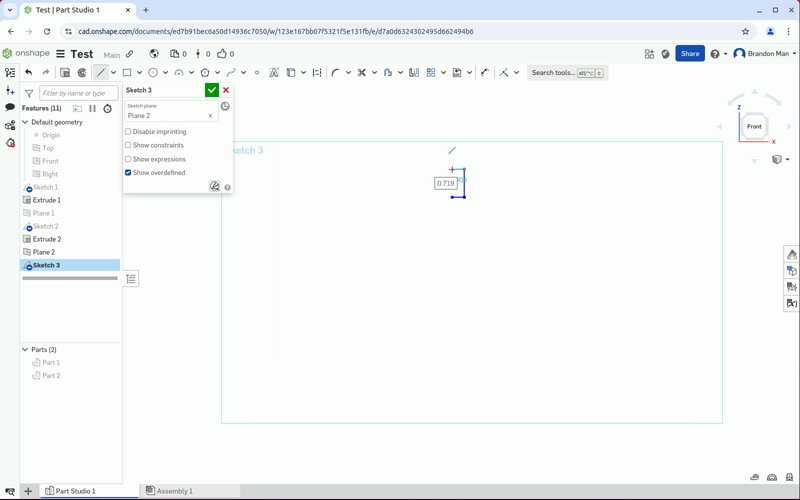
scroll(6)
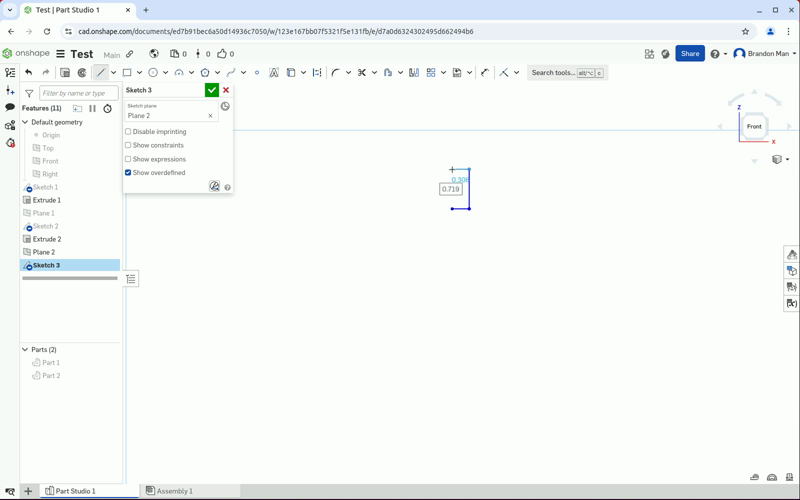
click(452, 169)
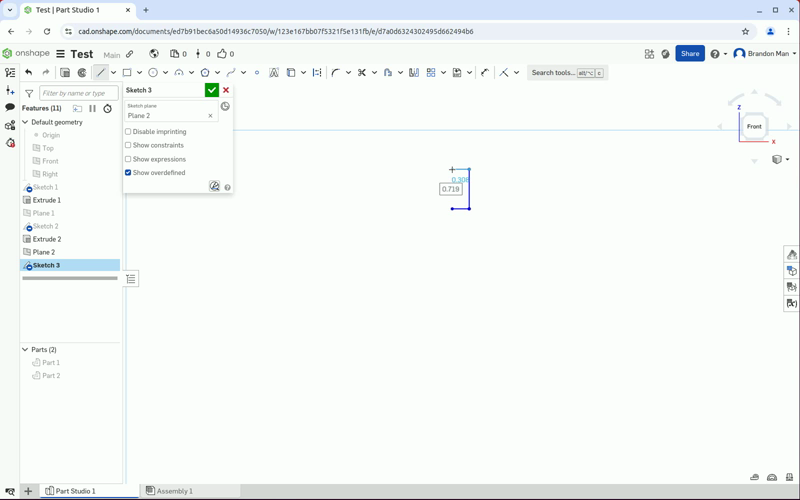
scroll(-6)
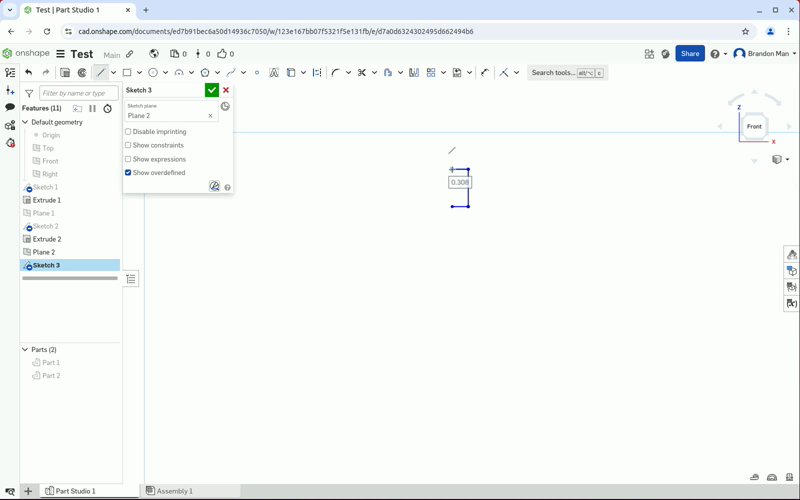
scroll(-6)
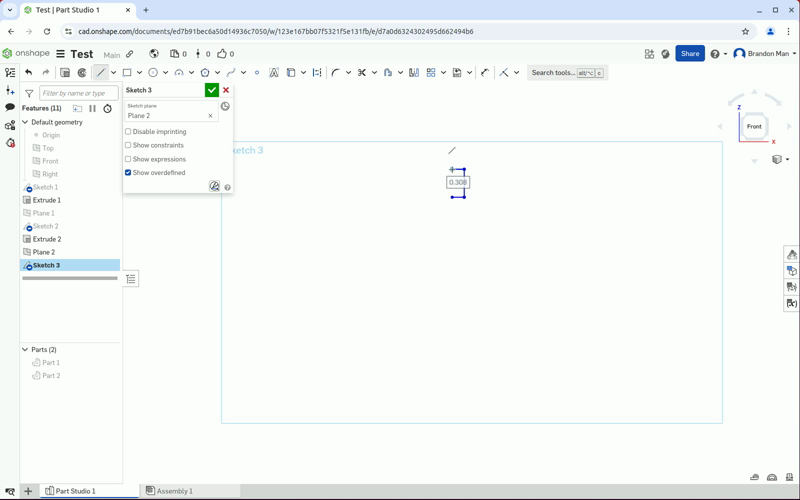
scroll(-6)
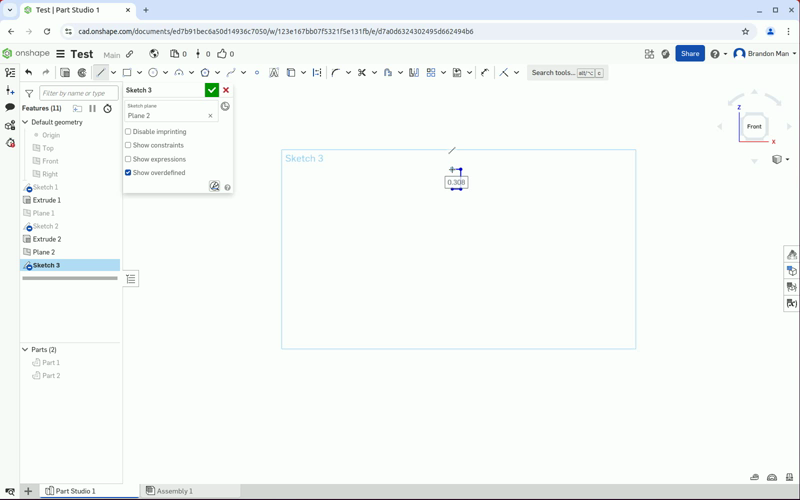
scroll(-6)
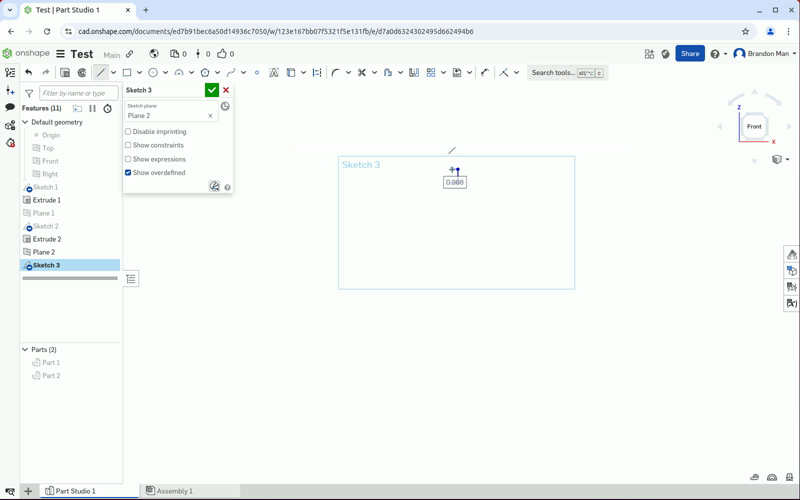
scroll(-6)
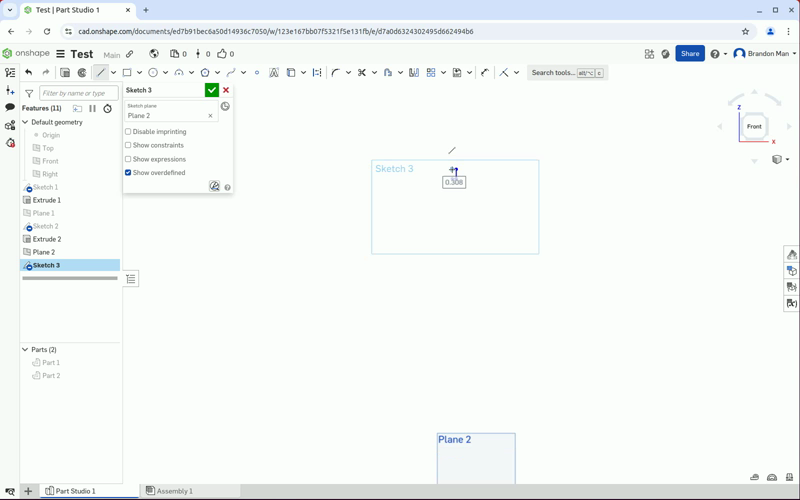
scroll(-6)
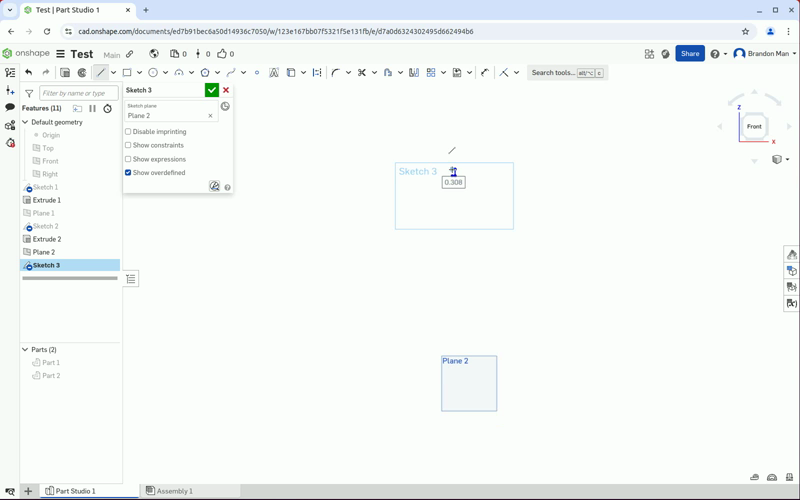
scroll(-6)
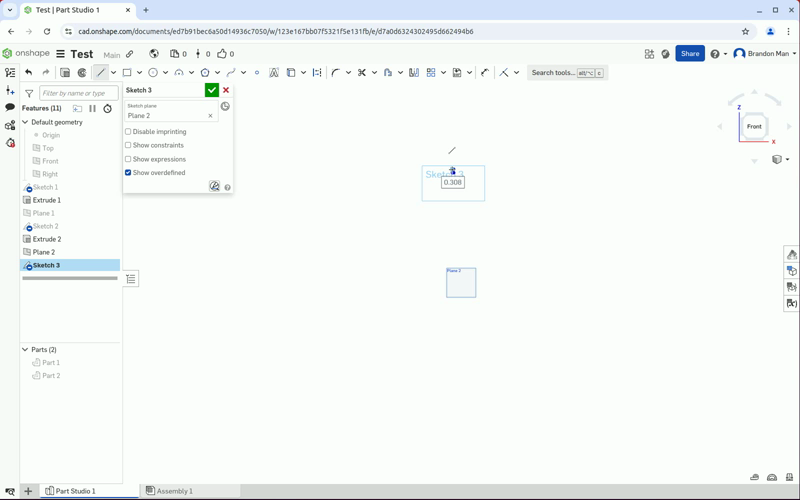
key_up(shift)
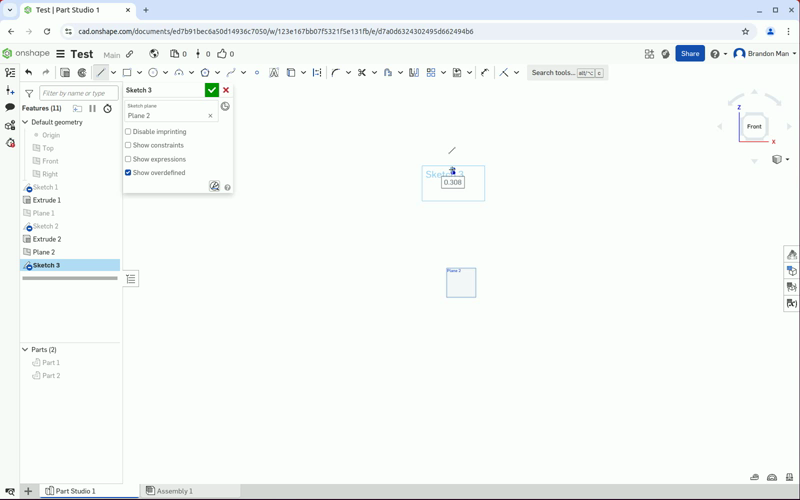
mouse_move(482, 169)
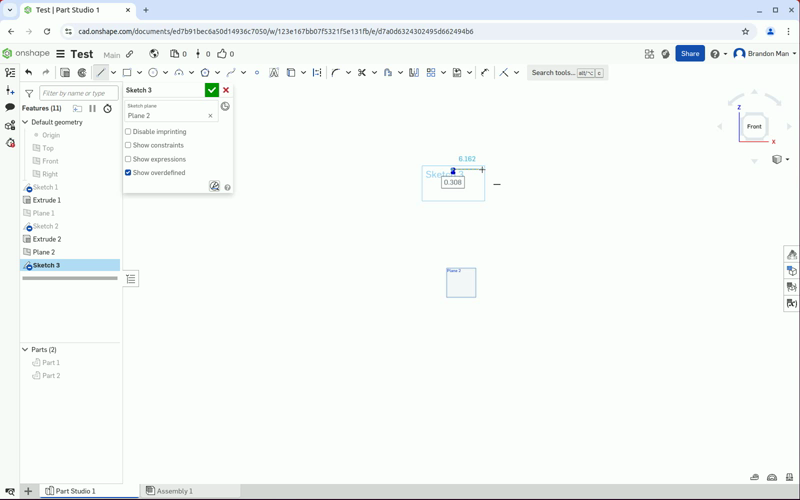
key_down(shift)
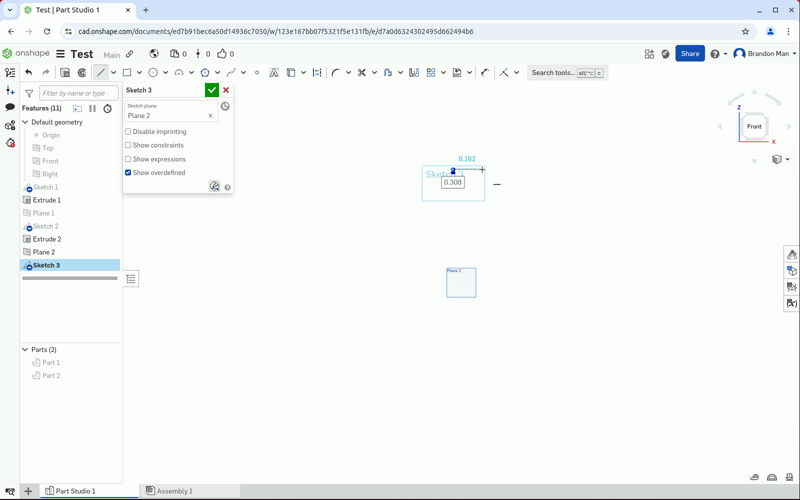
mouse_move(452, 172)
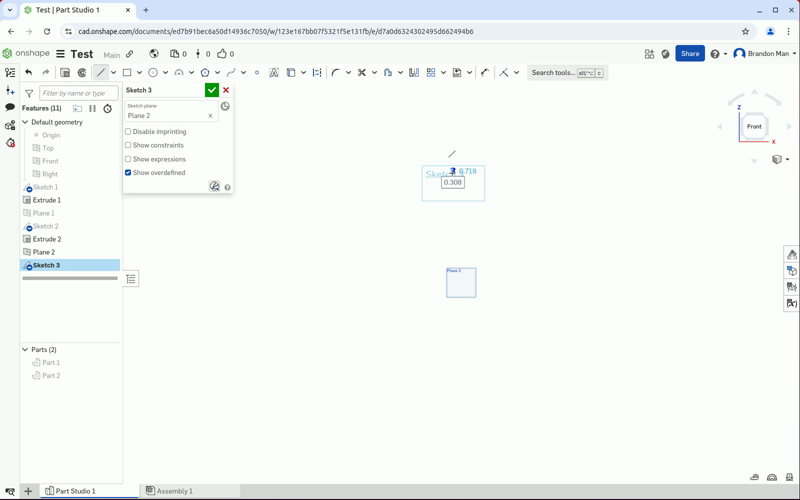
scroll(6)
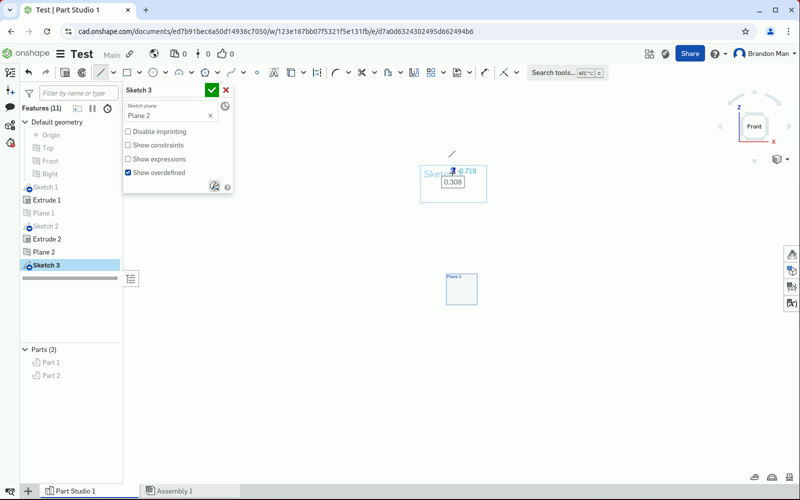
scroll(6)
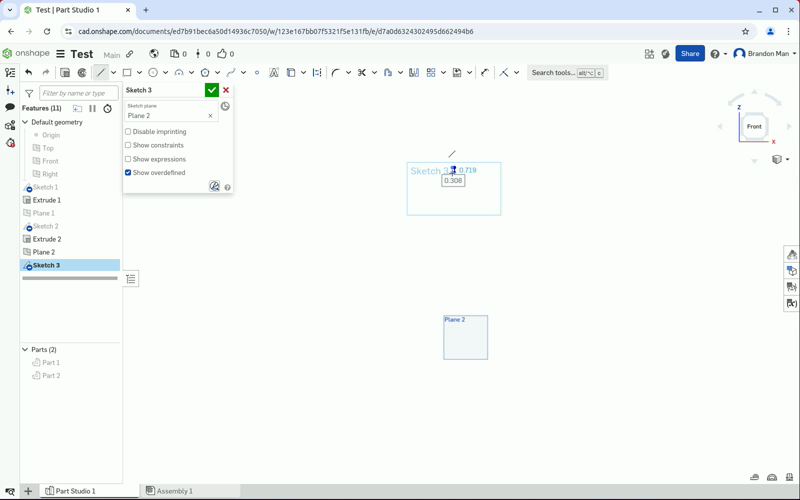
scroll(6)
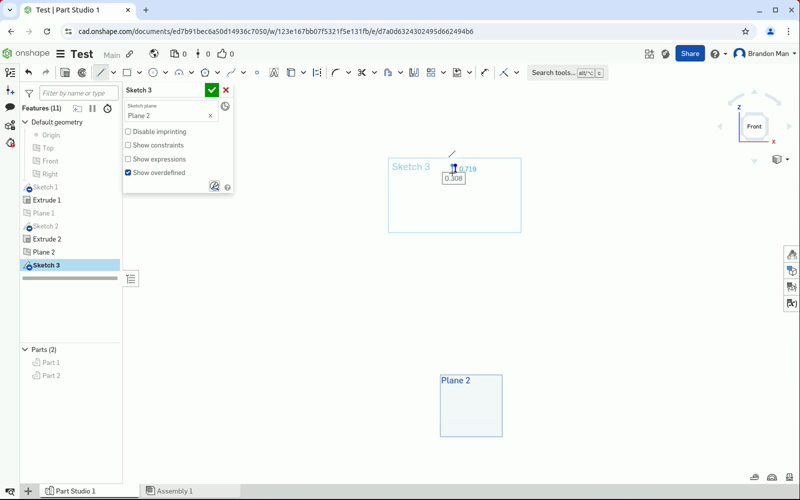
scroll(6)
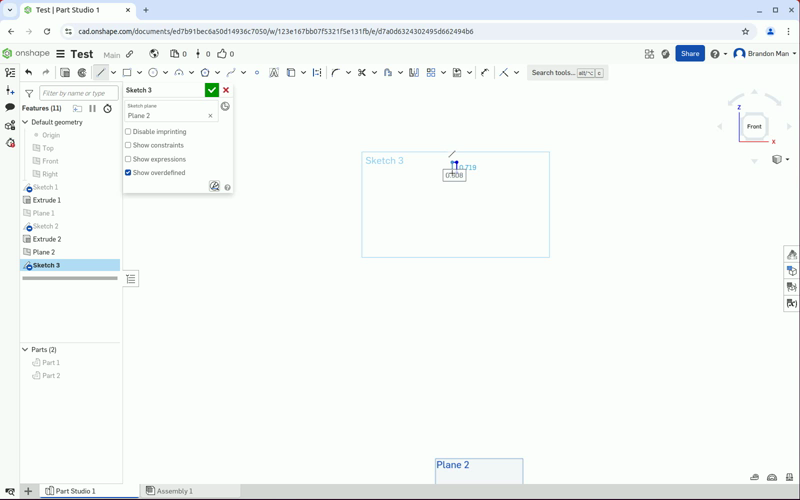
scroll(6)
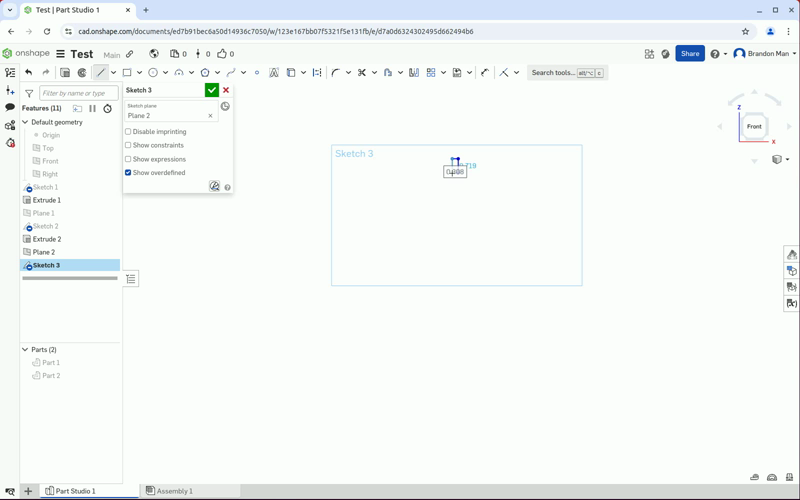
scroll(6)
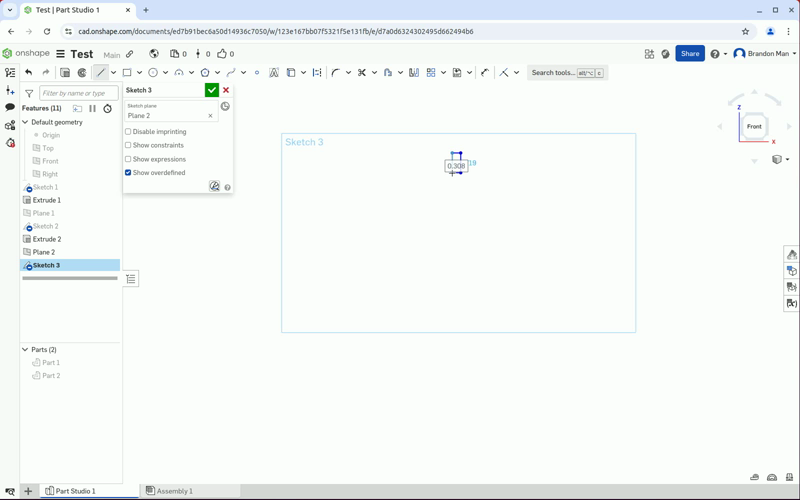
scroll(6)
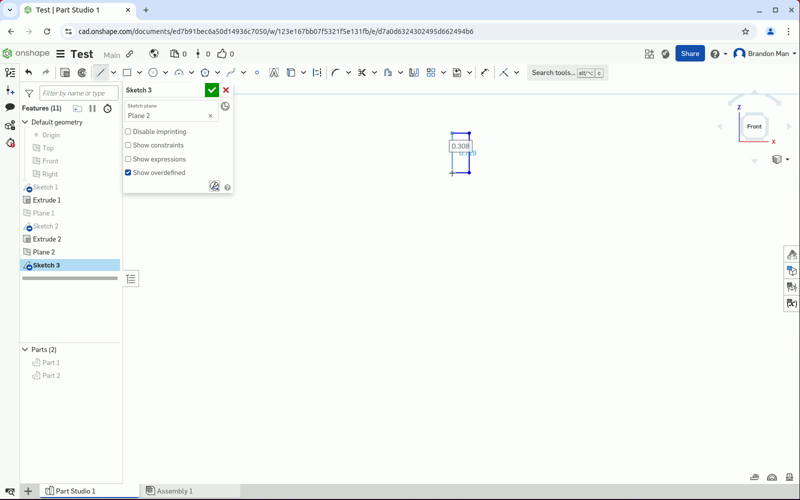
key_up(shift)
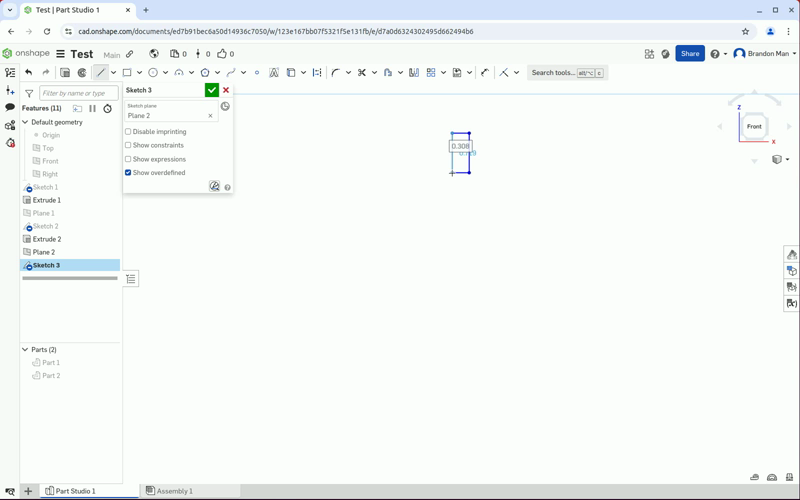
click(452, 172)
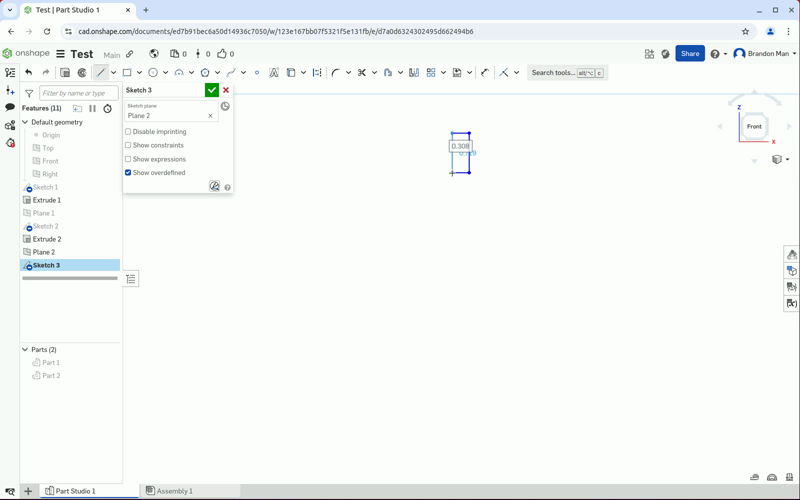
scroll(-6)
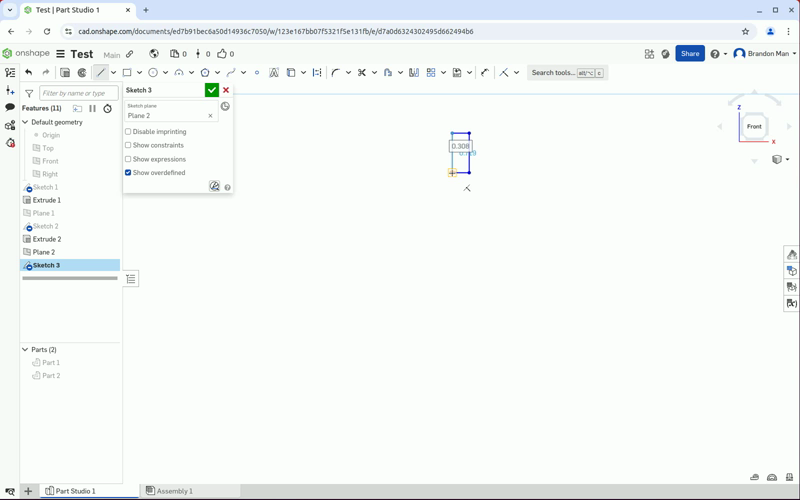
scroll(-6)
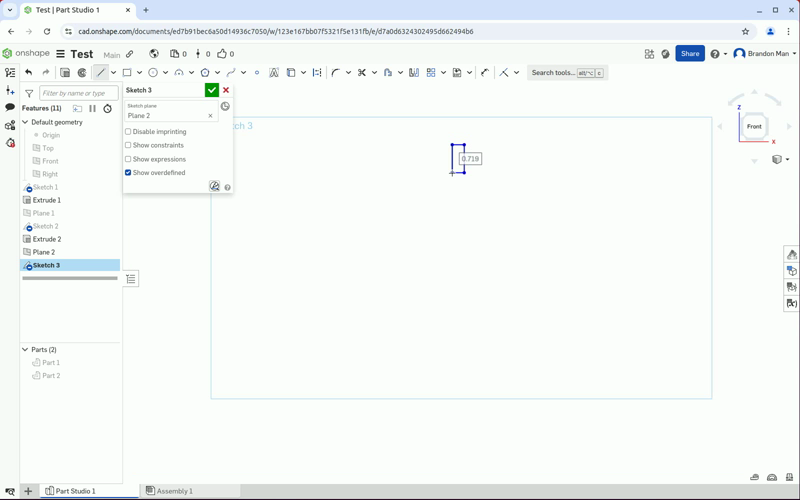
scroll(-6)
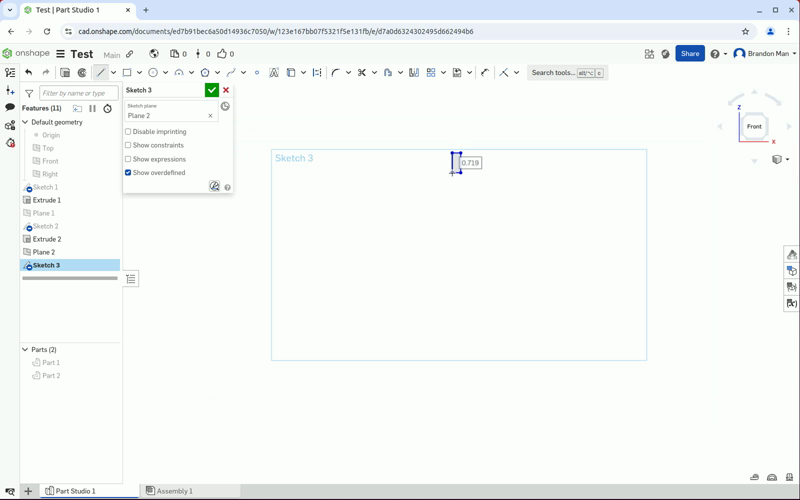
scroll(-6)
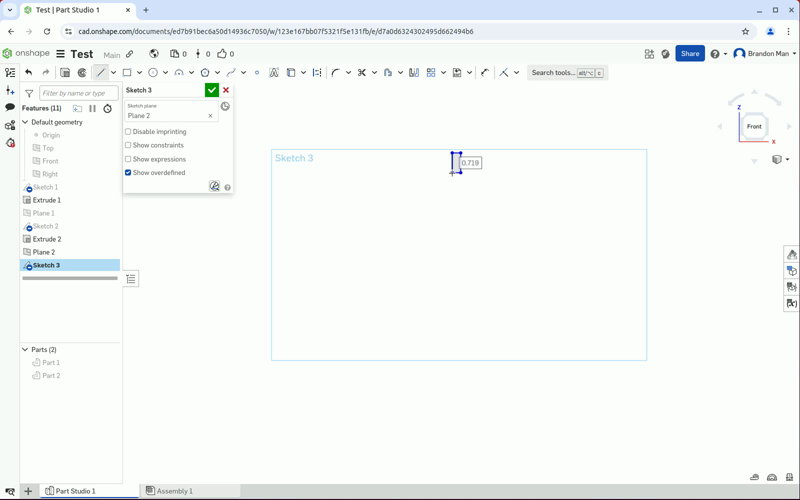
scroll(-6)
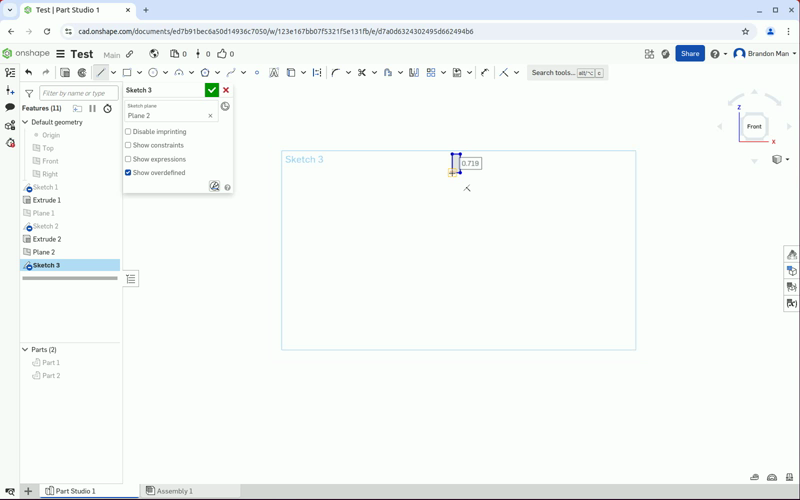
scroll(-6)
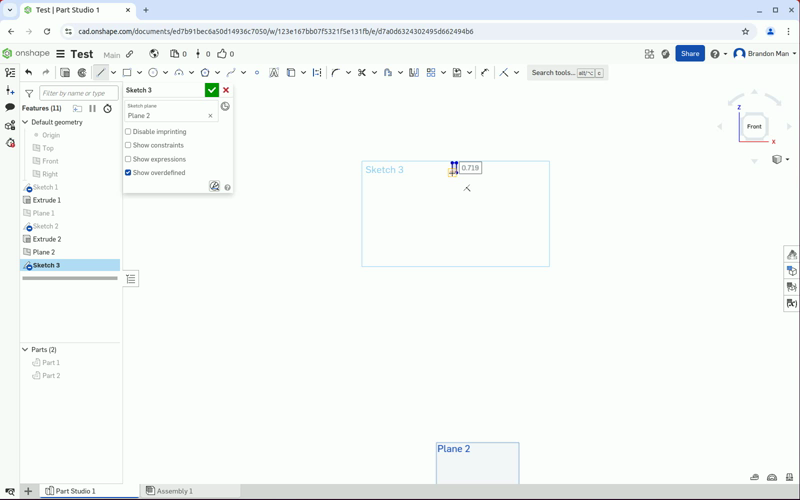
scroll(-6)
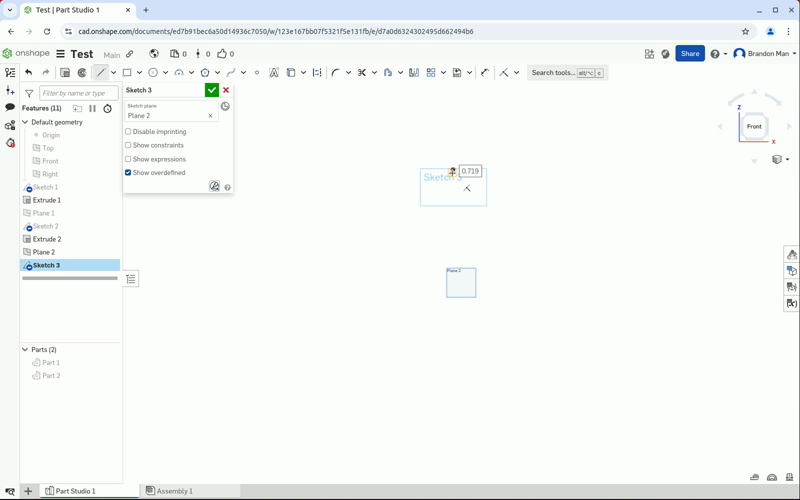
key(esc)
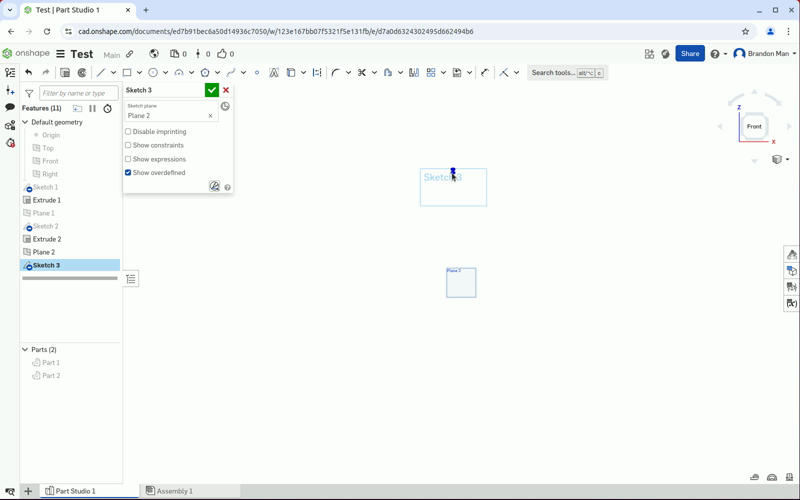
mouse_move(452, 169)
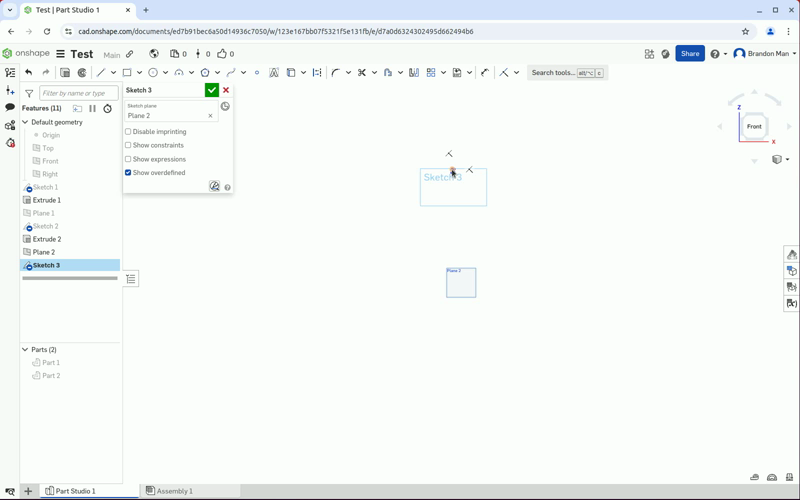
scroll(6)
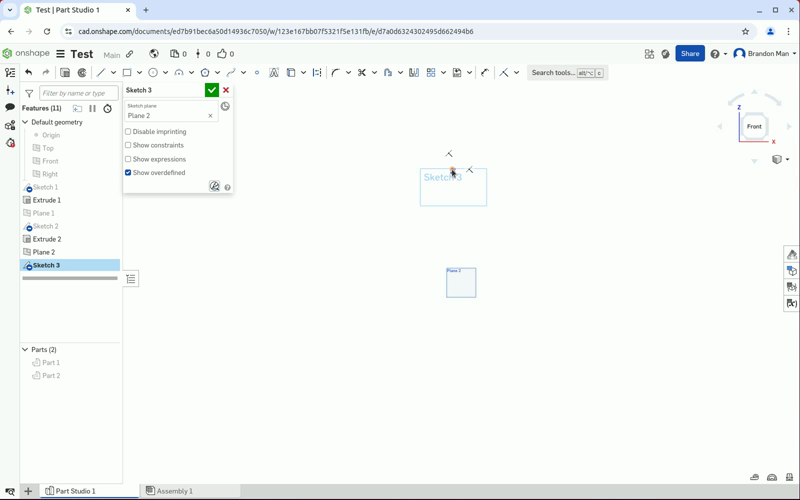
scroll(6)
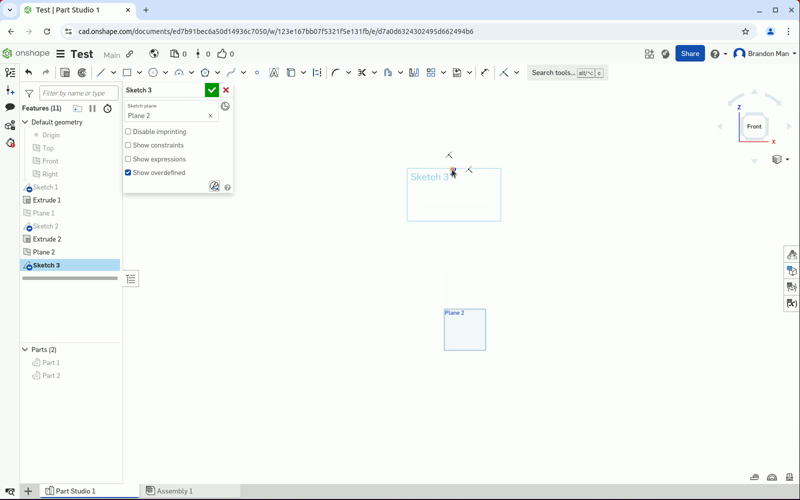
scroll(6)
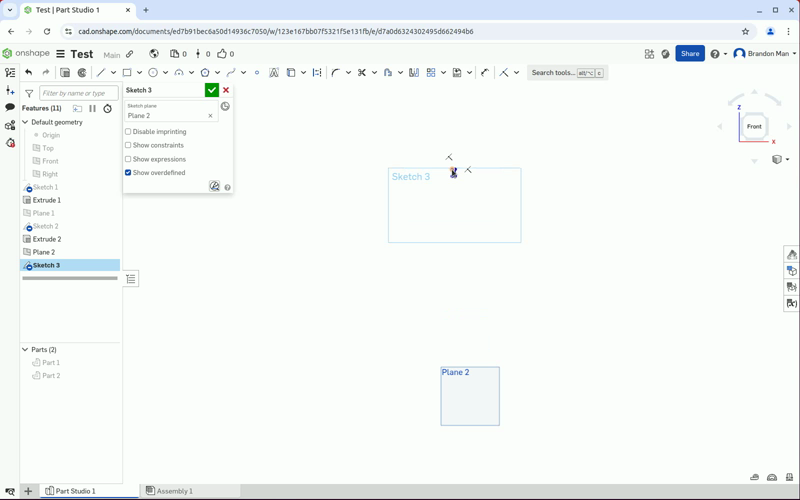
scroll(6)
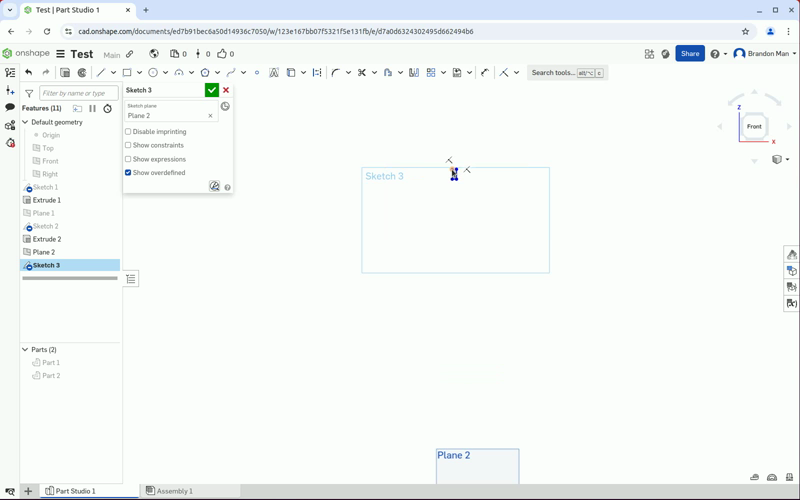
scroll(6)
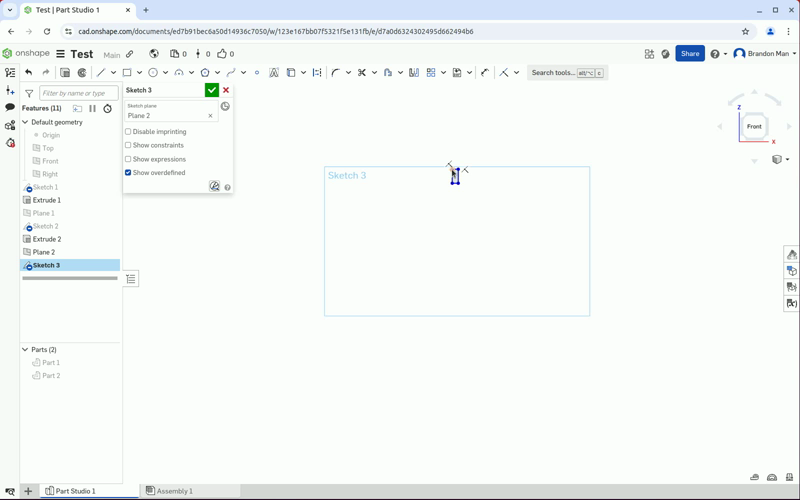
scroll(6)
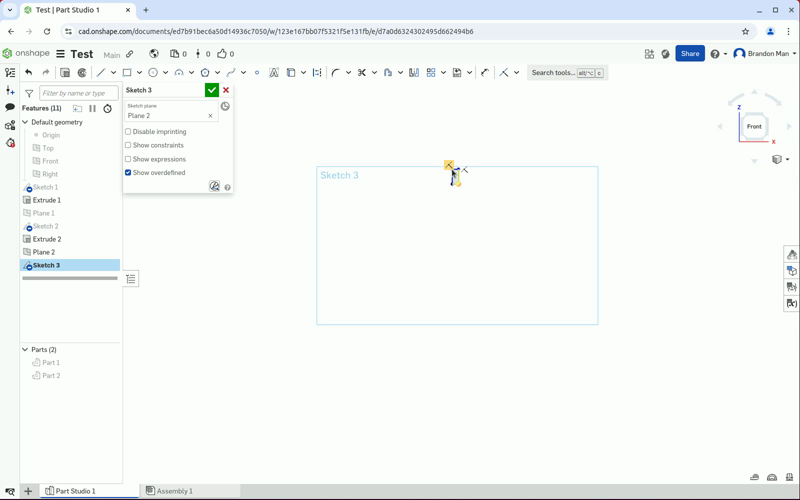
scroll(6)
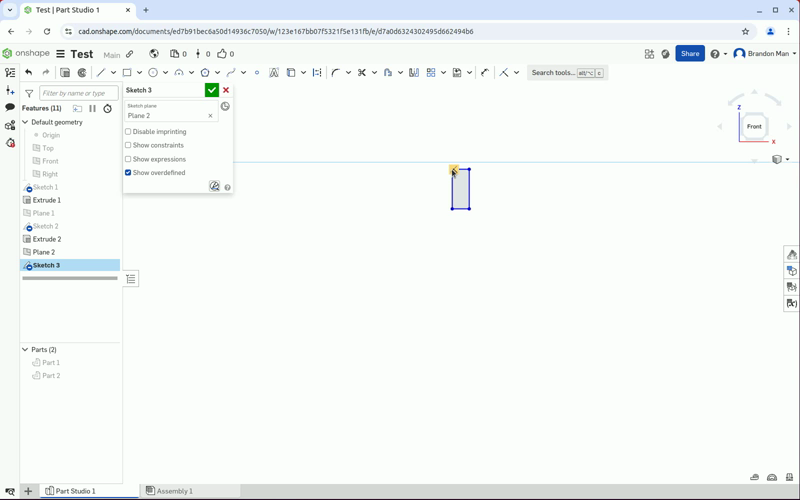
click(452, 169)
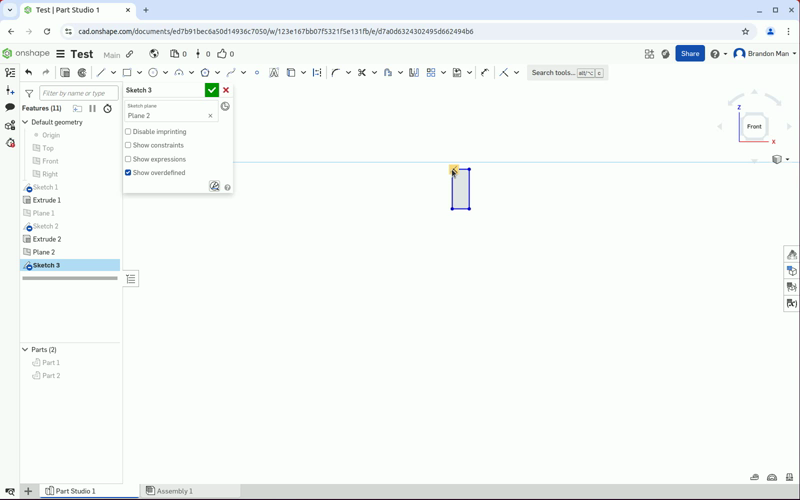
scroll(-6)
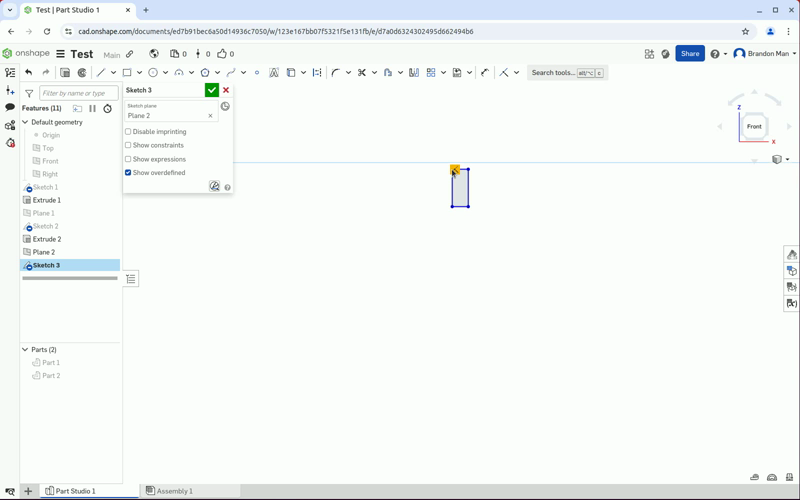
scroll(-6)
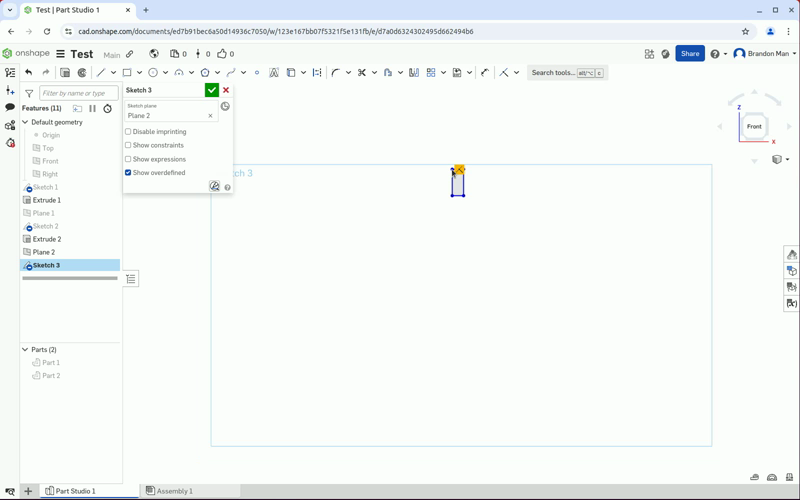
scroll(-6)
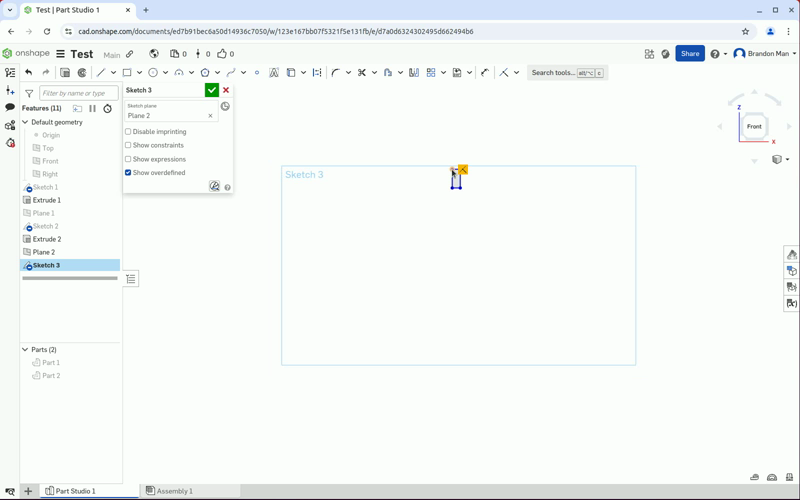
scroll(-6)
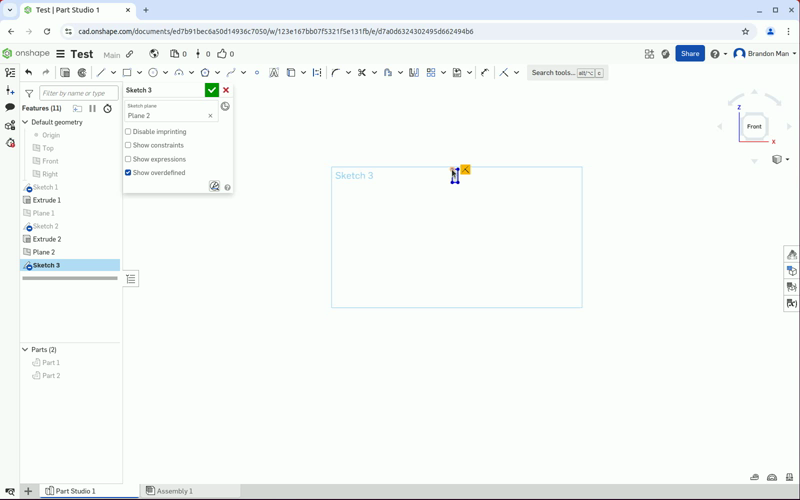
scroll(-6)
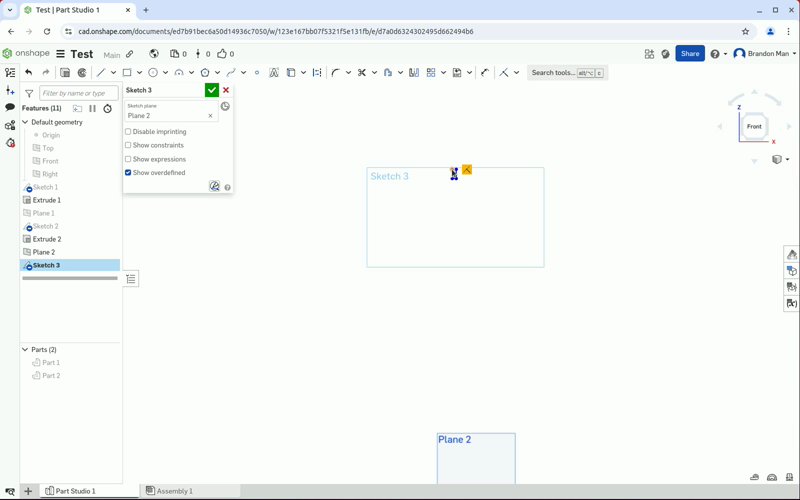
scroll(-6)
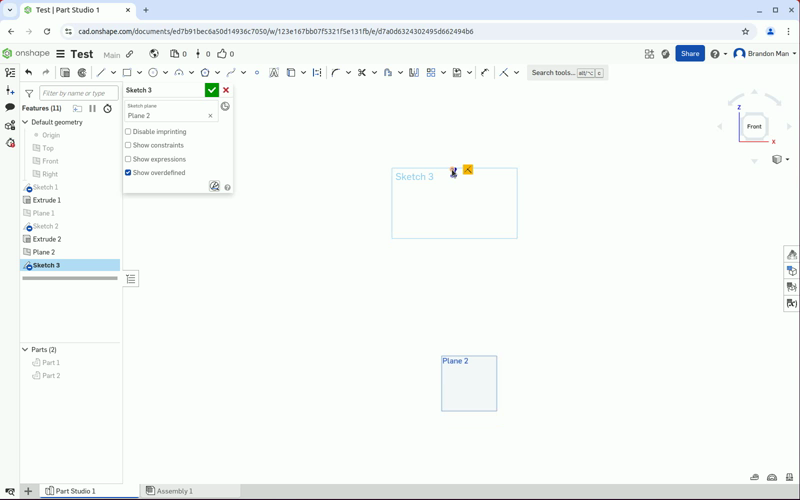
scroll(-6)
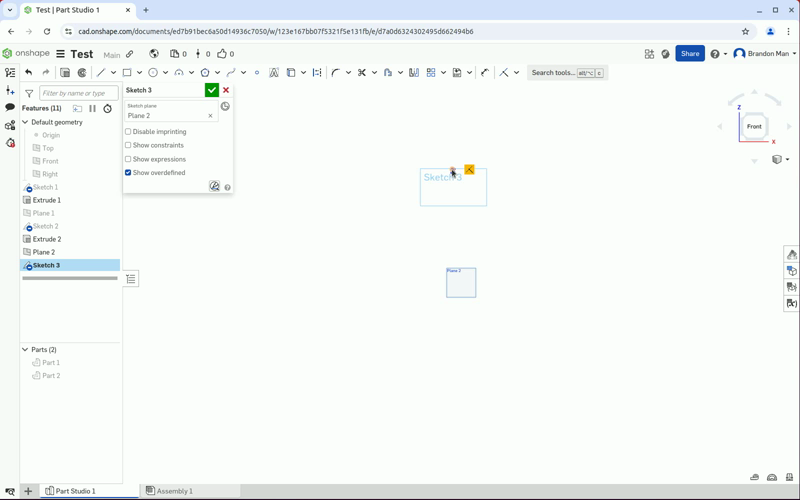
mouse_move(73, 352)
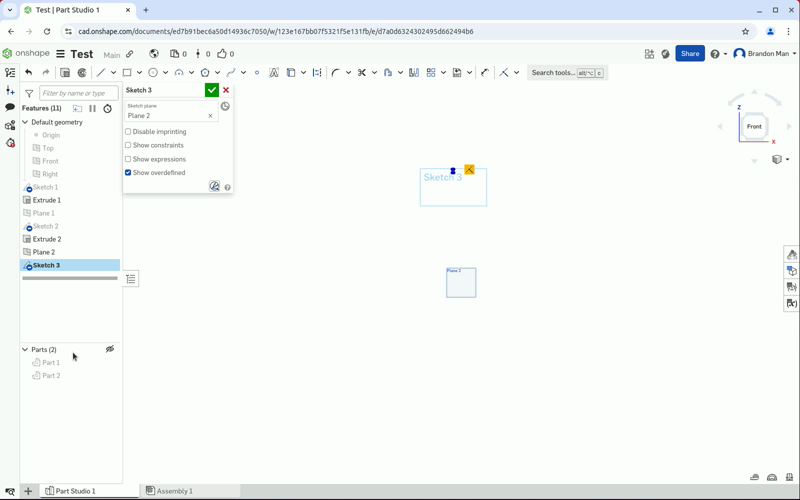
key(shift+y)
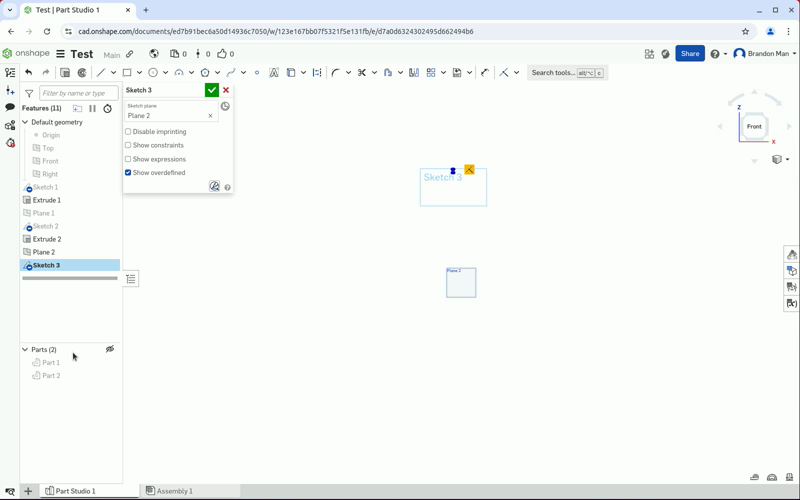
key(shift+e)
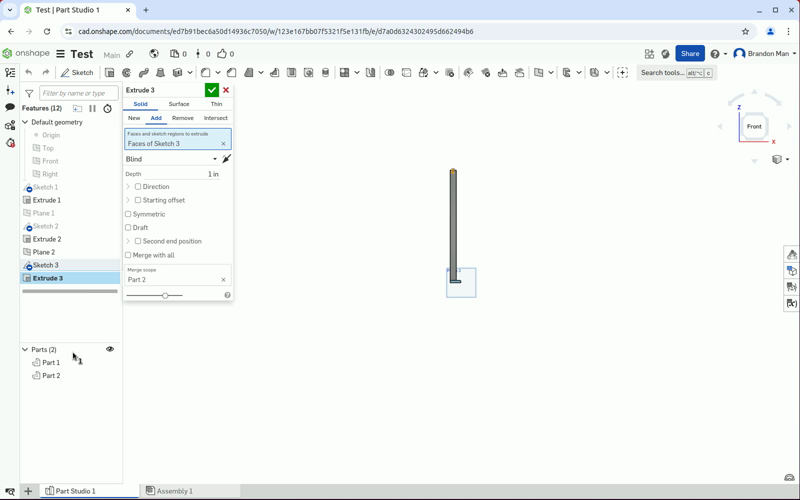
mouse_move(143, 106)
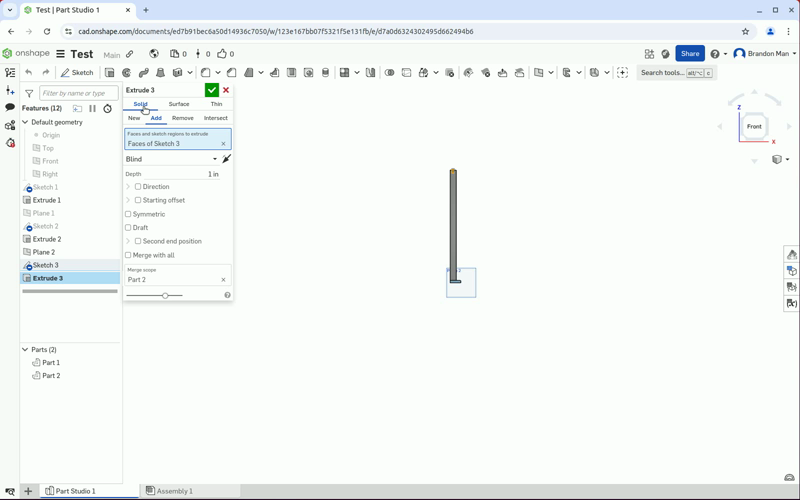
click(143, 106)
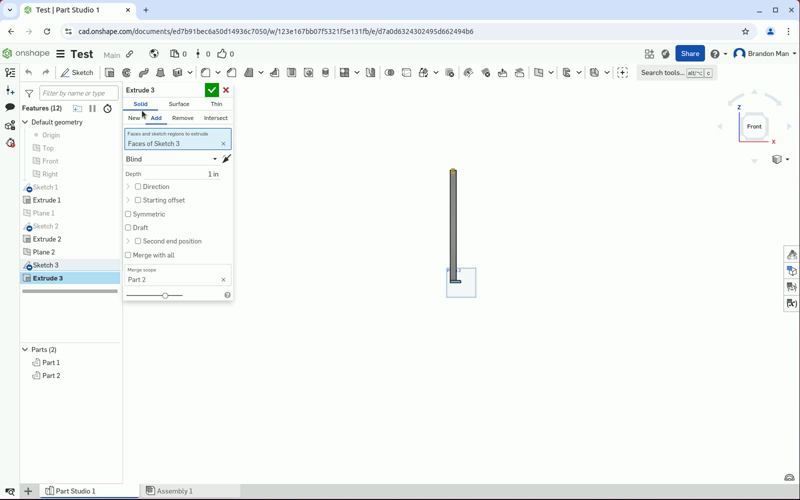
mouse_move(137, 120)
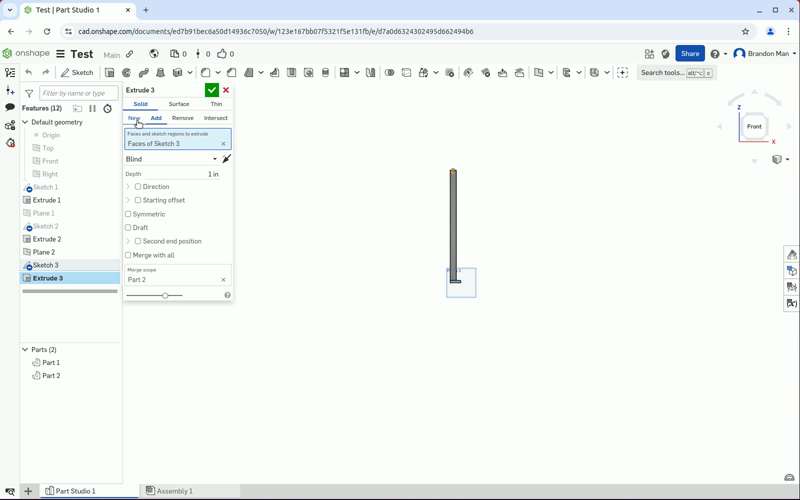
click(137, 120)
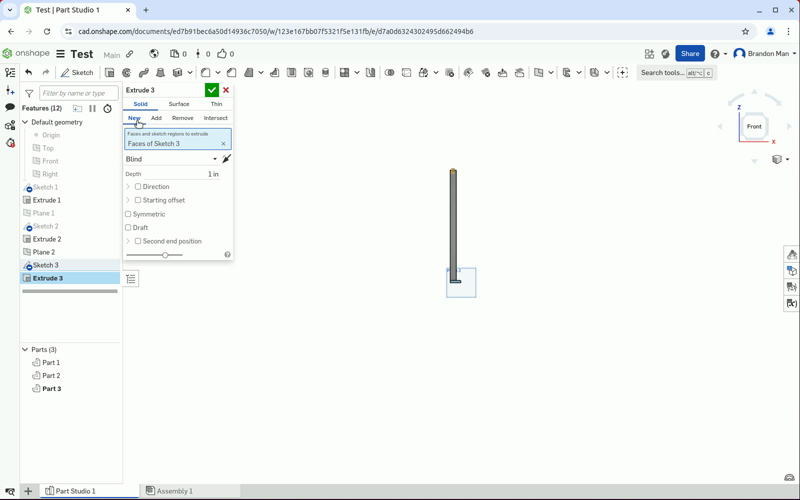
key(tab, 4)
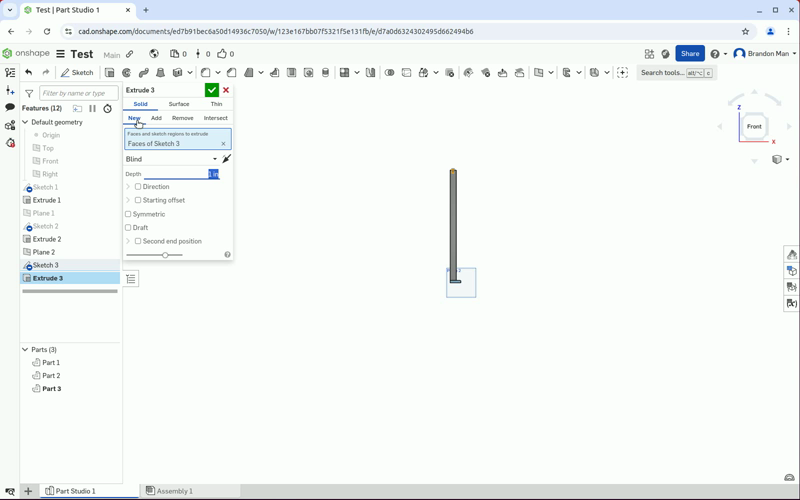
text(2.166)
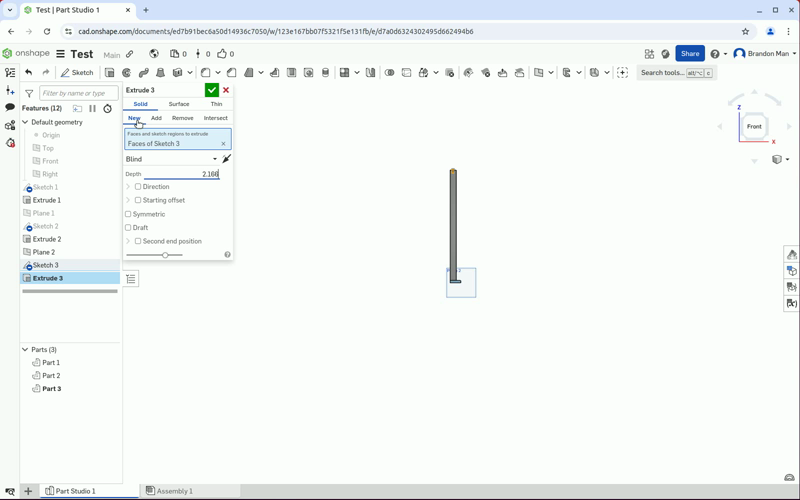
key(enter)
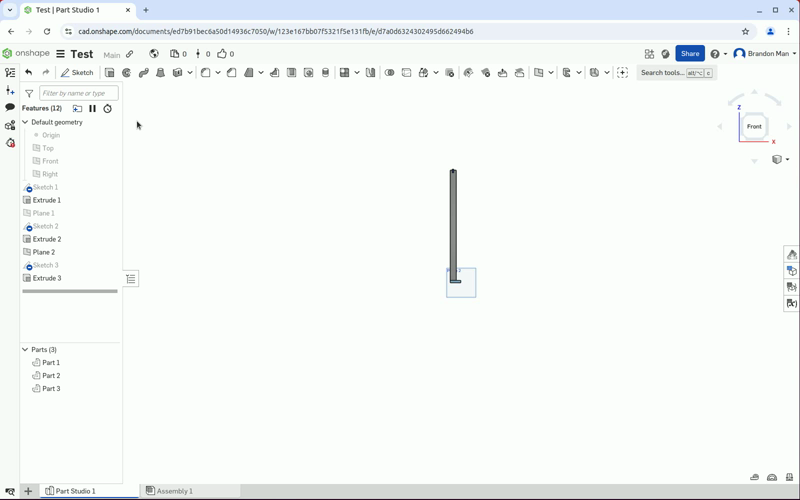
key(shift+h)
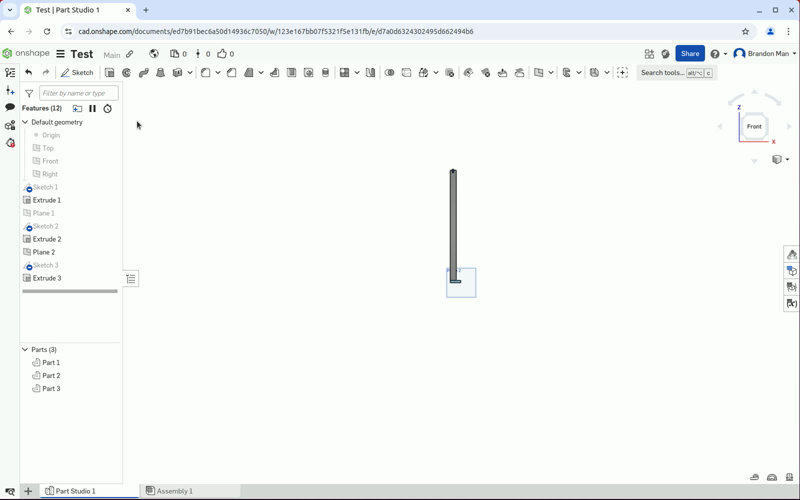
key(shift+h)
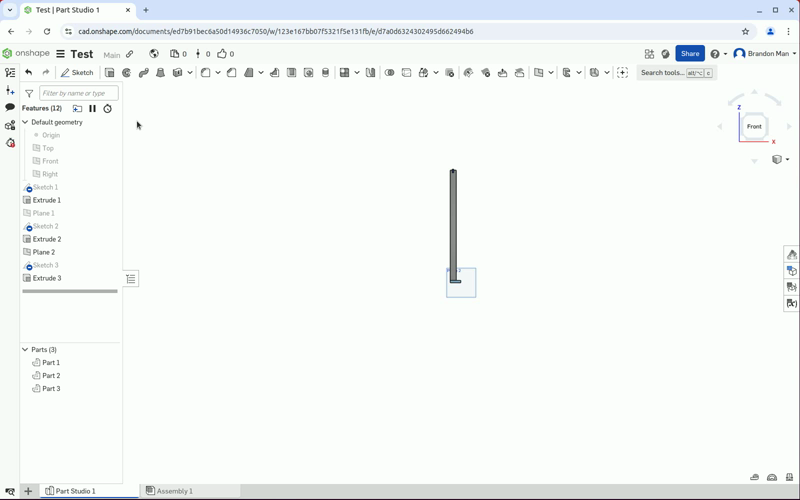
mouse_move(73, 189)
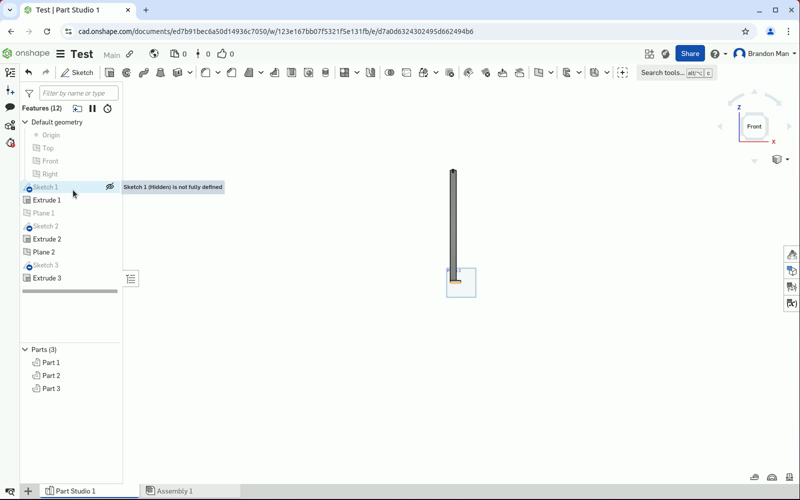
click(73, 189)
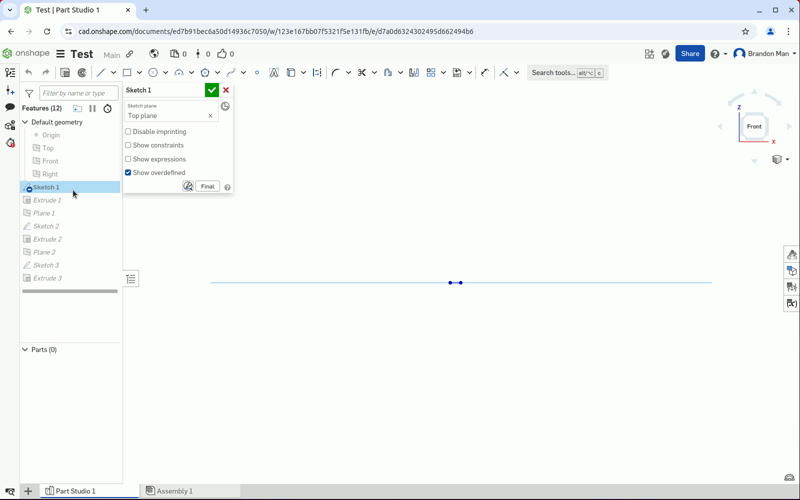
mouse_move(229, 92)
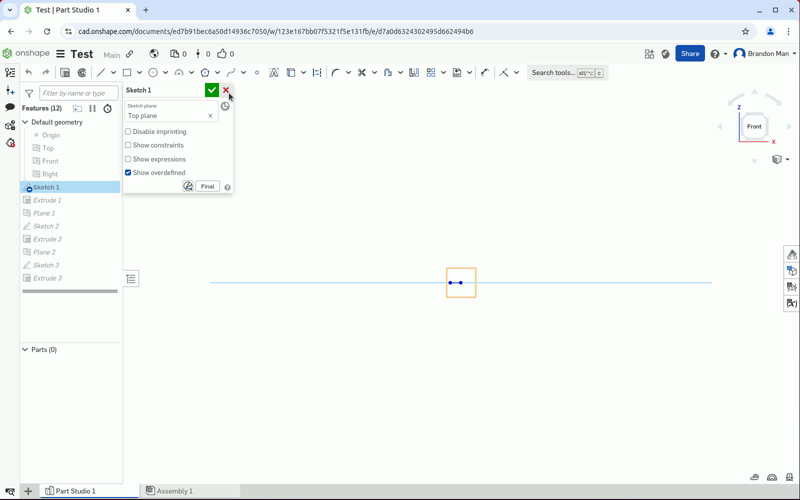
click(229, 92)
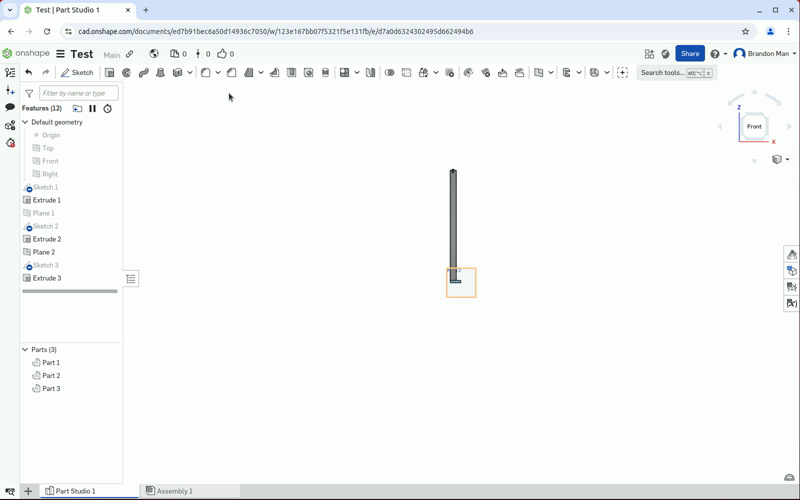
mouse_move(73, 352)
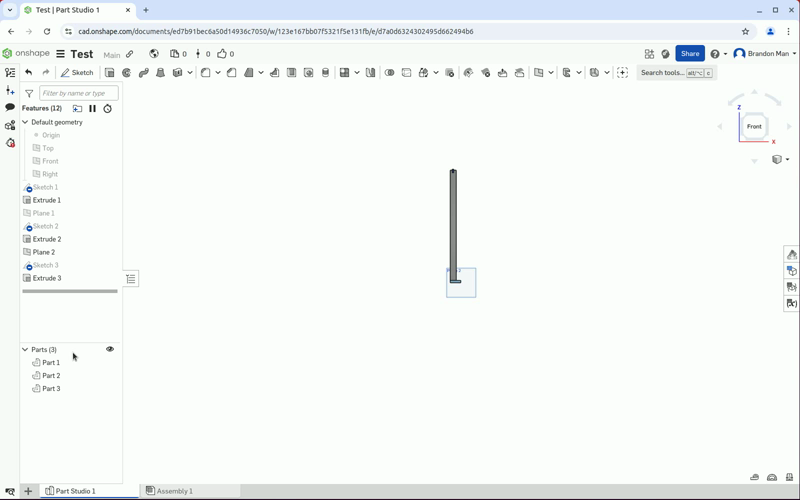
key(y)
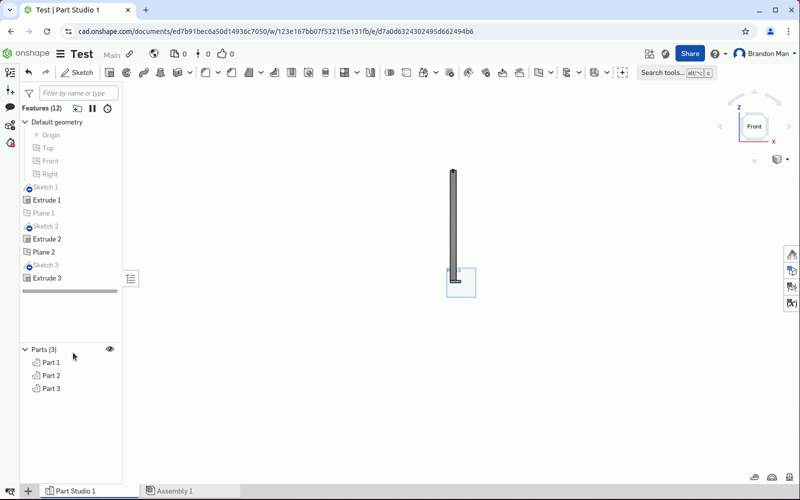
key(shift+p)
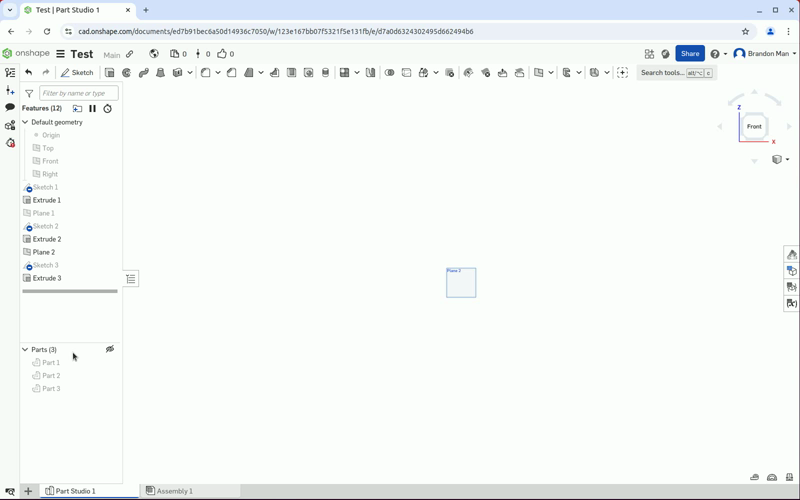
key(space)
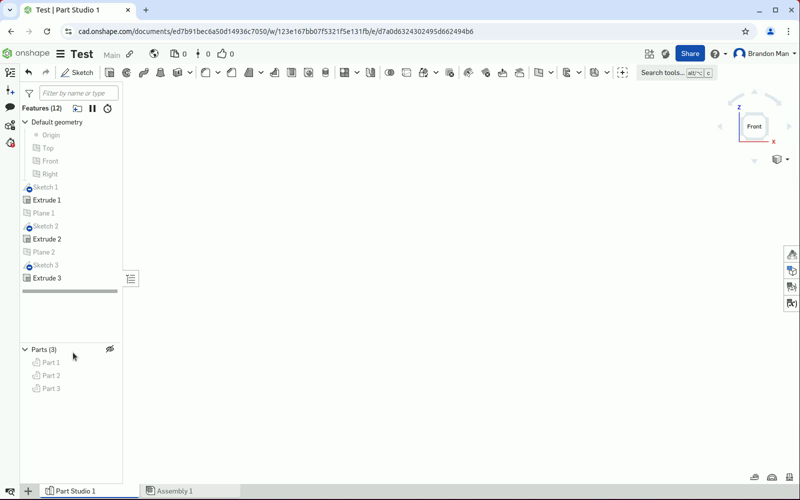
key_down(shift)
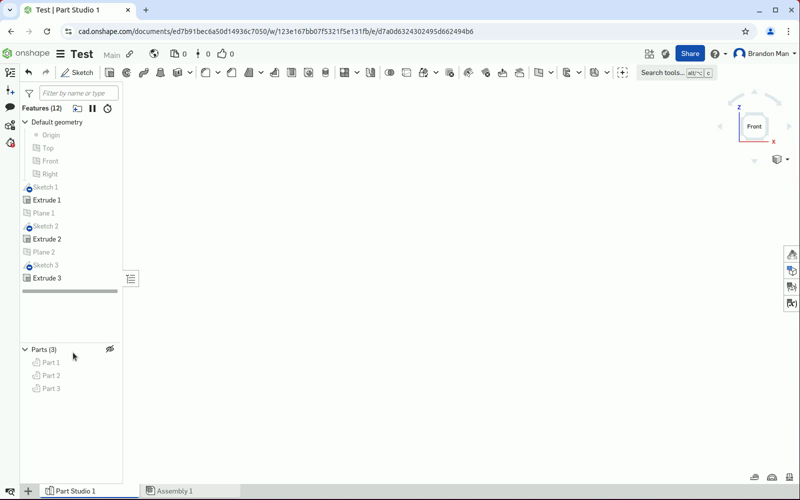
key(left)
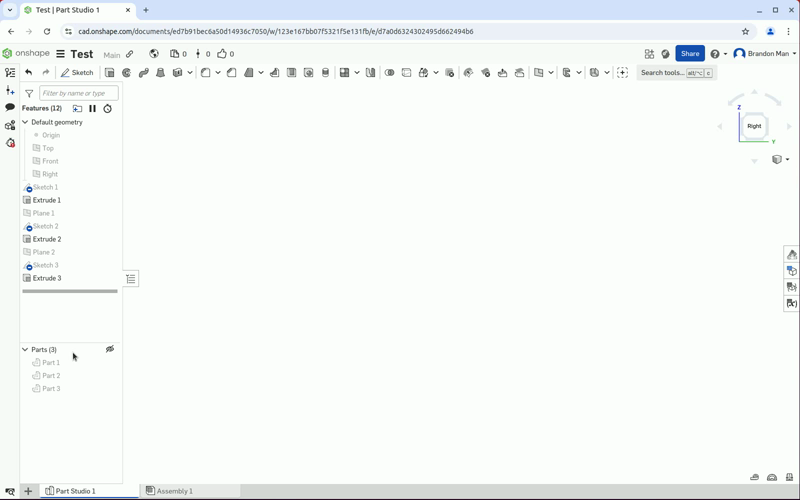
key_up(shift)
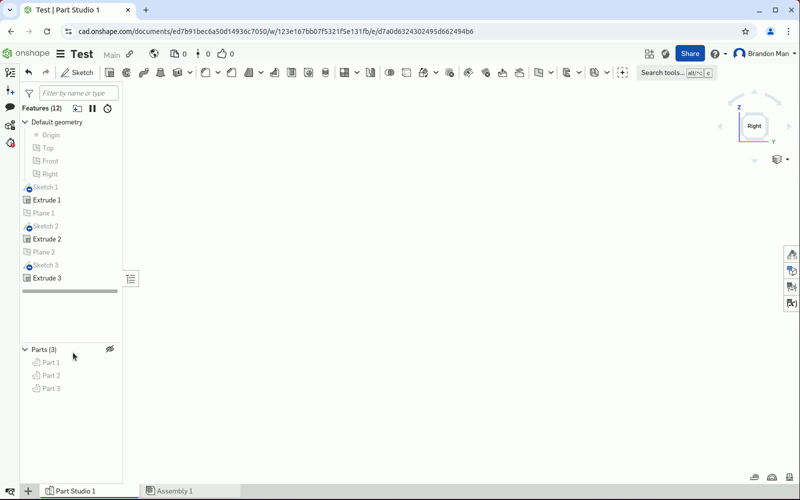
mouse_move(73, 352)
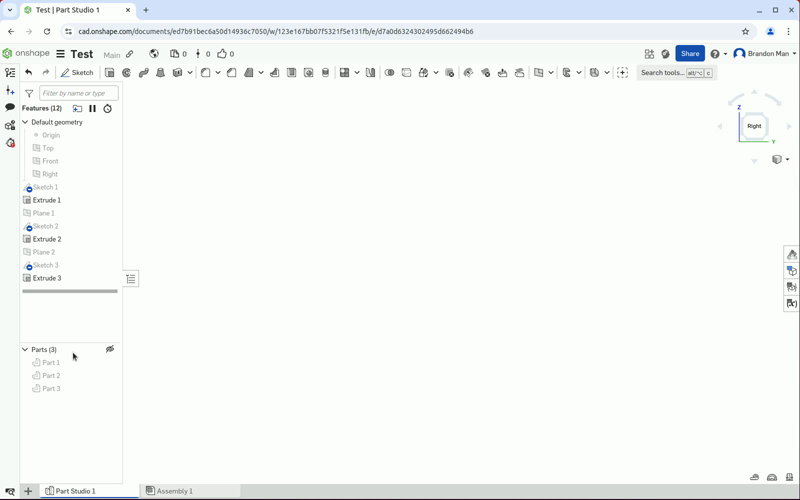
key(shift+y)
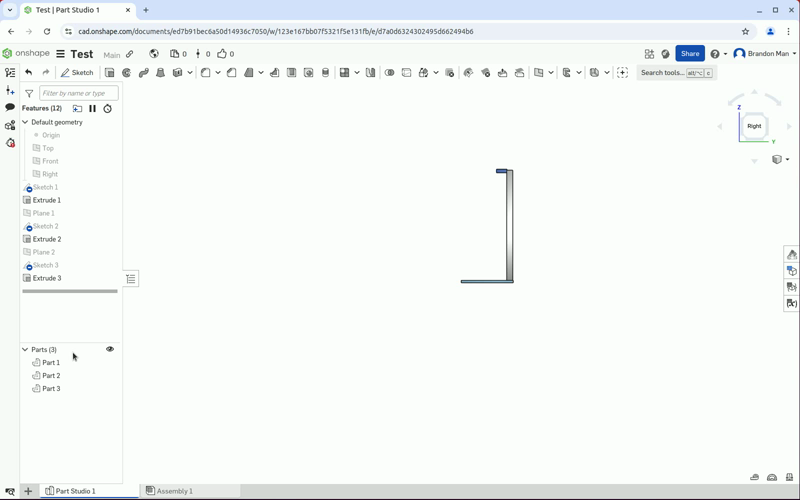
mouse_move(541, 75)
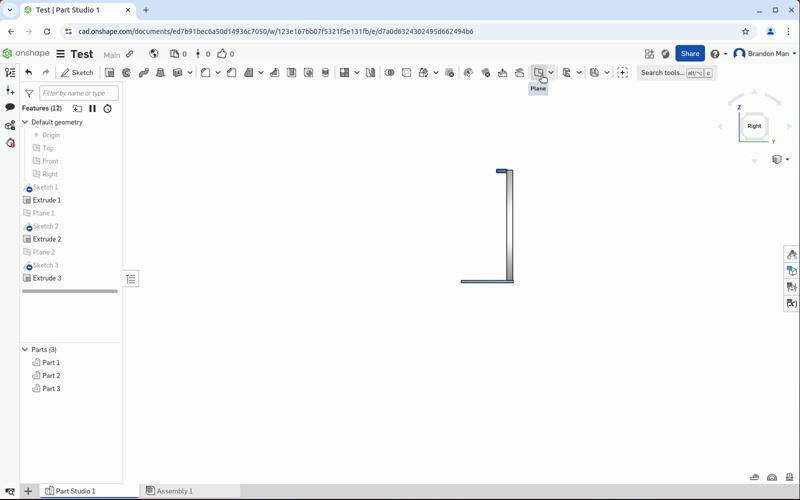
click(541, 75)
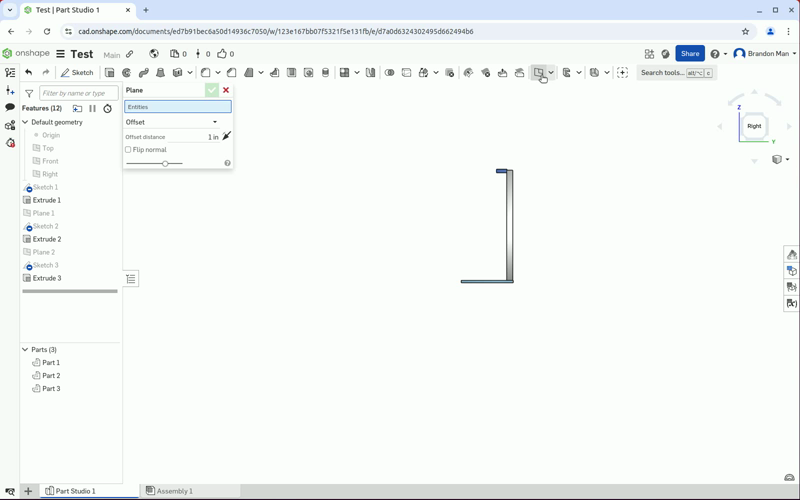
mouse_move(73, 176)
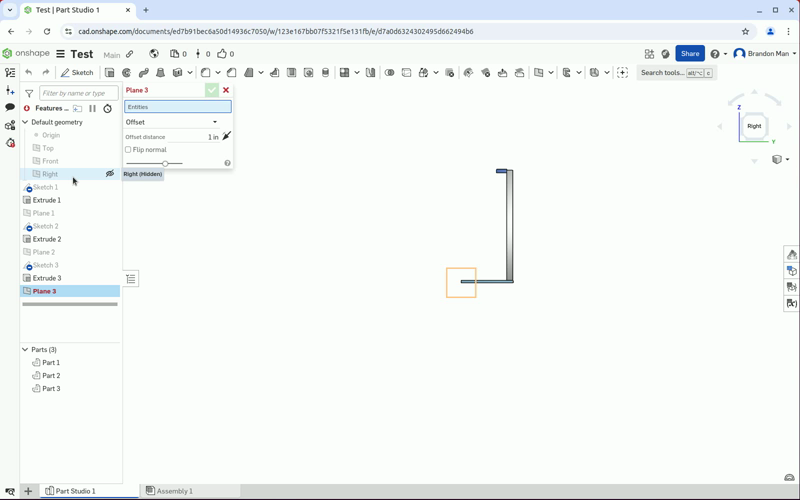
click(73, 176)
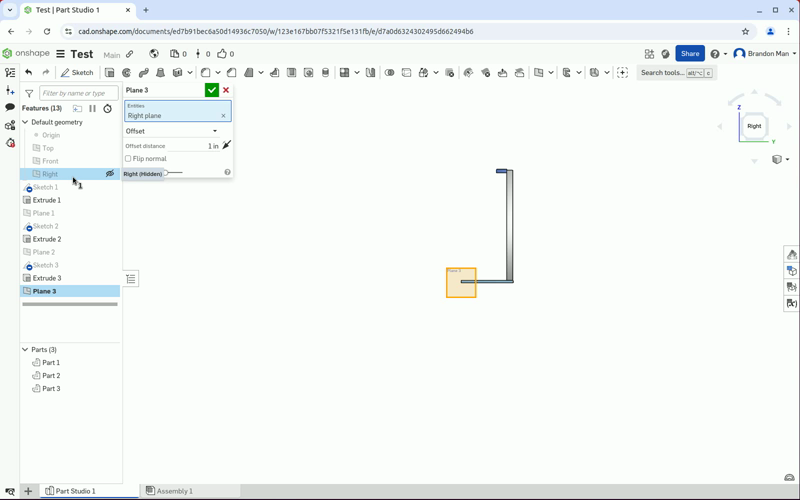
key(tab, 2)
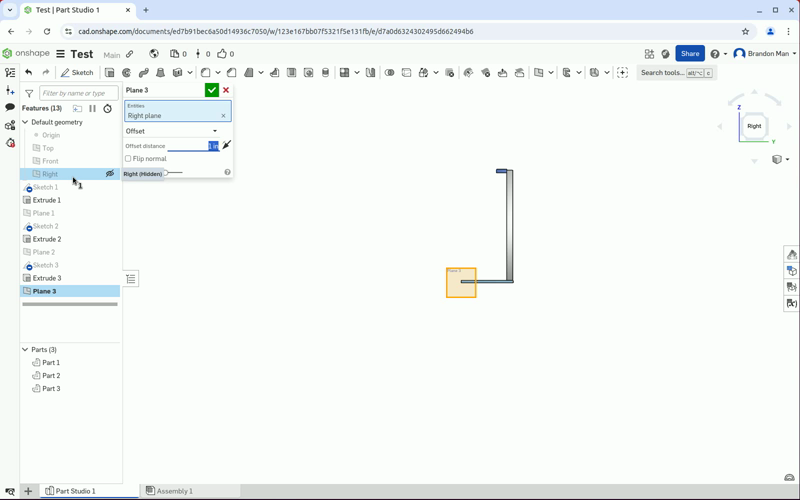
text(1.695)
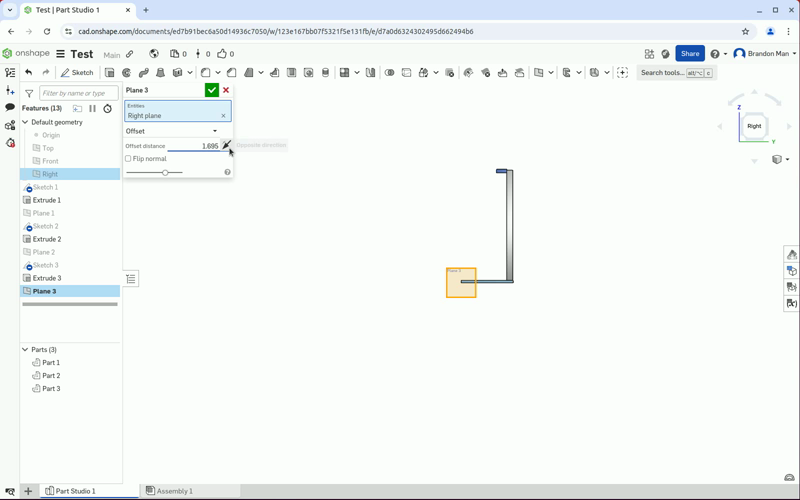
mouse_move(229, 147)
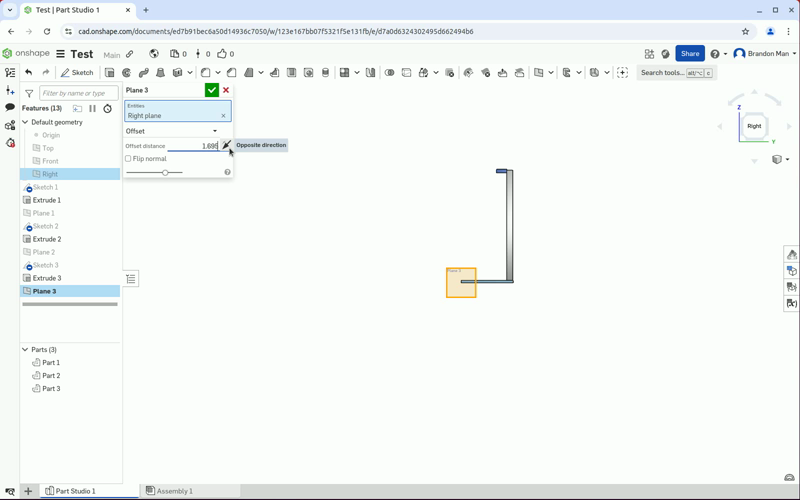
click(229, 147)
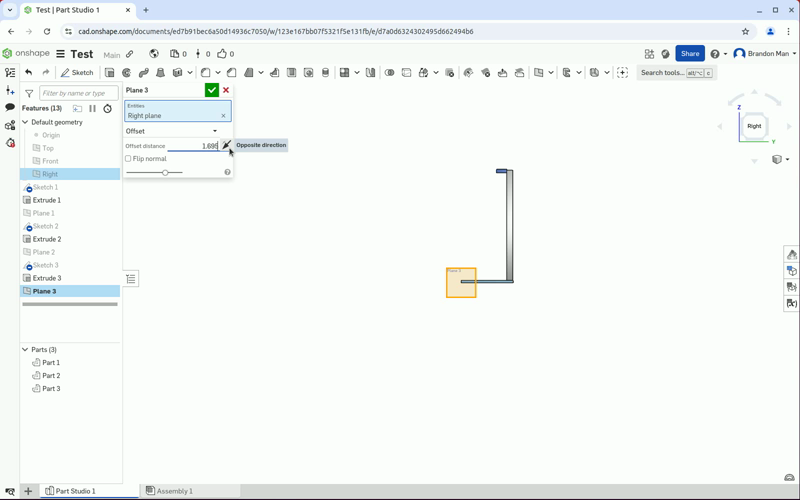
key(enter, 2)
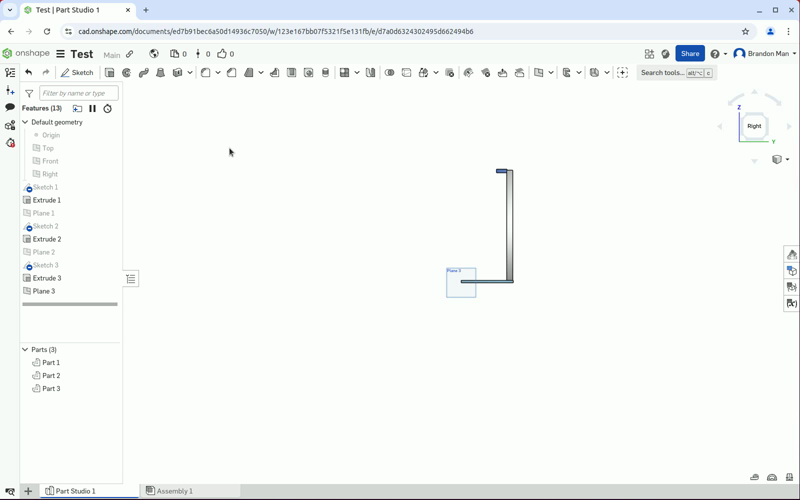
key(shift+s)
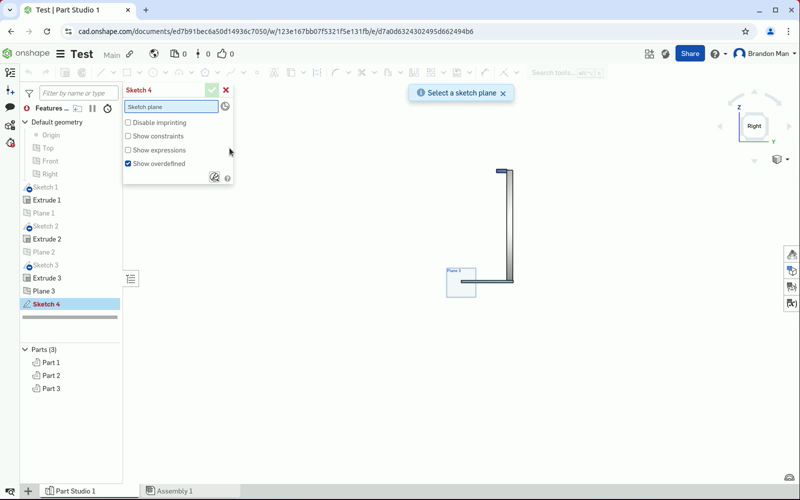
mouse_move(73, 293)
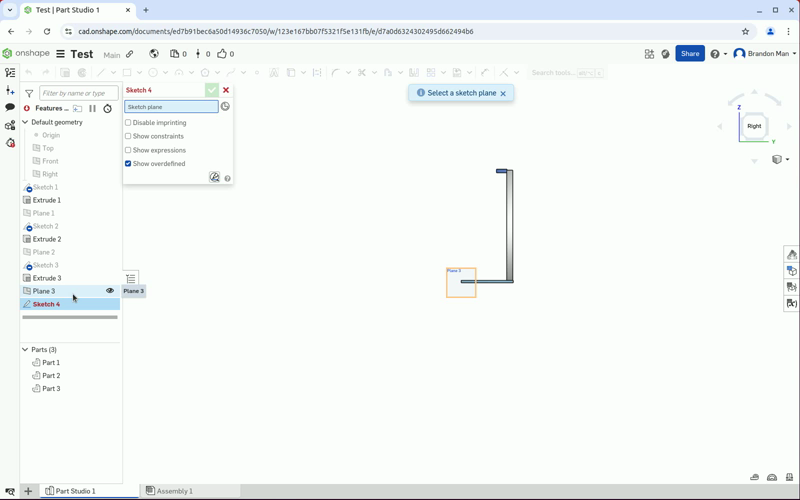
click(73, 293)
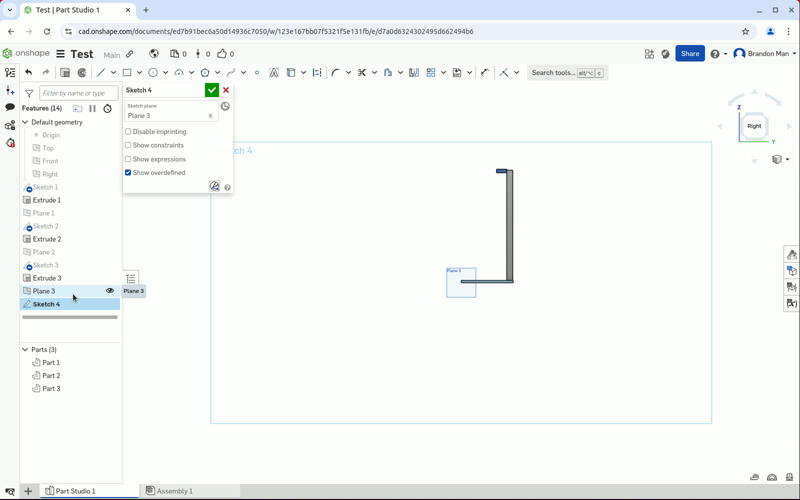
mouse_move(73, 352)
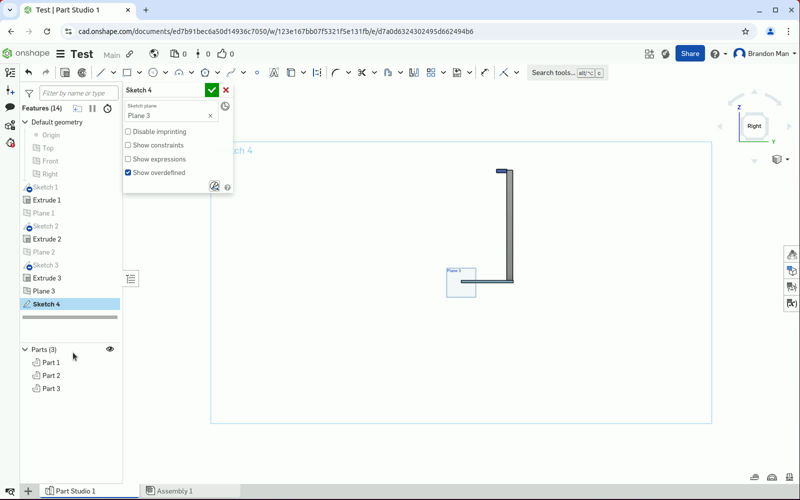
key(y)
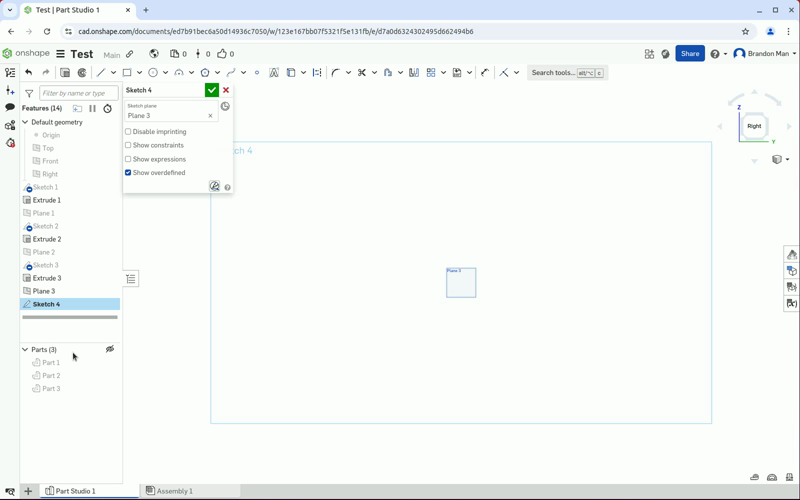
key(l)
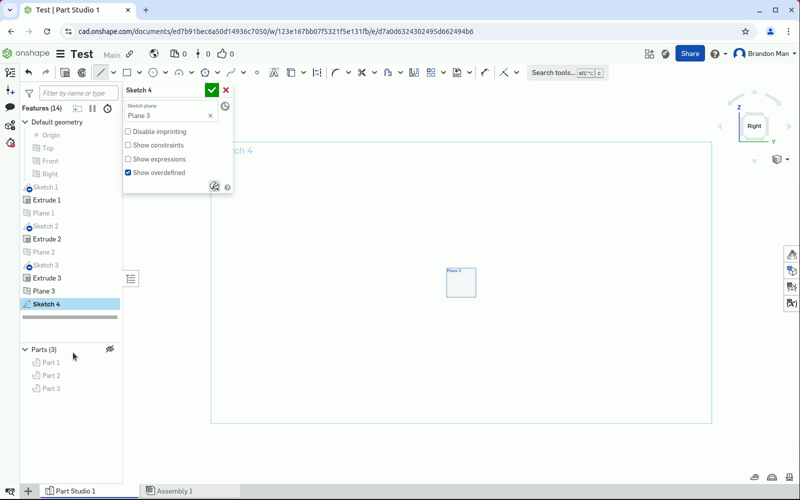
key_down(shift)
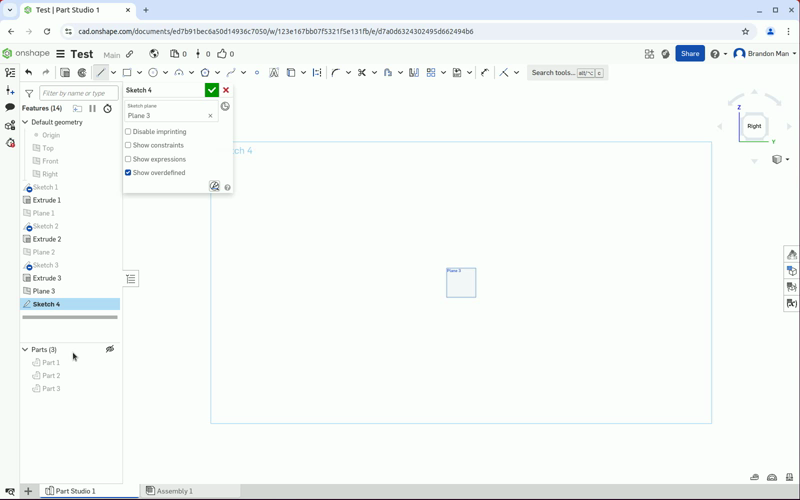
mouse_move(461, 280)
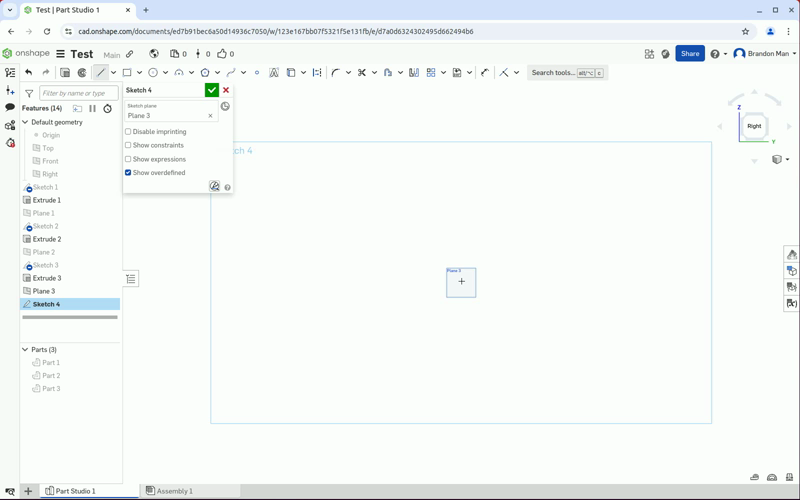
click(461, 280)
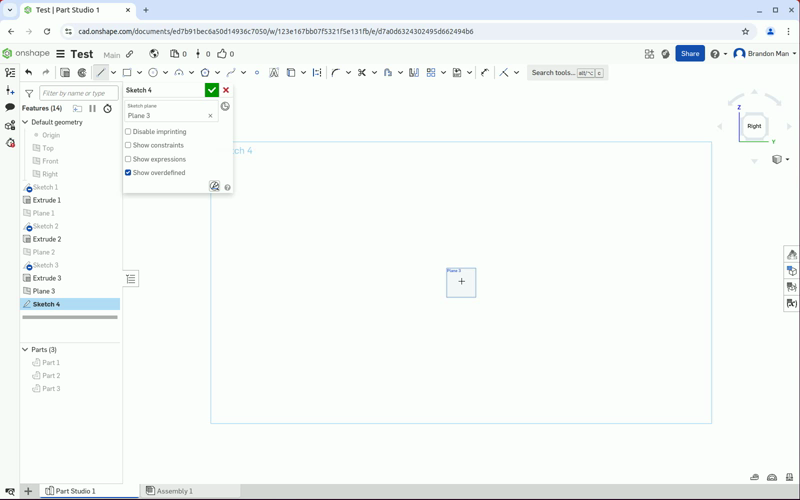
key_up(shift)
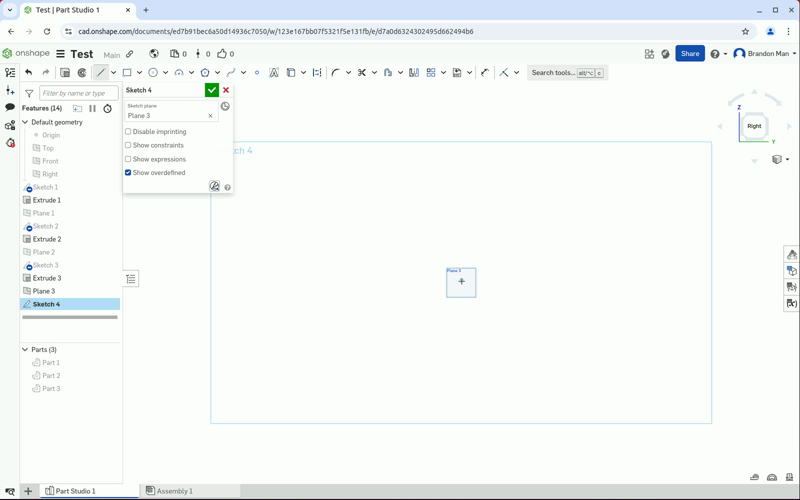
key_down(shift)
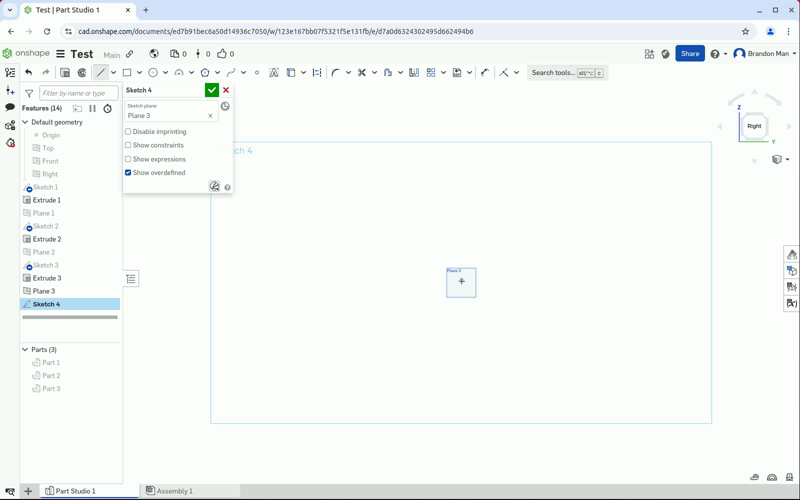
mouse_move(492, 280)
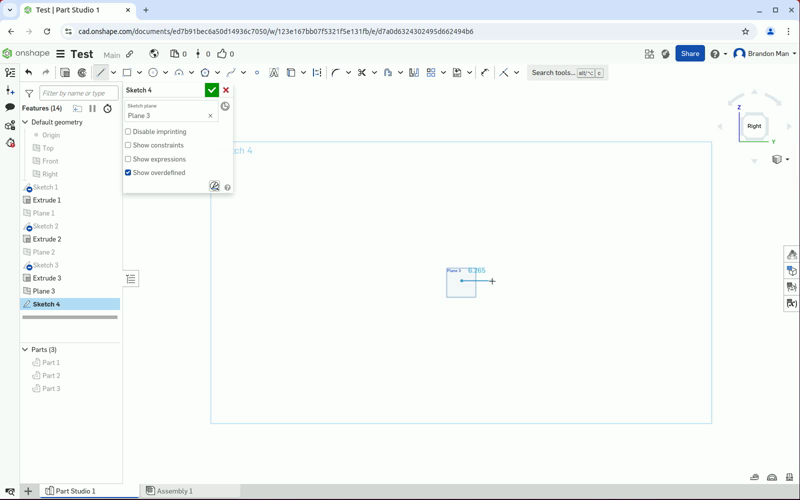
mouse_move(465, 280)
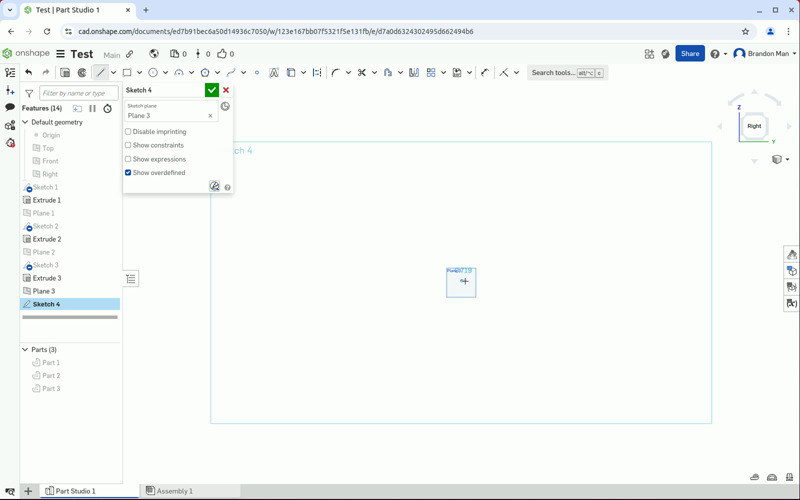
scroll(6)
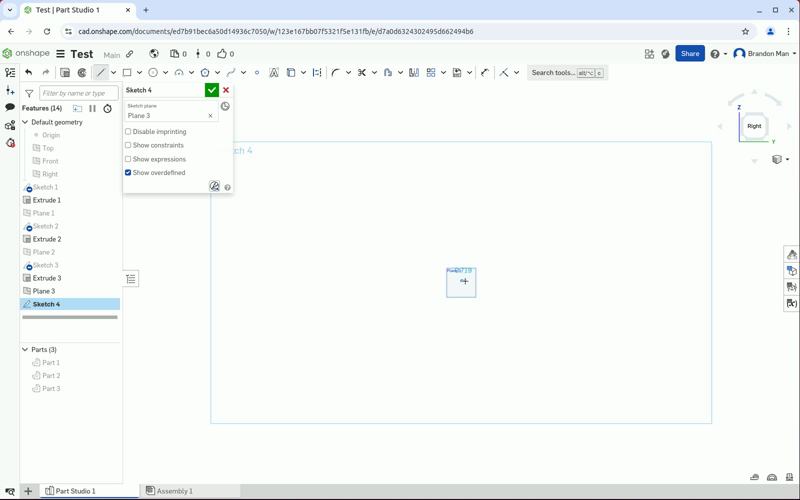
scroll(6)
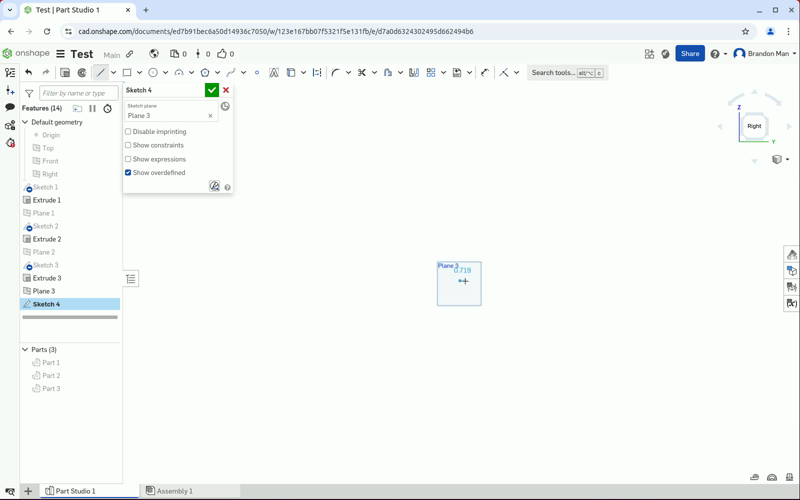
scroll(6)
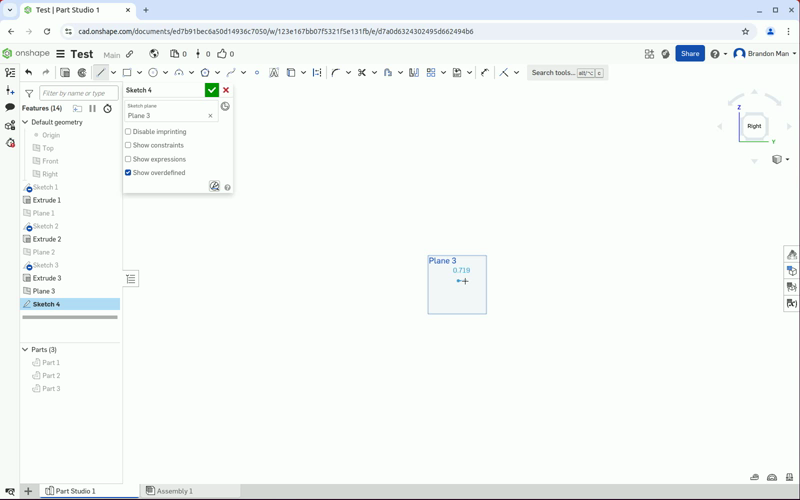
scroll(6)
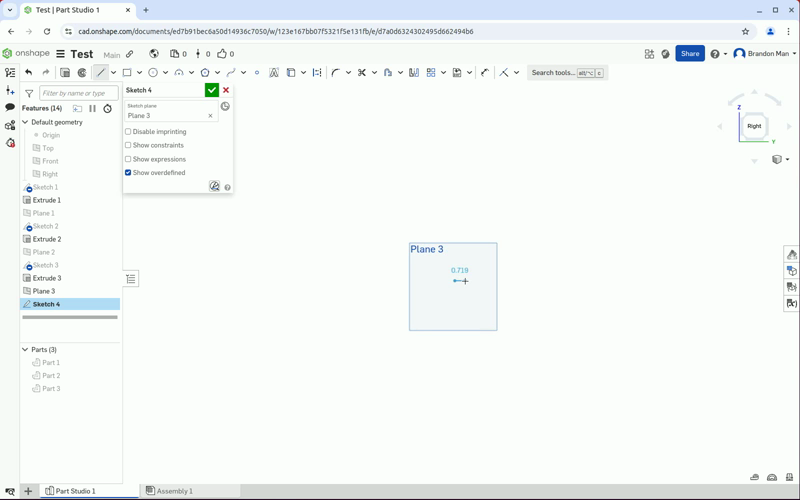
scroll(6)
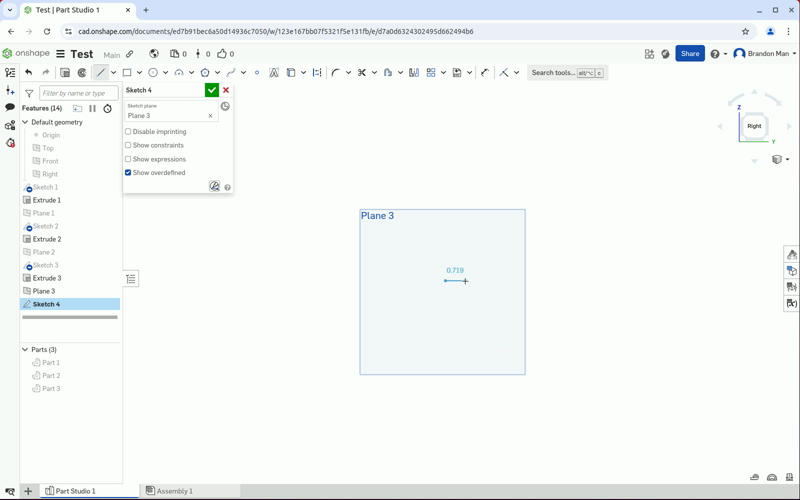
scroll(6)
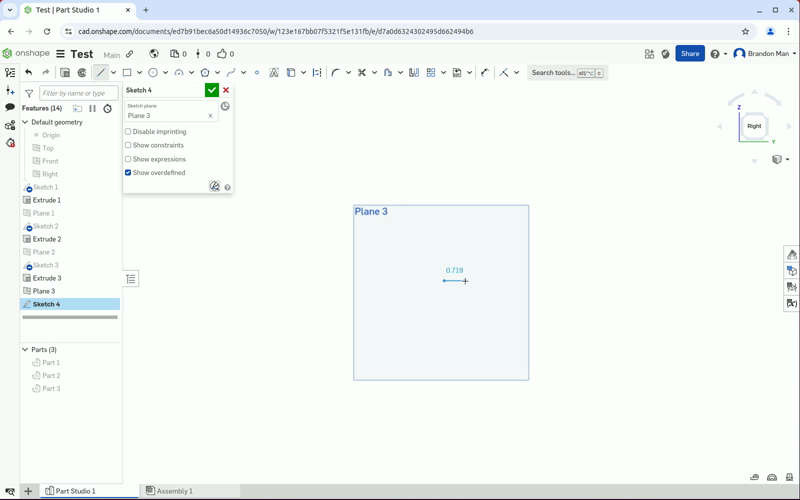
scroll(6)
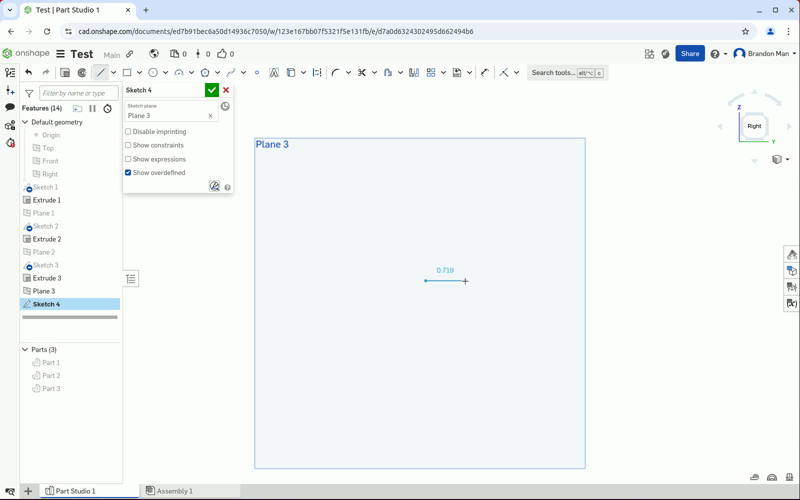
click(465, 280)
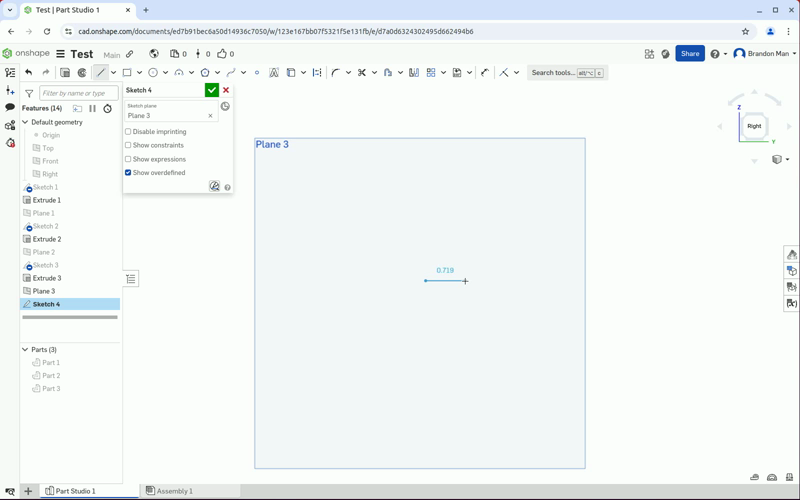
scroll(-6)
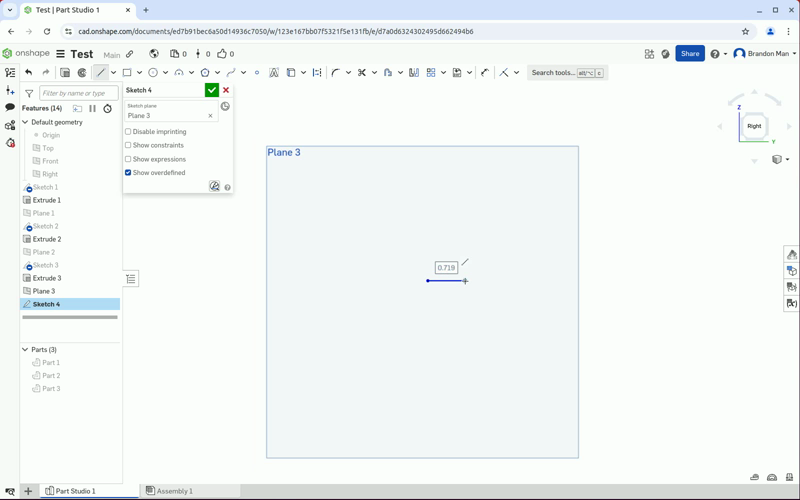
scroll(-6)
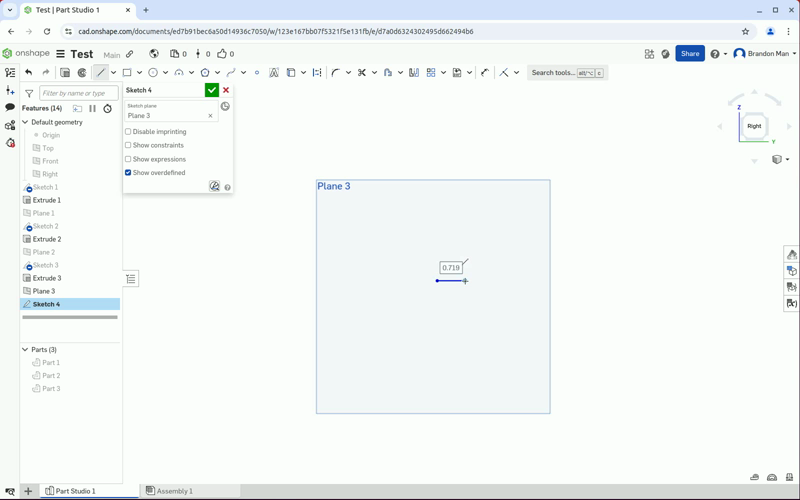
scroll(-6)
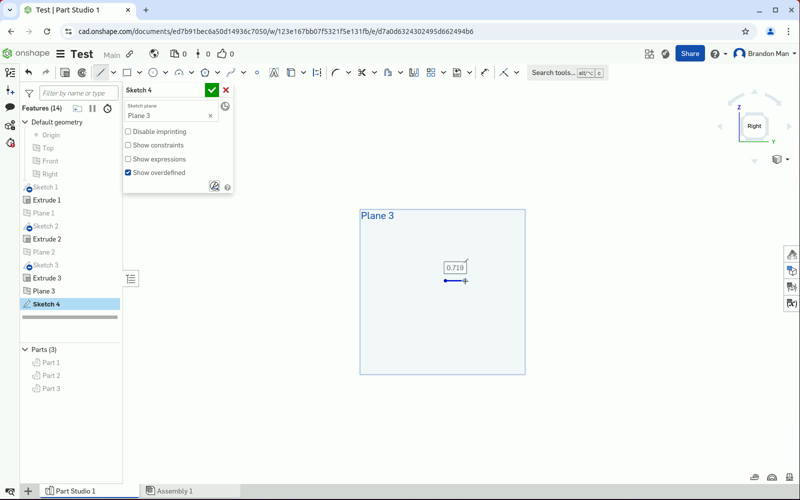
scroll(-6)
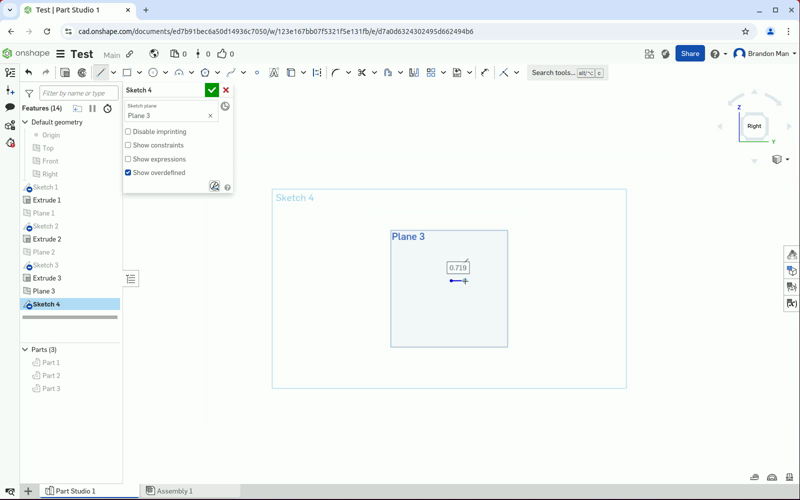
scroll(-6)
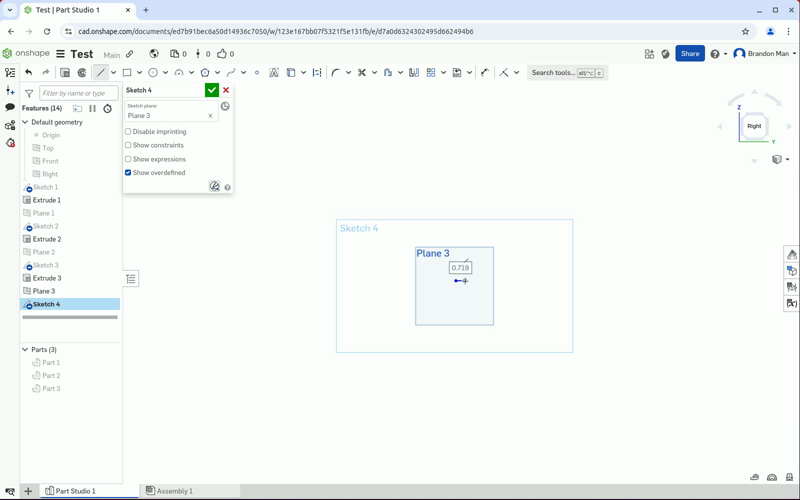
scroll(-6)
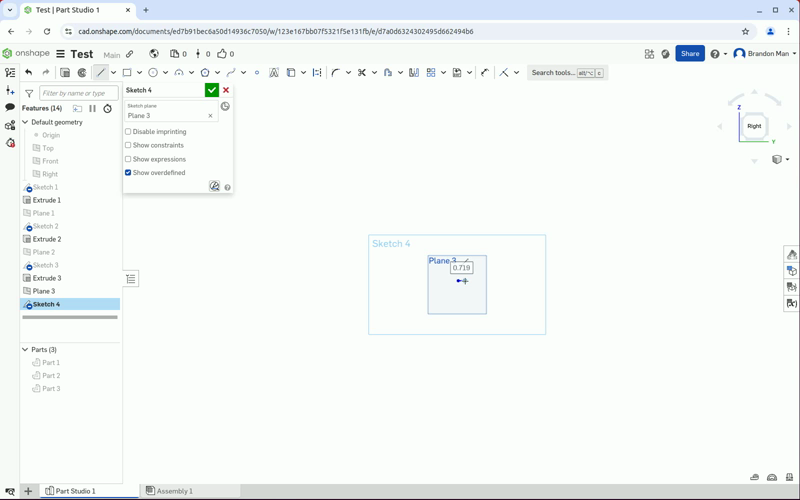
scroll(-6)
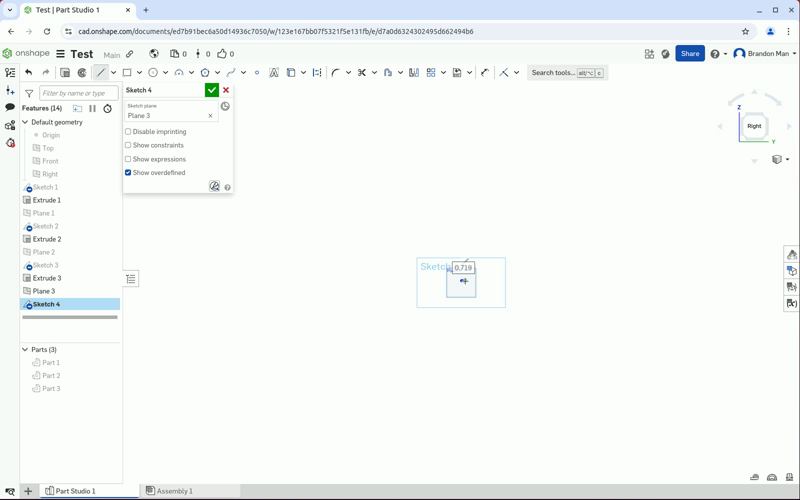
key_up(shift)
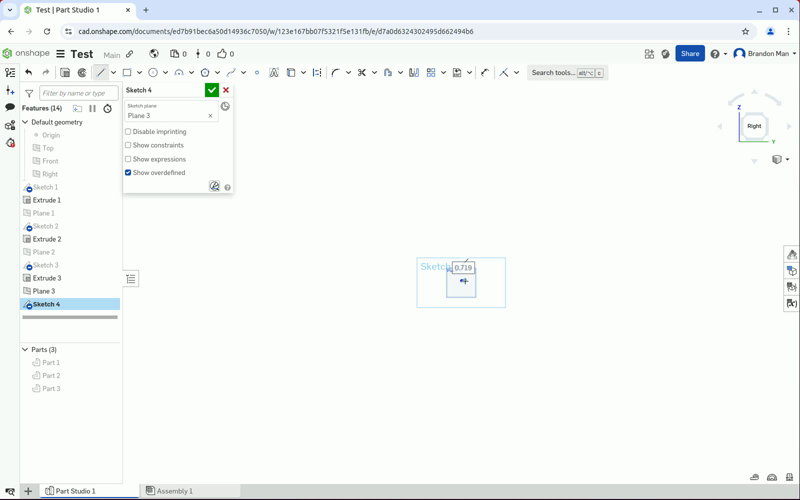
key_down(shift)
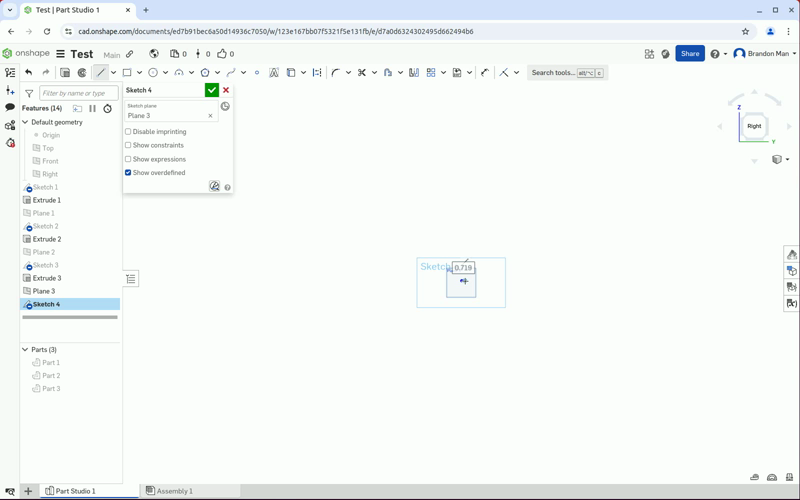
mouse_move(495, 280)
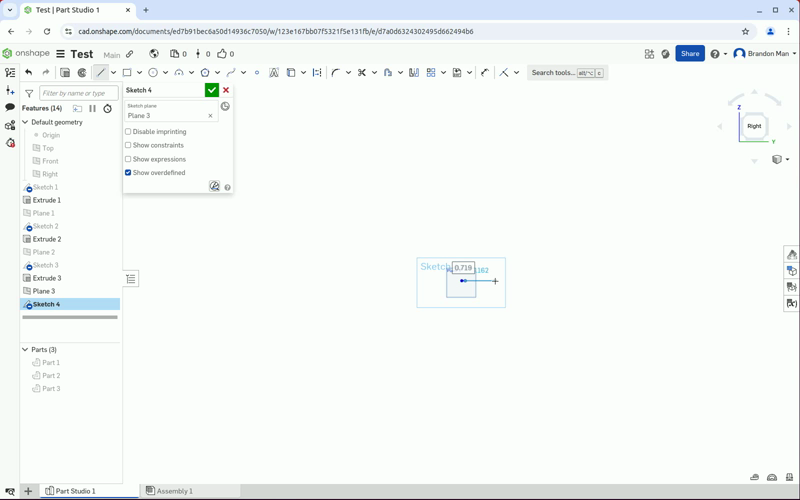
mouse_move(465, 277)
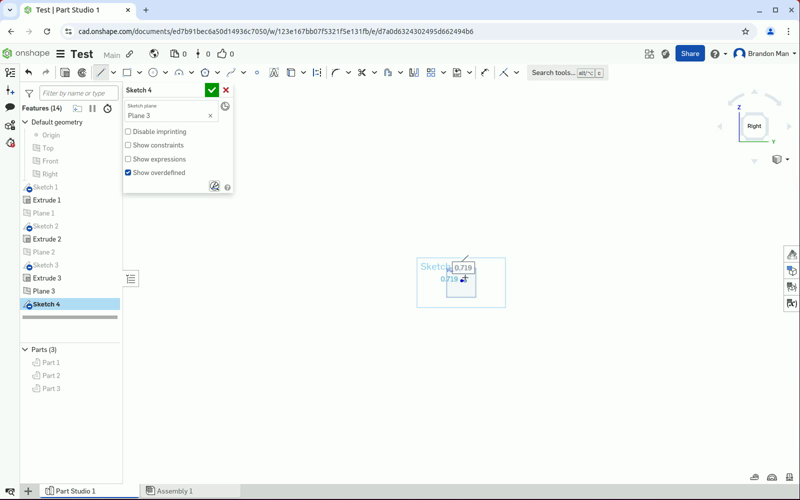
scroll(6)
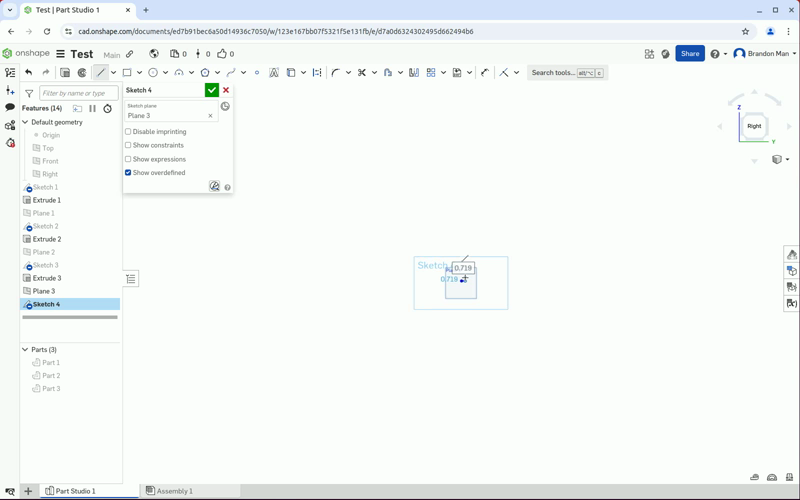
scroll(6)
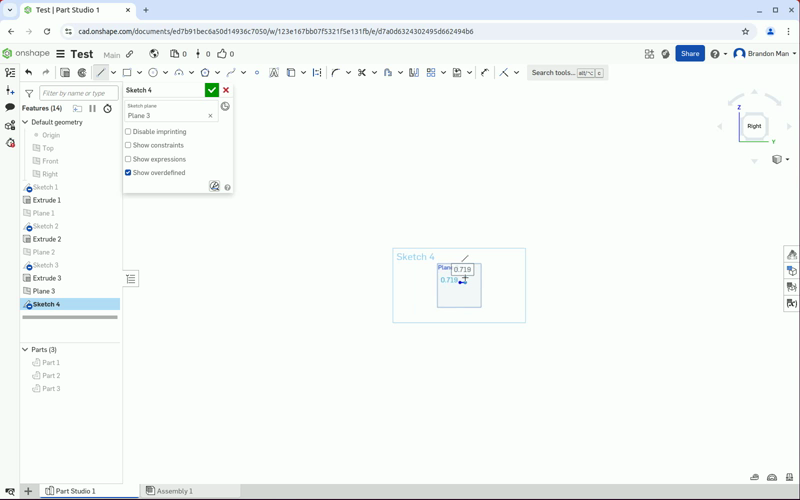
scroll(6)
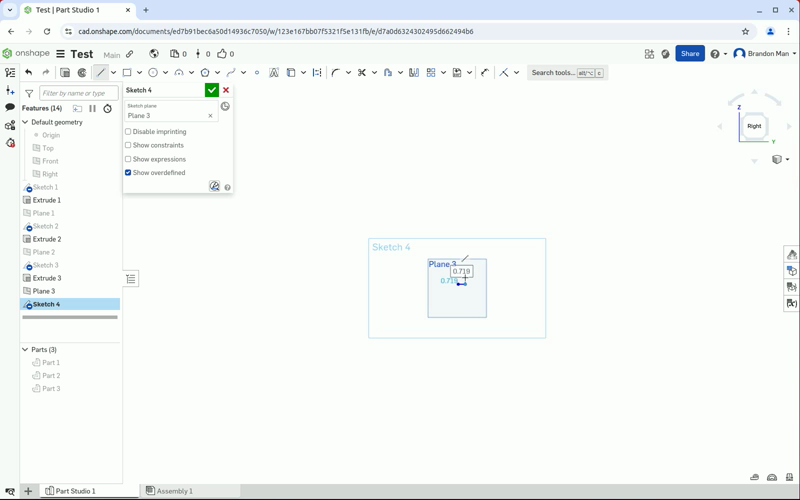
scroll(6)
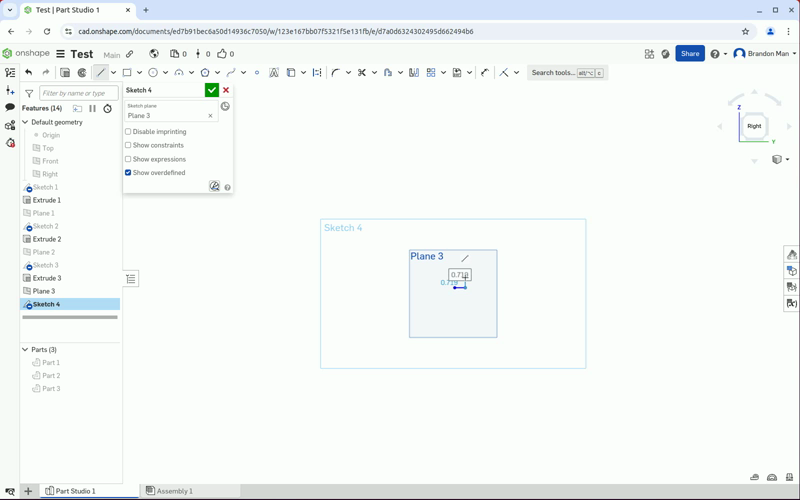
scroll(6)
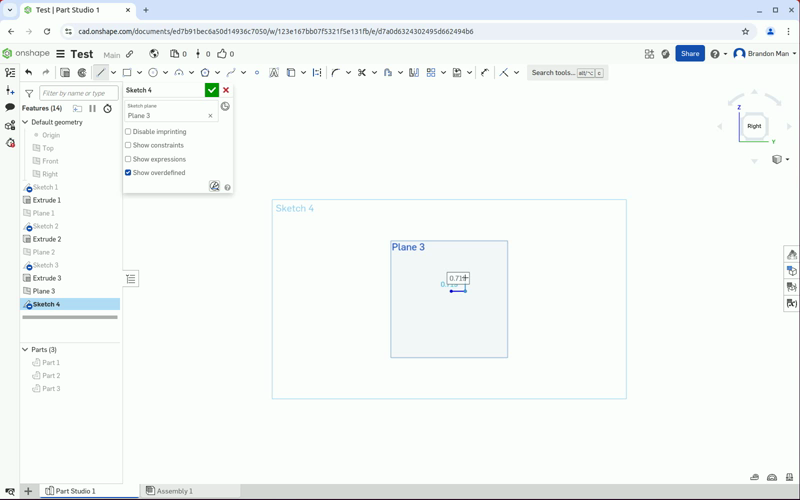
scroll(6)
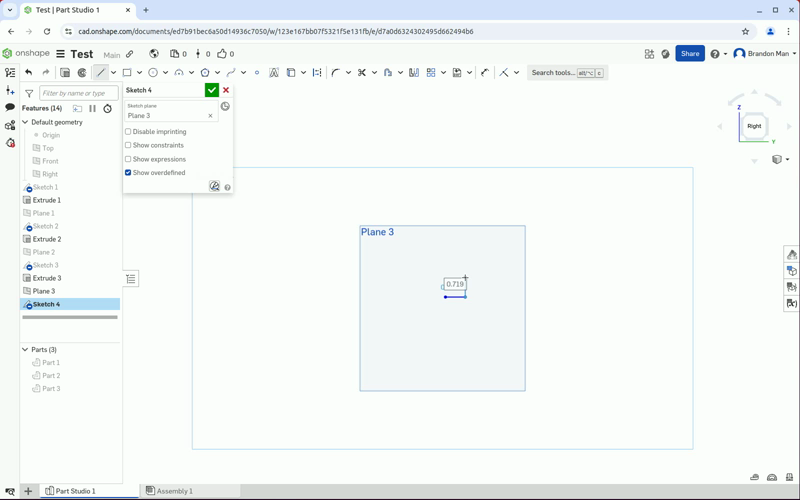
scroll(6)
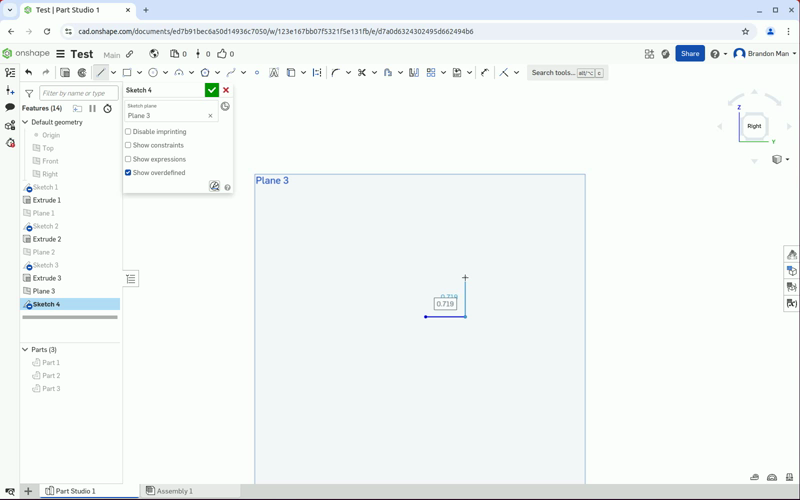
click(465, 277)
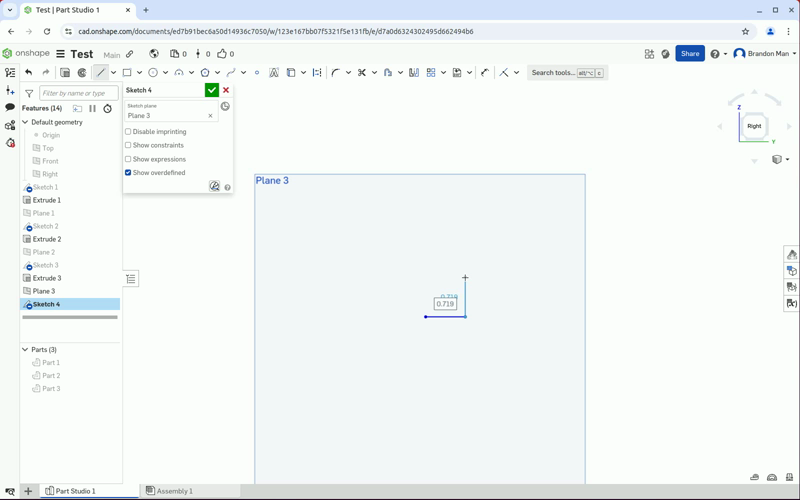
scroll(-6)
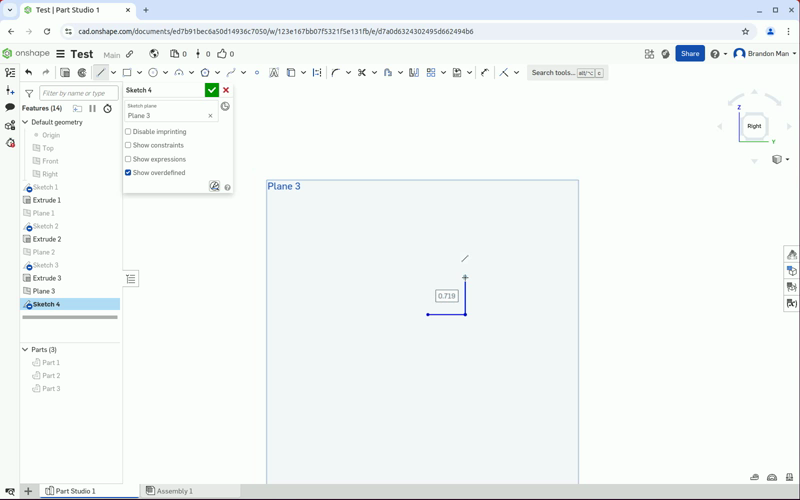
scroll(-6)
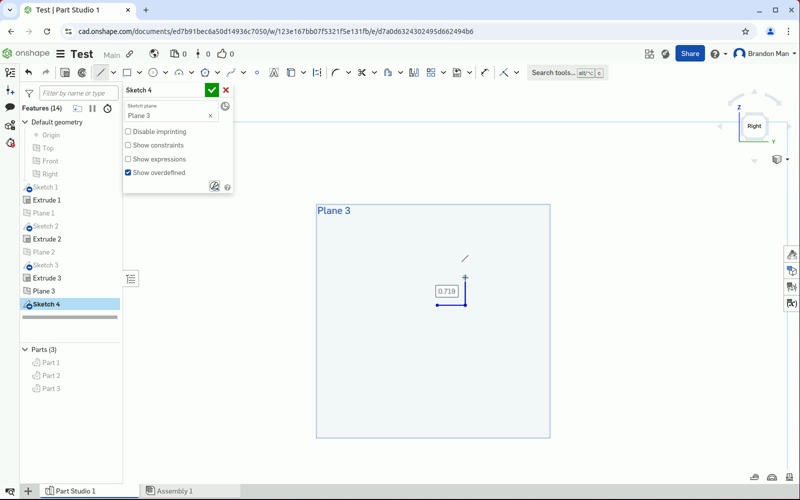
scroll(-6)
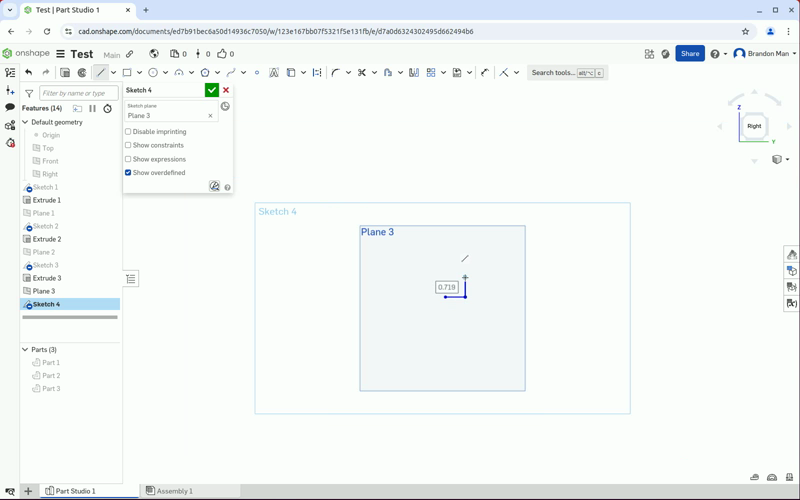
scroll(-6)
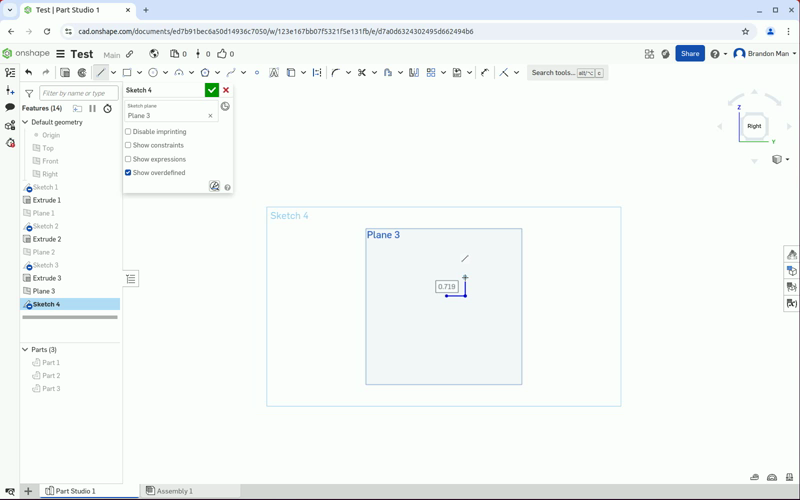
scroll(-6)
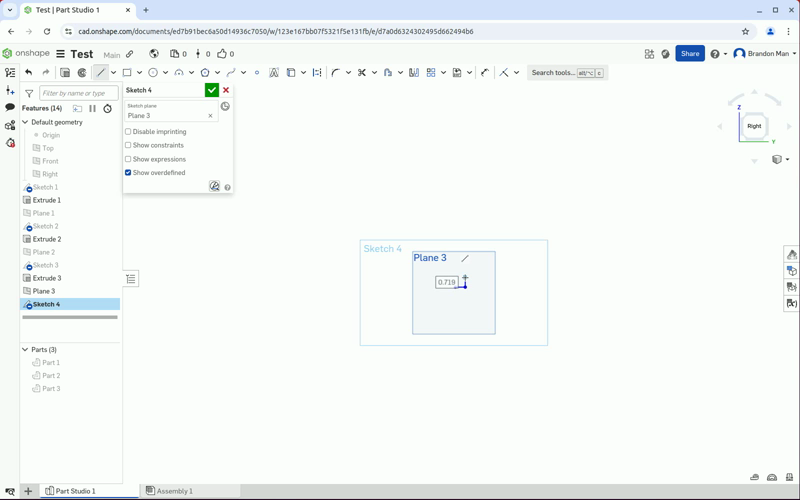
scroll(-6)
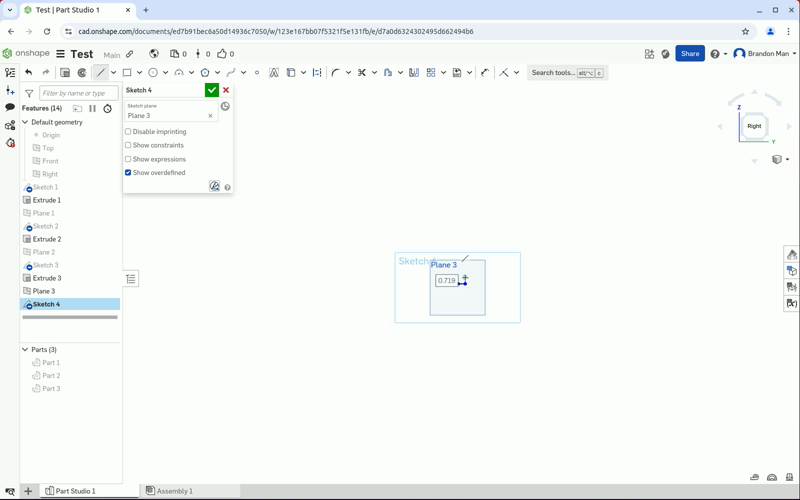
scroll(-6)
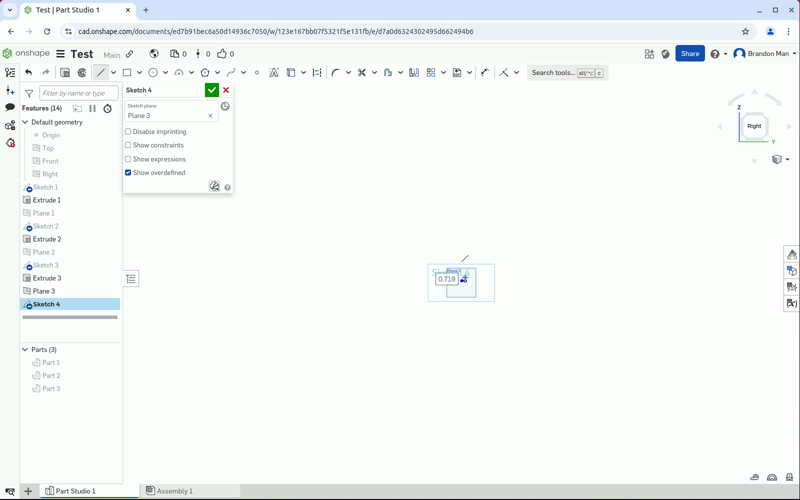
key_up(shift)
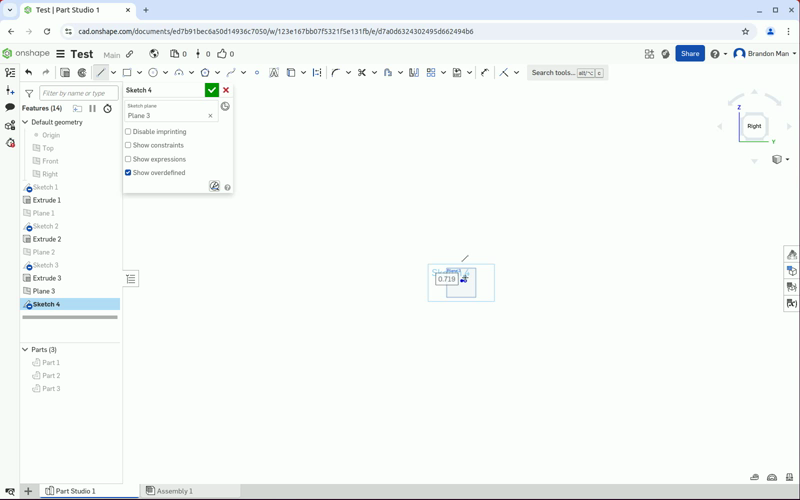
key_down(shift)
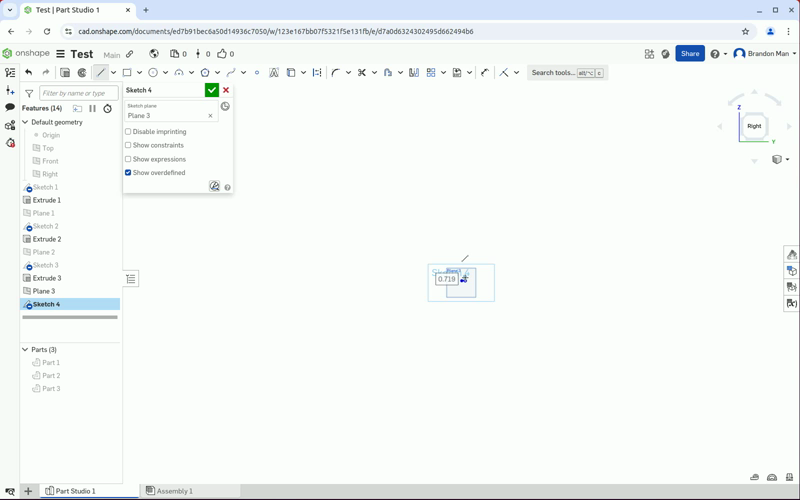
mouse_move(465, 195)
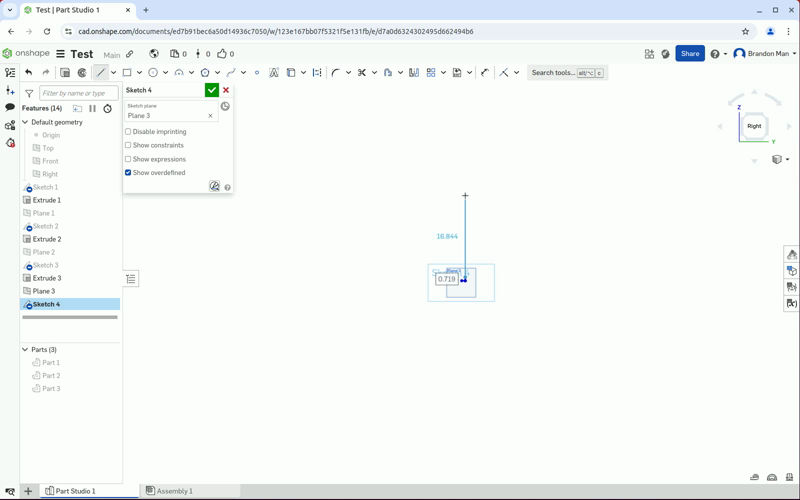
click(465, 195)
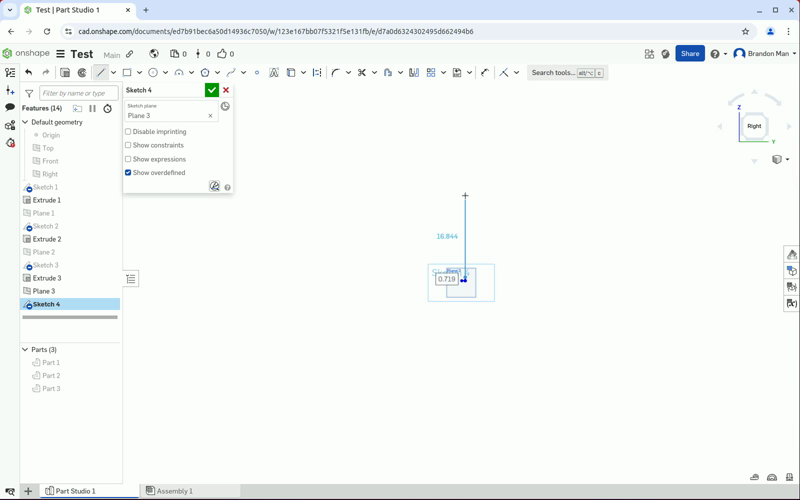
key_up(shift)
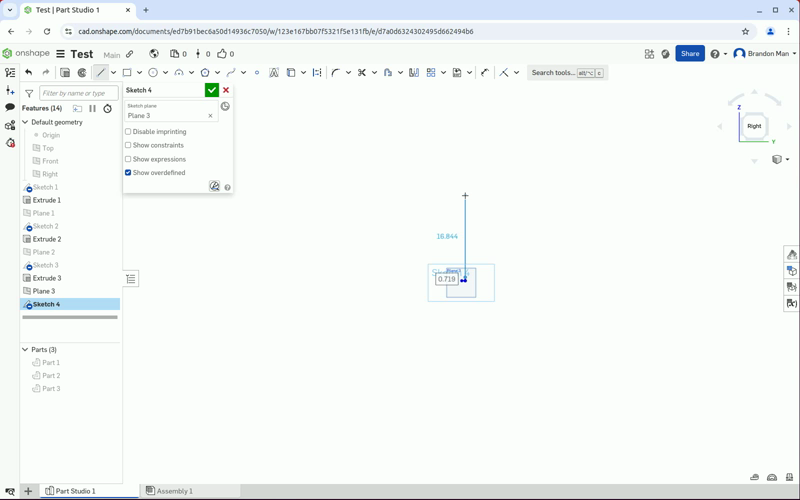
key_down(shift)
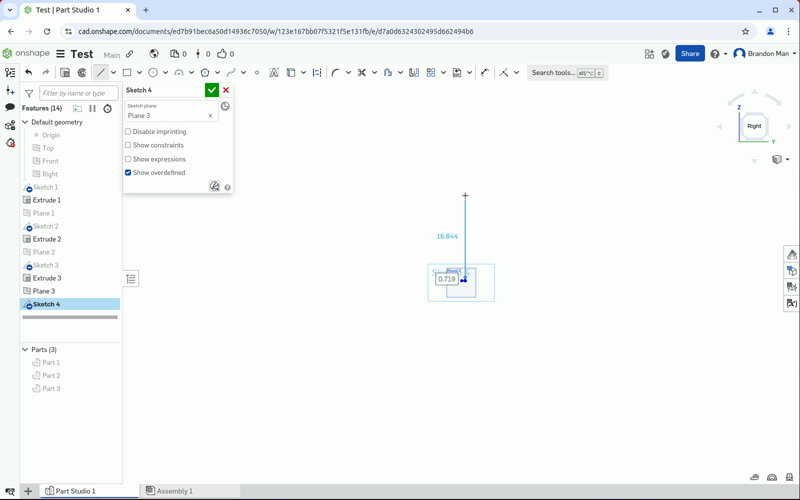
mouse_move(495, 195)
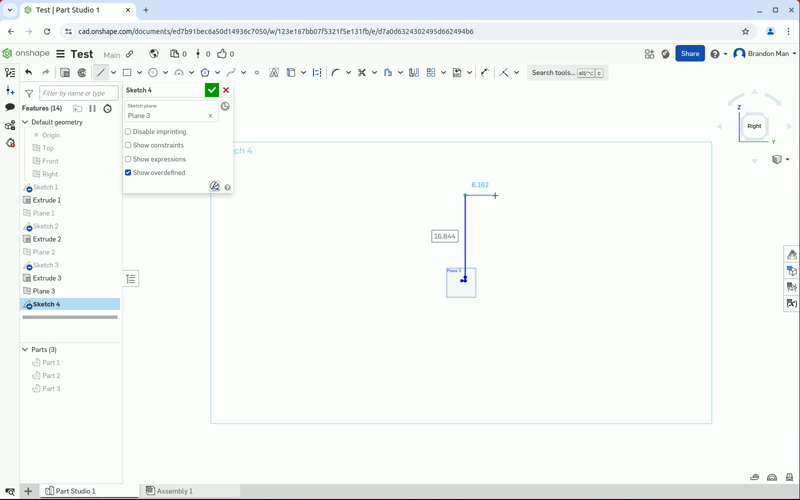
mouse_move(465, 187)
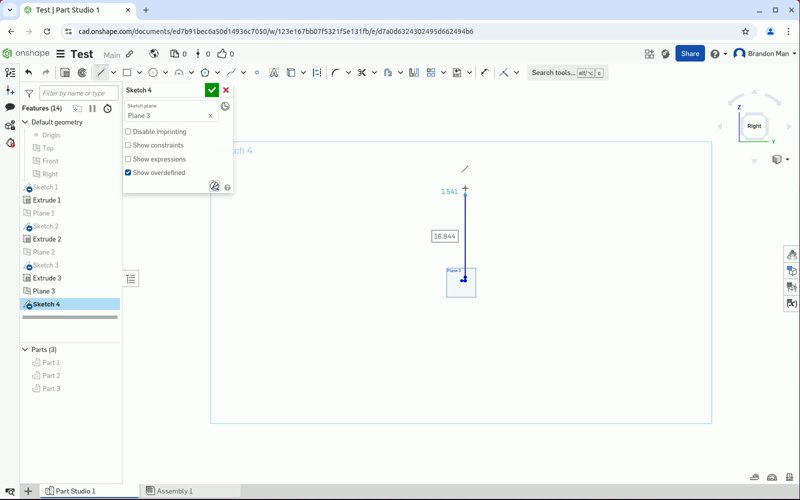
click(465, 187)
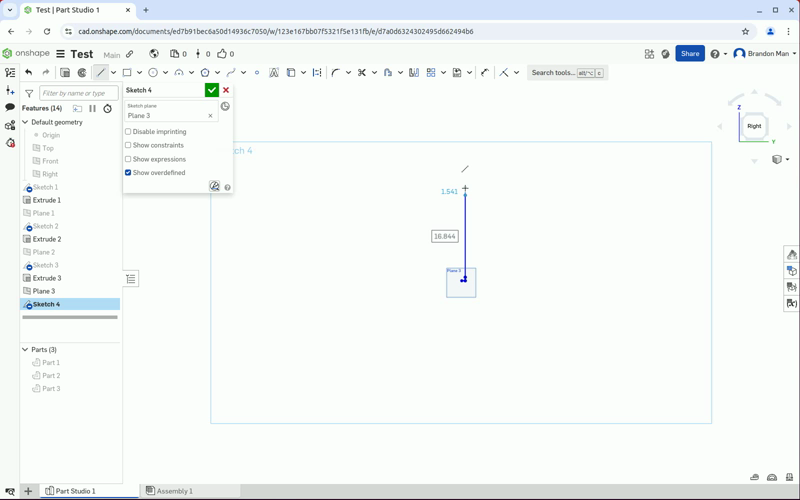
key_up(shift)
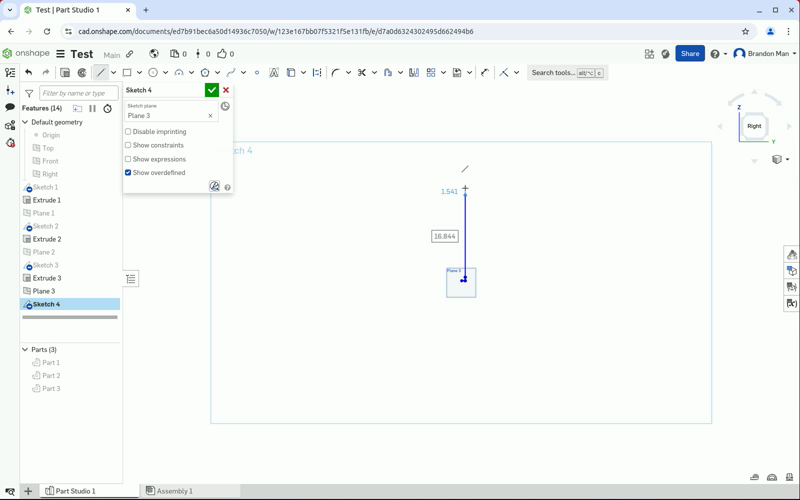
key_down(shift)
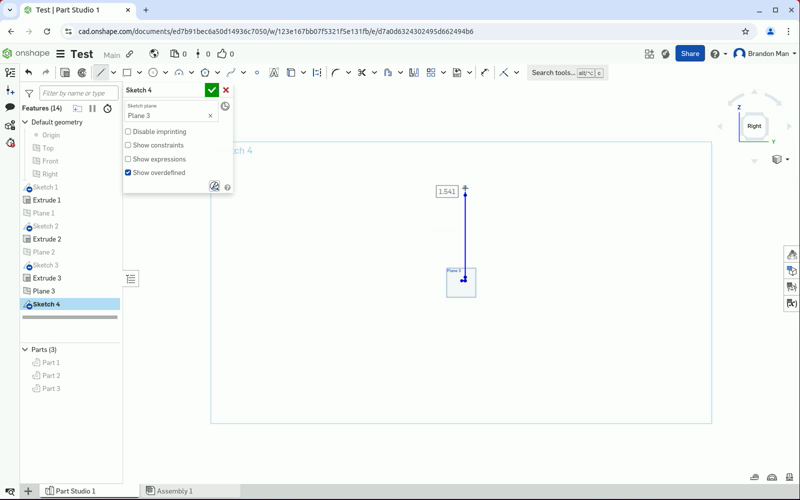
mouse_move(502, 277)
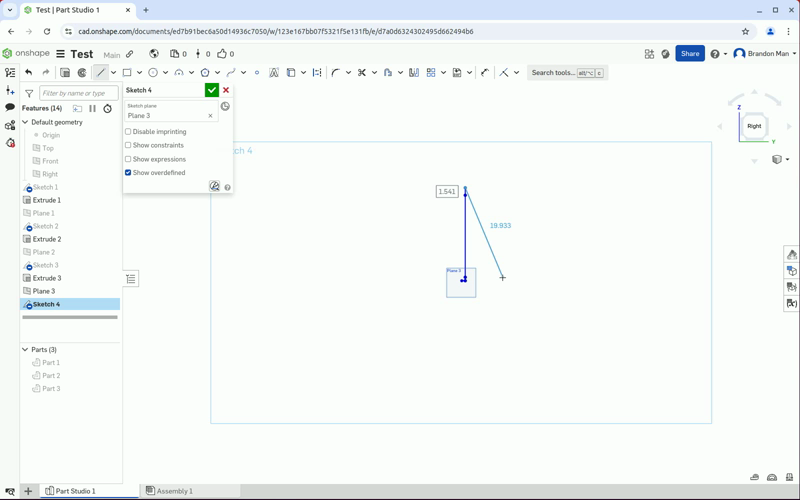
click(502, 277)
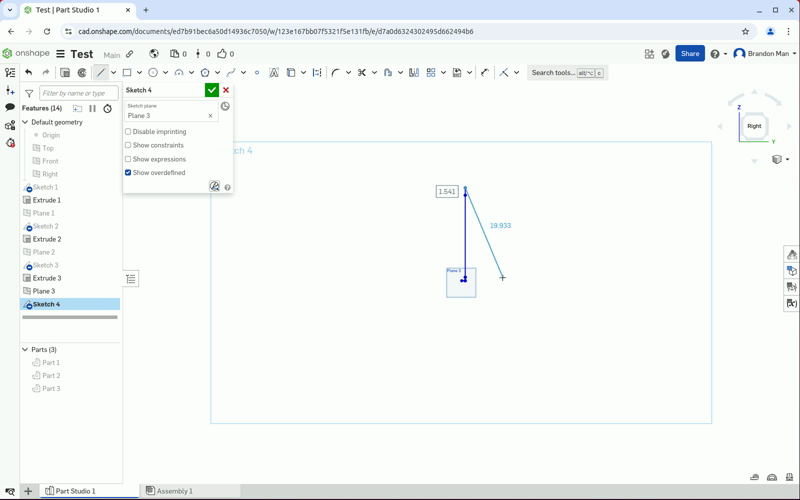
key_up(shift)
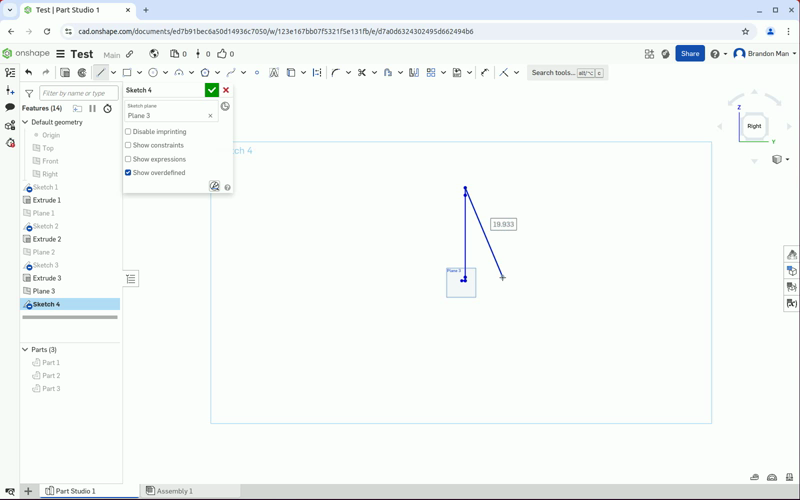
key_down(shift)
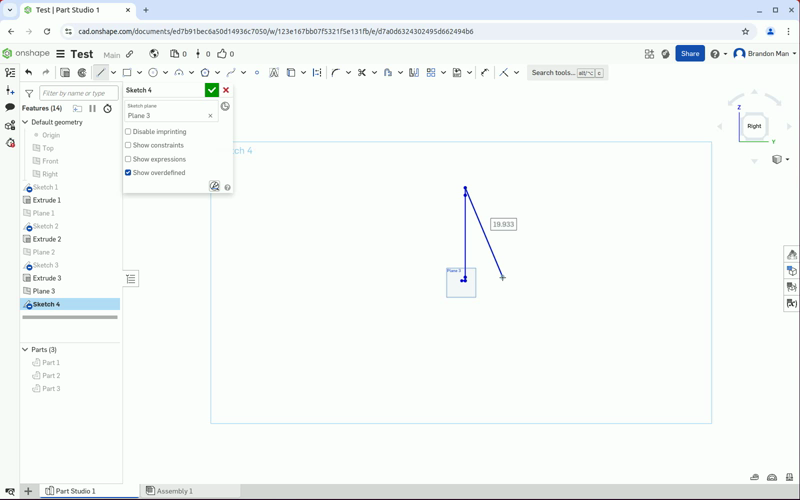
mouse_move(532, 277)
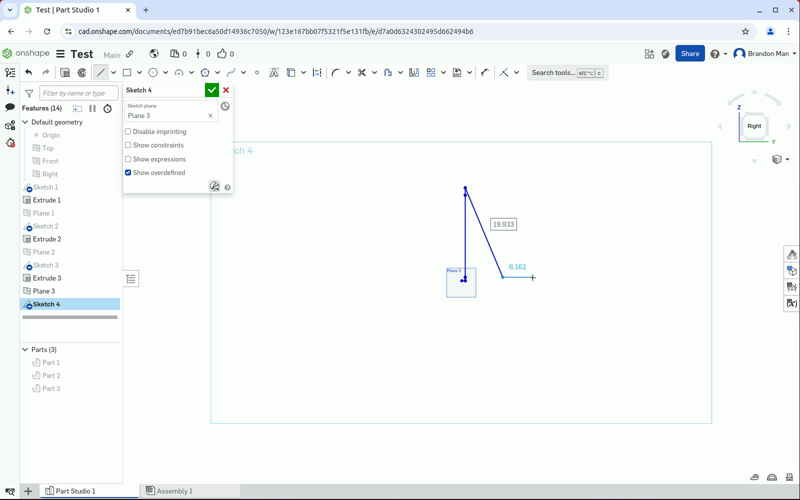
mouse_move(506, 277)
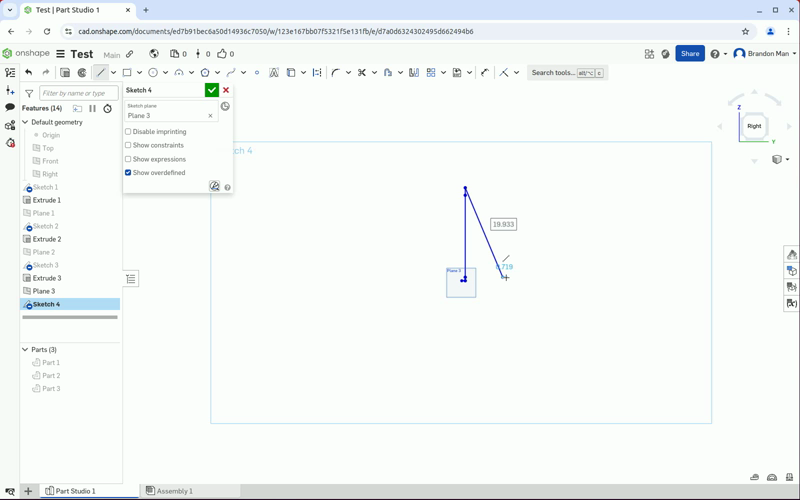
scroll(6)
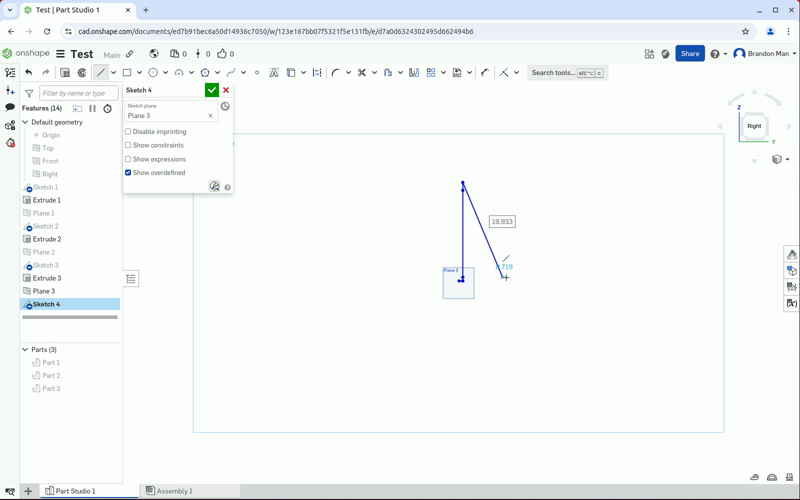
scroll(6)
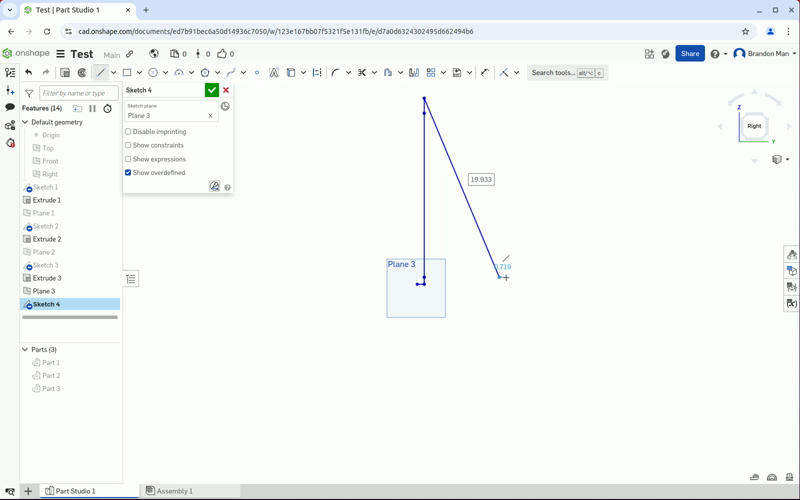
scroll(6)
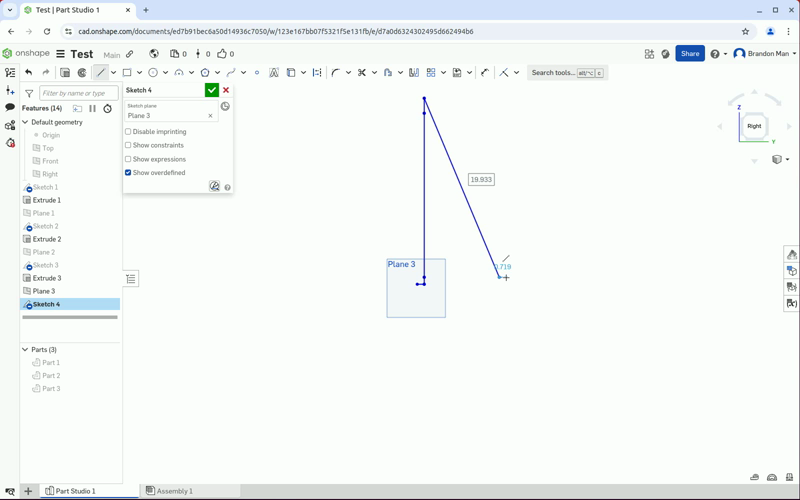
scroll(6)
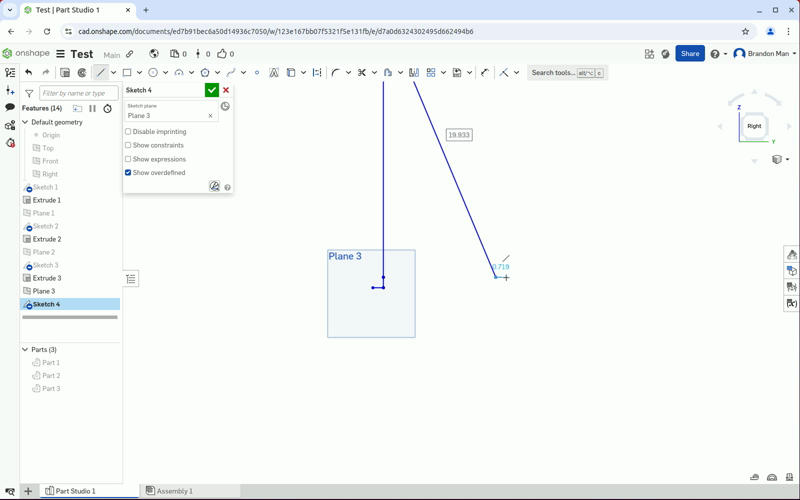
scroll(6)
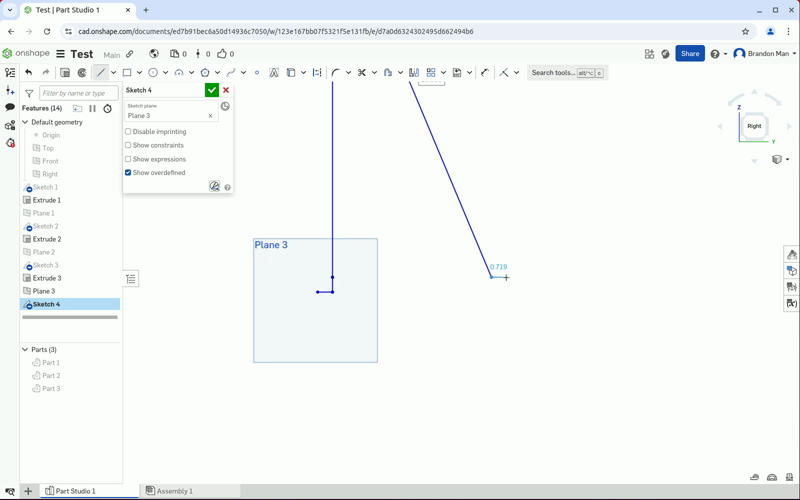
scroll(6)
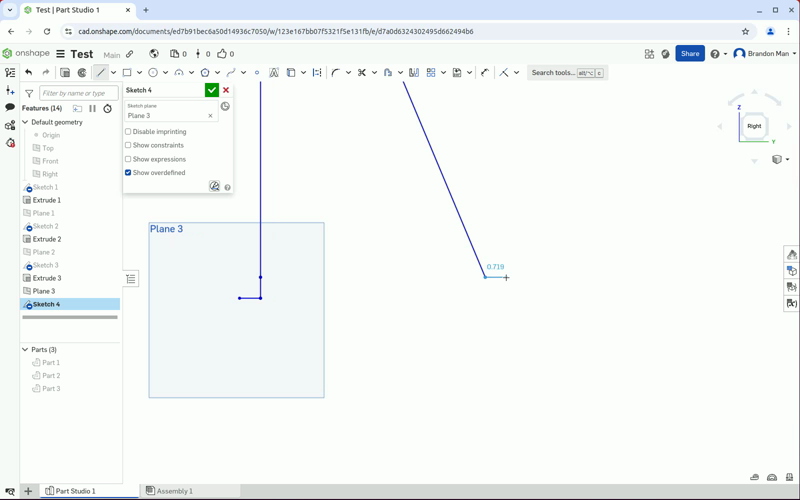
scroll(6)
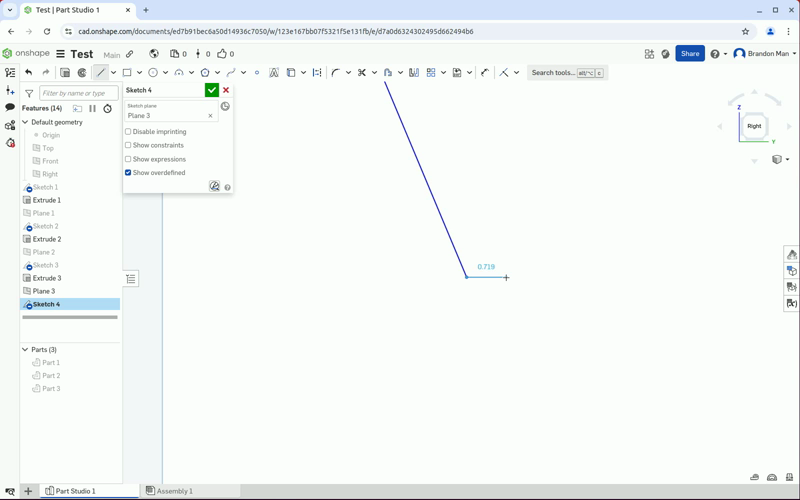
click(506, 277)
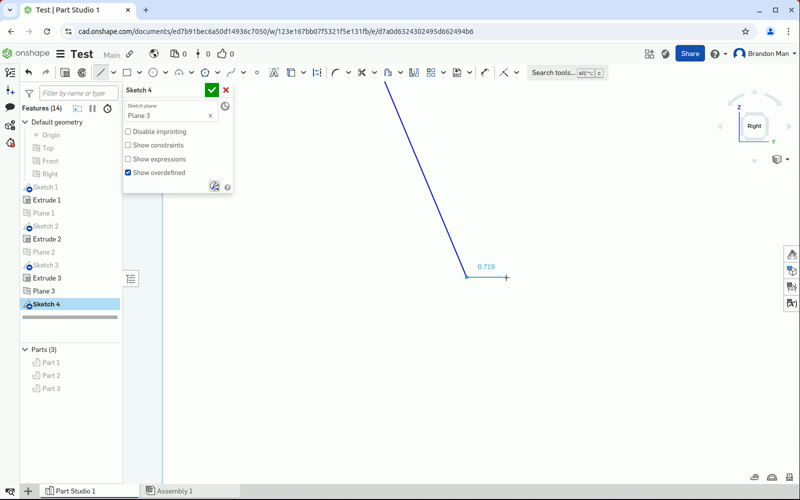
scroll(-6)
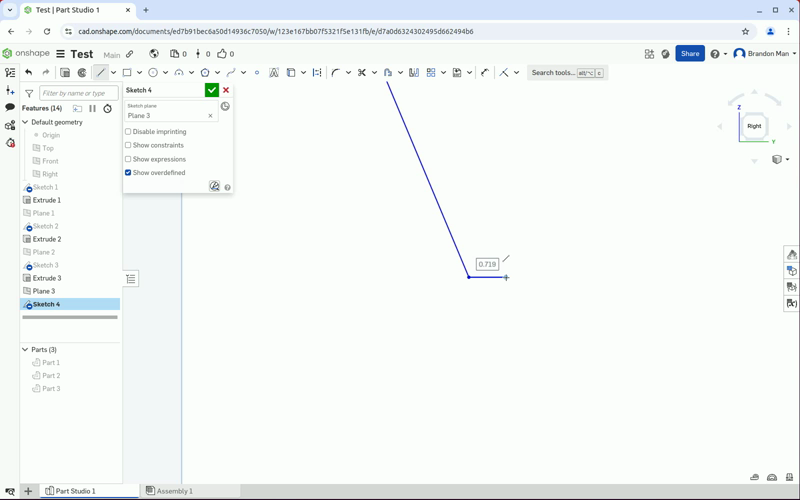
scroll(-6)
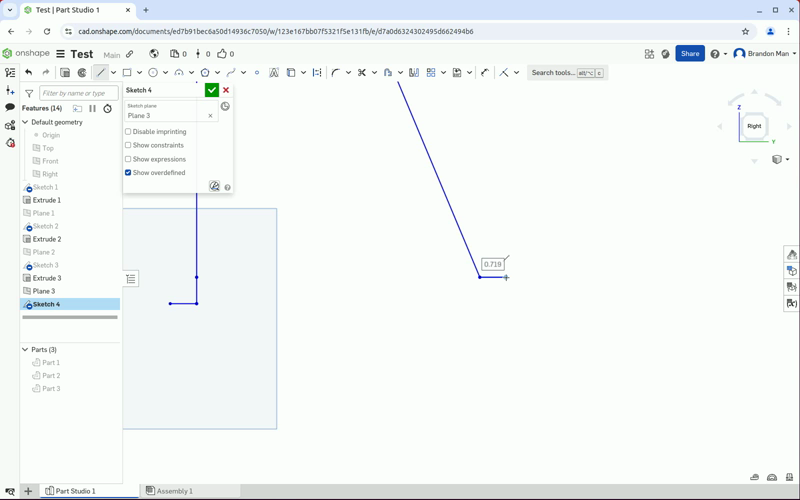
scroll(-6)
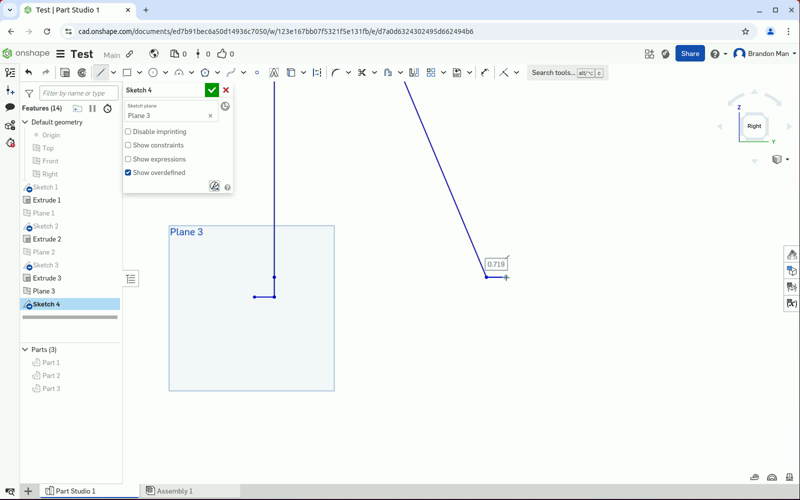
scroll(-6)
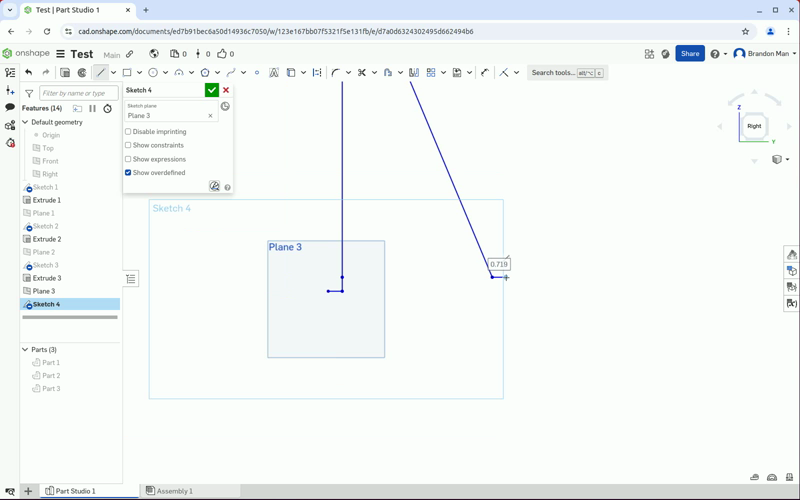
scroll(-6)
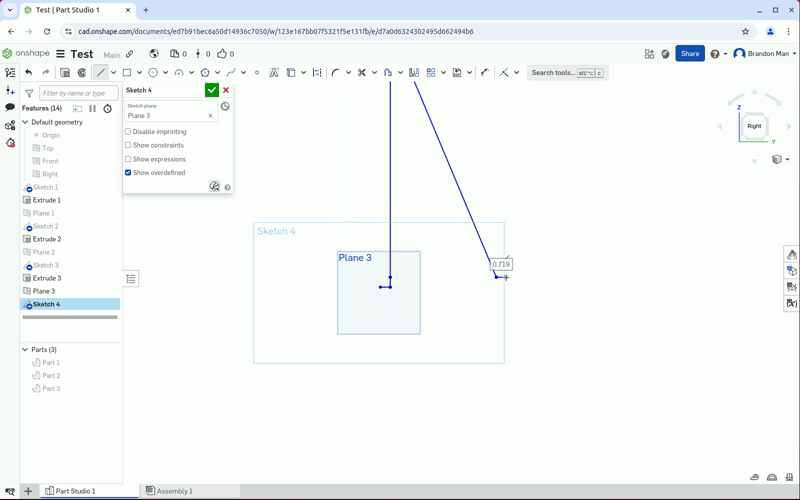
scroll(-6)
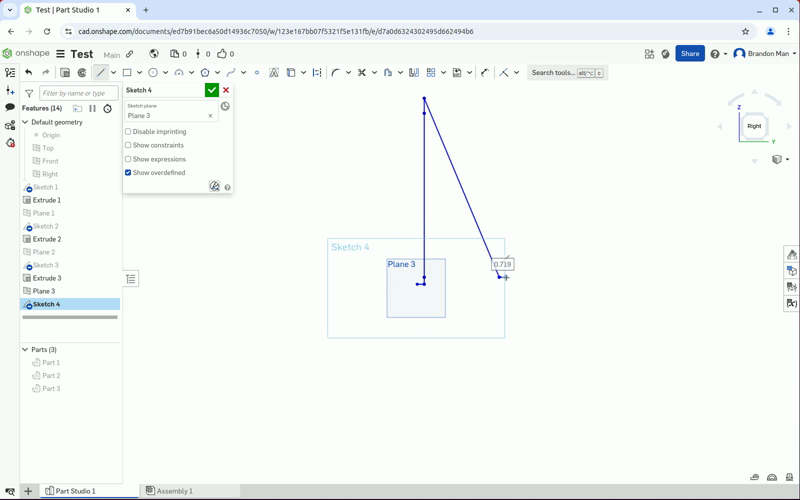
scroll(-6)
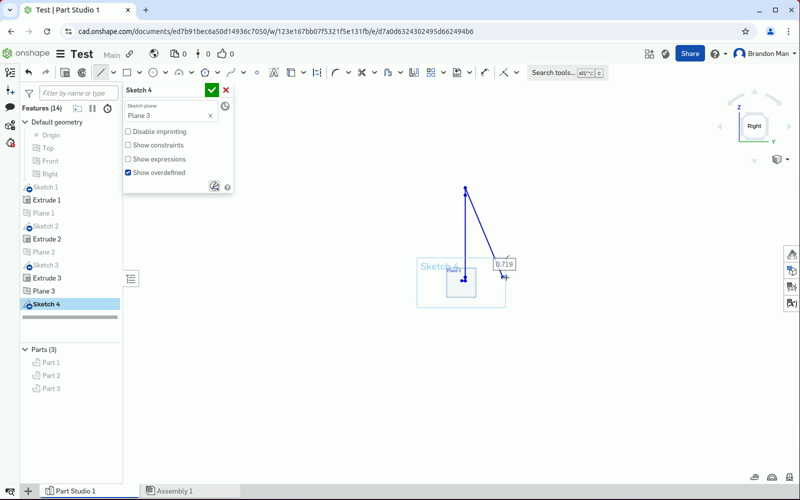
key_up(shift)
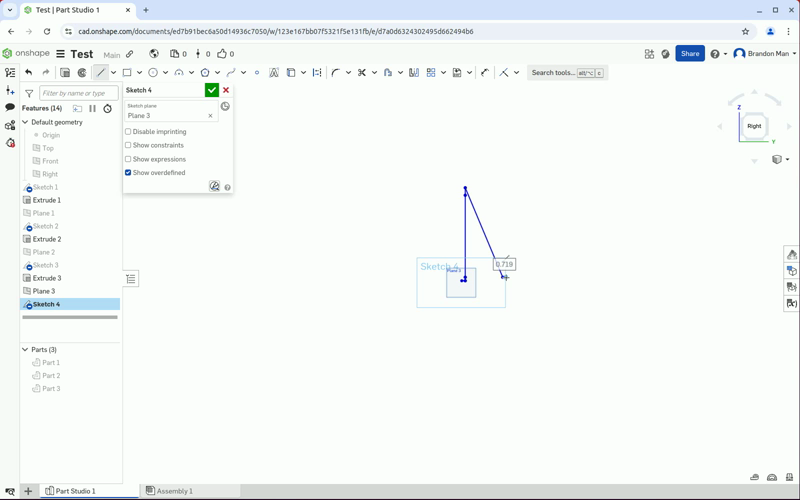
key_down(shift)
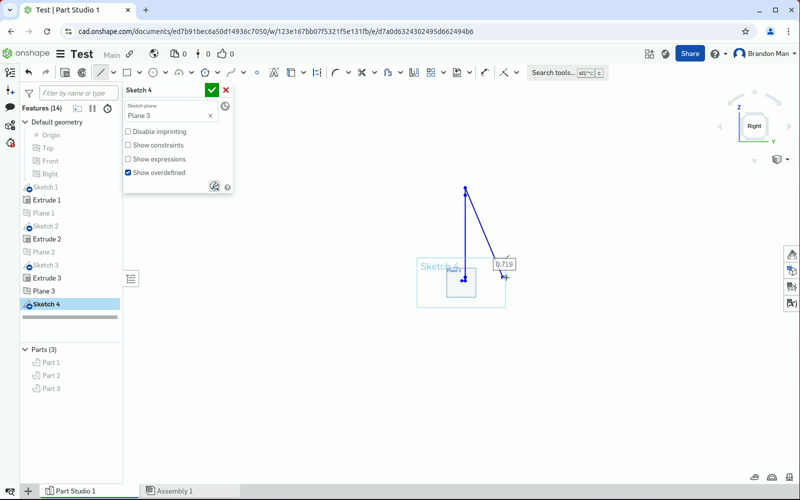
mouse_move(463, 172)
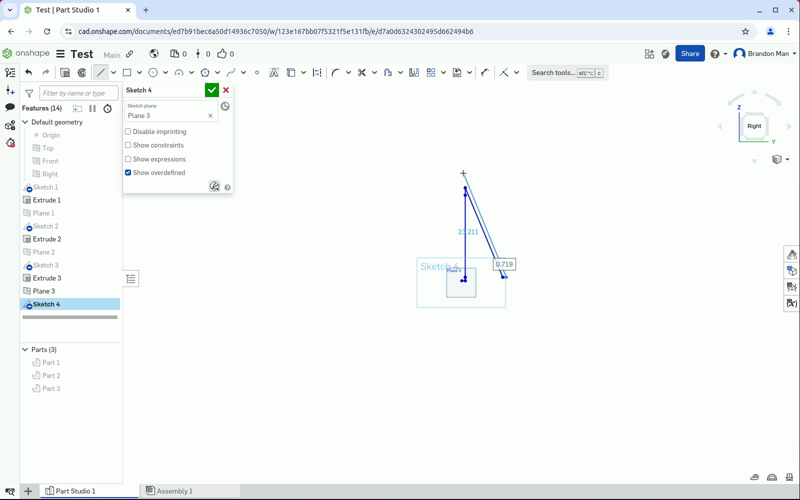
click(463, 172)
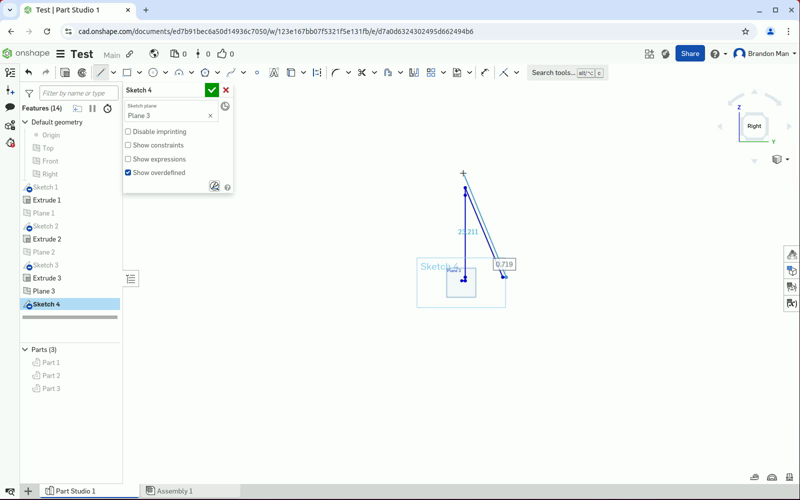
key_up(shift)
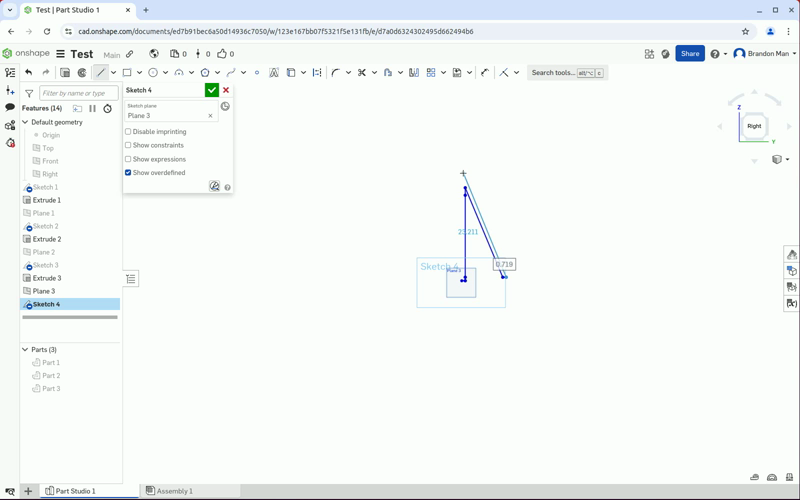
key_down(shift)
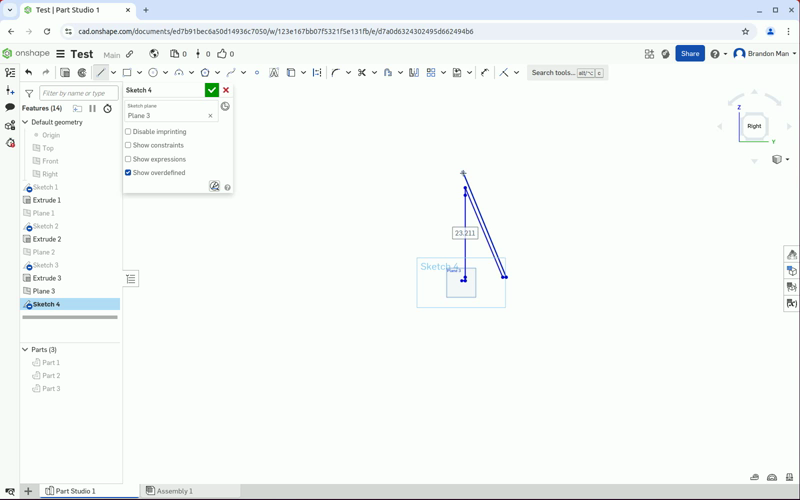
mouse_move(493, 172)
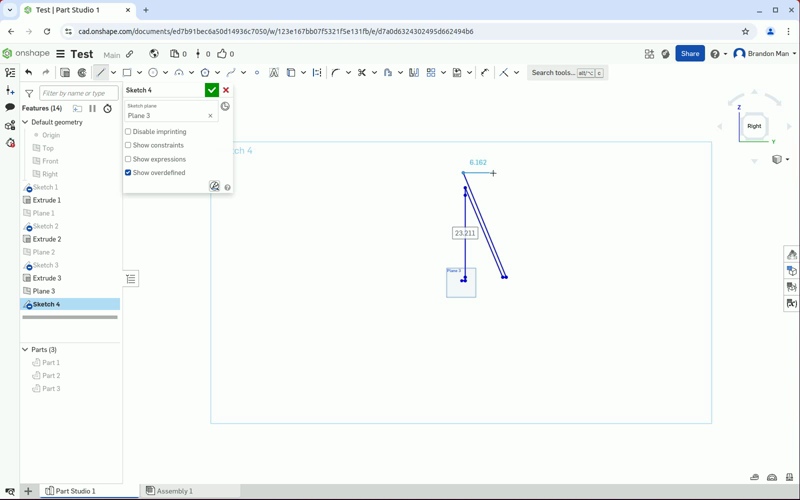
mouse_move(461, 172)
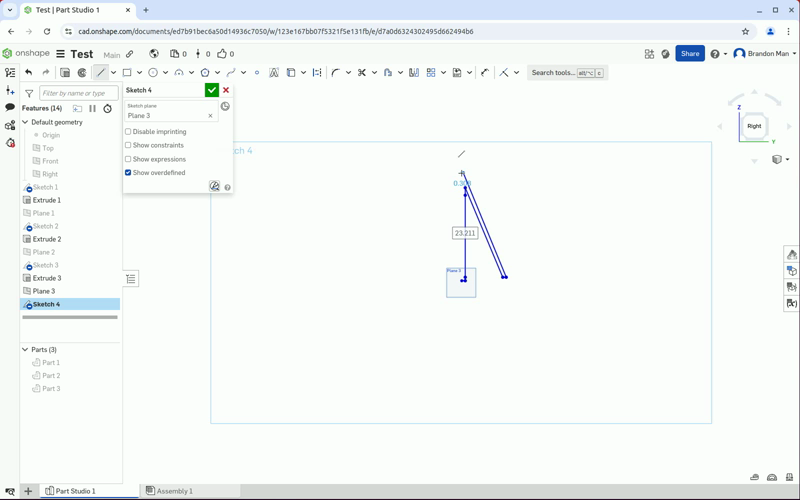
scroll(6)
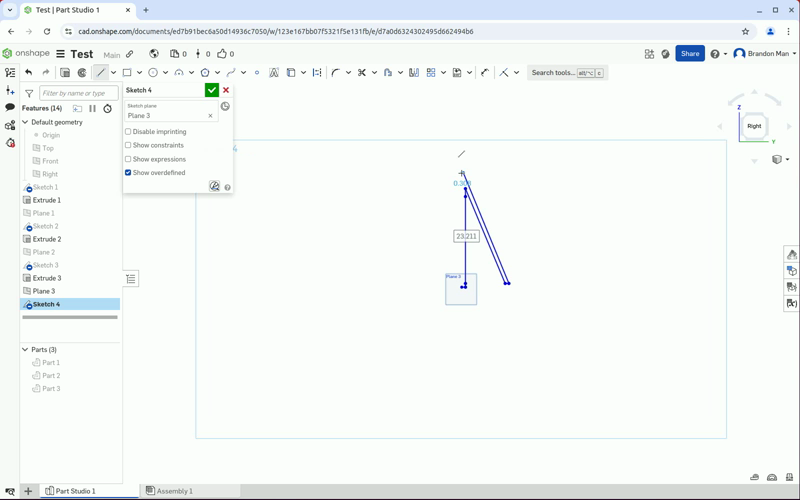
scroll(6)
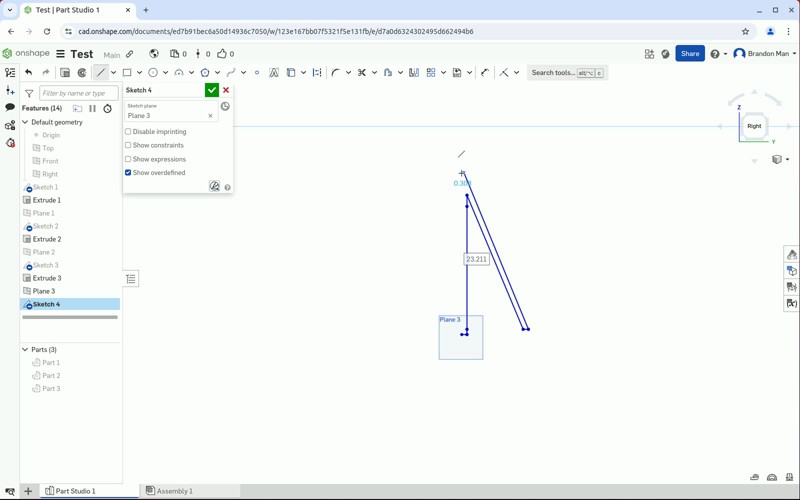
scroll(6)
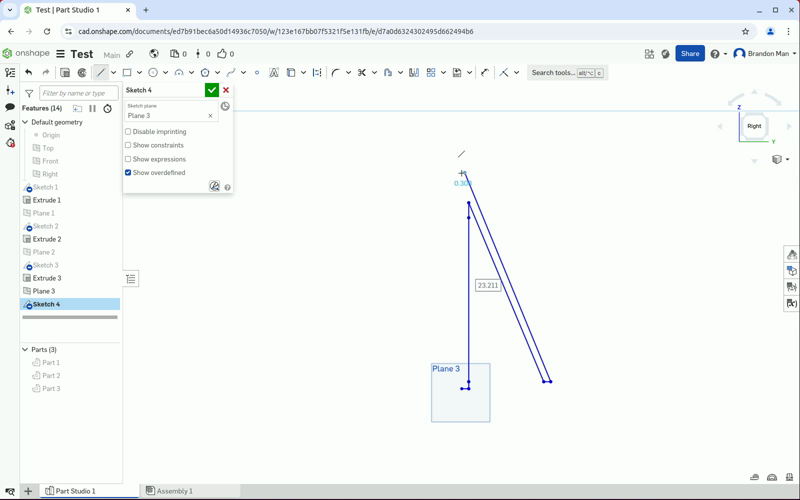
scroll(6)
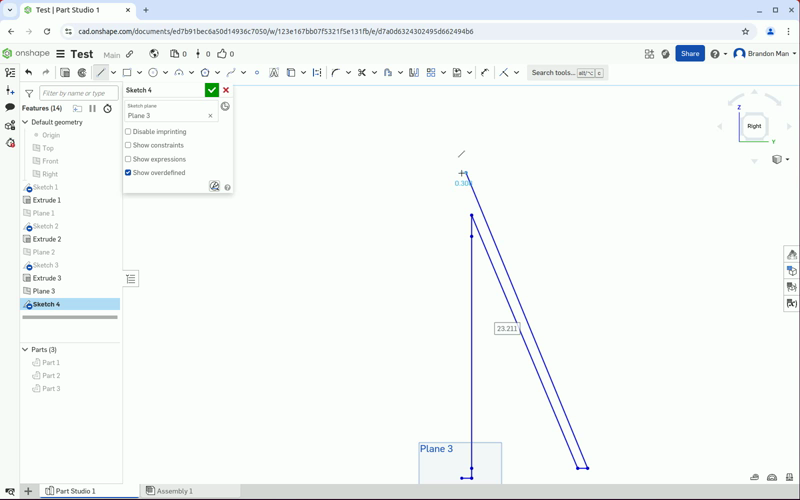
scroll(6)
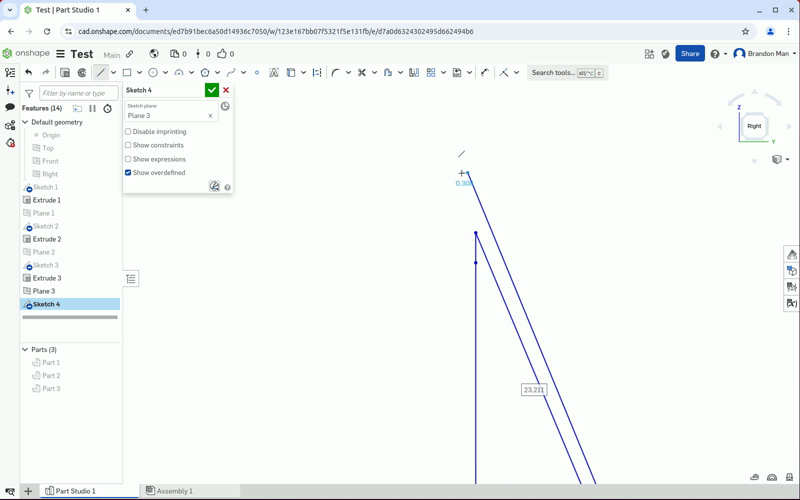
scroll(6)
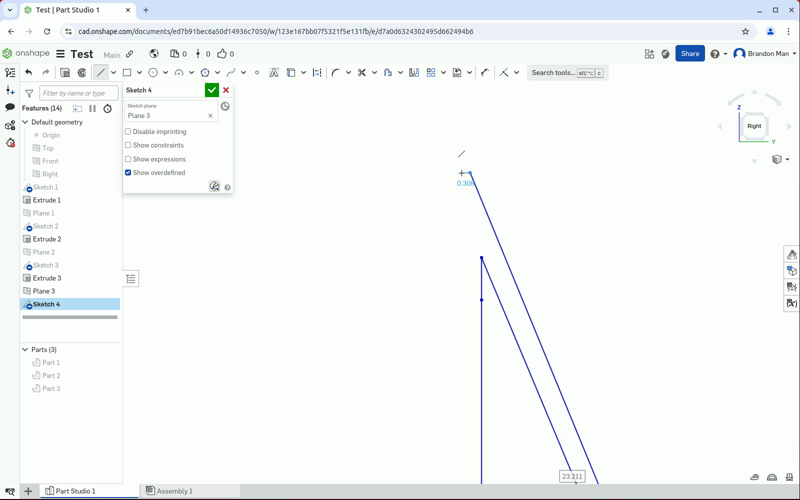
scroll(6)
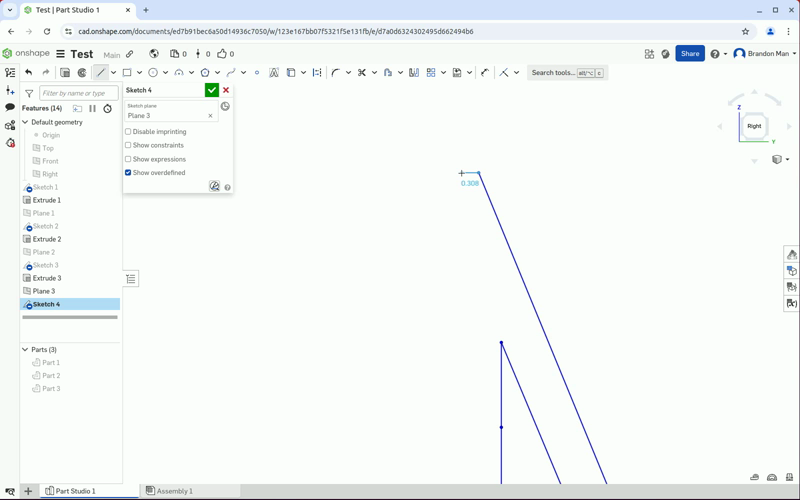
click(461, 172)
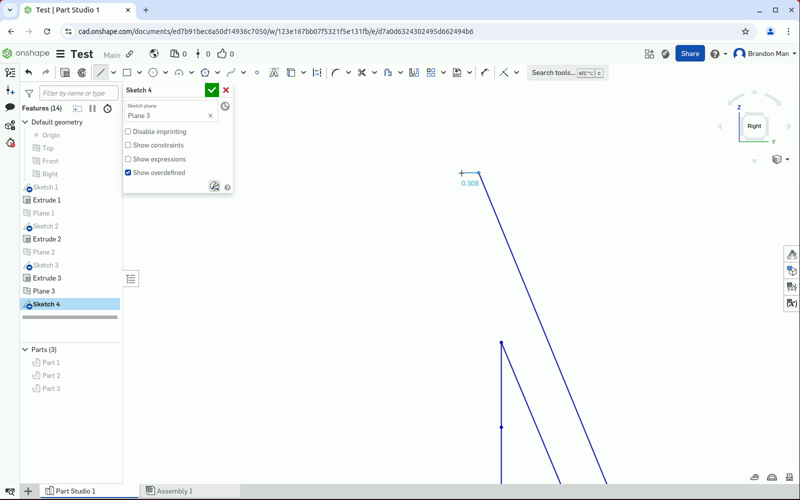
scroll(-6)
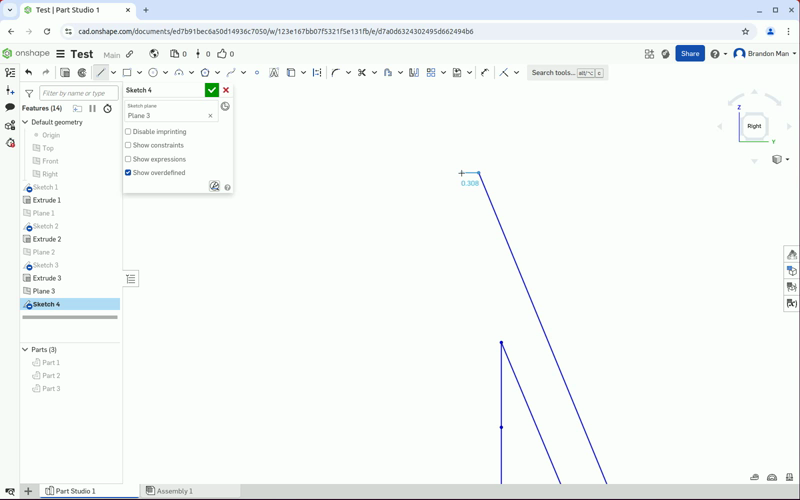
scroll(-6)
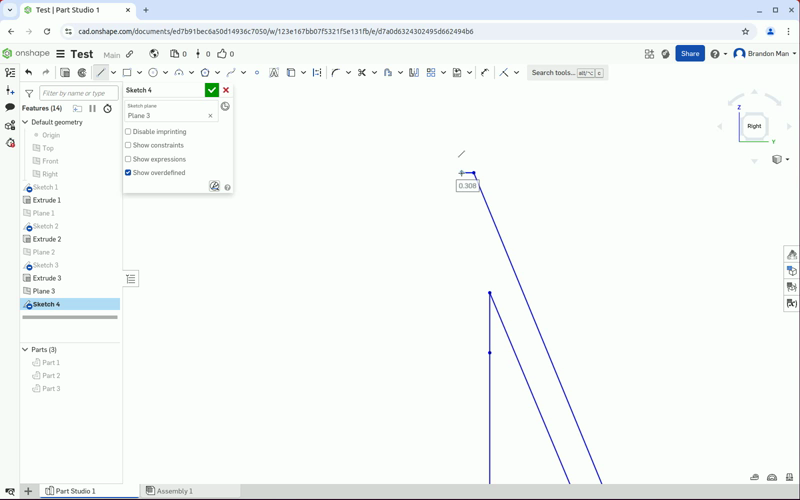
scroll(-6)
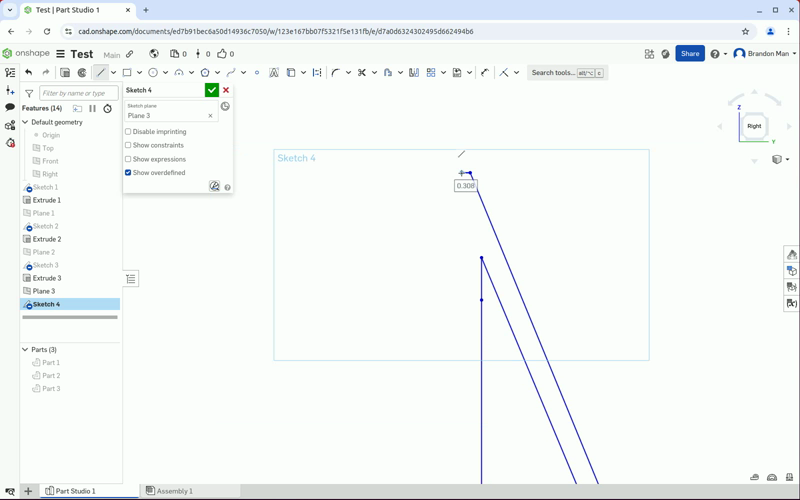
scroll(-6)
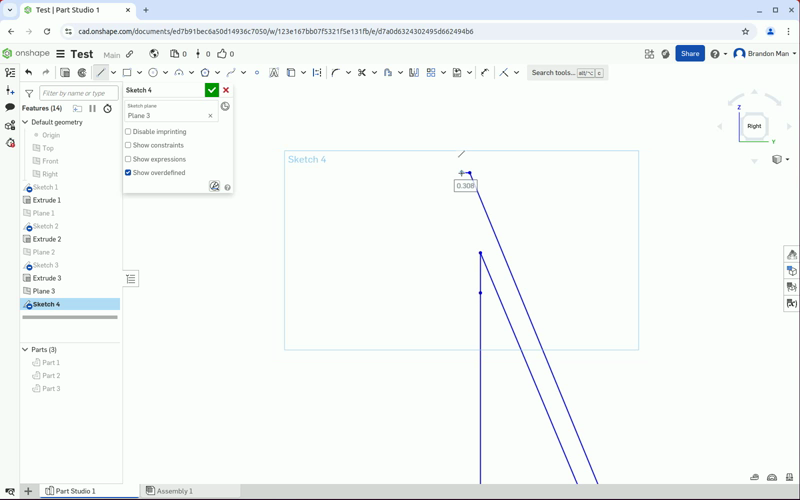
scroll(-6)
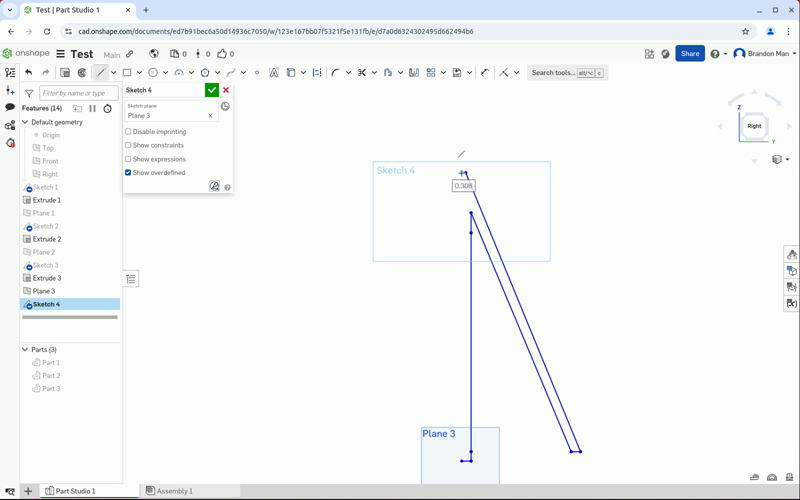
scroll(-6)
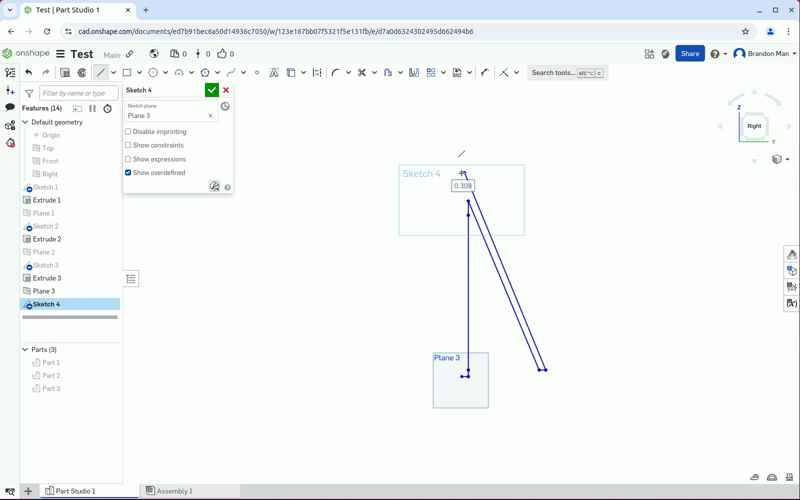
scroll(-6)
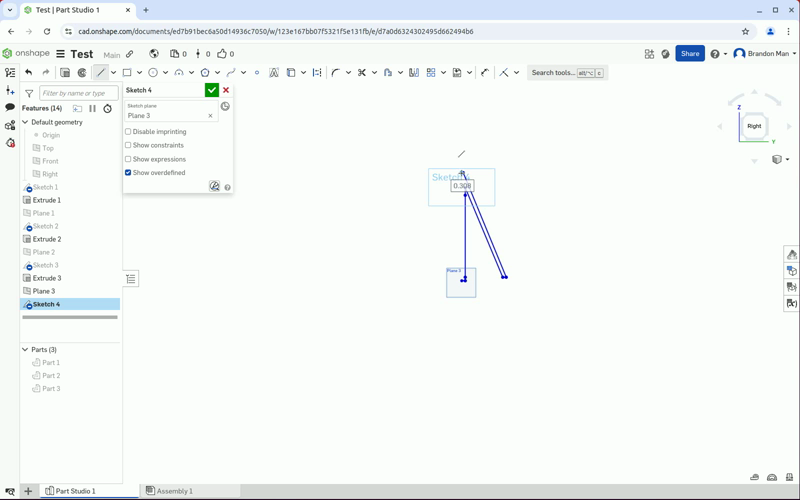
key_up(shift)
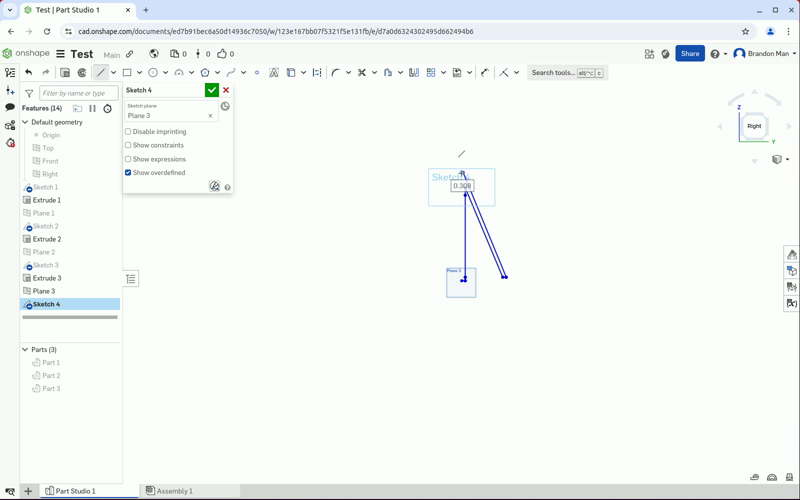
key_down(shift)
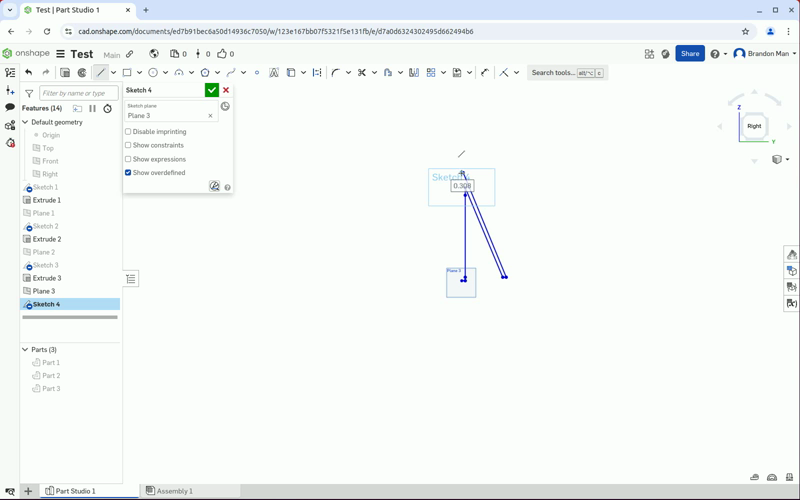
mouse_move(492, 172)
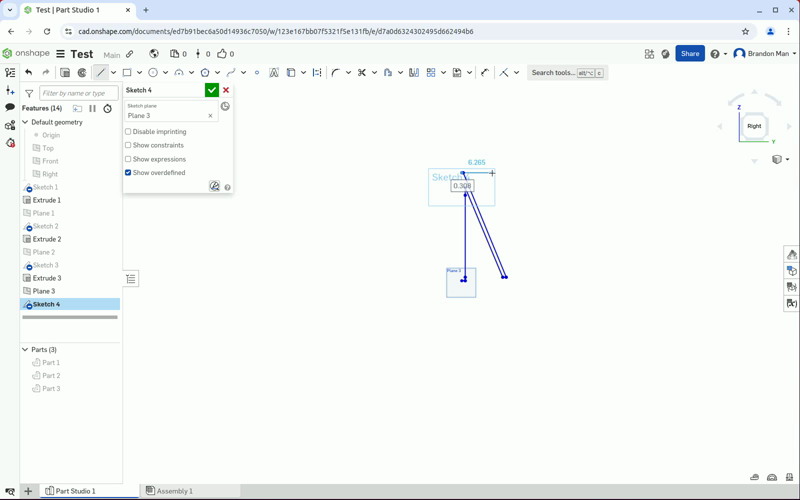
mouse_move(461, 176)
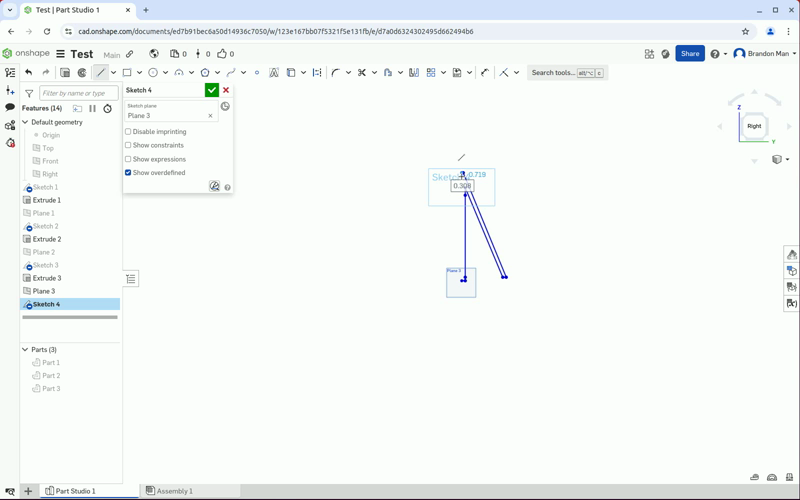
scroll(6)
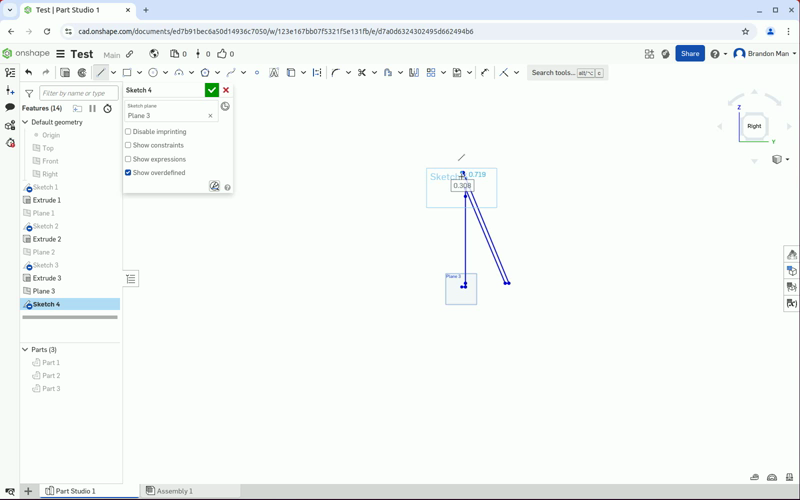
scroll(6)
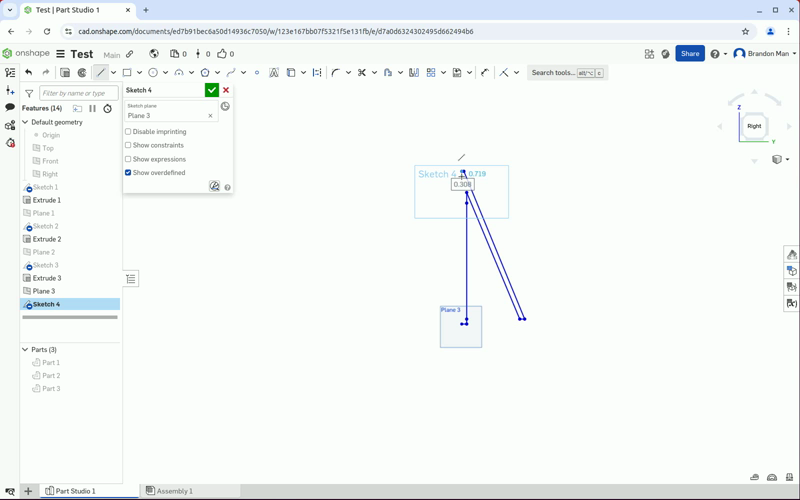
scroll(6)
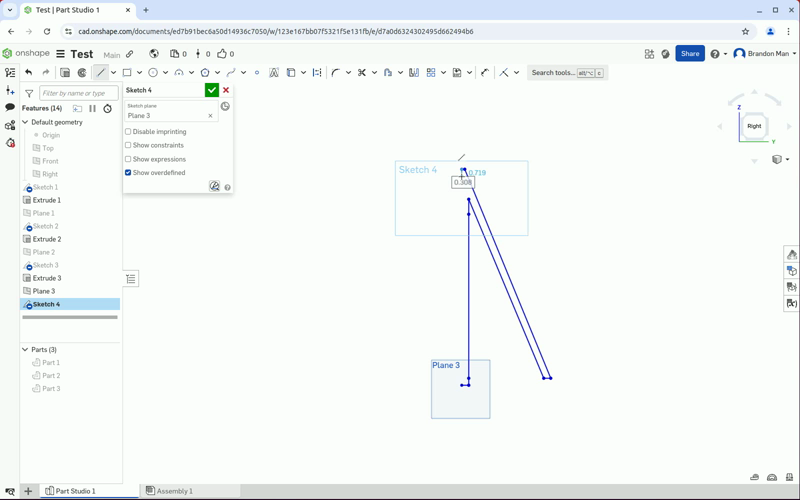
scroll(6)
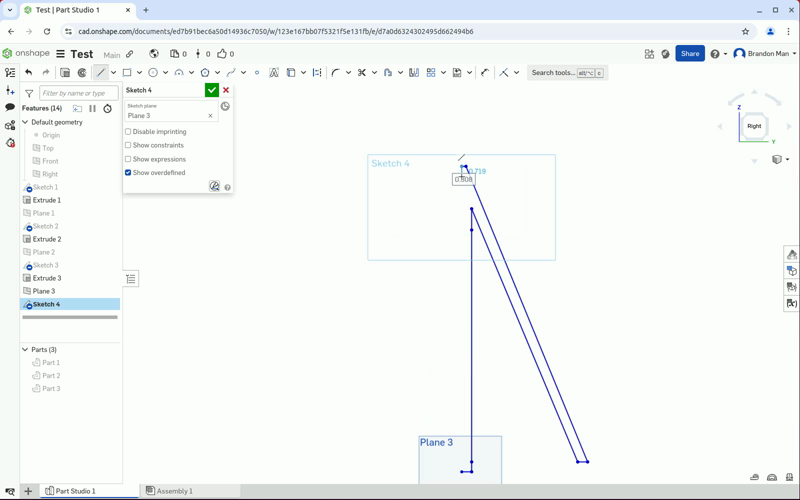
scroll(6)
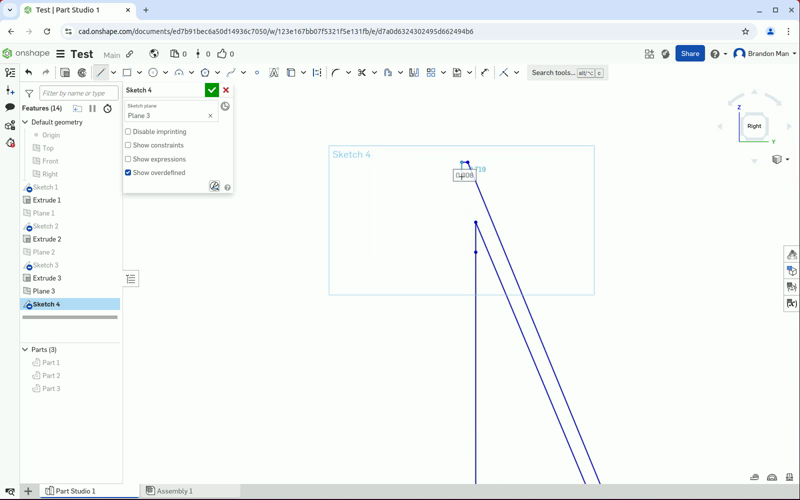
scroll(6)
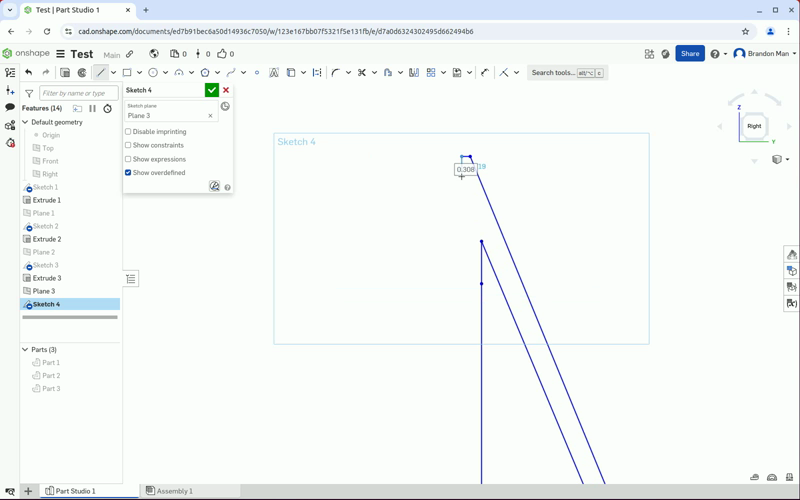
scroll(6)
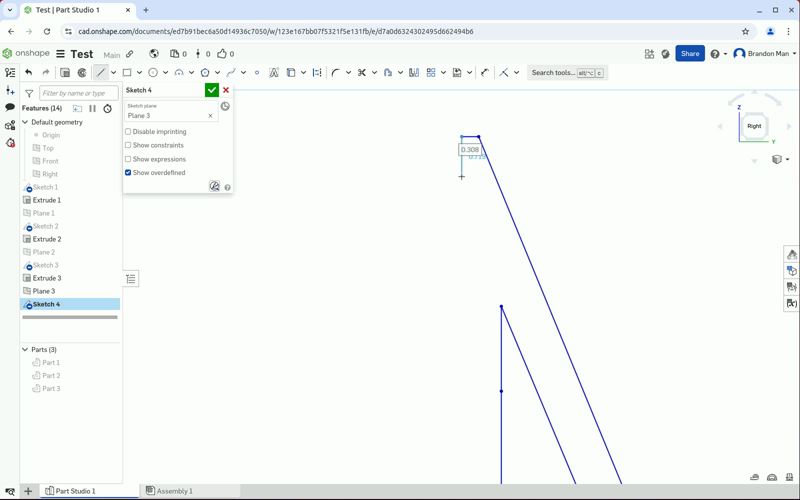
click(461, 176)
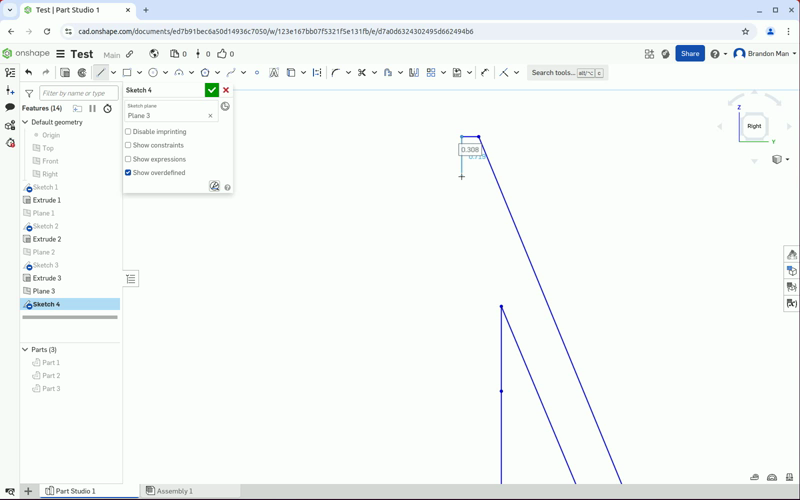
scroll(-6)
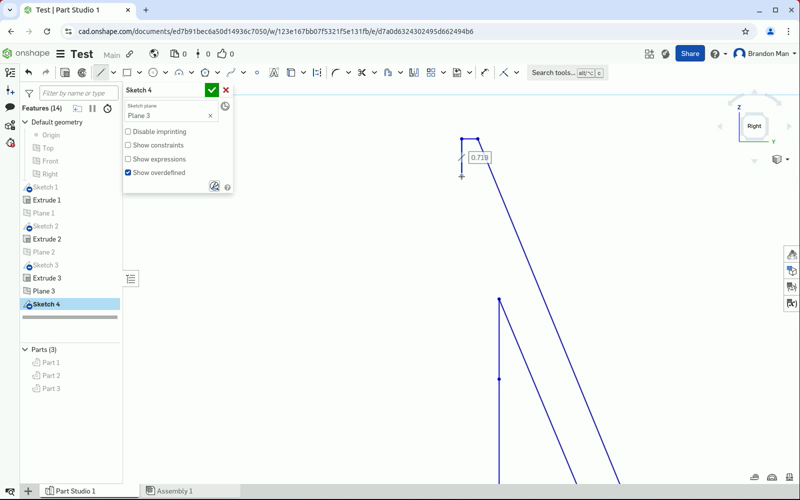
scroll(-6)
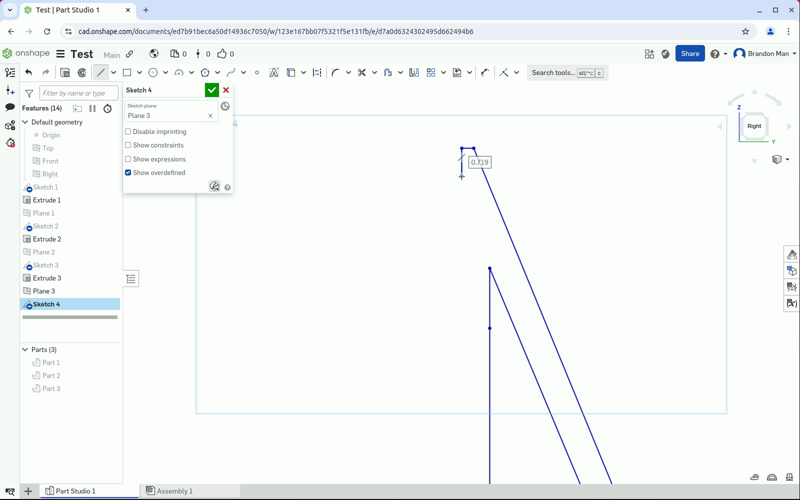
scroll(-6)
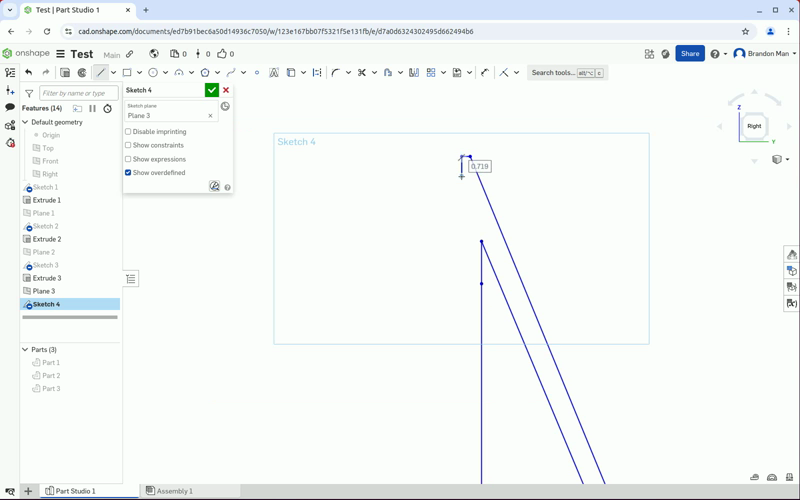
scroll(-6)
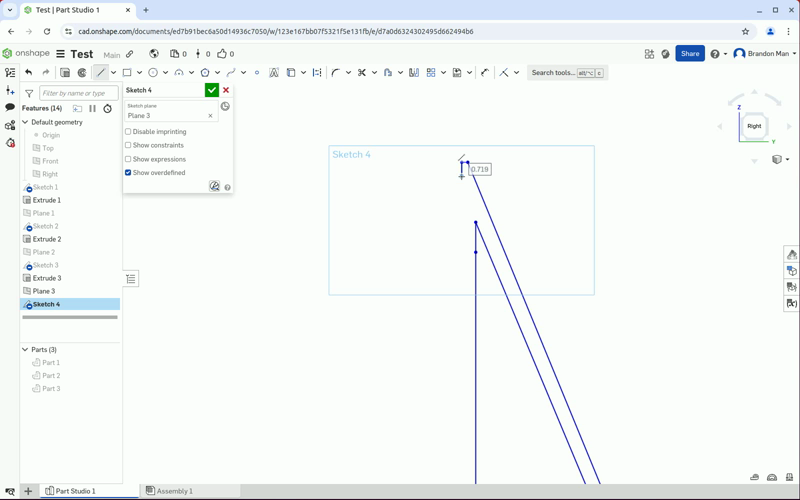
scroll(-6)
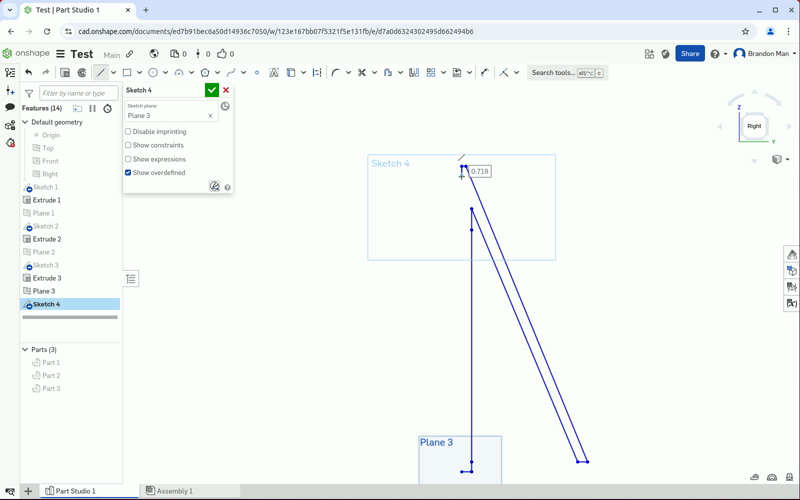
scroll(-6)
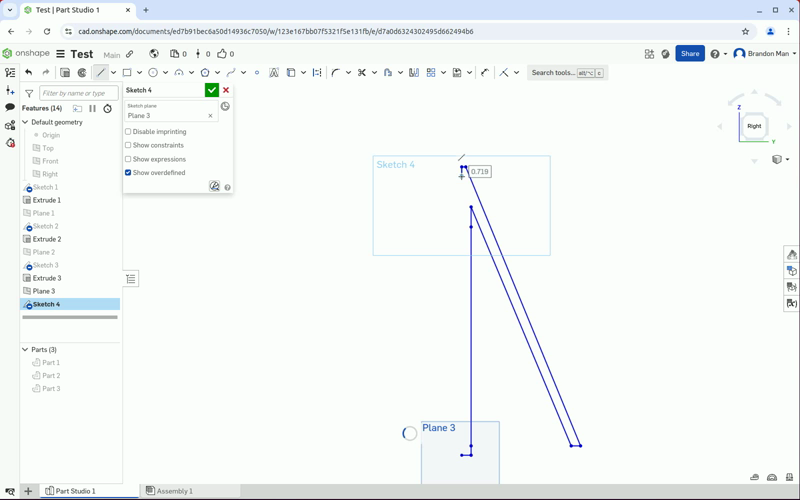
scroll(-6)
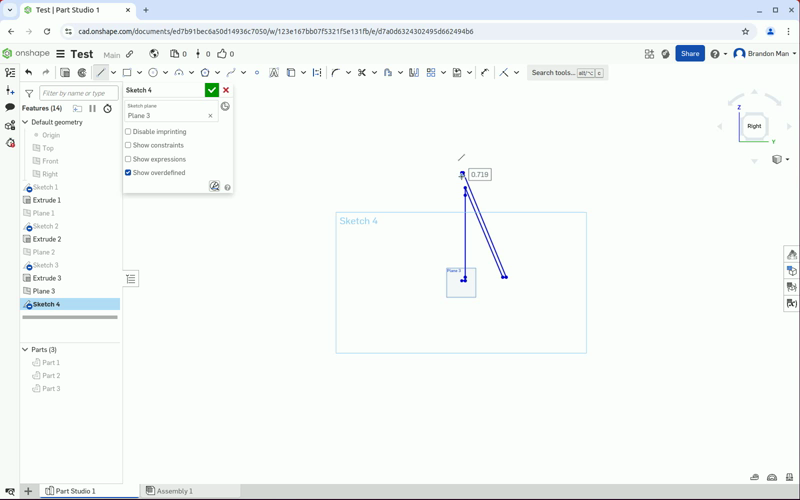
key_up(shift)
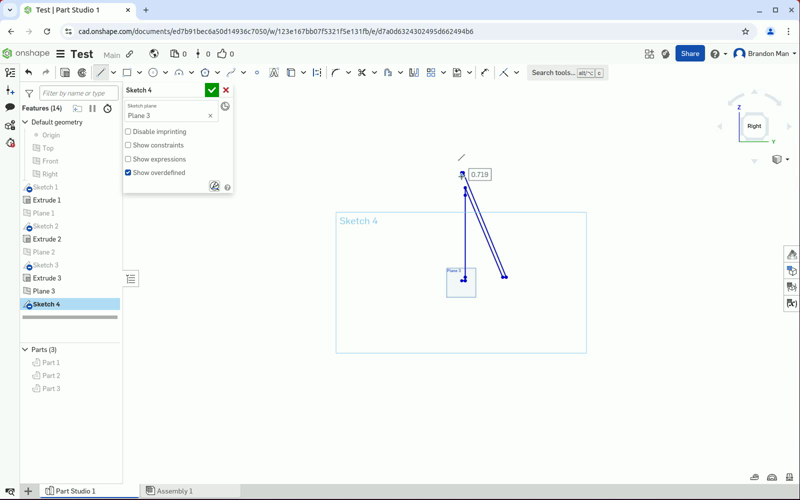
key_down(shift)
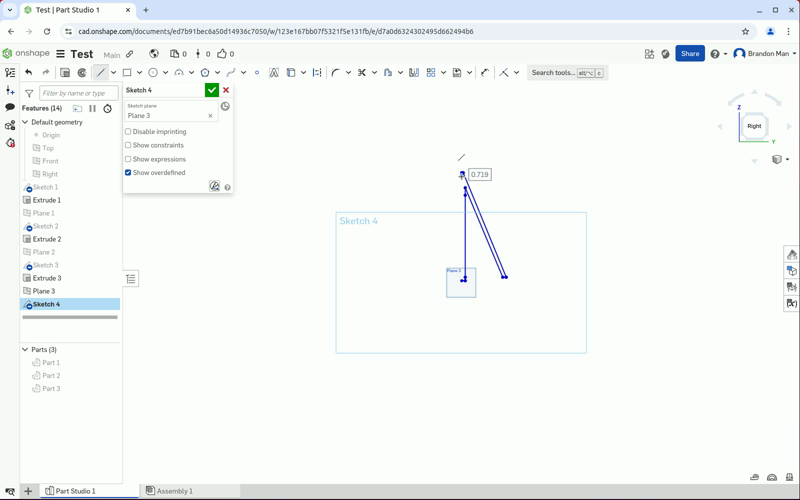
mouse_move(461, 280)
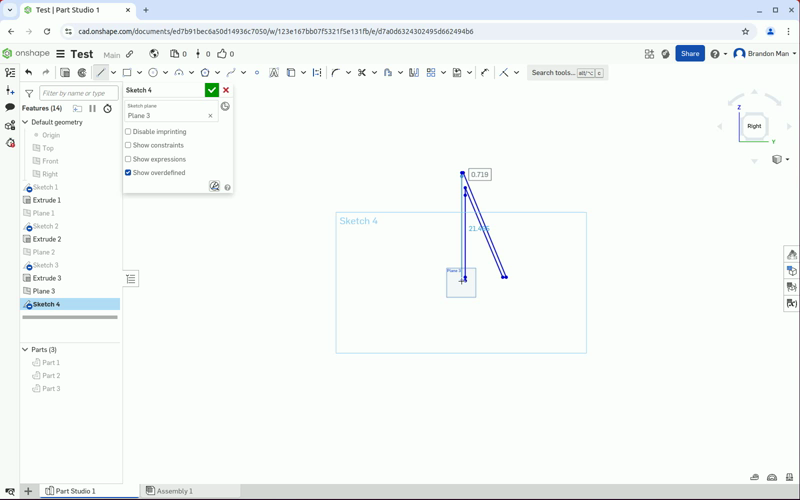
scroll(6)
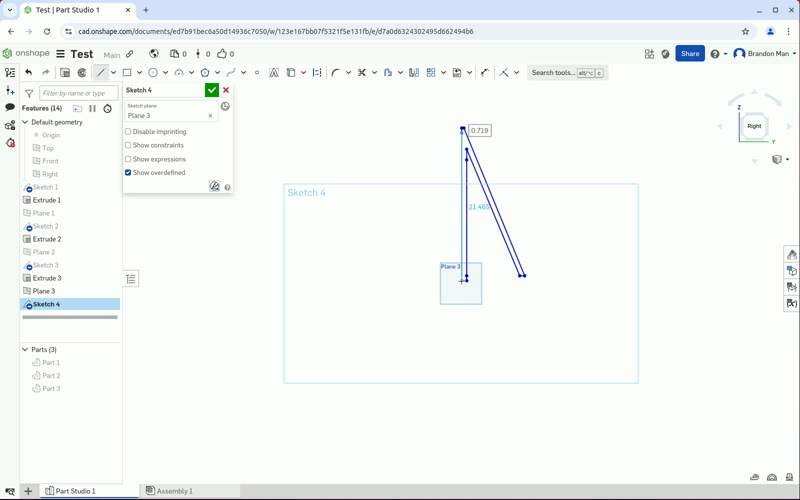
scroll(6)
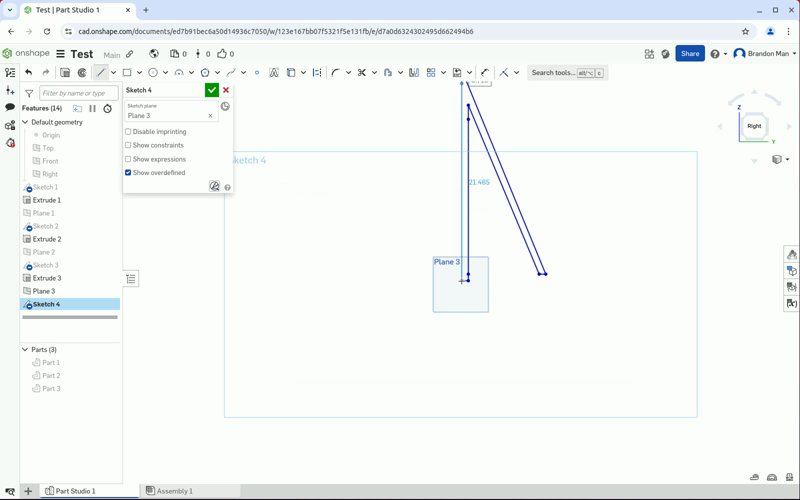
scroll(6)
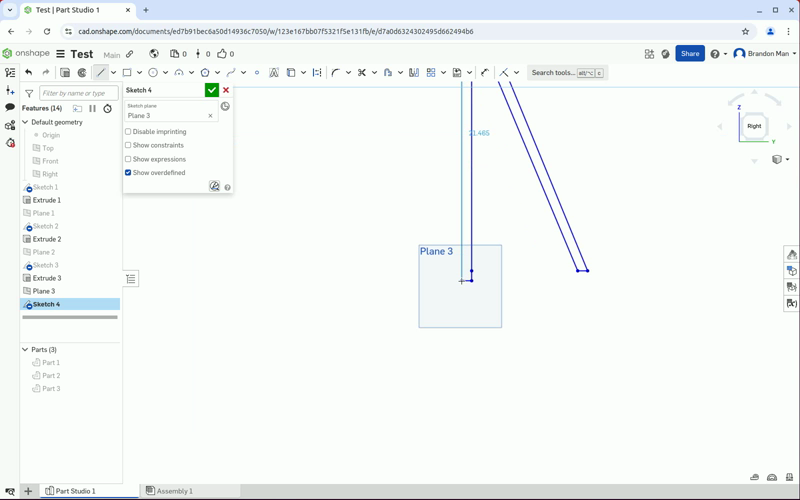
scroll(6)
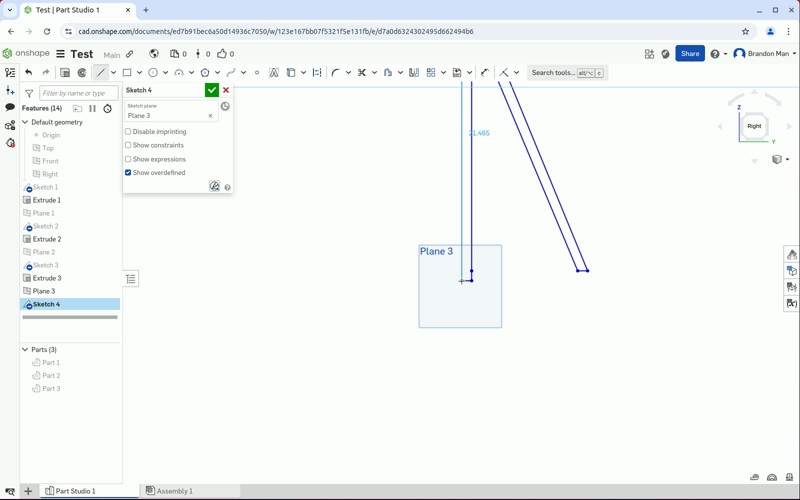
scroll(6)
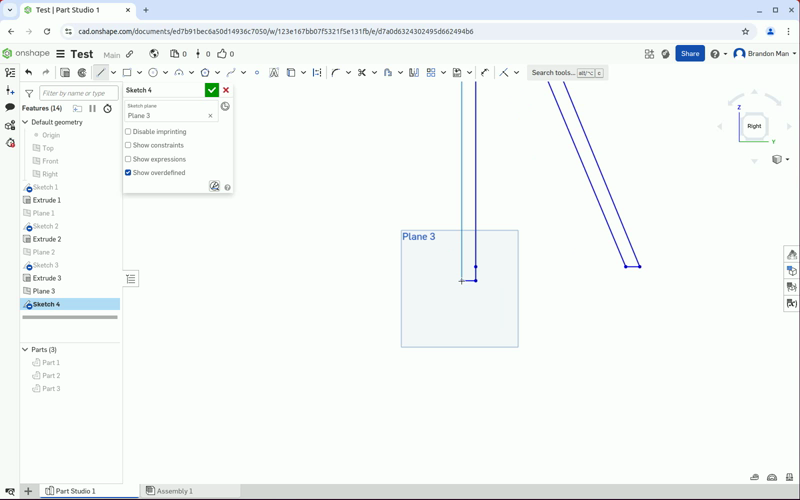
scroll(6)
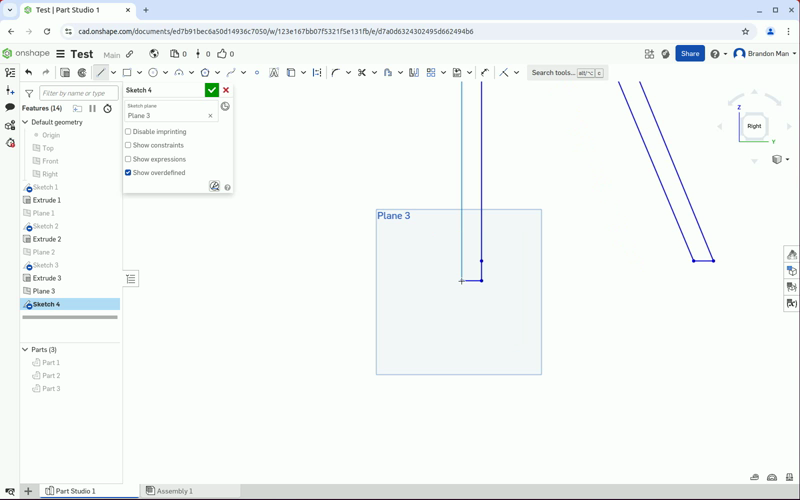
scroll(6)
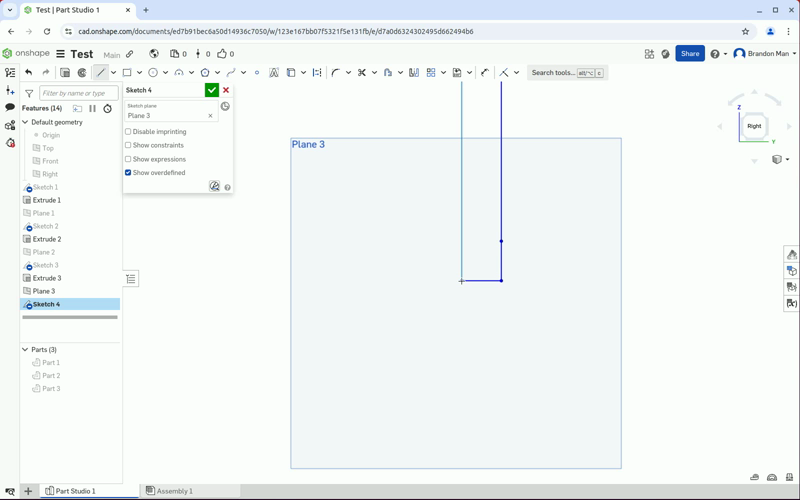
key_up(shift)
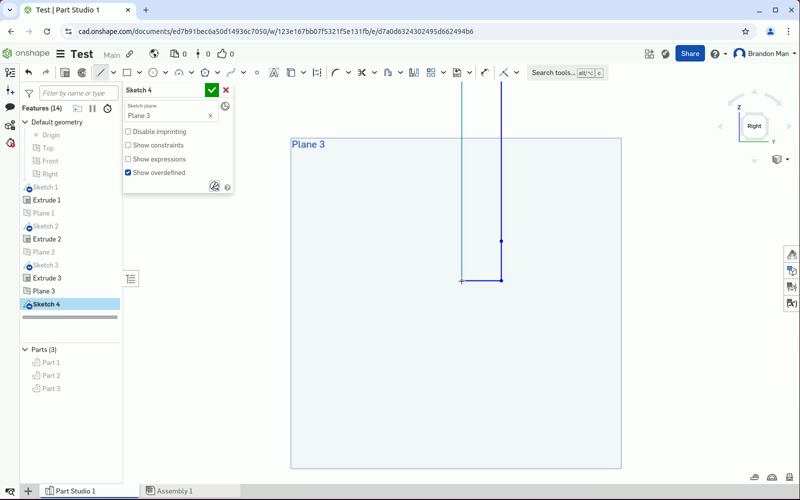
click(461, 280)
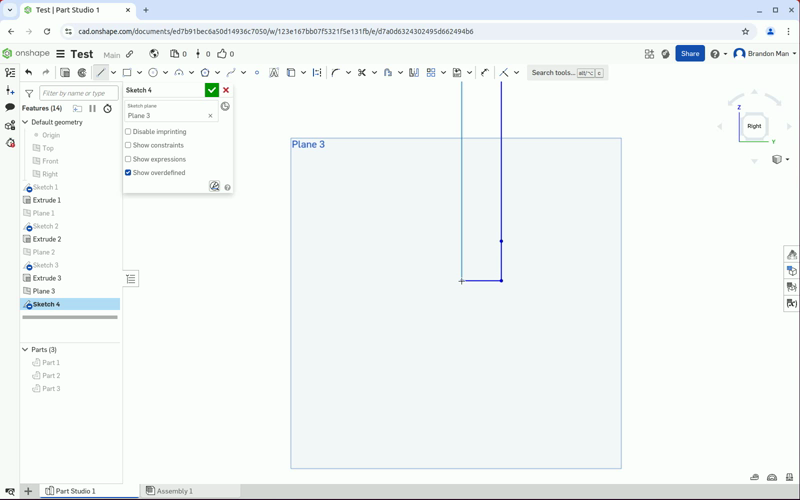
scroll(-6)
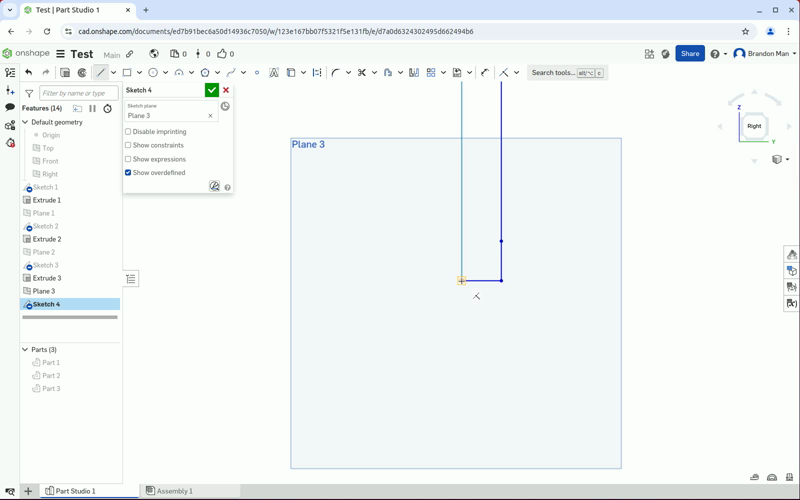
scroll(-6)
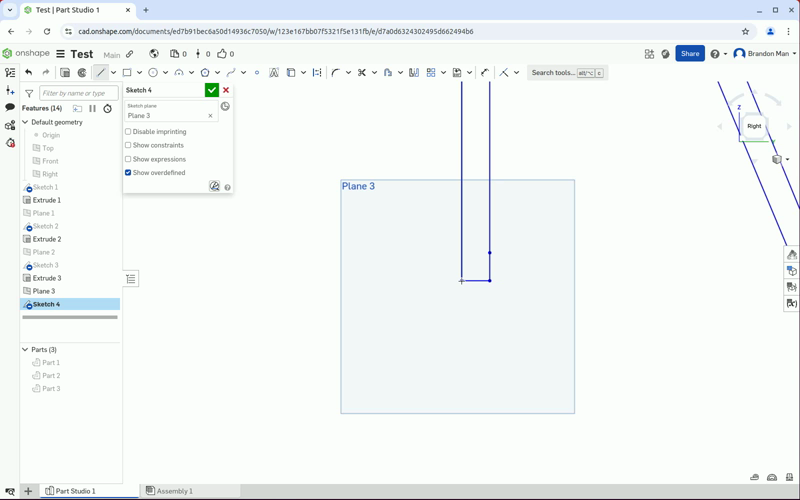
scroll(-6)
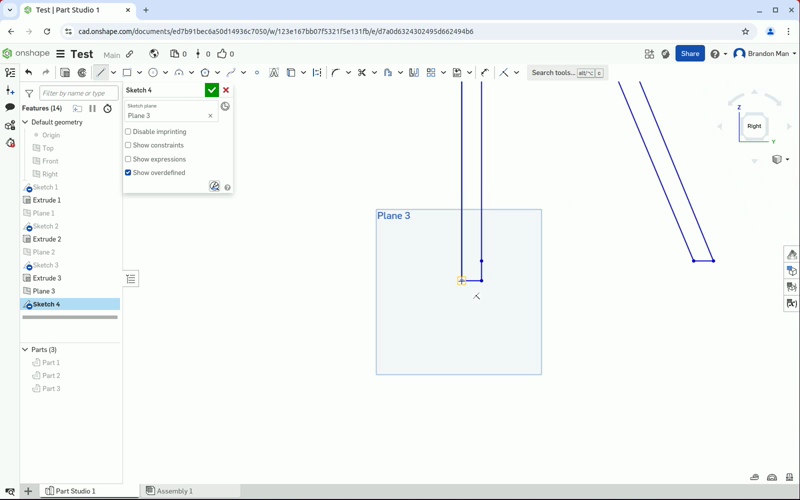
scroll(-6)
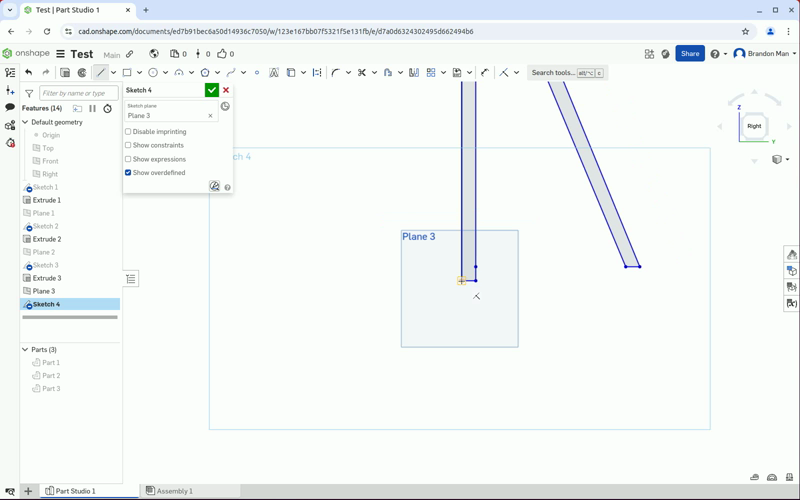
scroll(-6)
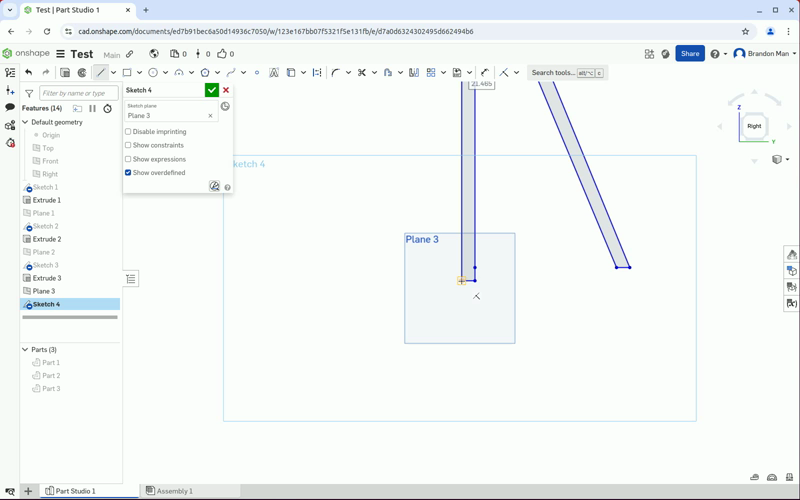
scroll(-6)
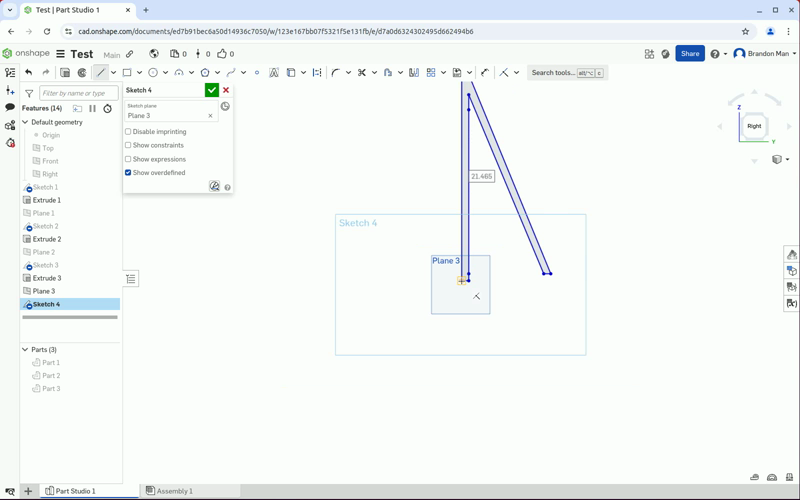
scroll(-6)
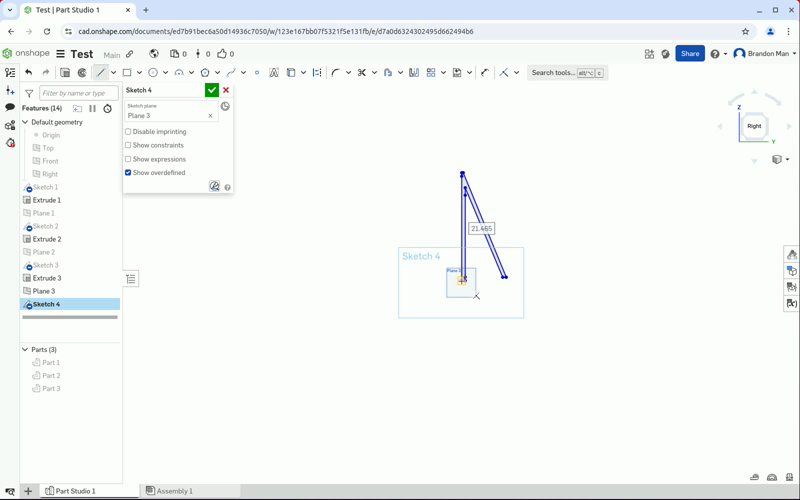
key(esc)
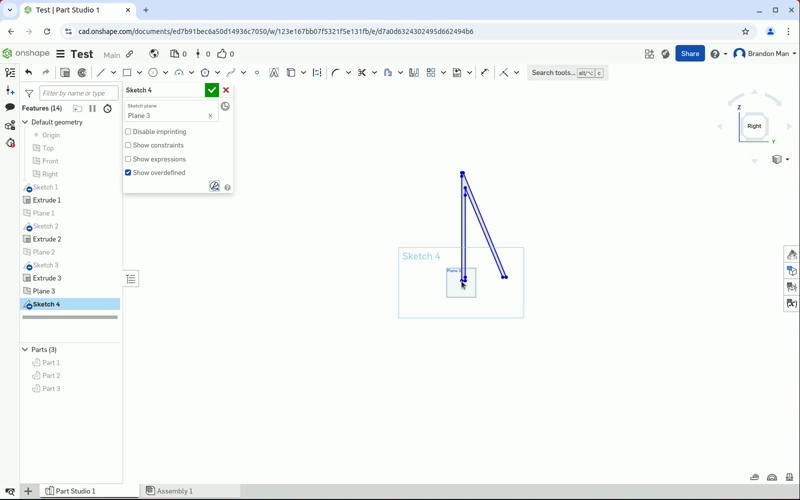
mouse_move(463, 202)
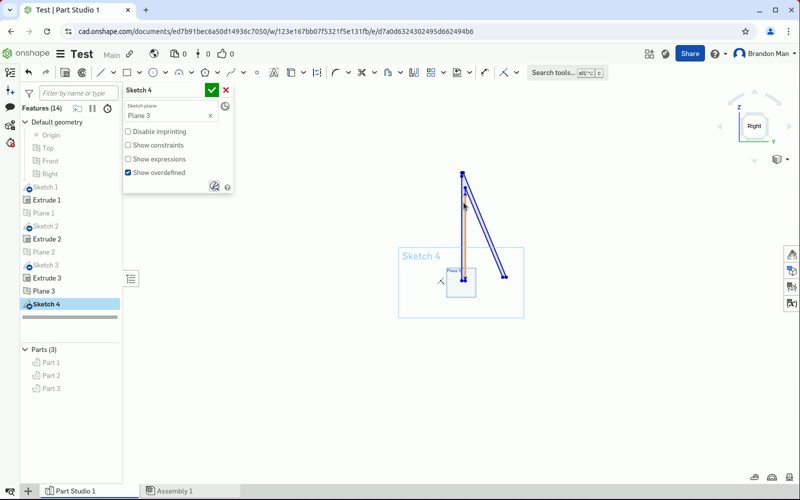
scroll(6)
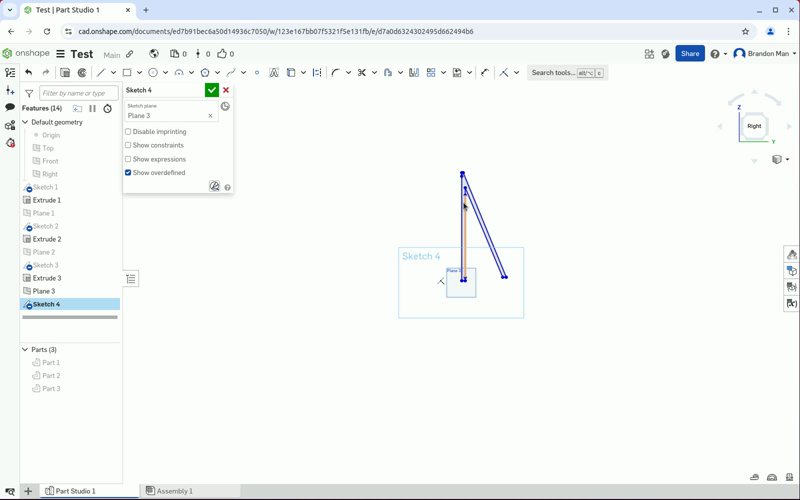
scroll(6)
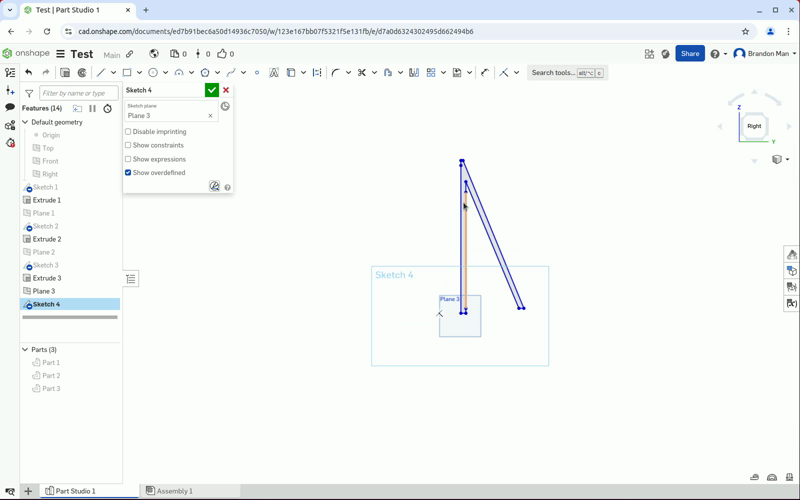
scroll(6)
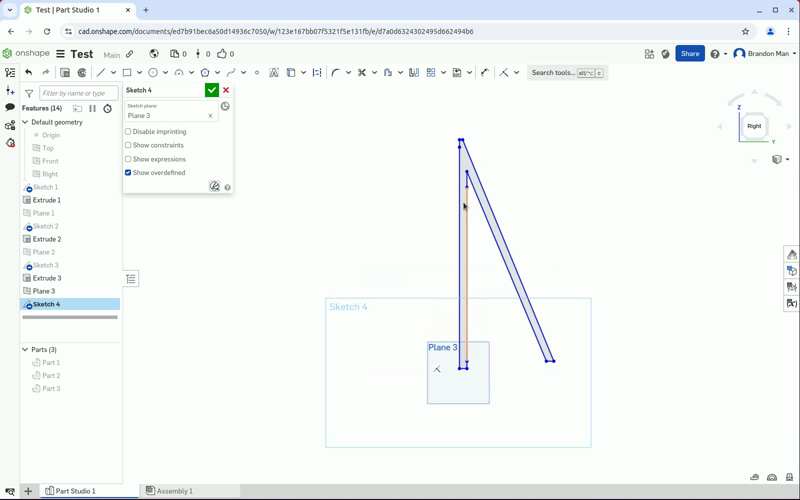
scroll(6)
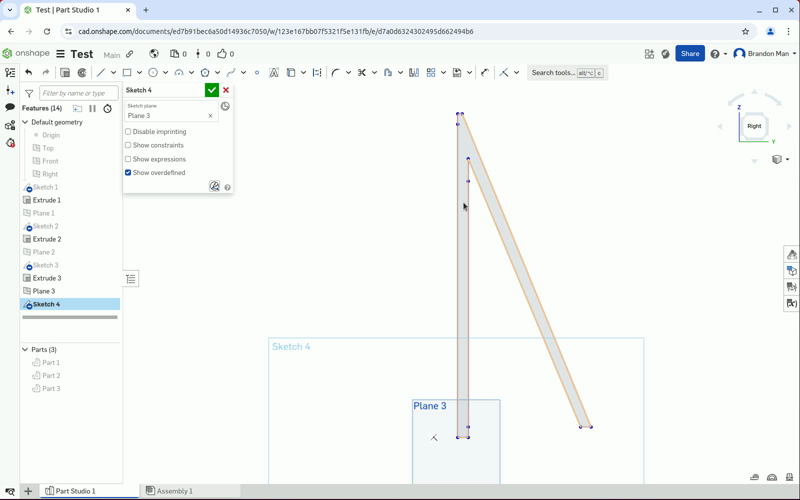
scroll(6)
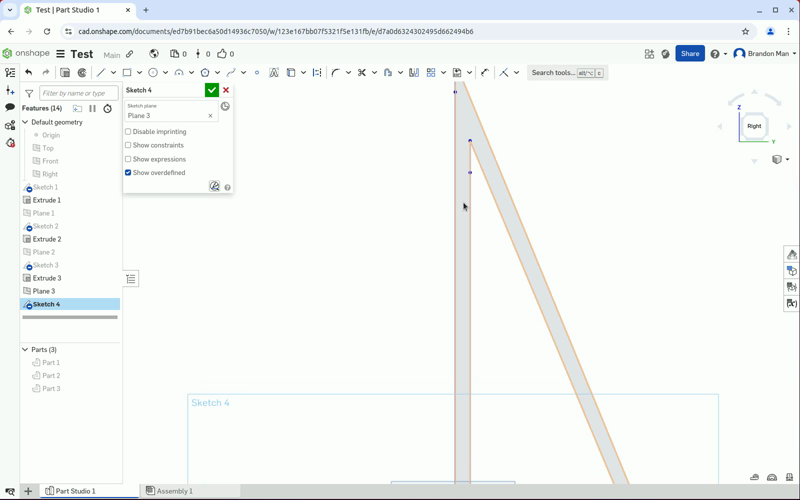
scroll(6)
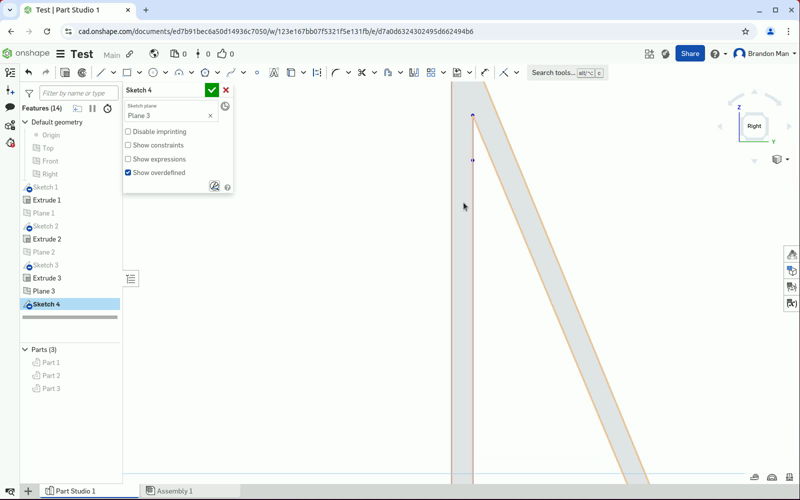
scroll(6)
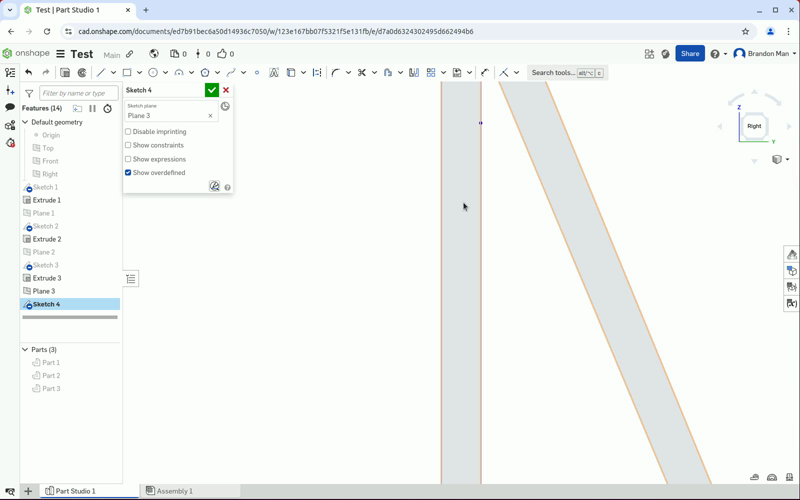
click(463, 202)
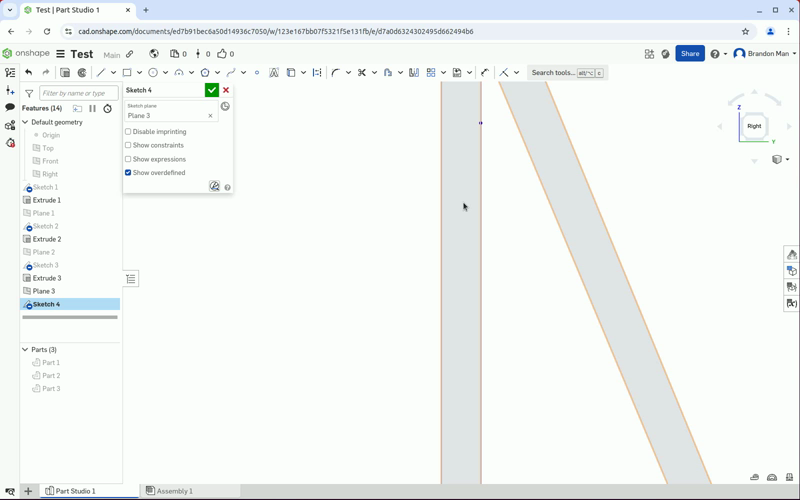
scroll(-6)
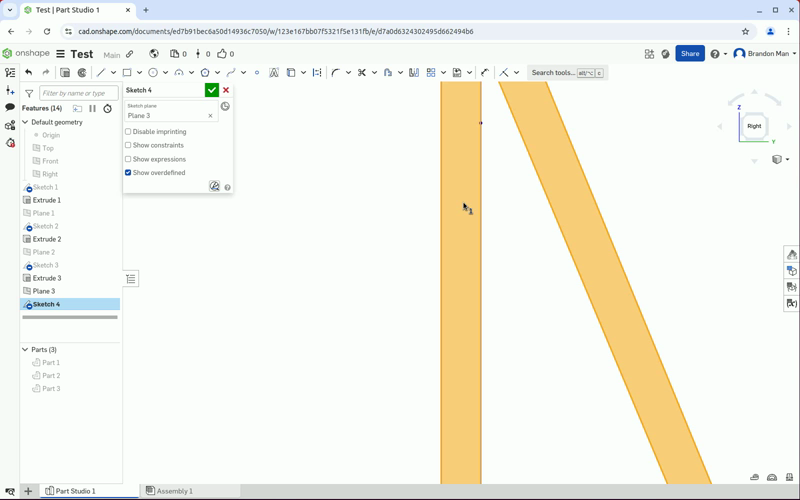
scroll(-6)
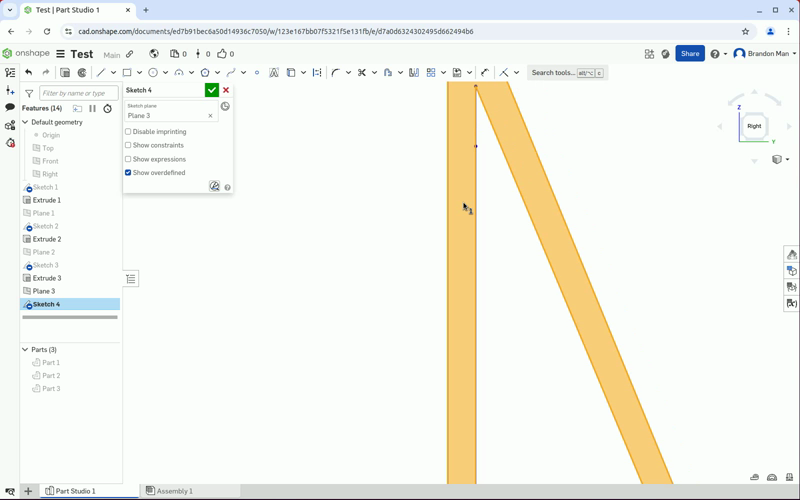
scroll(-6)
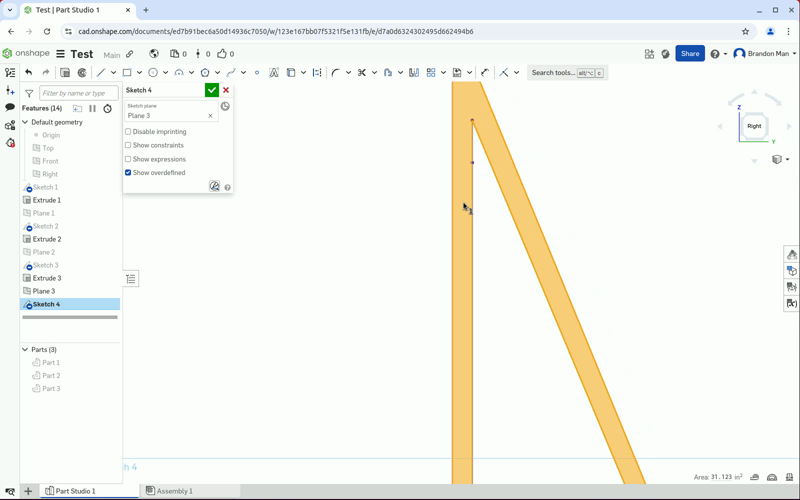
scroll(-6)
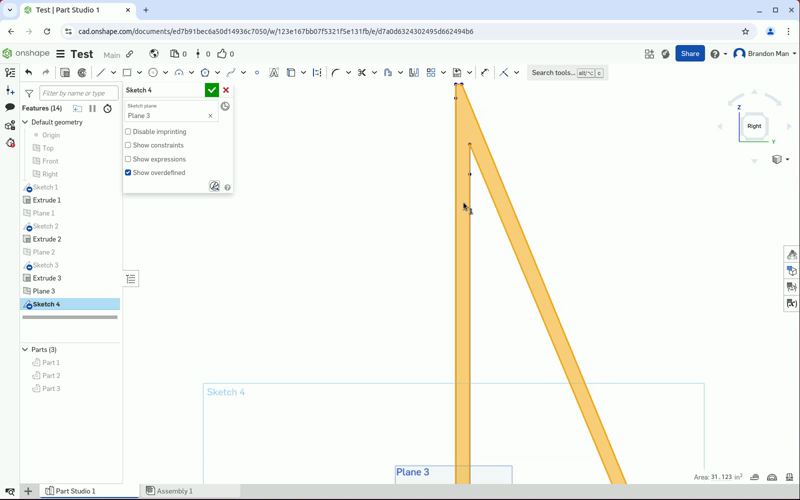
scroll(-6)
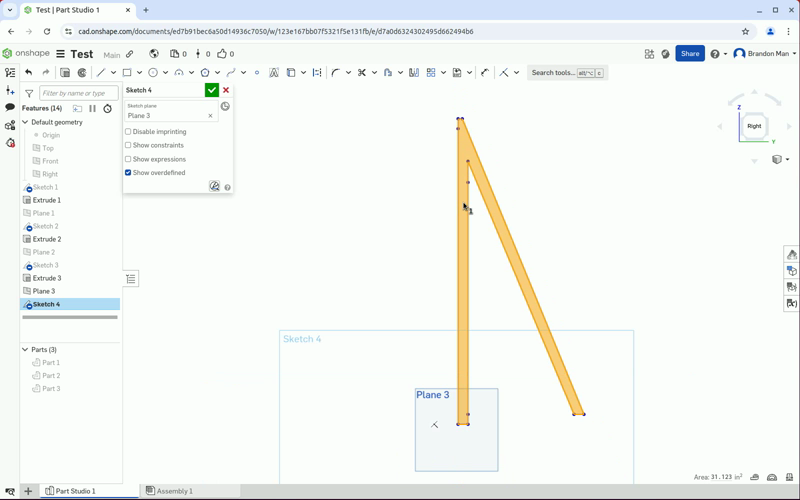
scroll(-6)
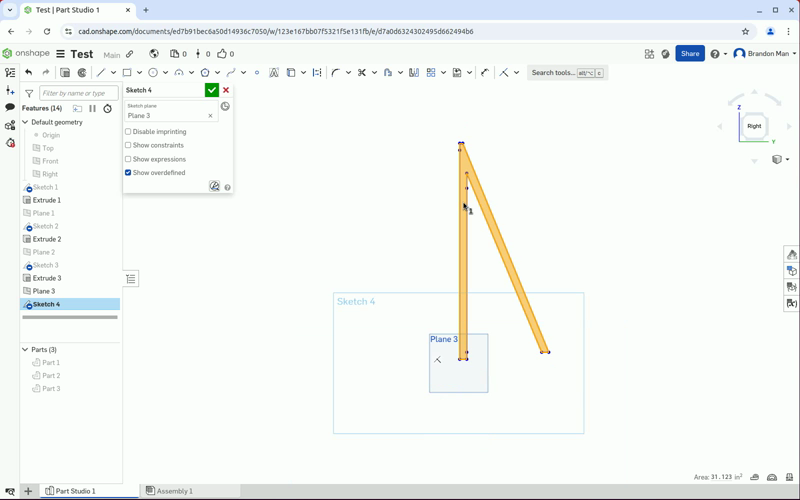
scroll(-6)
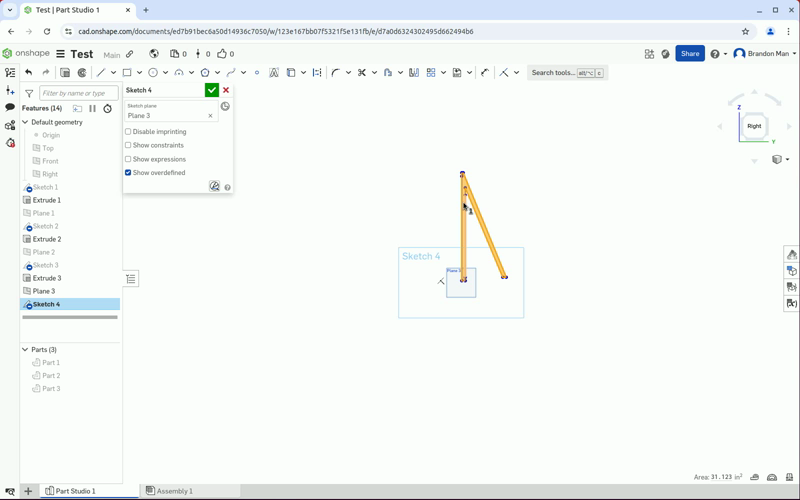
mouse_move(73, 352)
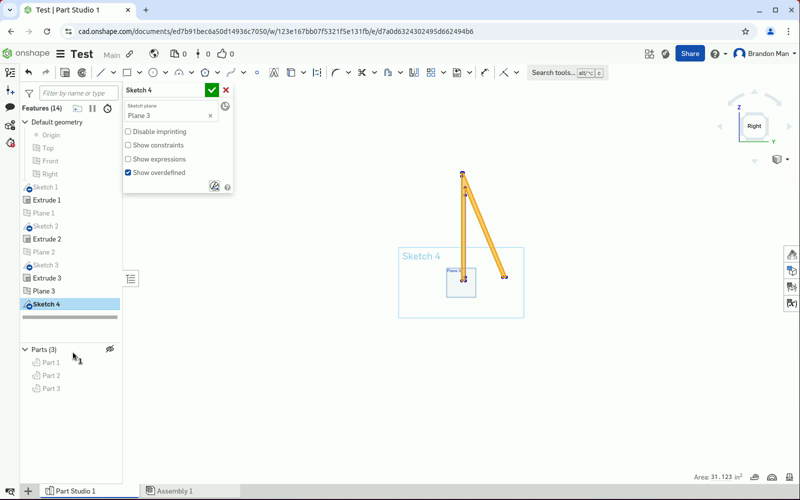
key(shift+y)
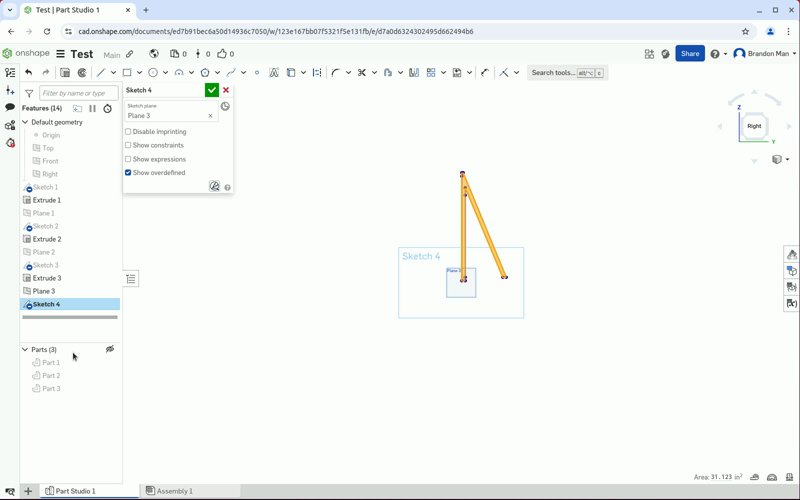
key(shift+e)
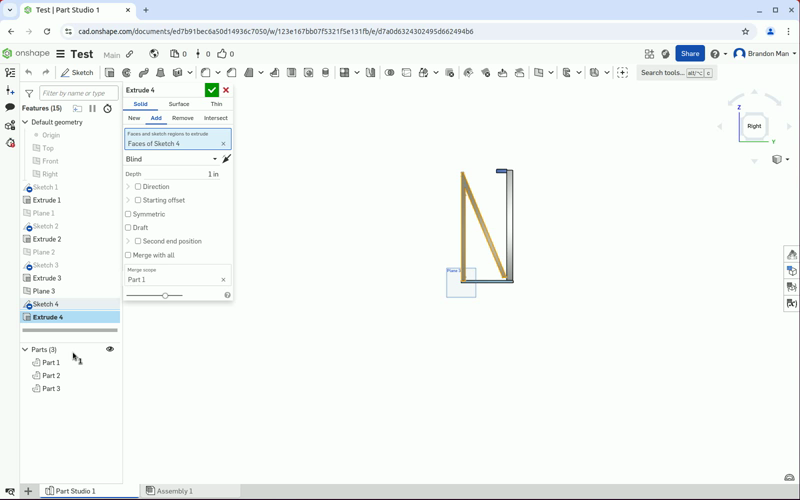
mouse_move(143, 106)
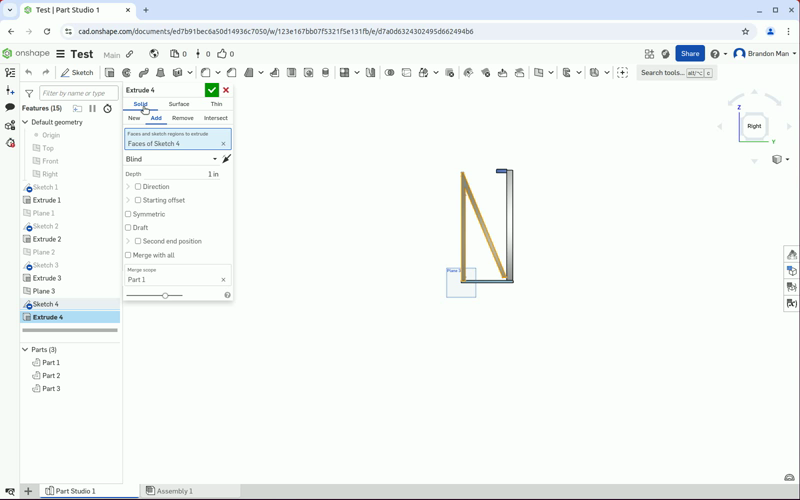
click(143, 106)
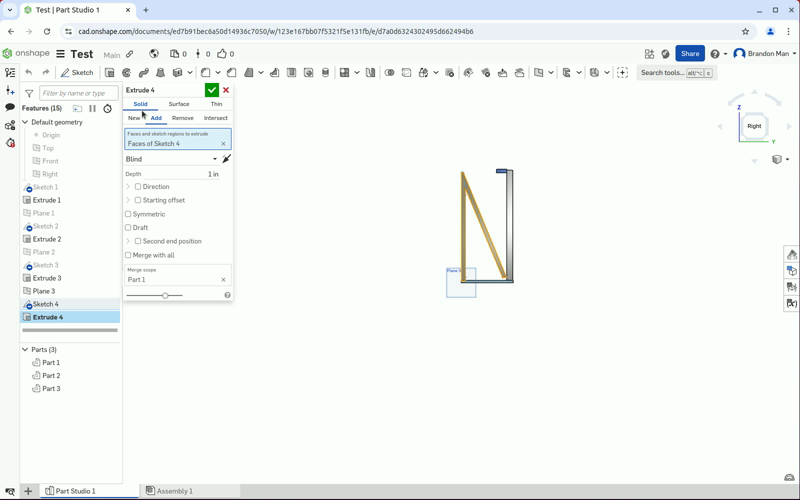
mouse_move(137, 120)
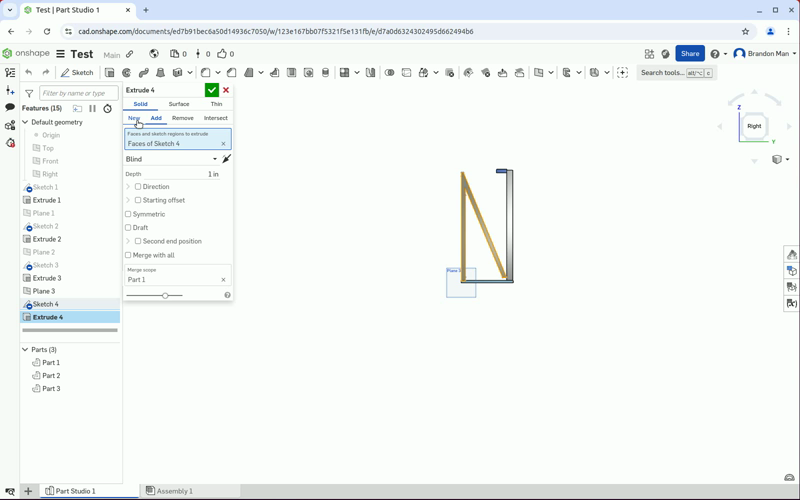
click(137, 120)
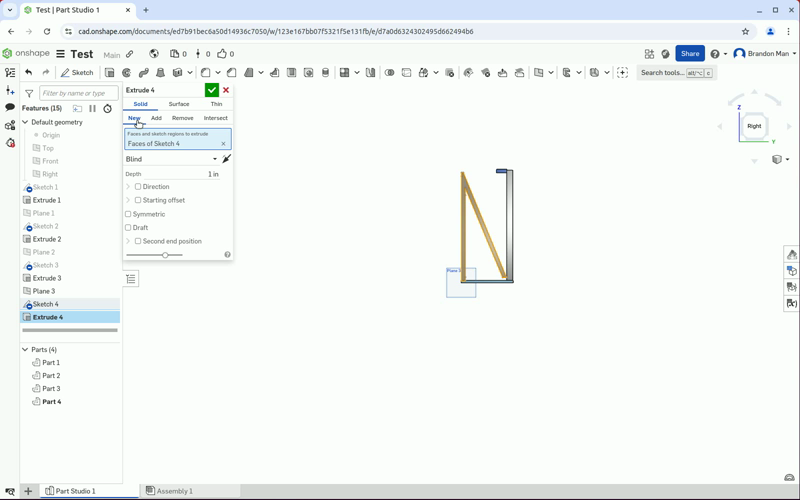
key(tab, 4)
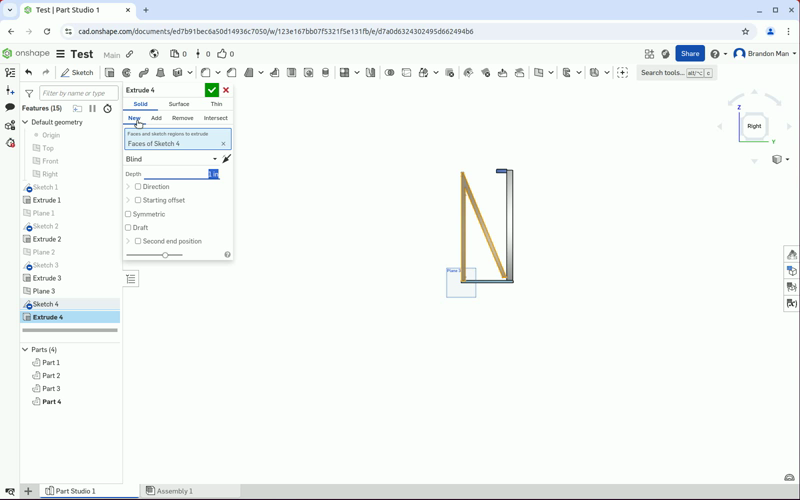
text(-0.481)
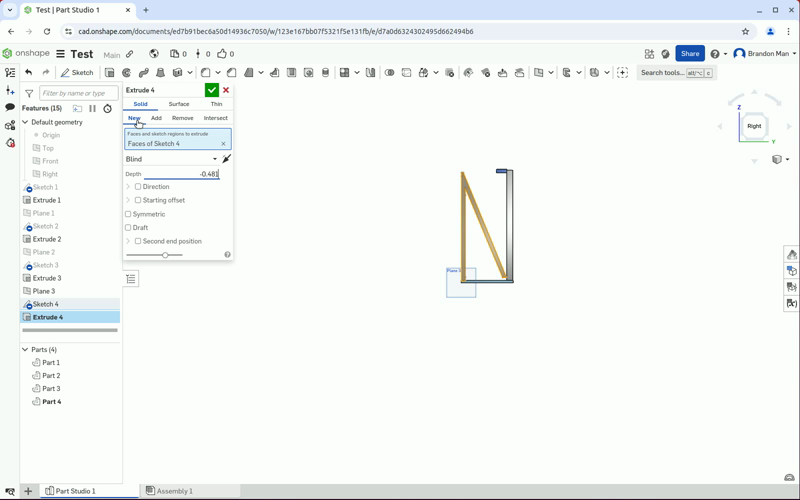
key(enter)
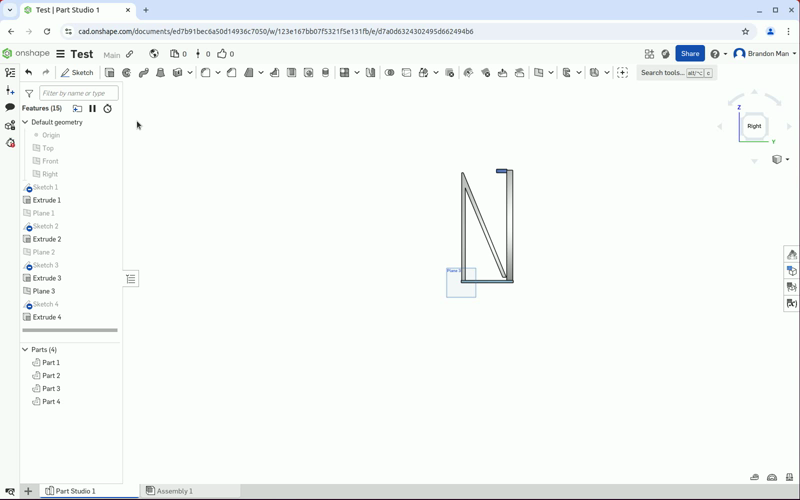
key(shift+h)
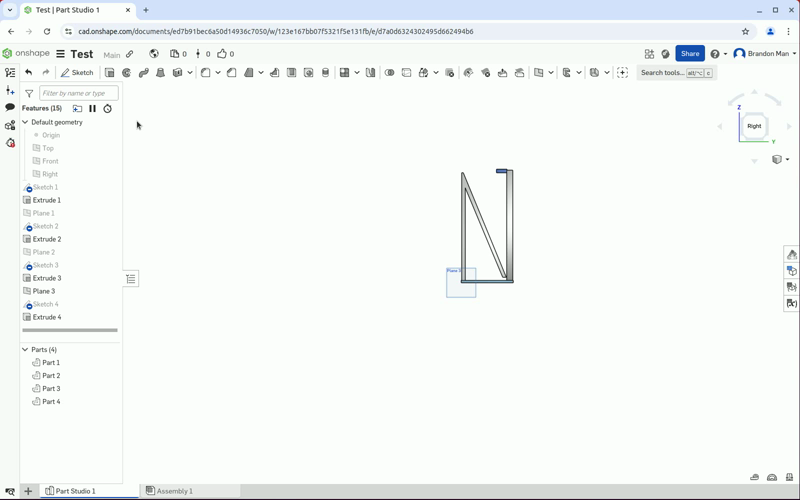
key(shift+h)
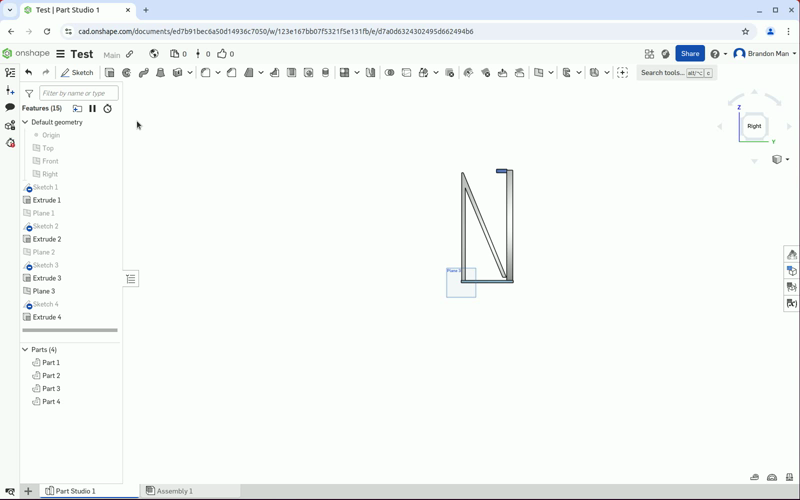
mouse_move(73, 189)
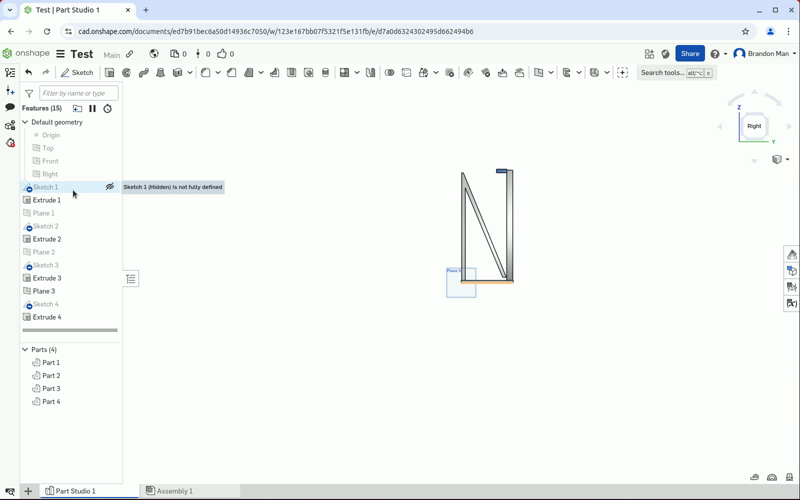
click(73, 189)
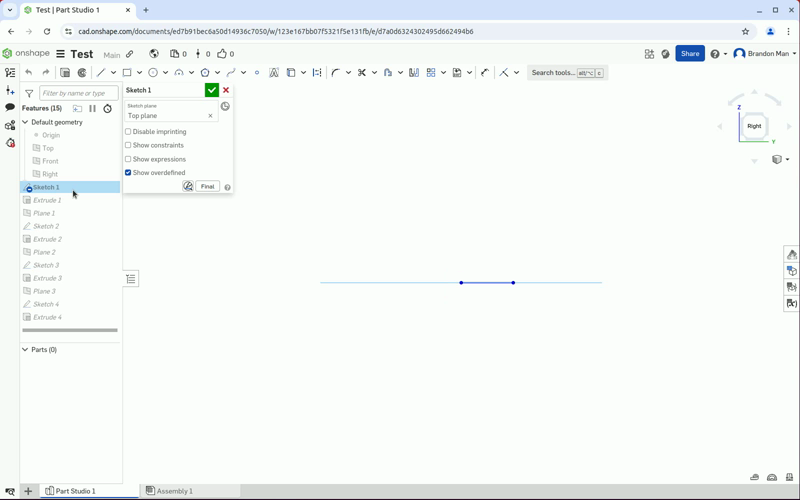
mouse_move(229, 92)
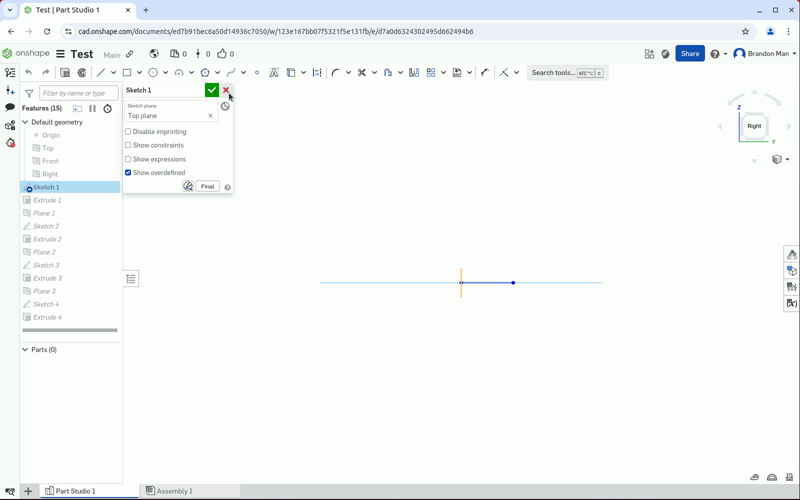
click(229, 92)
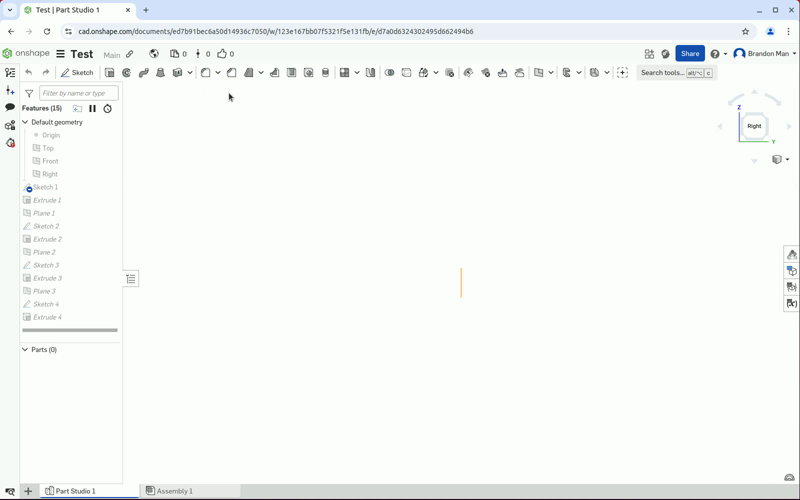
key(shift+s)
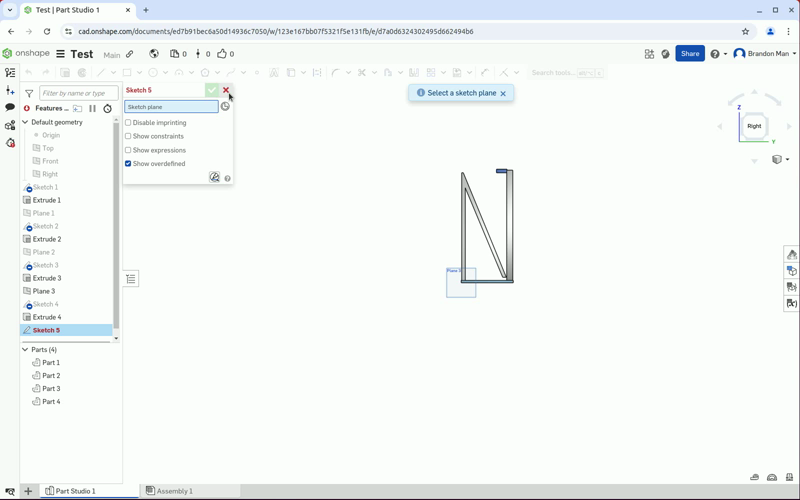
mouse_move(69, 293)
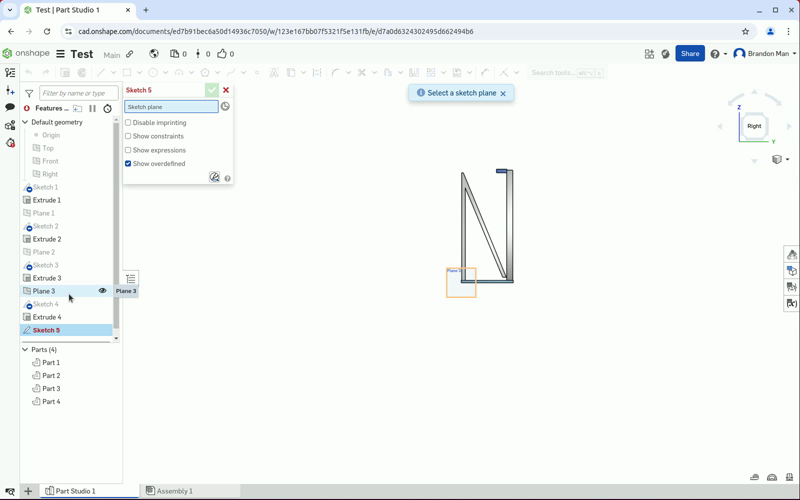
click(69, 293)
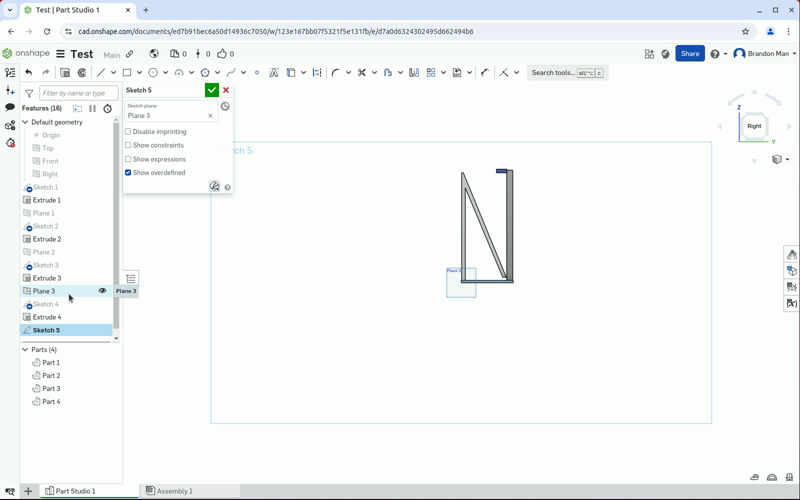
mouse_move(73, 352)
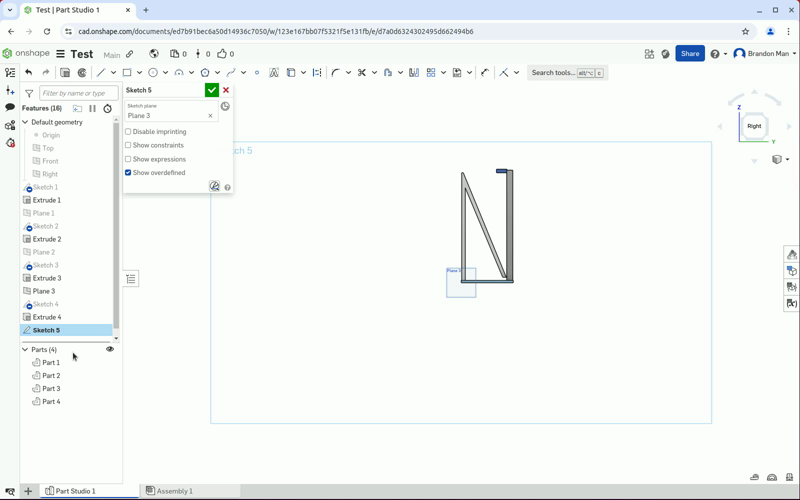
key(y)
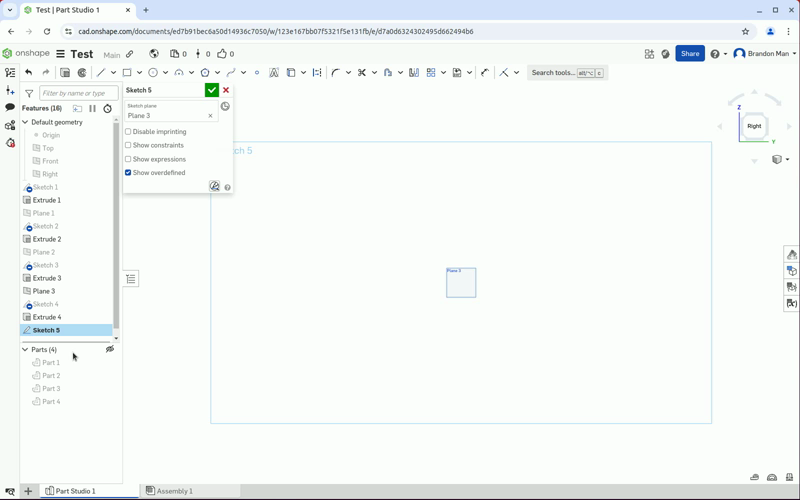
key(l)
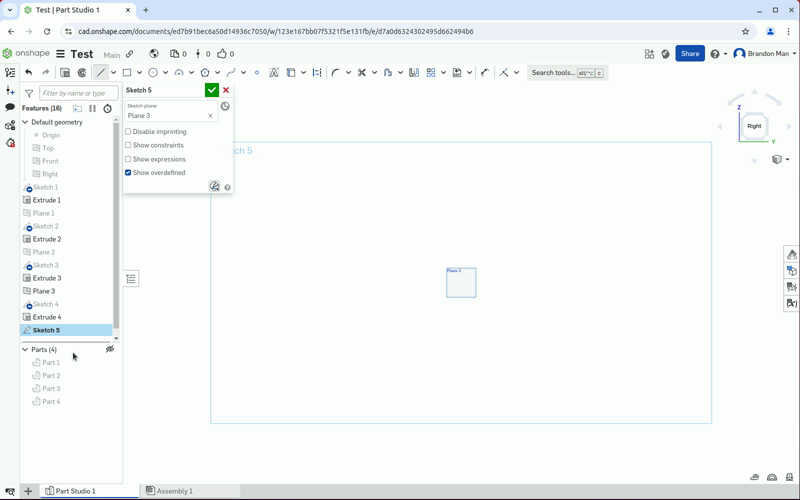
key_down(shift)
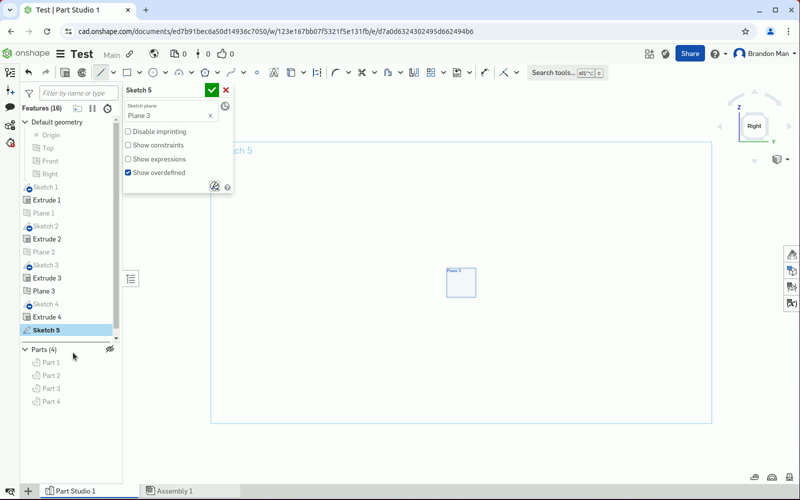
mouse_move(461, 282)
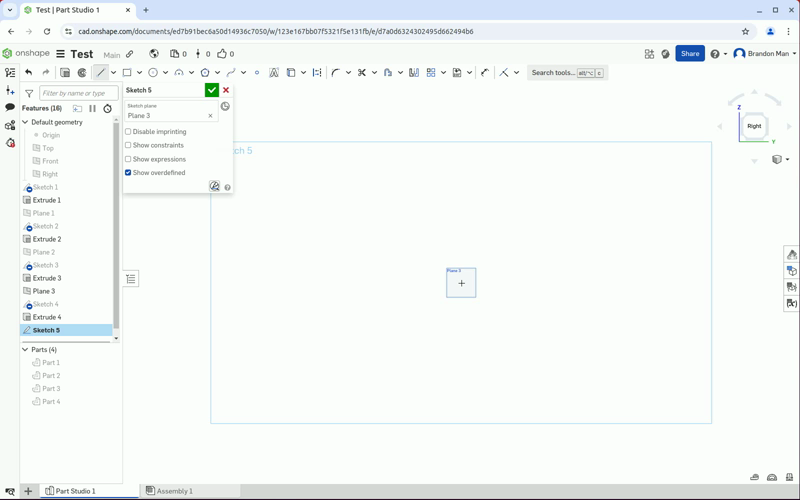
click(461, 282)
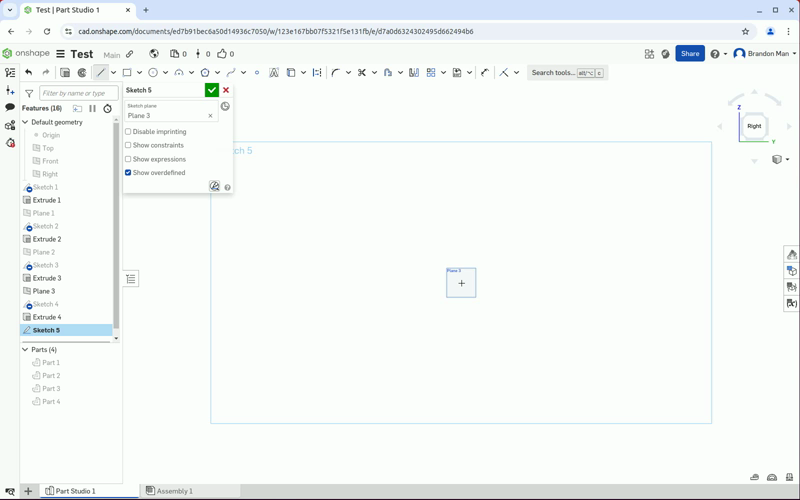
key_up(shift)
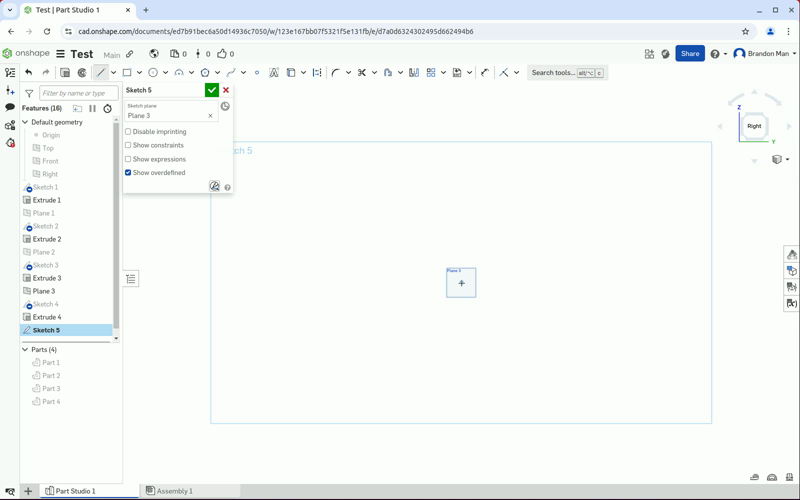
key_down(shift)
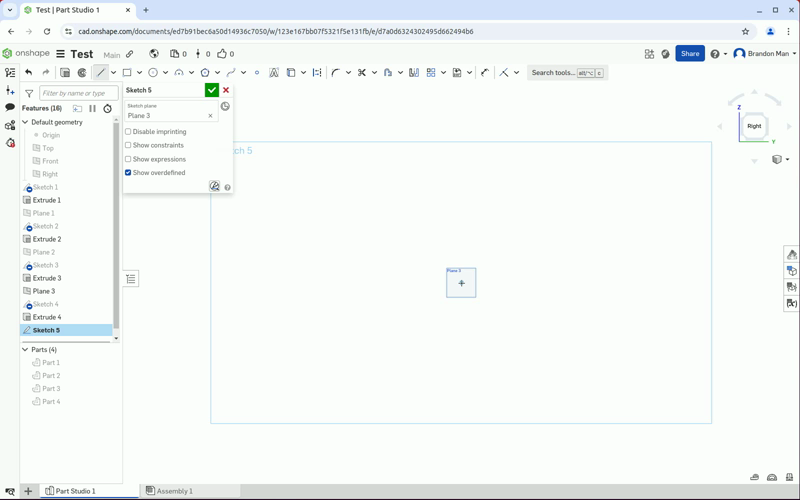
mouse_move(492, 282)
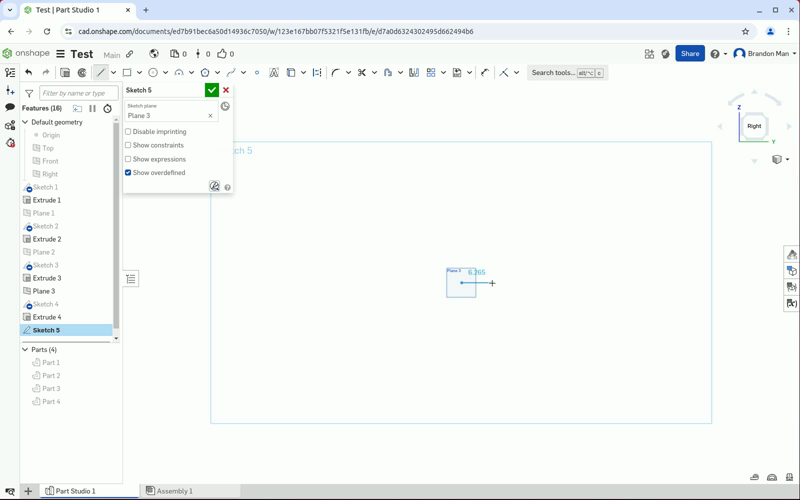
mouse_move(469, 282)
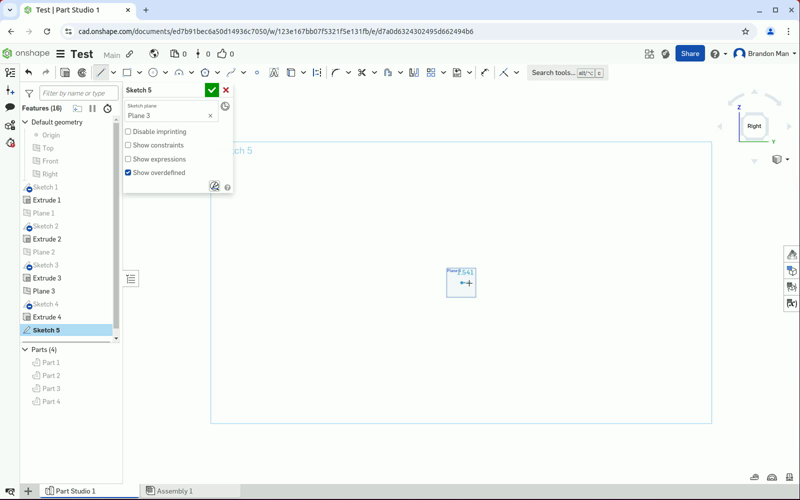
scroll(6)
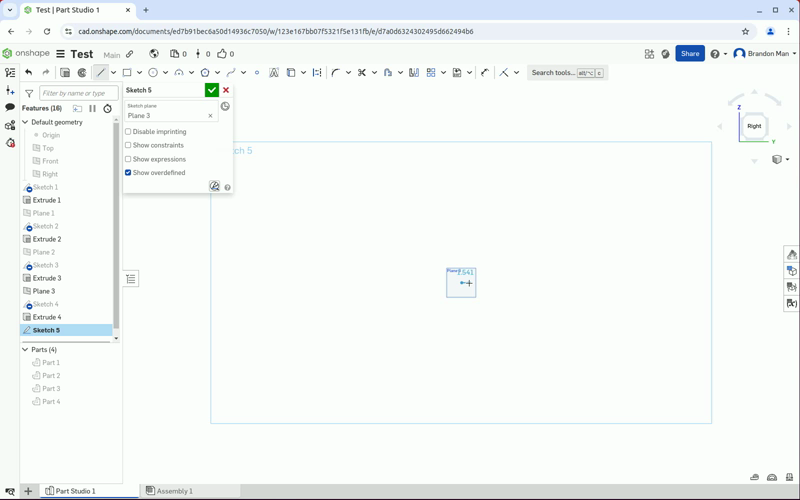
scroll(6)
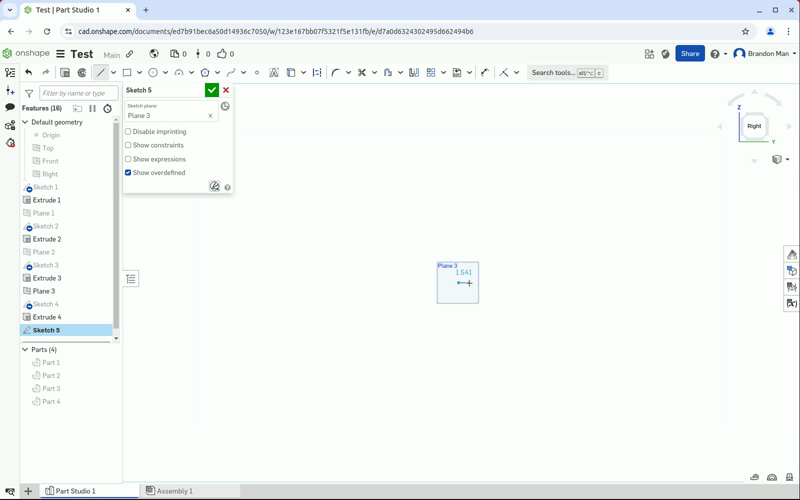
scroll(6)
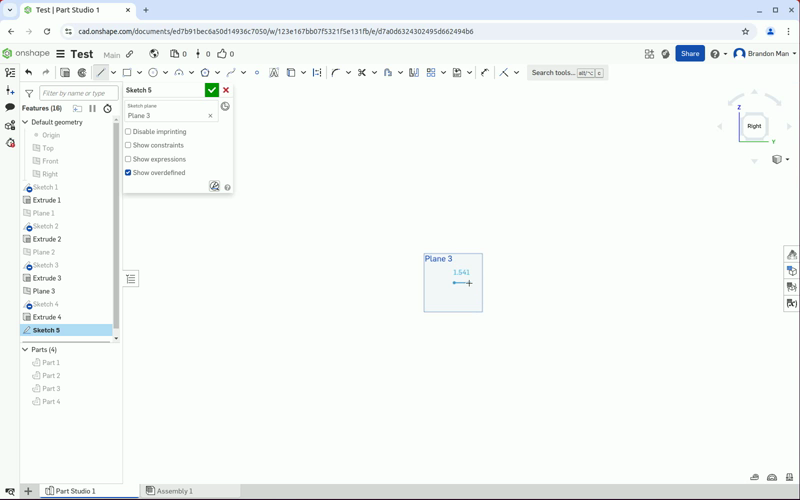
scroll(6)
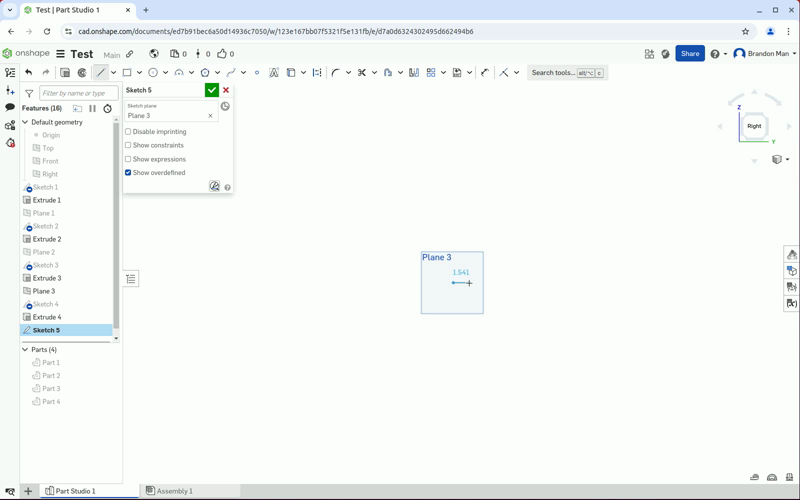
scroll(6)
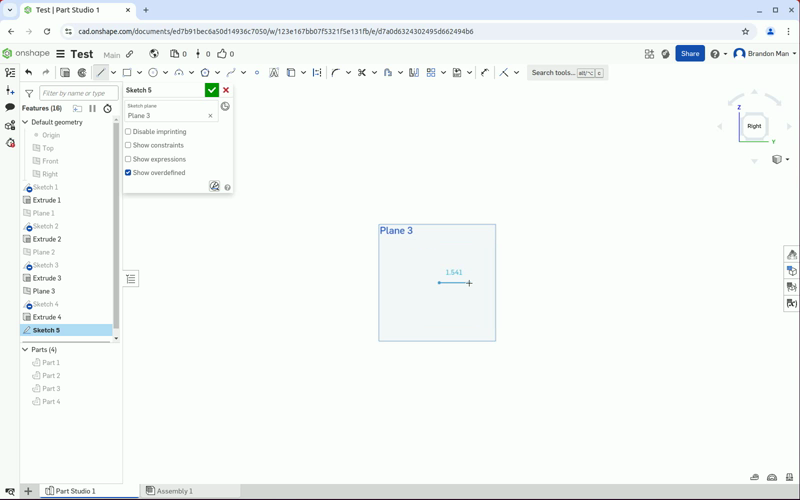
scroll(6)
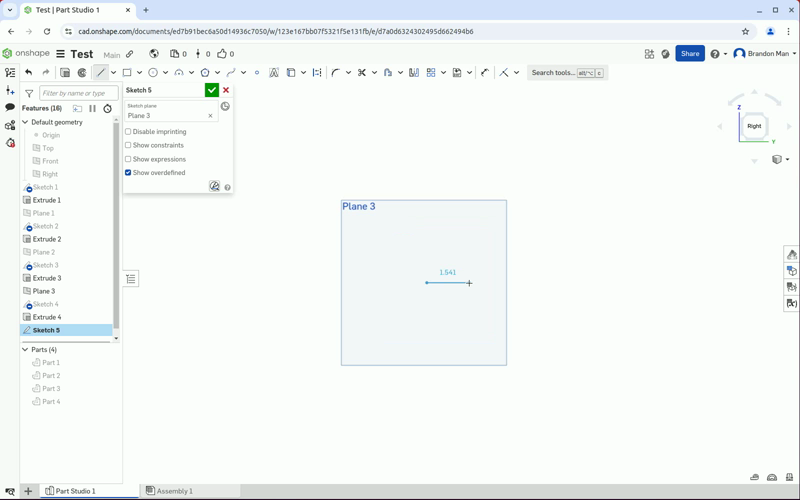
scroll(6)
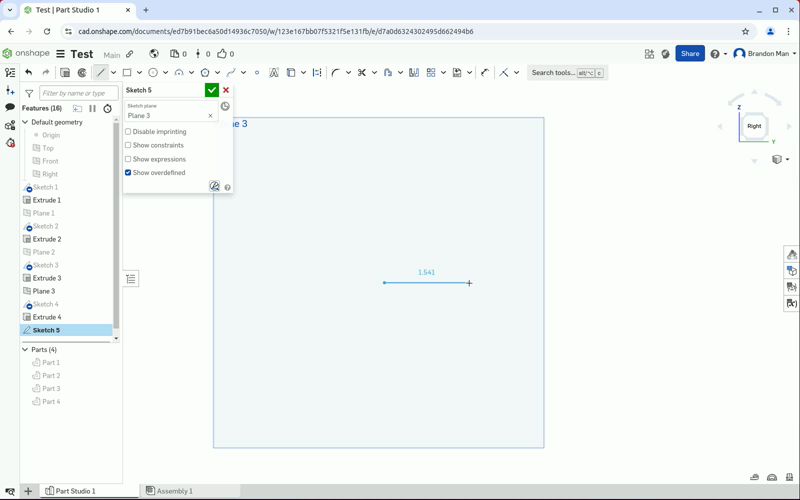
click(469, 282)
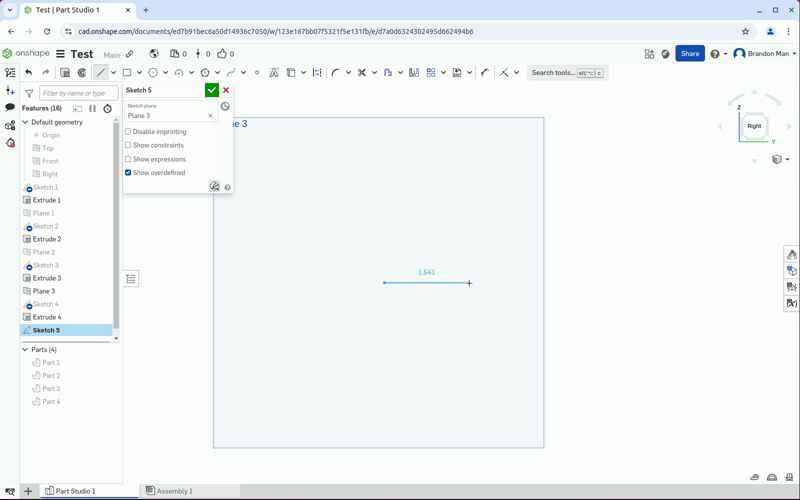
scroll(-6)
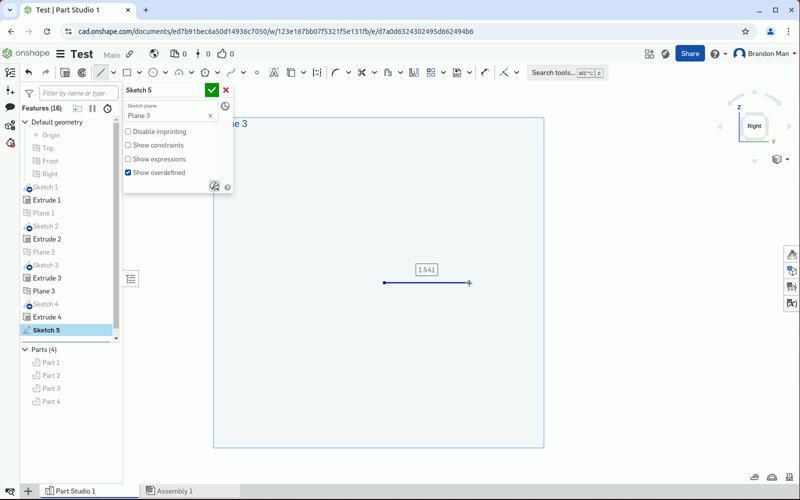
scroll(-6)
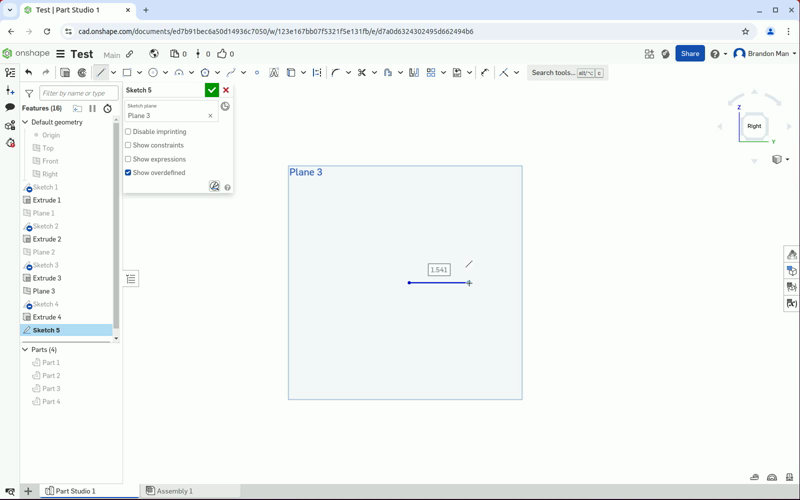
scroll(-6)
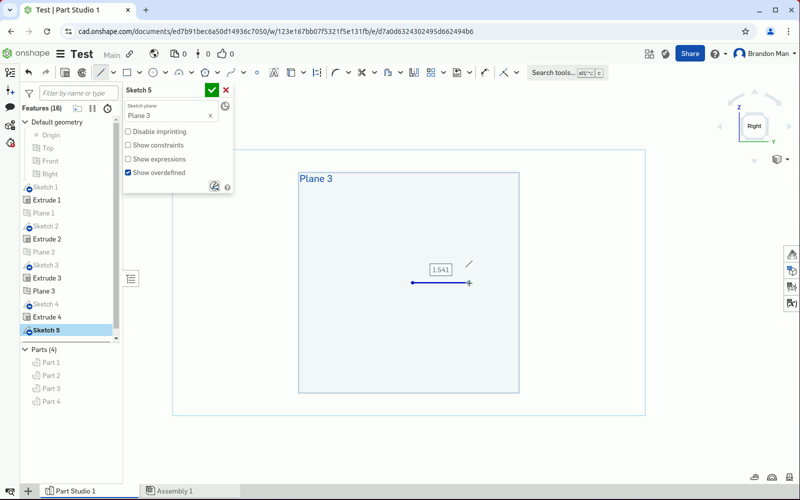
scroll(-6)
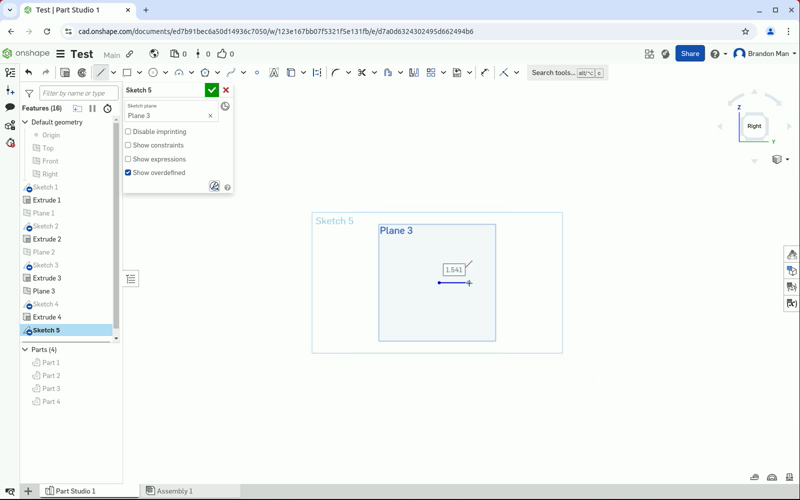
scroll(-6)
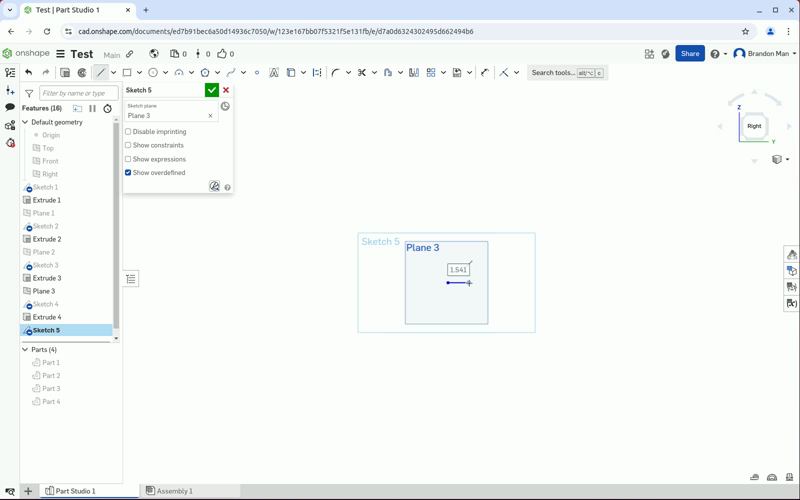
scroll(-6)
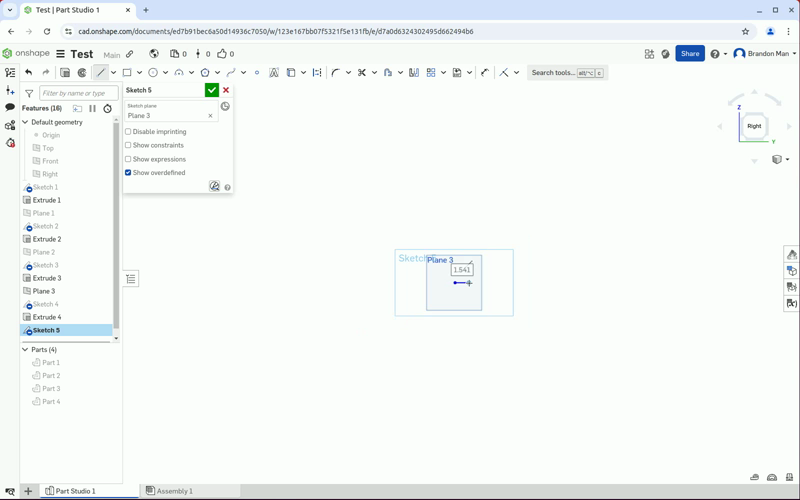
scroll(-6)
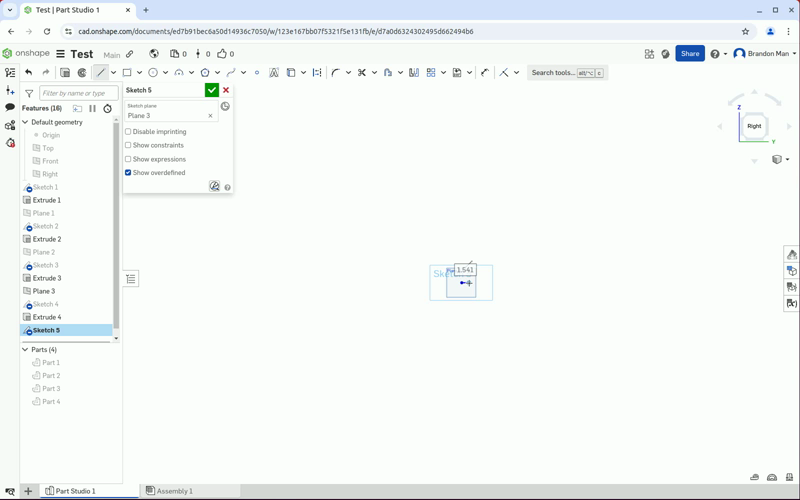
key_up(shift)
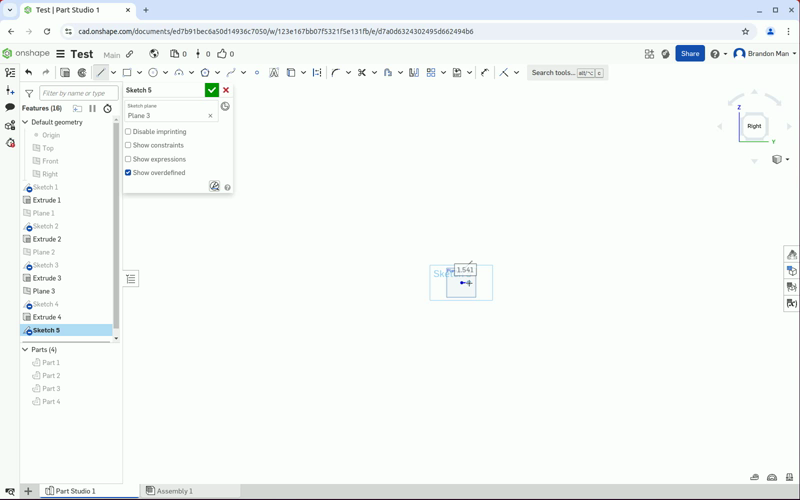
key_down(shift)
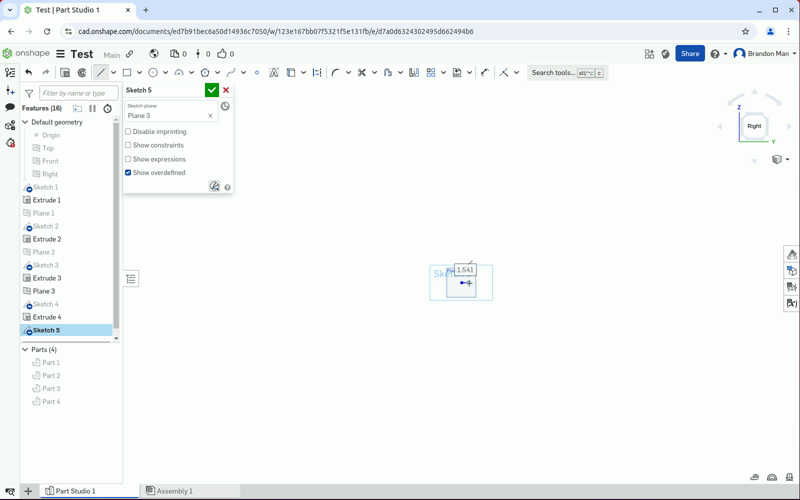
mouse_move(499, 282)
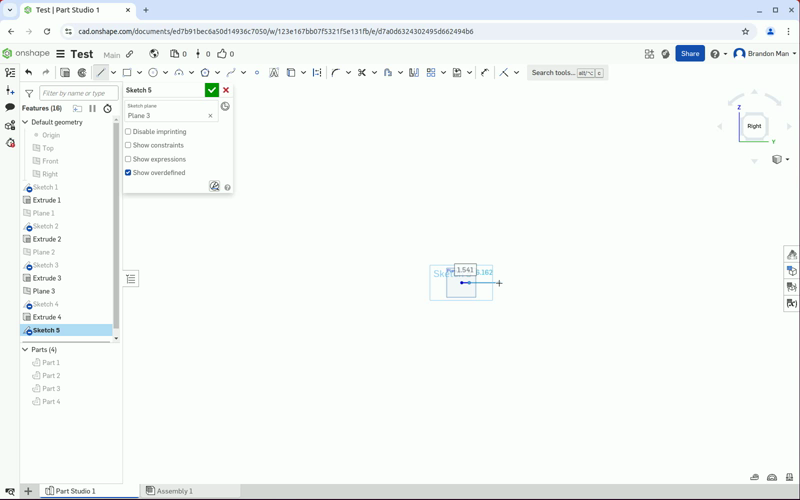
mouse_move(508, 282)
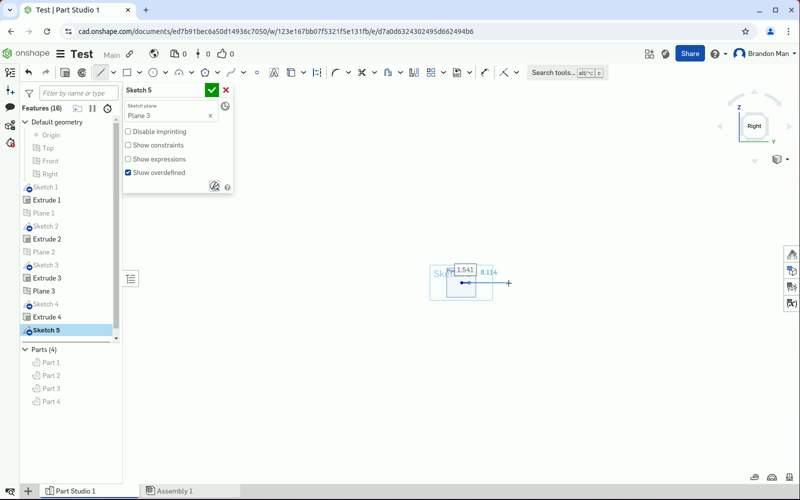
click(508, 282)
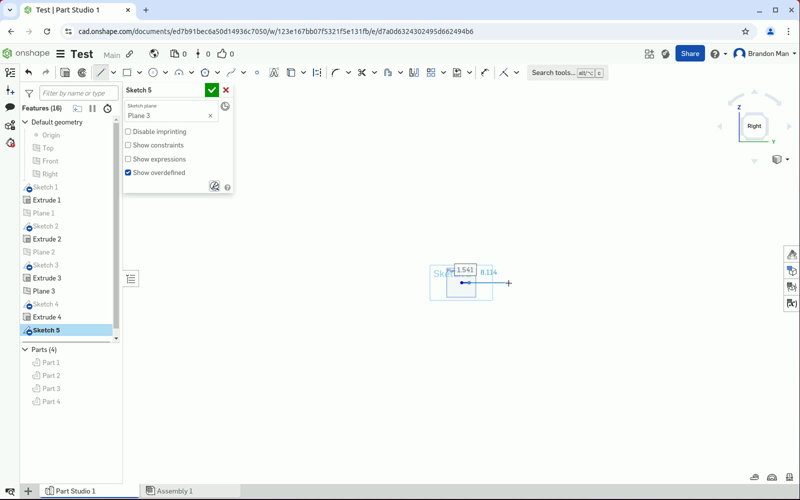
key_up(shift)
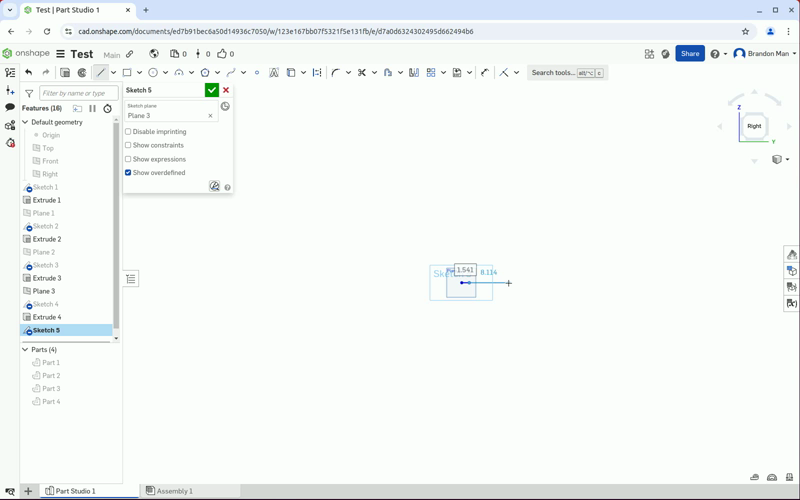
key_down(shift)
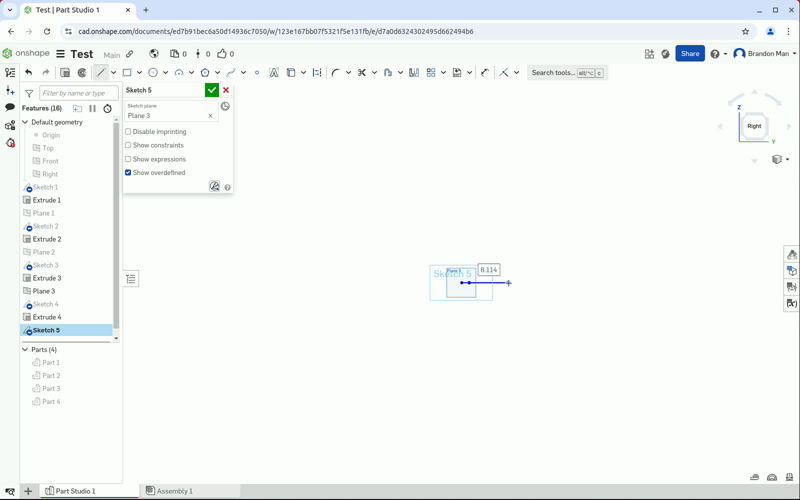
mouse_move(538, 282)
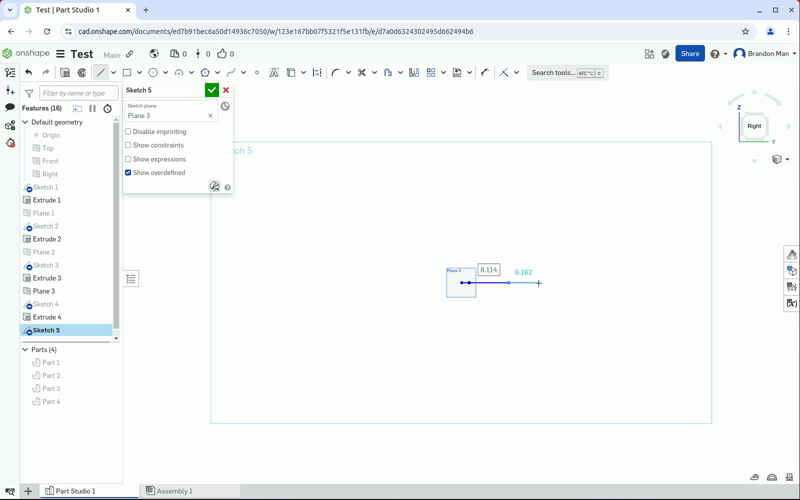
mouse_move(505, 276)
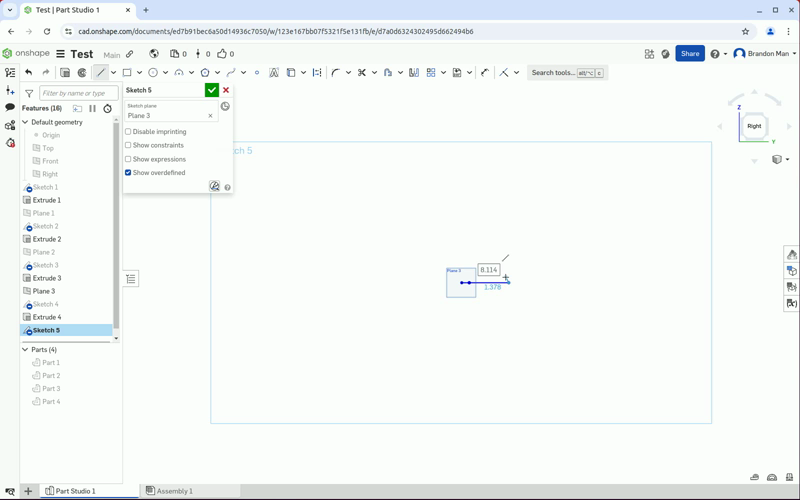
scroll(6)
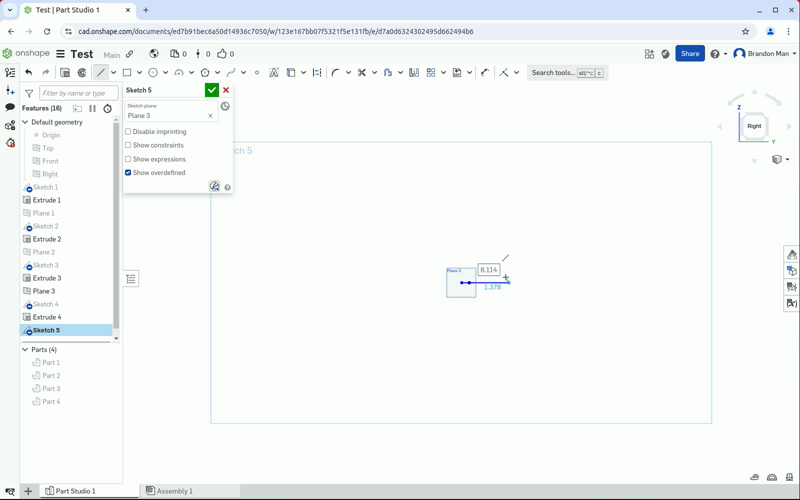
scroll(6)
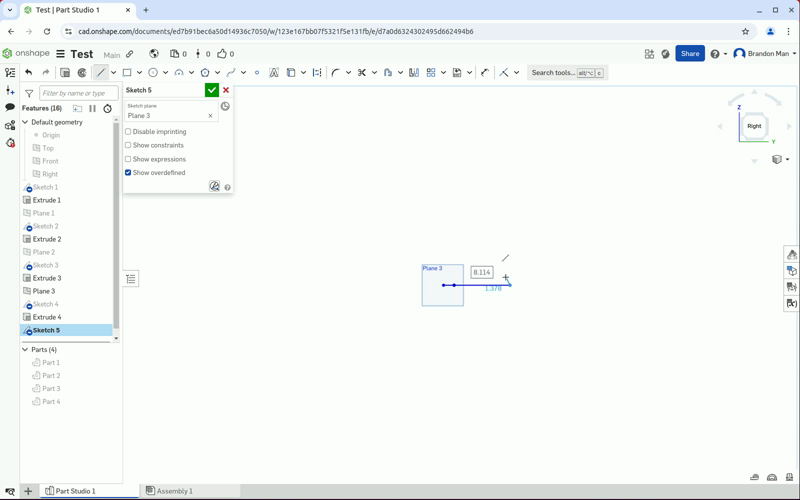
scroll(6)
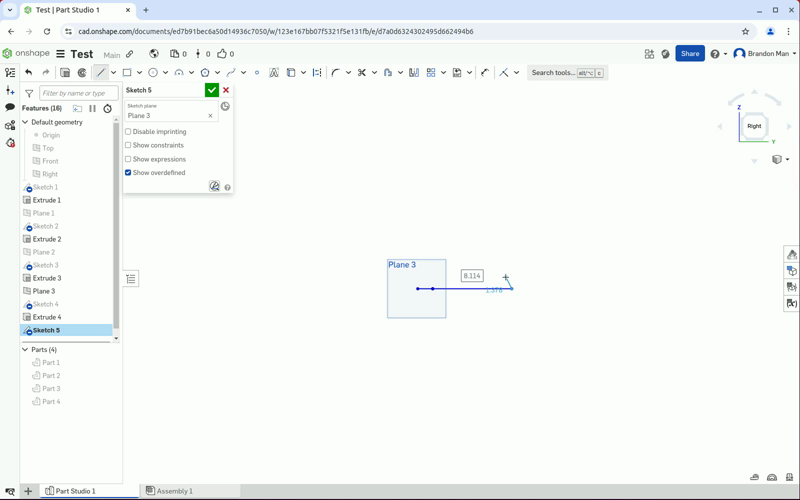
scroll(6)
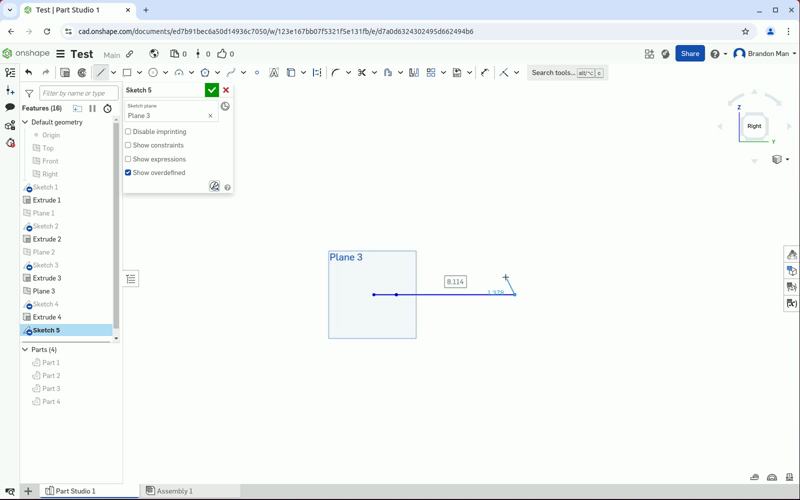
scroll(6)
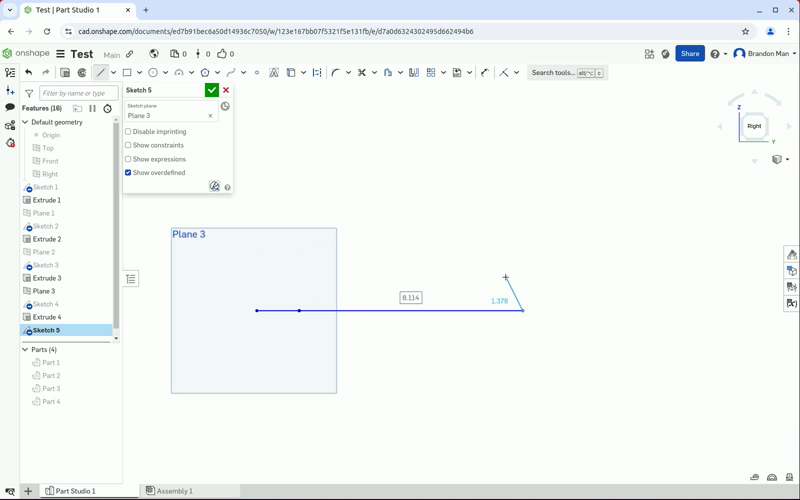
scroll(6)
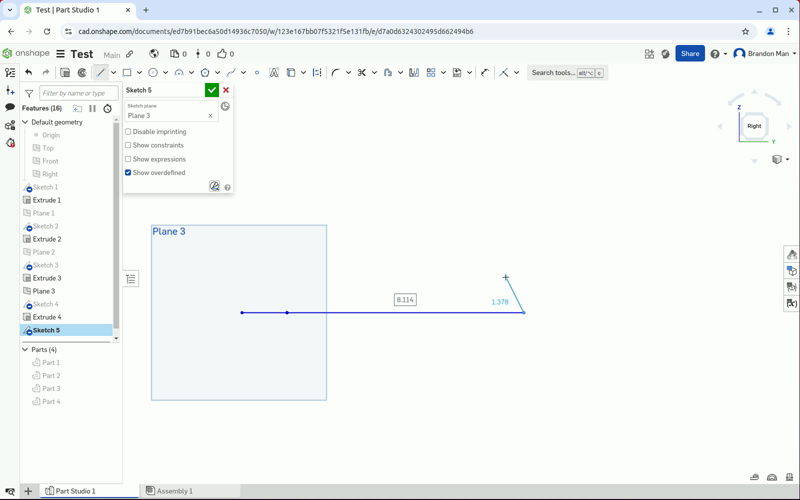
scroll(6)
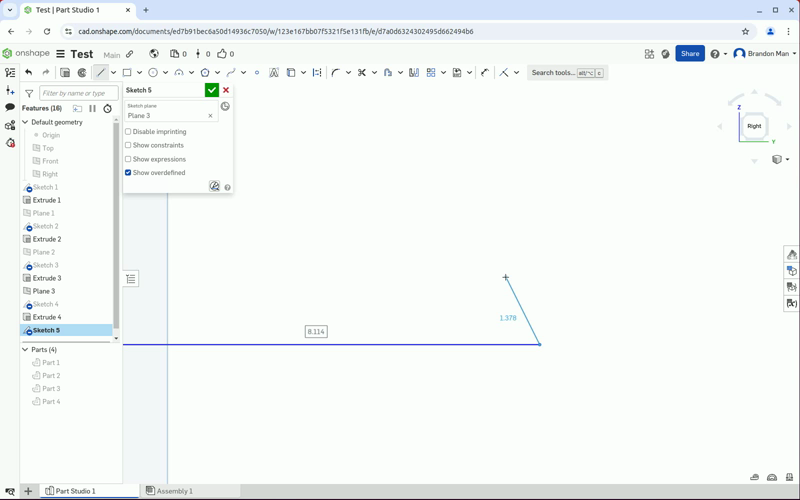
click(505, 276)
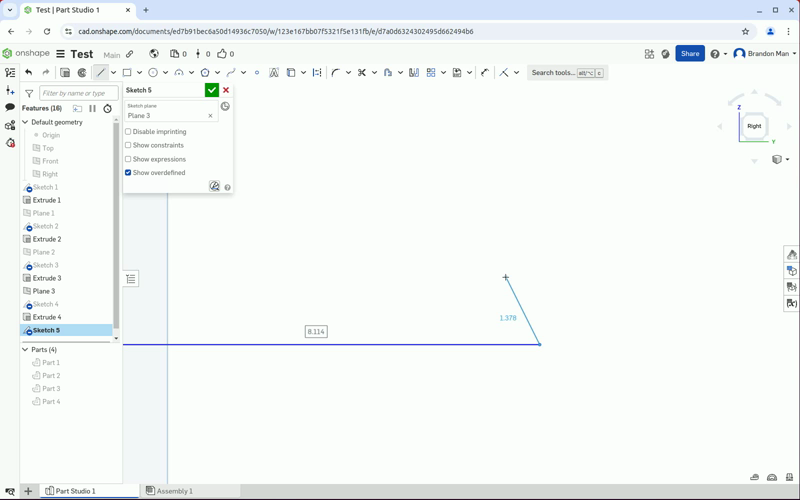
scroll(-6)
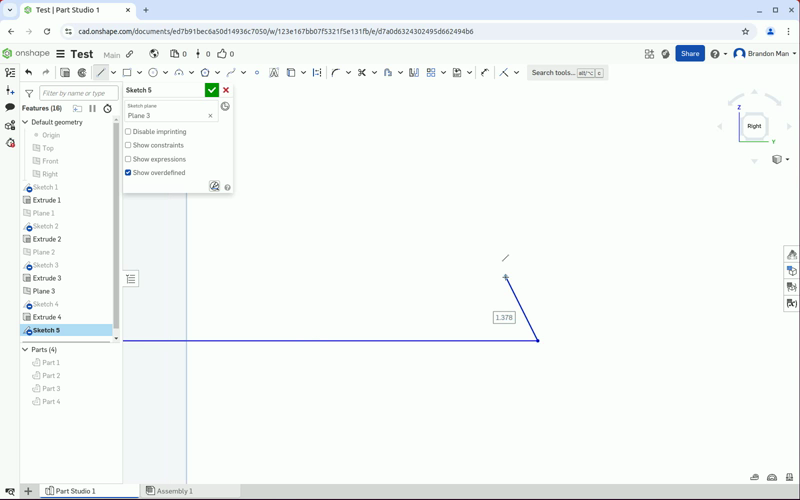
scroll(-6)
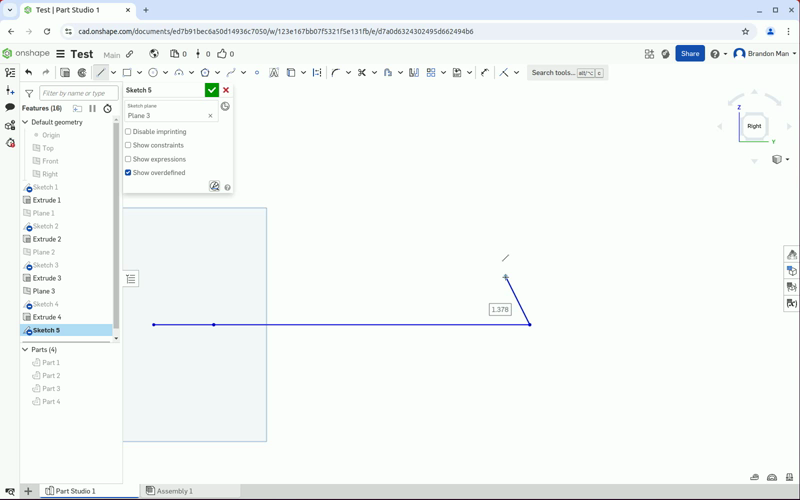
scroll(-6)
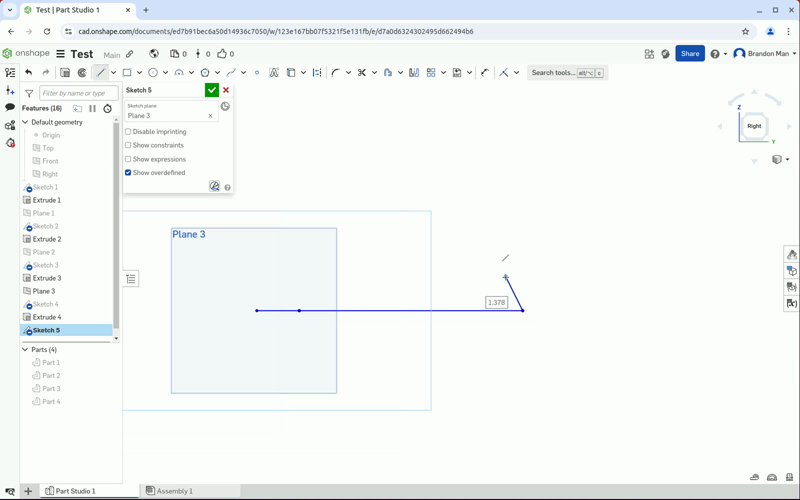
scroll(-6)
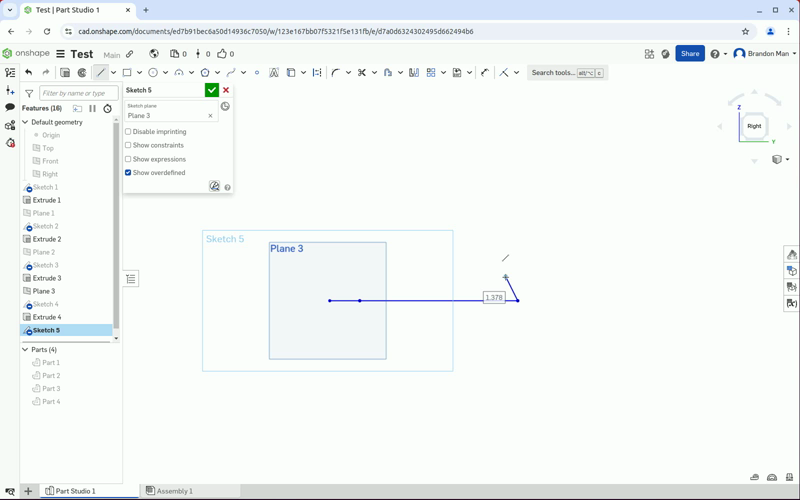
scroll(-6)
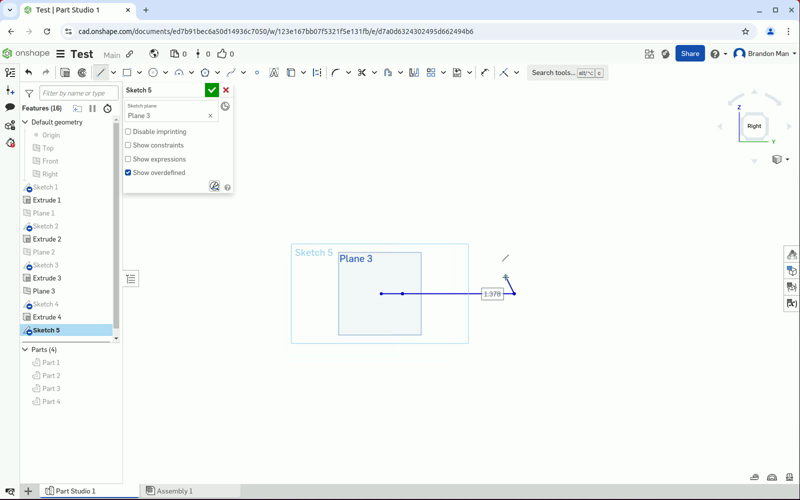
scroll(-6)
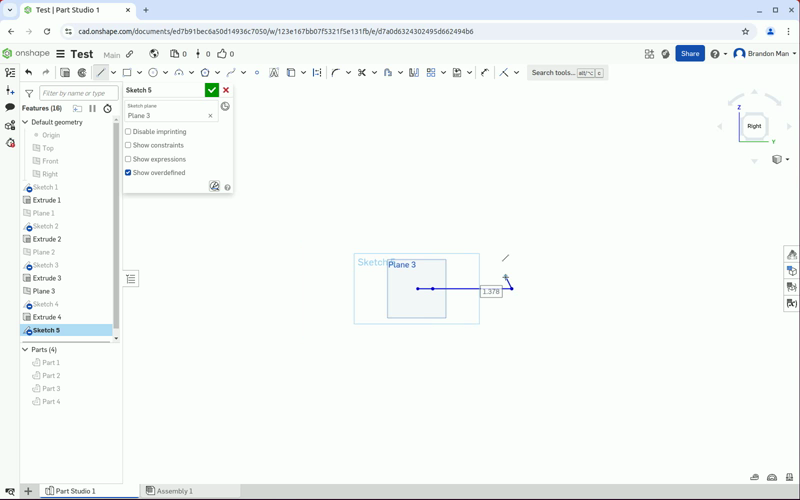
scroll(-6)
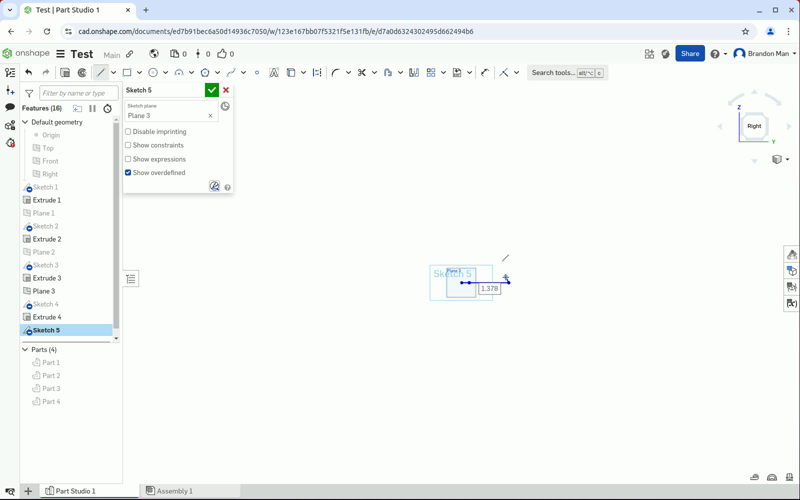
key_up(shift)
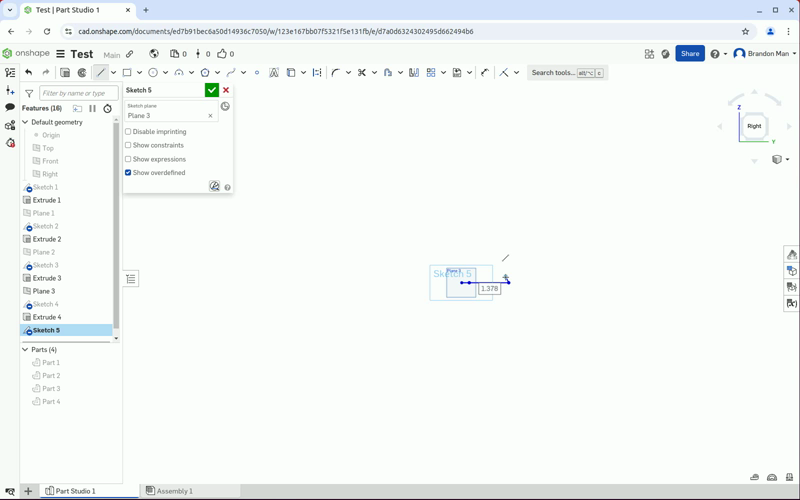
key_down(shift)
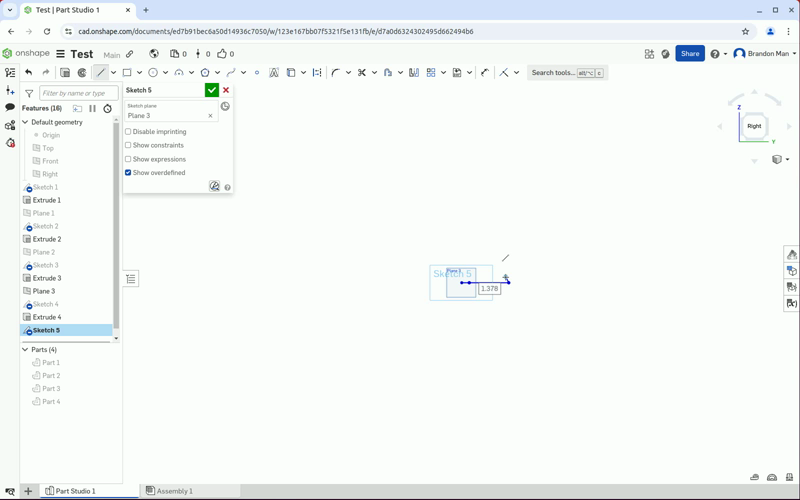
mouse_move(535, 276)
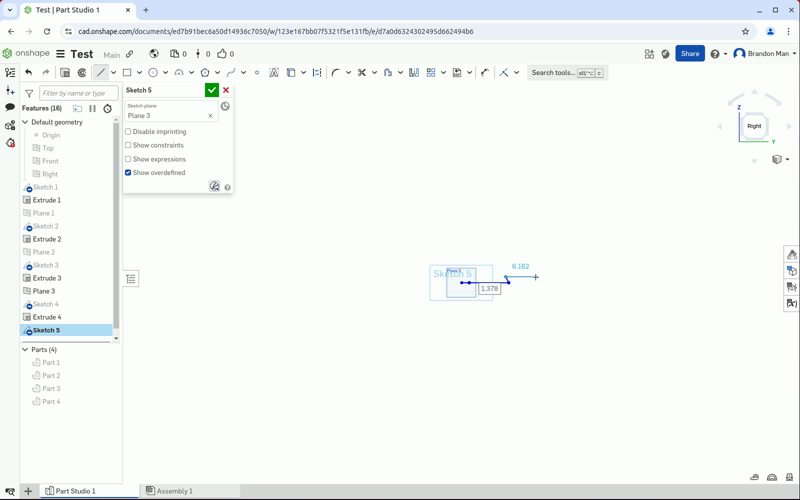
mouse_move(503, 276)
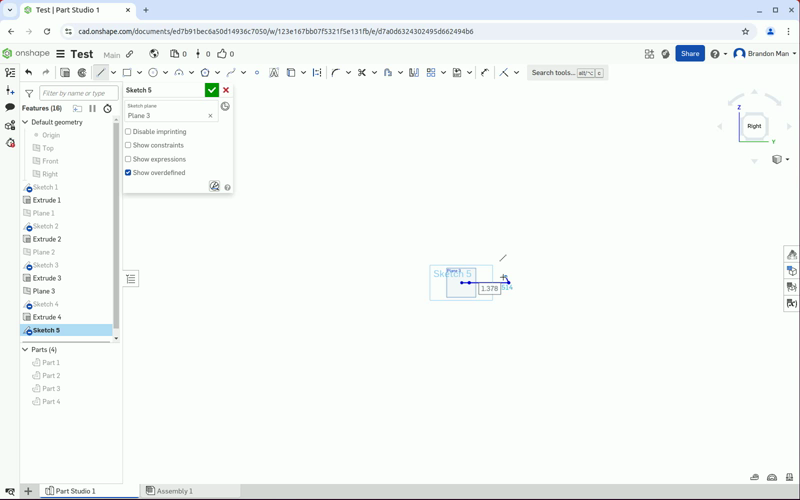
scroll(6)
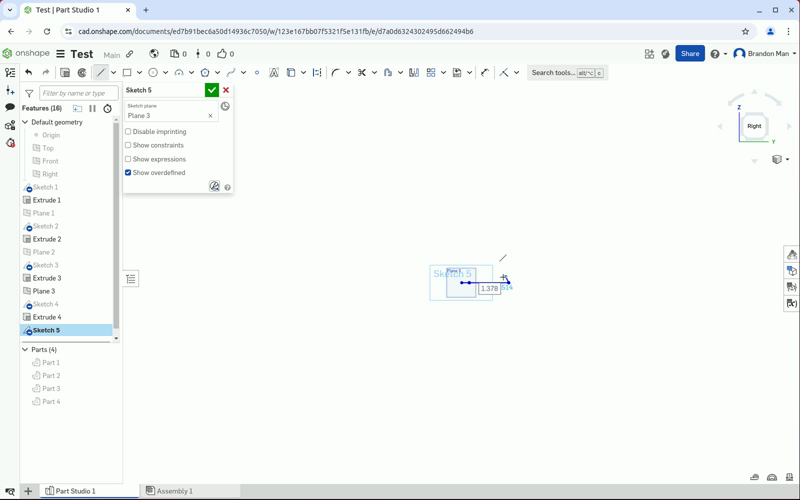
scroll(6)
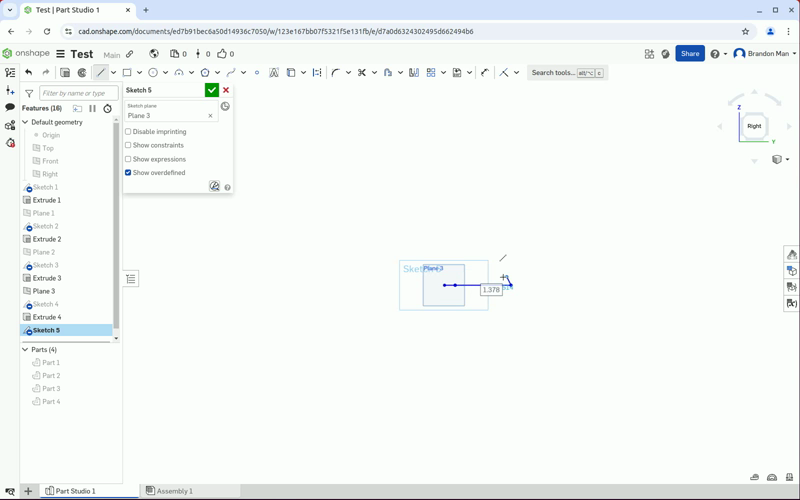
scroll(6)
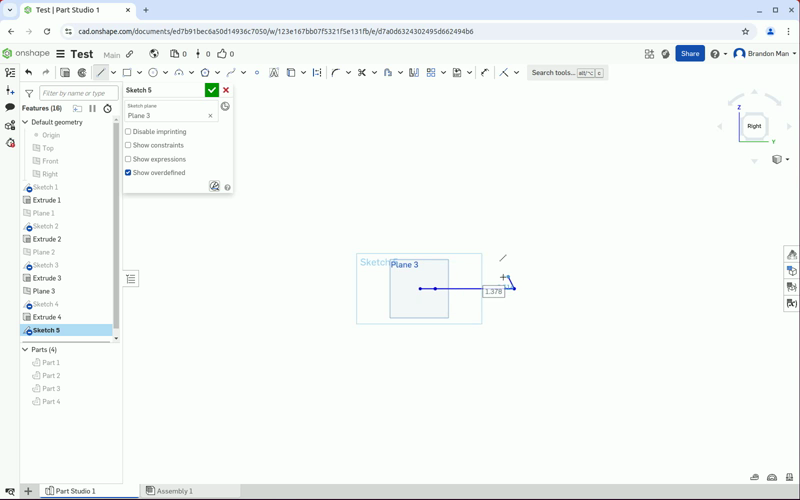
scroll(6)
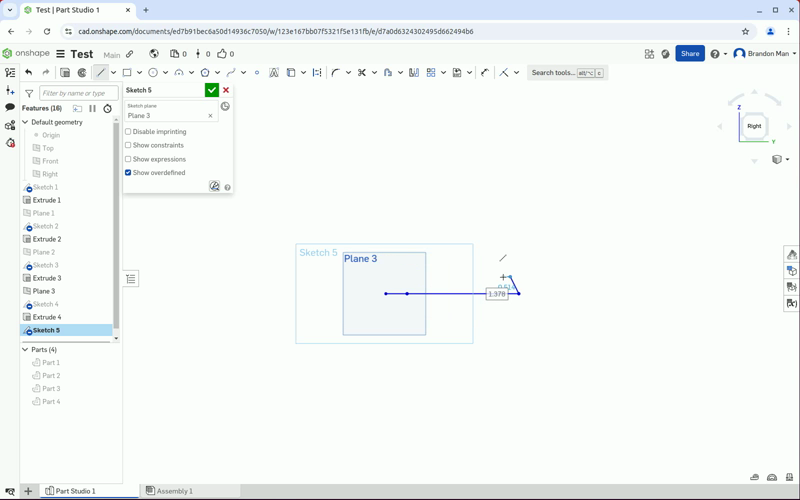
scroll(6)
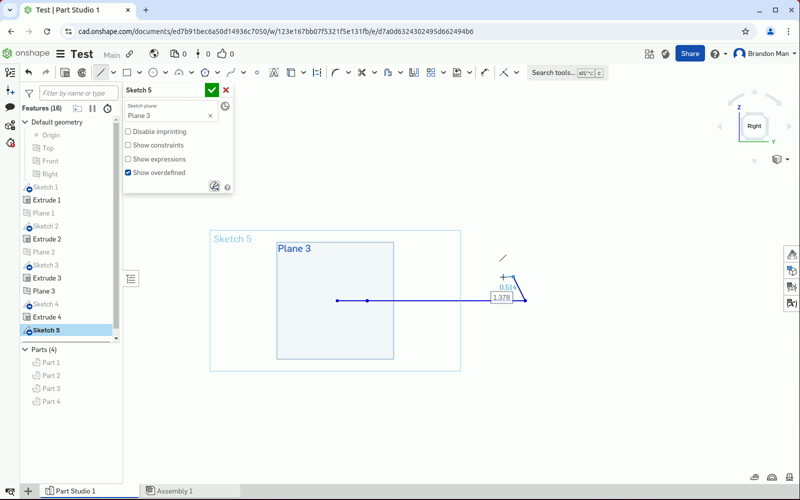
scroll(6)
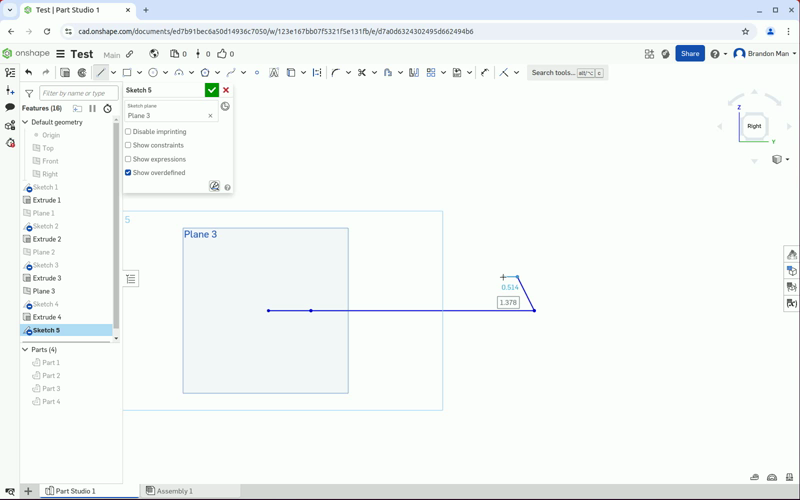
scroll(6)
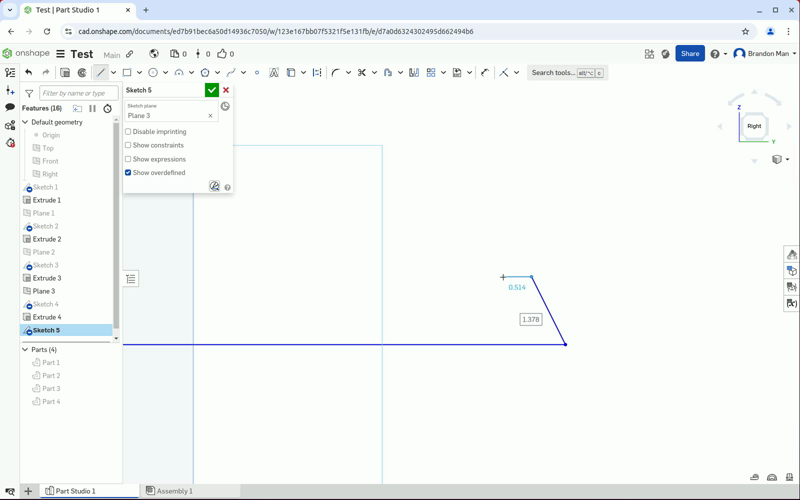
click(503, 276)
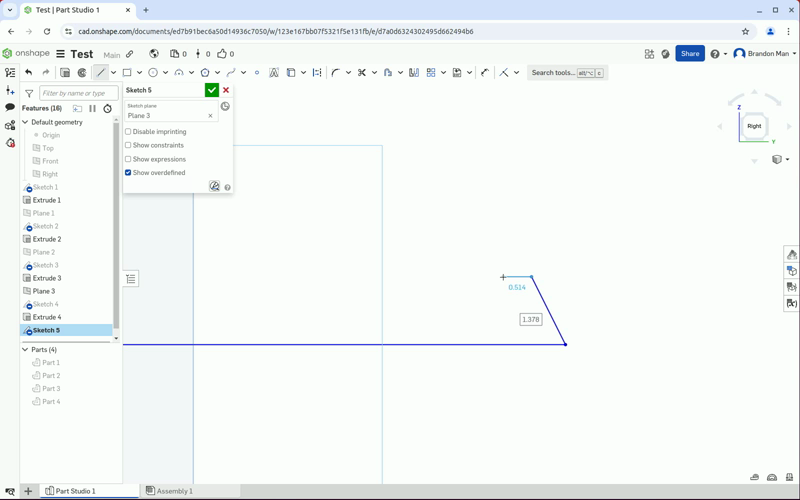
scroll(-6)
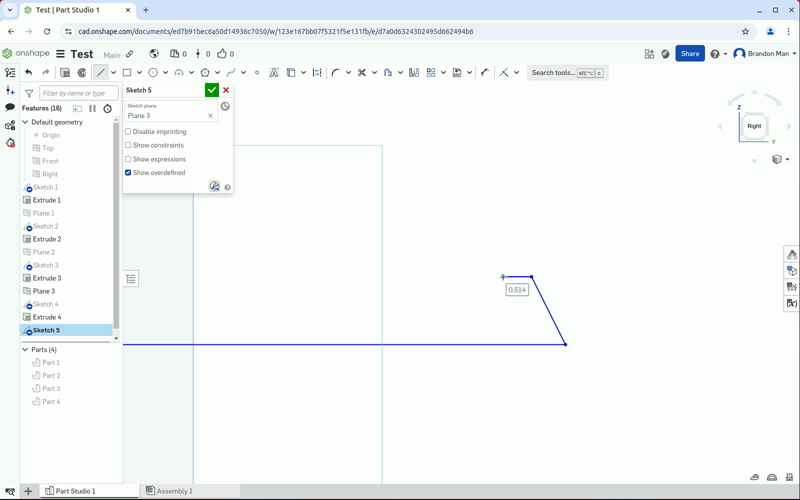
scroll(-6)
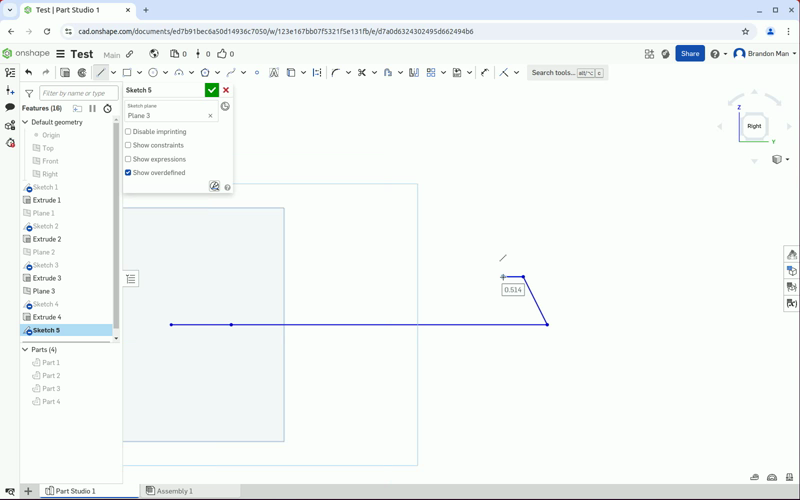
scroll(-6)
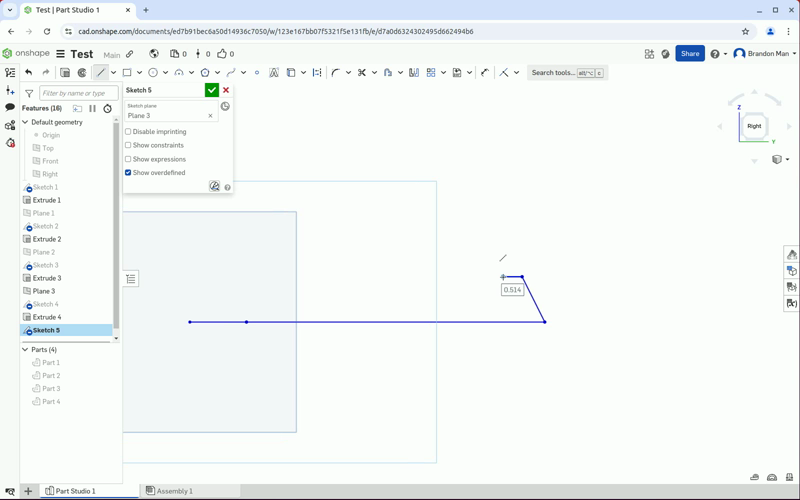
scroll(-6)
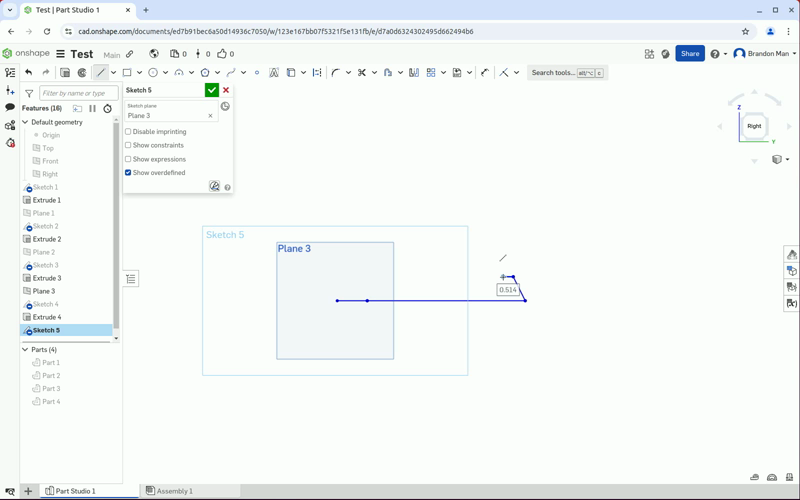
scroll(-6)
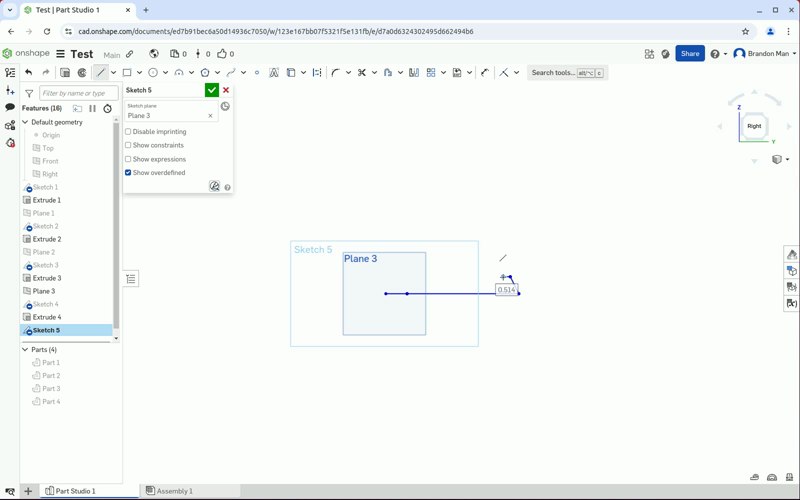
scroll(-6)
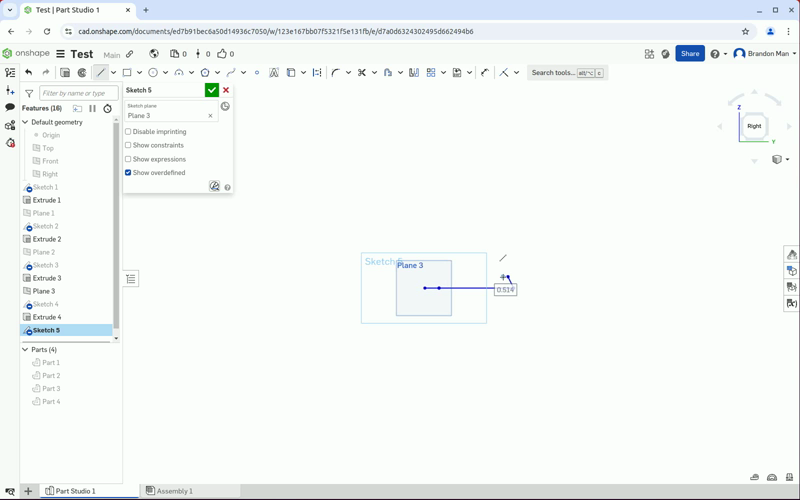
scroll(-6)
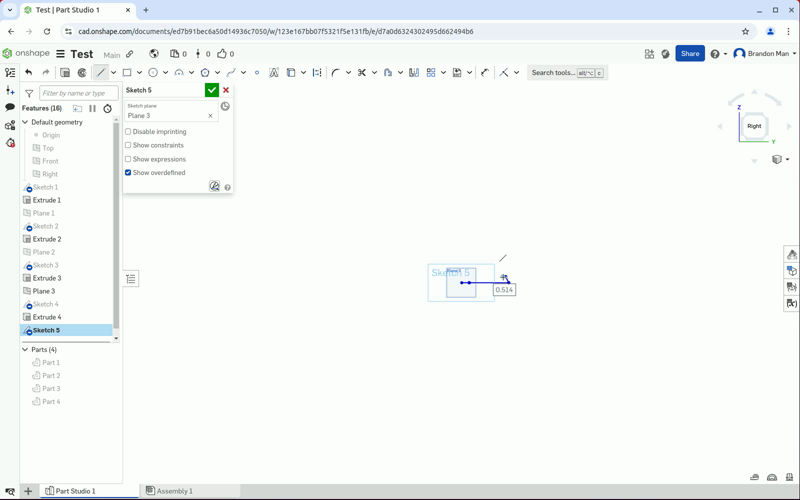
key_up(shift)
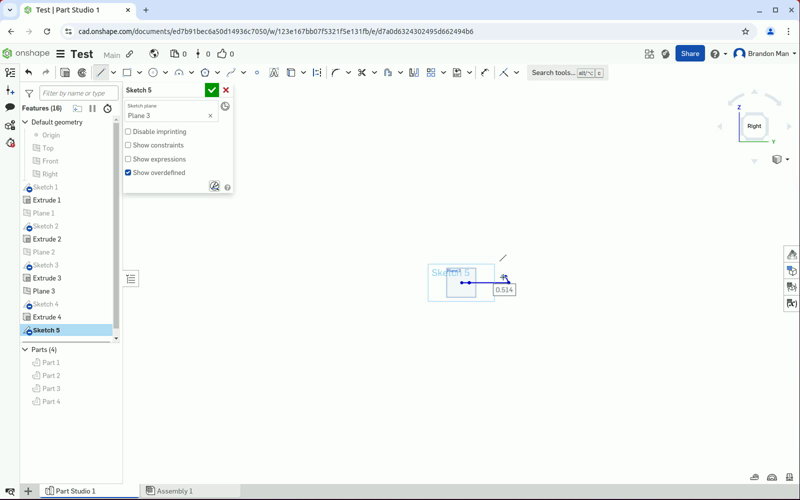
key_down(shift)
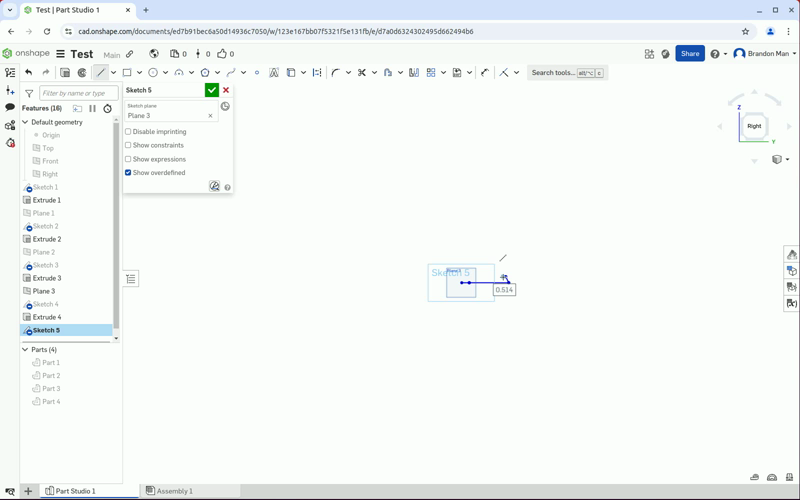
mouse_move(533, 276)
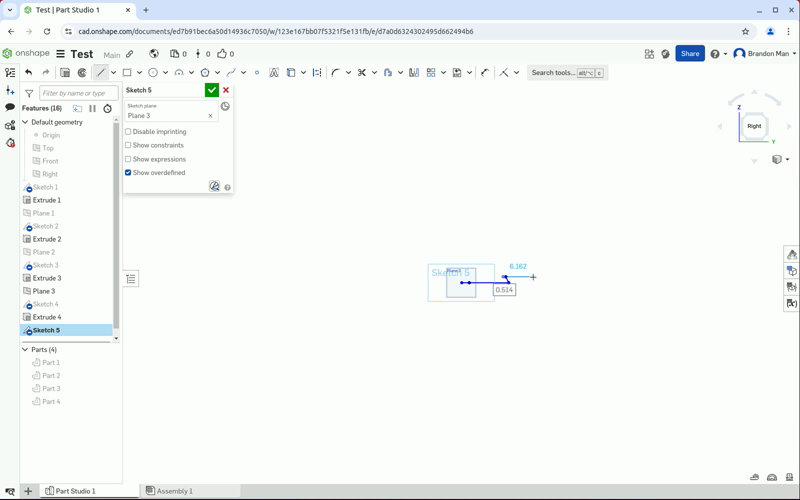
mouse_move(464, 276)
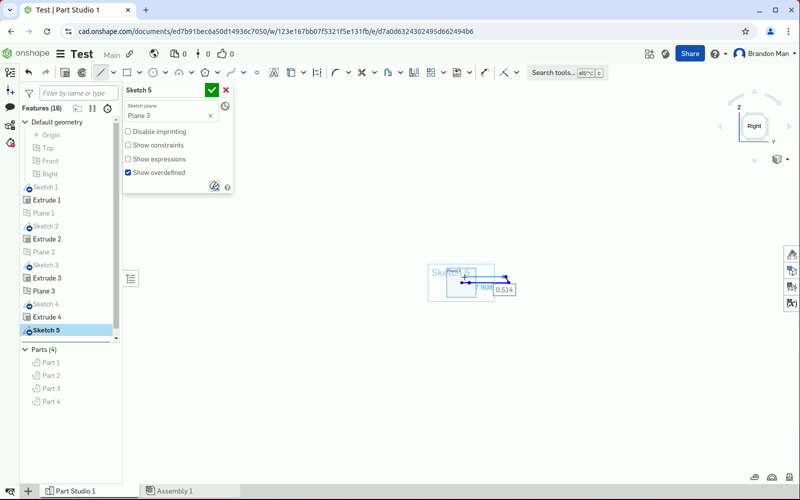
click(464, 276)
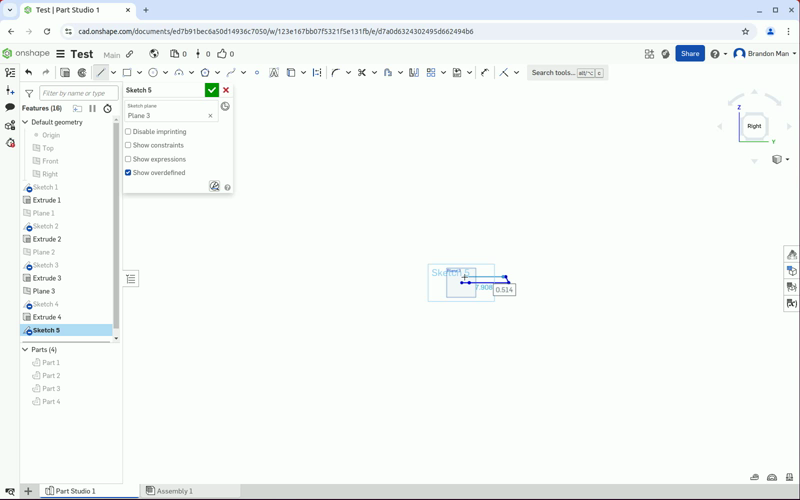
key_up(shift)
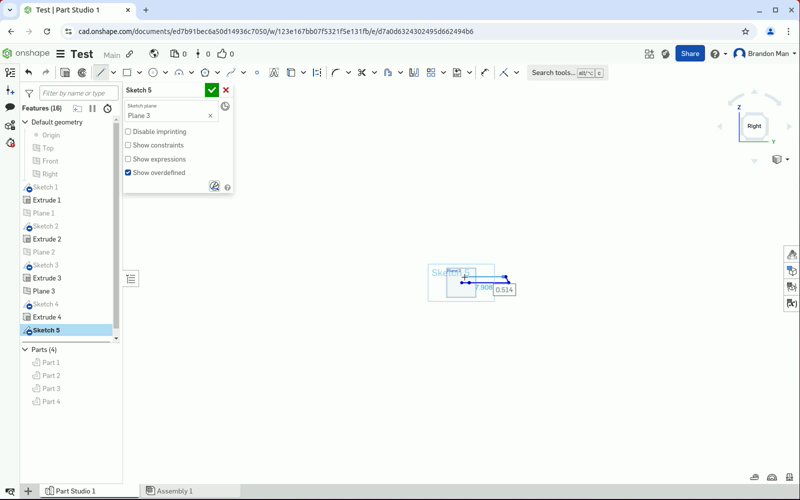
key_down(shift)
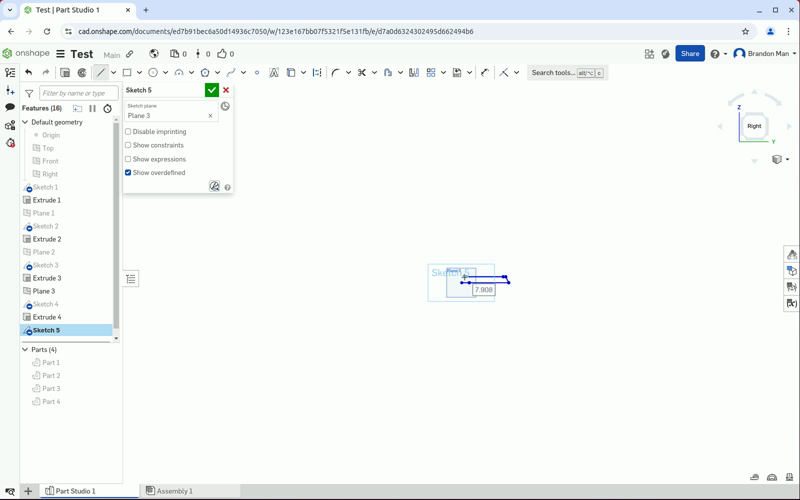
mouse_move(495, 276)
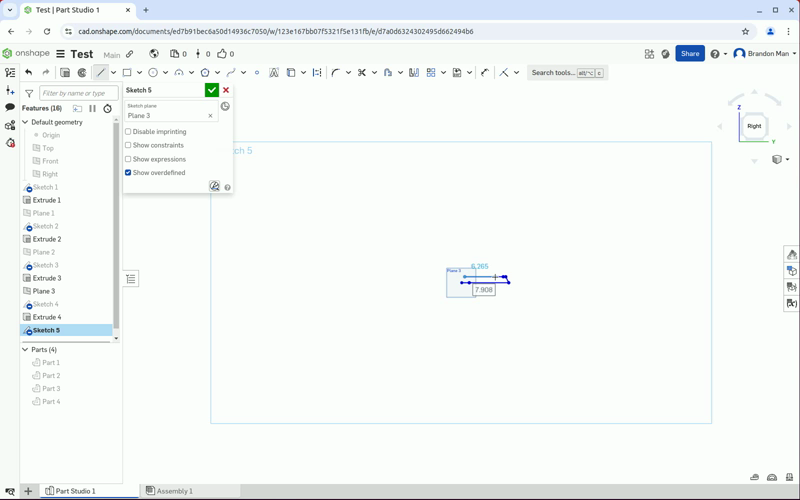
mouse_move(464, 280)
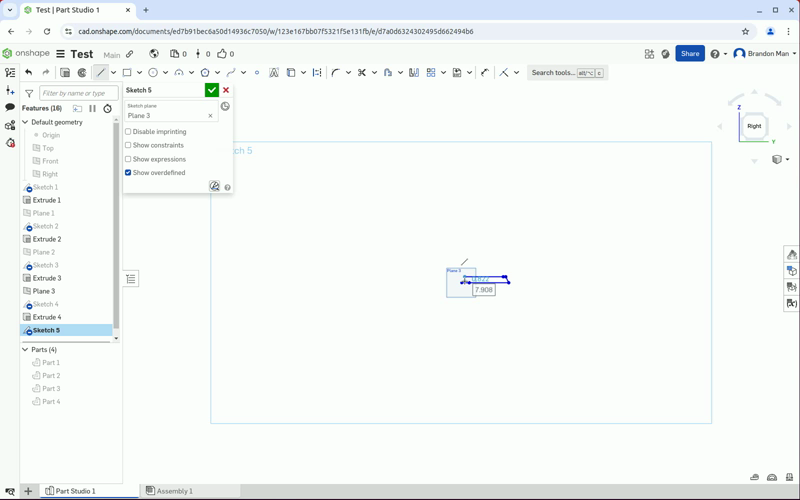
scroll(6)
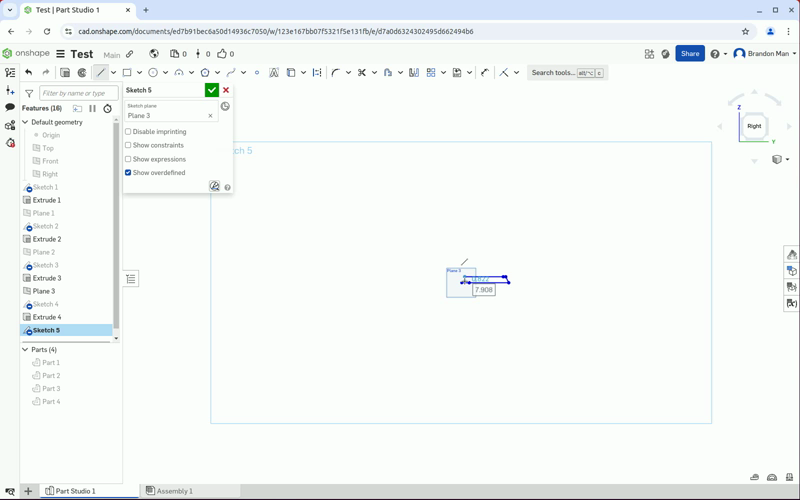
scroll(6)
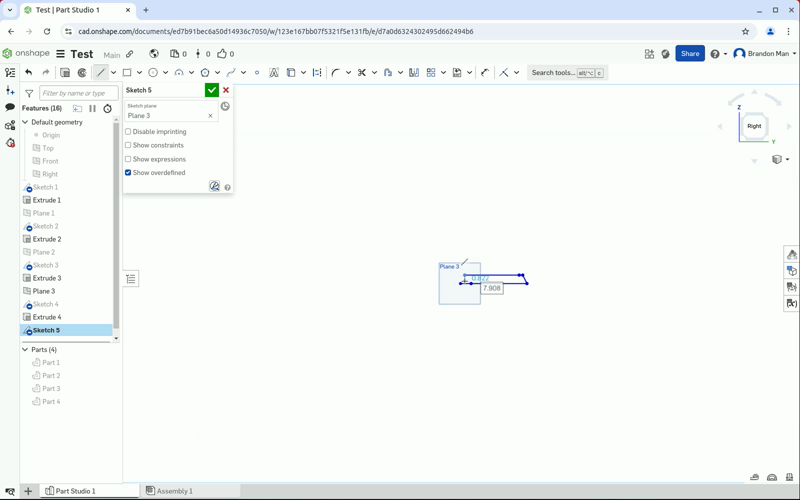
scroll(6)
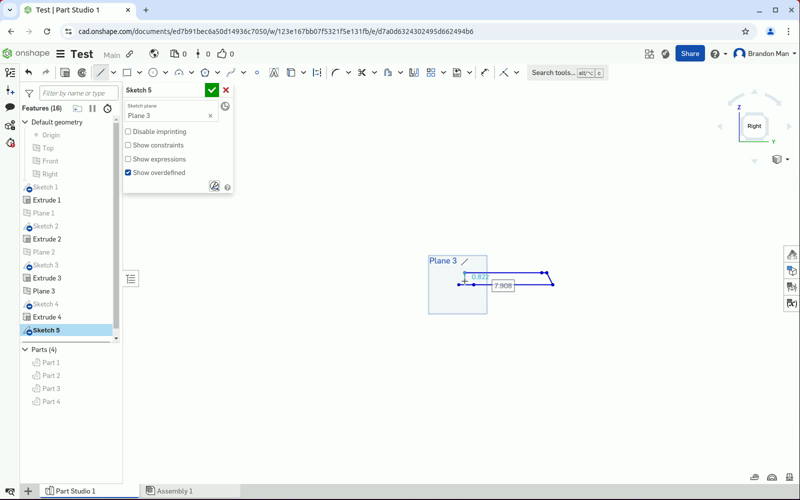
scroll(6)
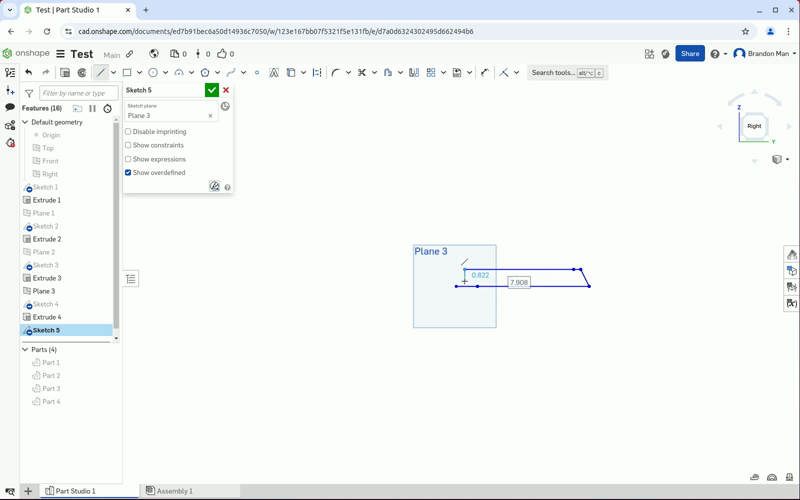
scroll(6)
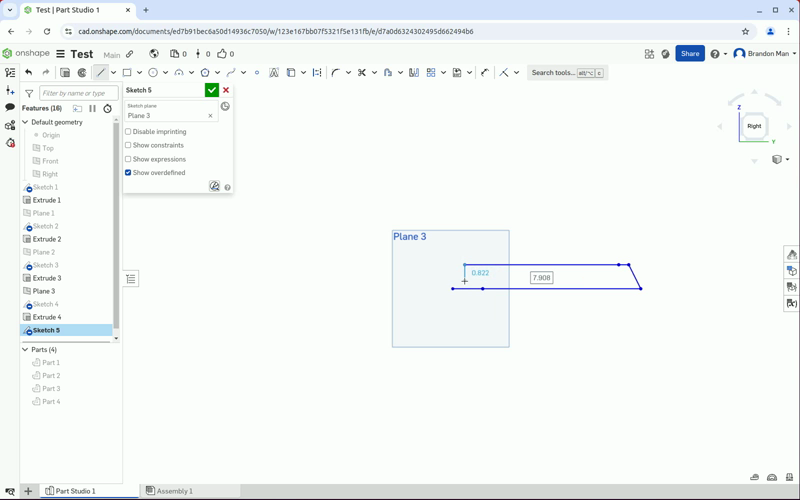
scroll(6)
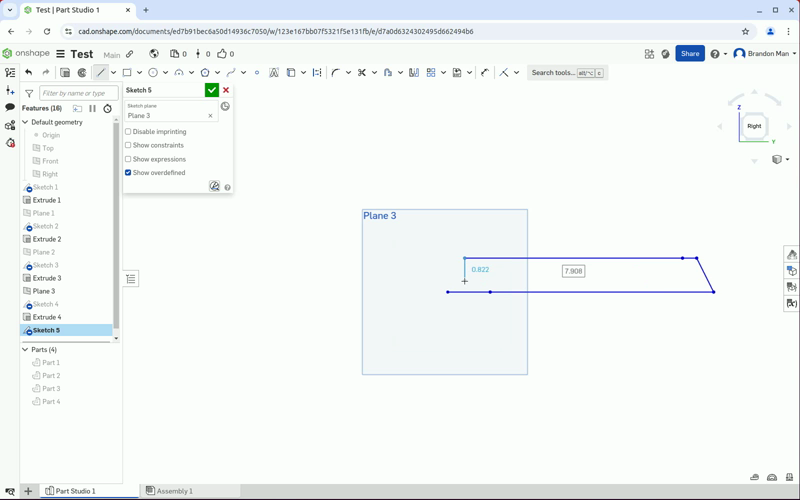
scroll(6)
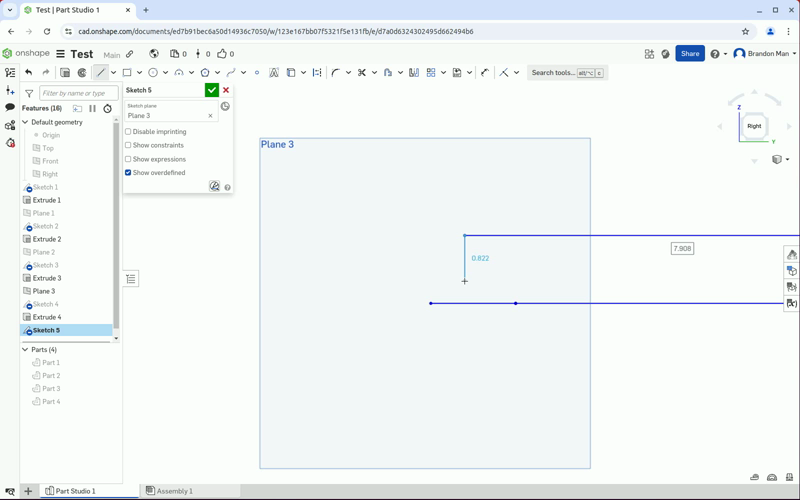
click(464, 280)
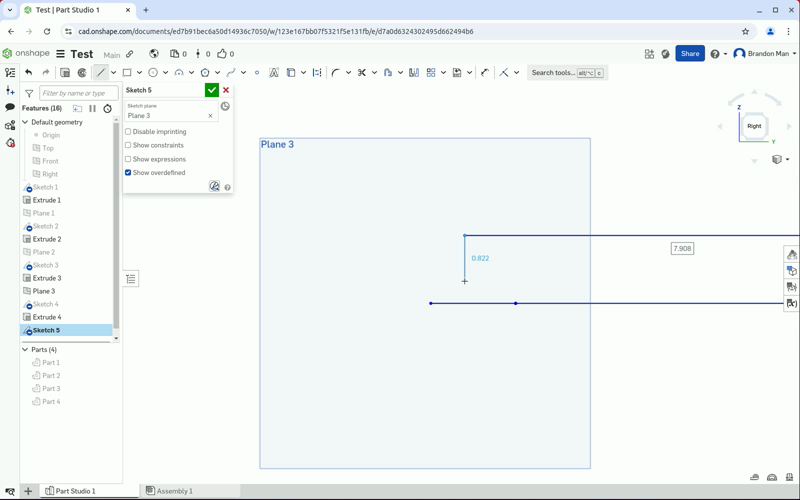
scroll(-6)
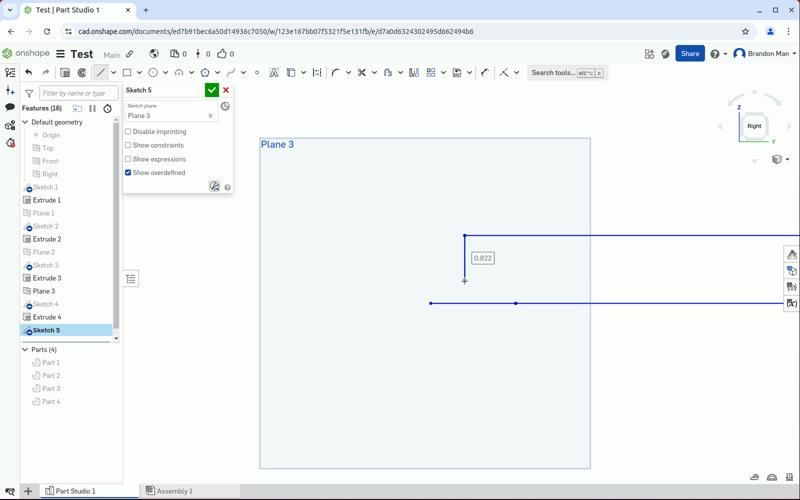
scroll(-6)
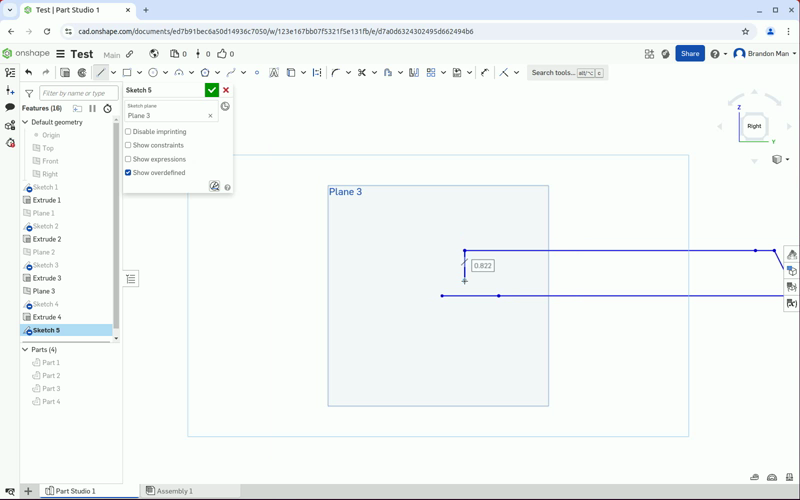
scroll(-6)
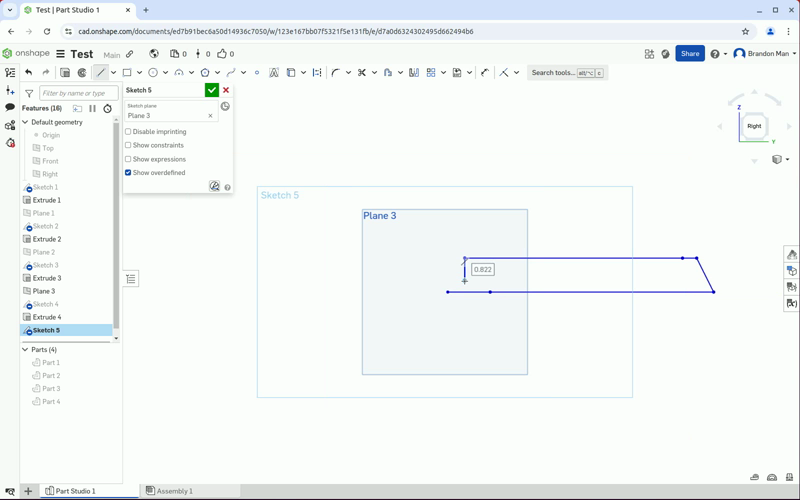
scroll(-6)
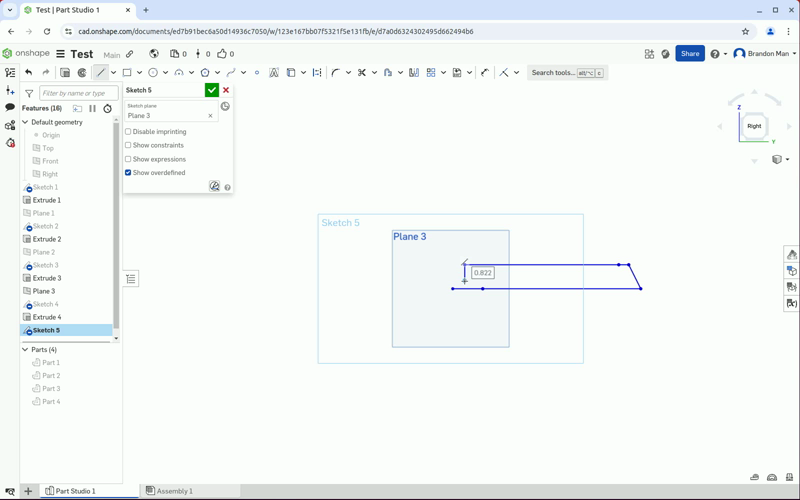
scroll(-6)
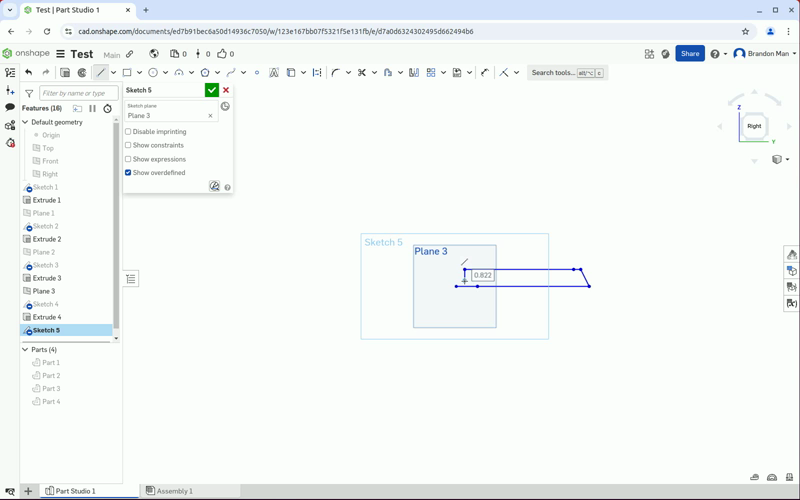
scroll(-6)
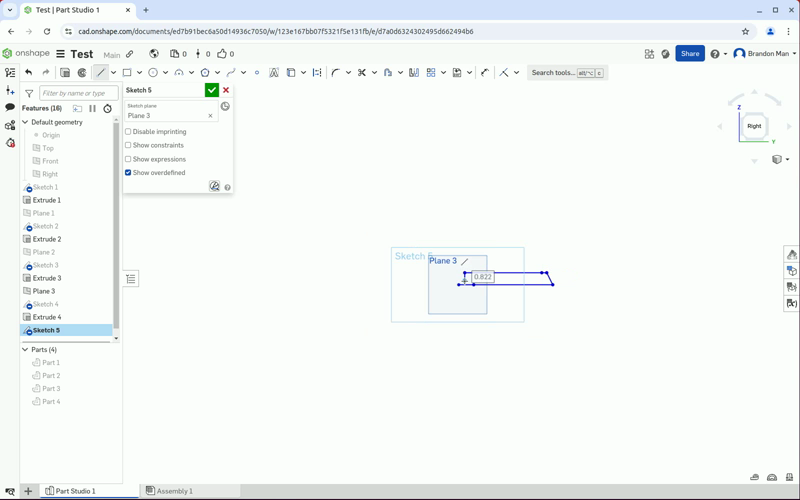
scroll(-6)
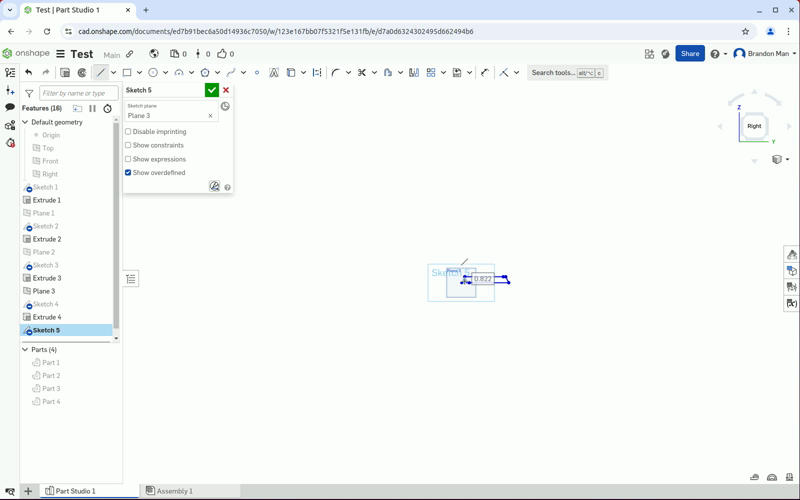
key_up(shift)
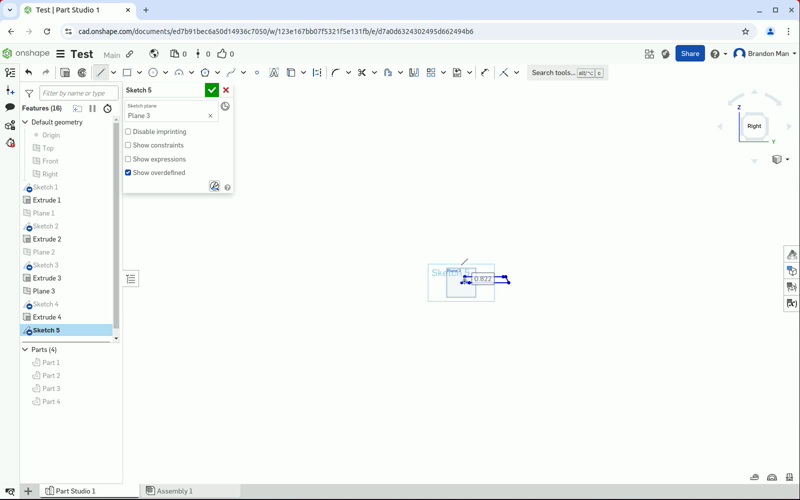
key_down(shift)
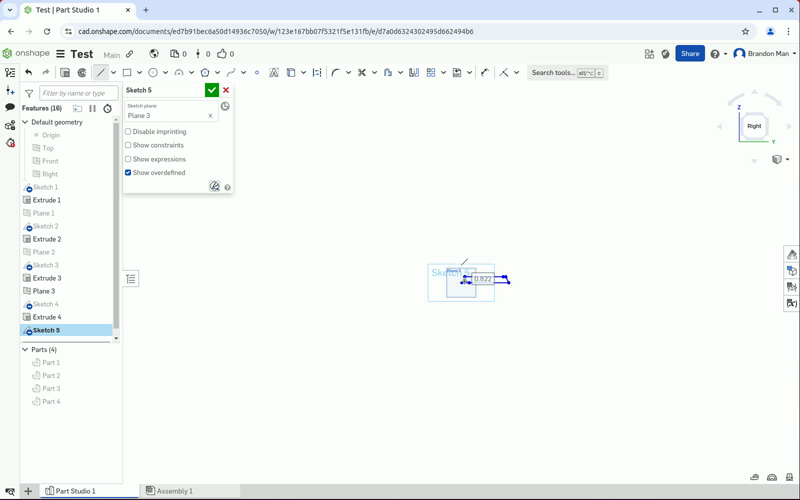
mouse_move(495, 280)
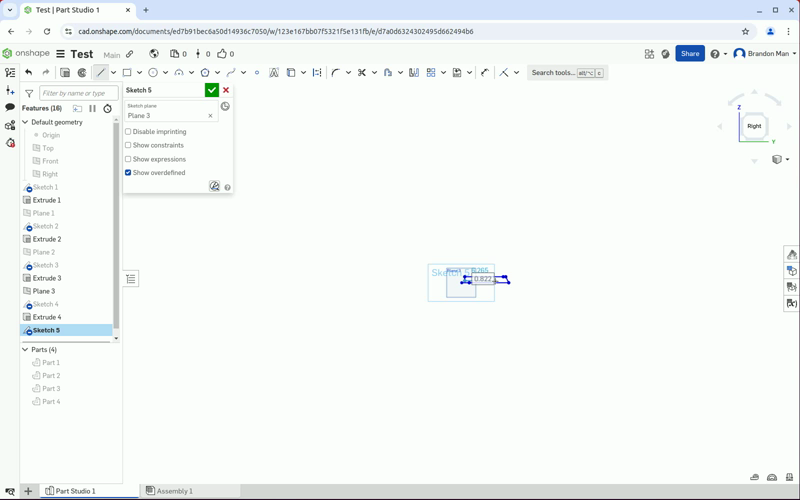
mouse_move(461, 280)
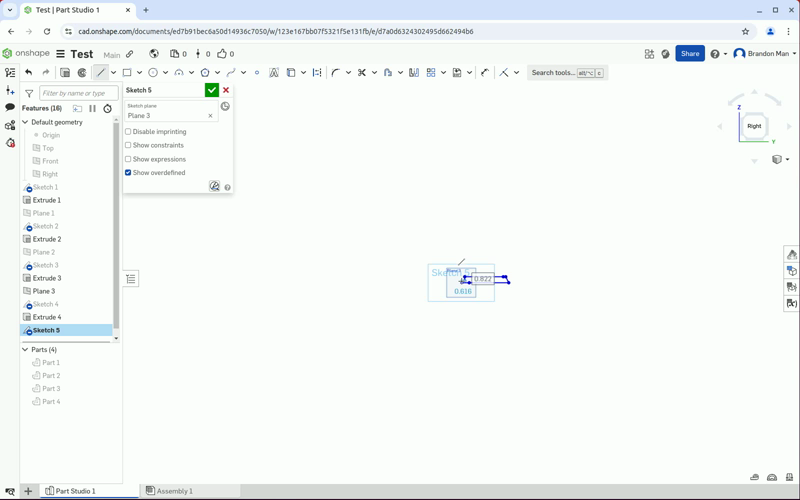
scroll(6)
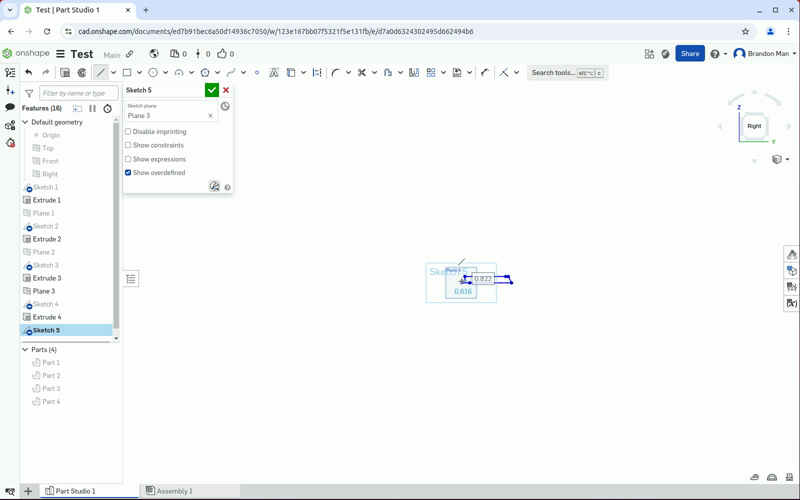
scroll(6)
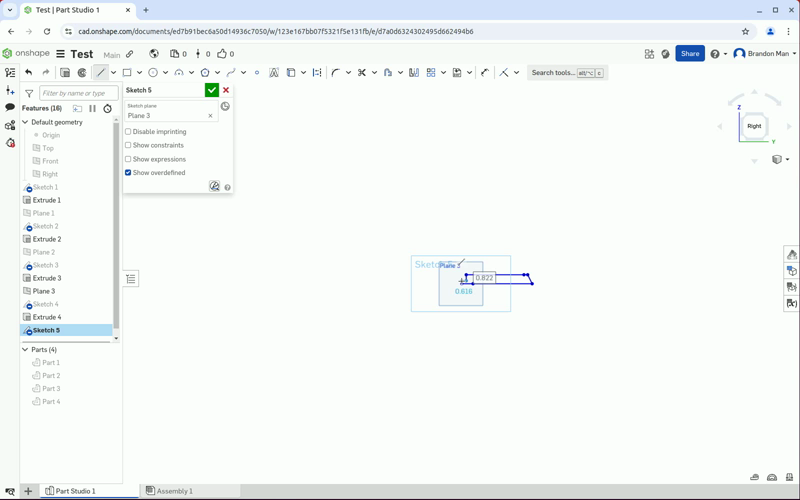
scroll(6)
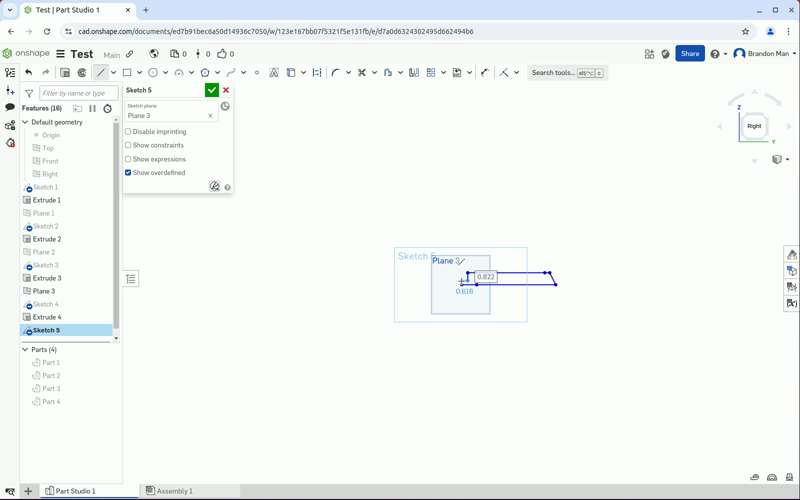
scroll(6)
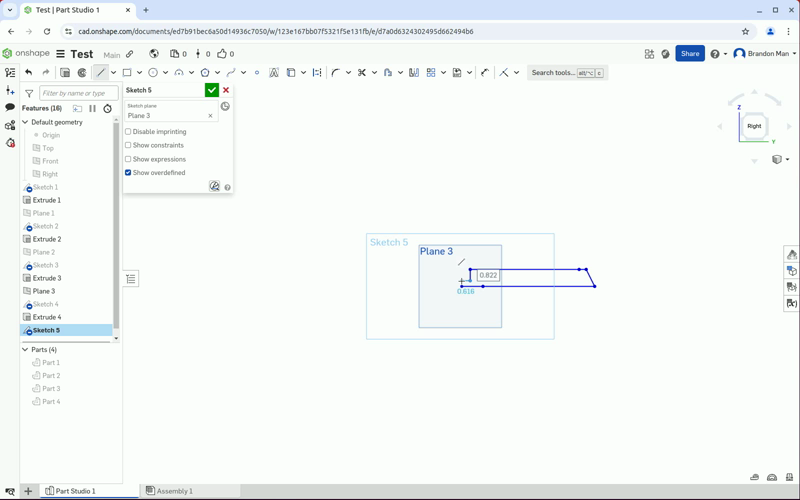
scroll(6)
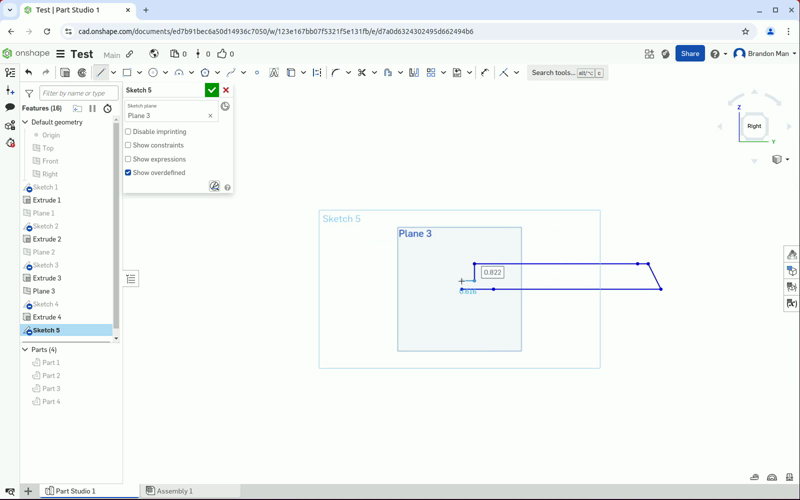
scroll(6)
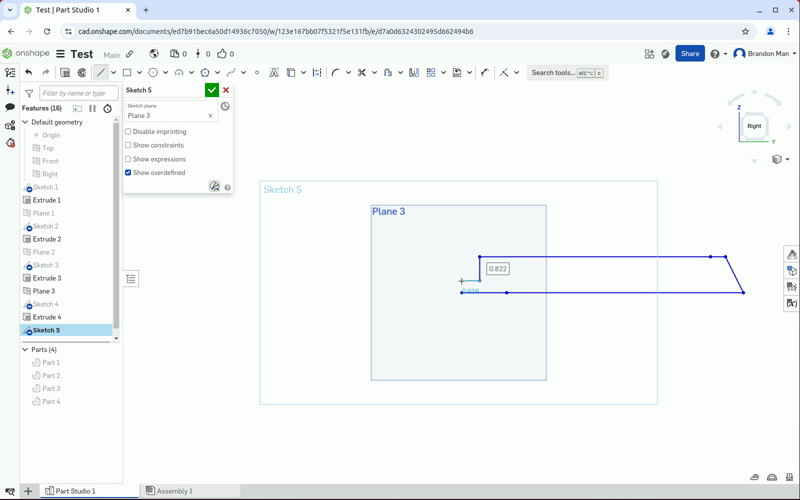
scroll(6)
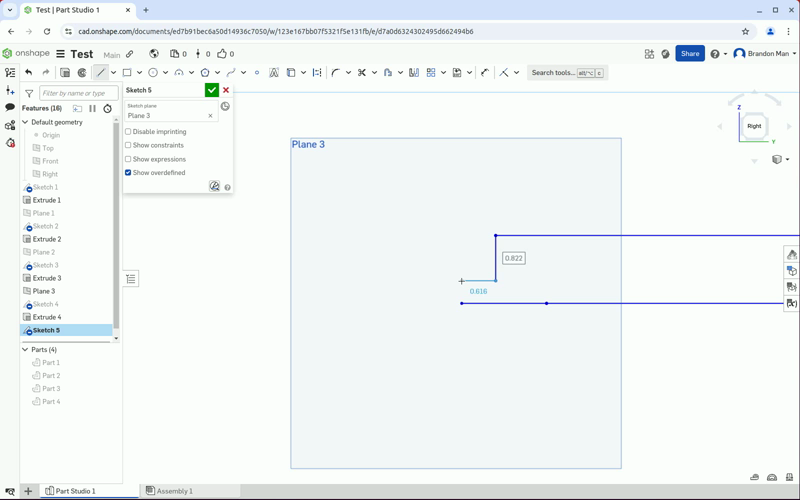
click(461, 280)
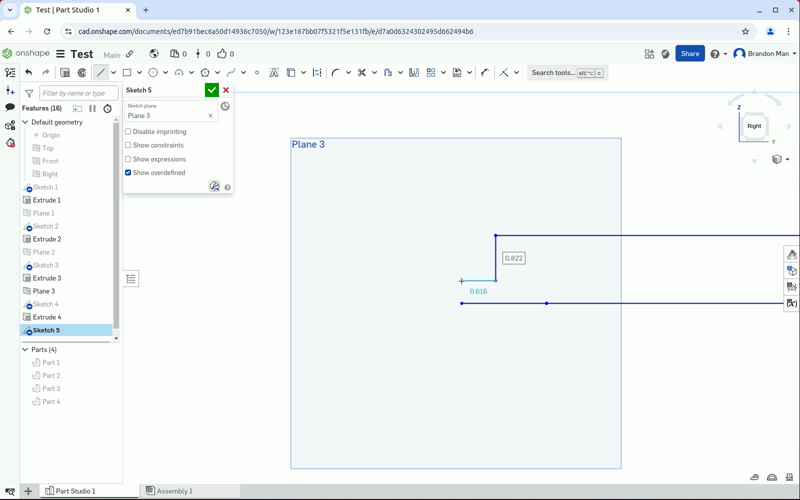
scroll(-6)
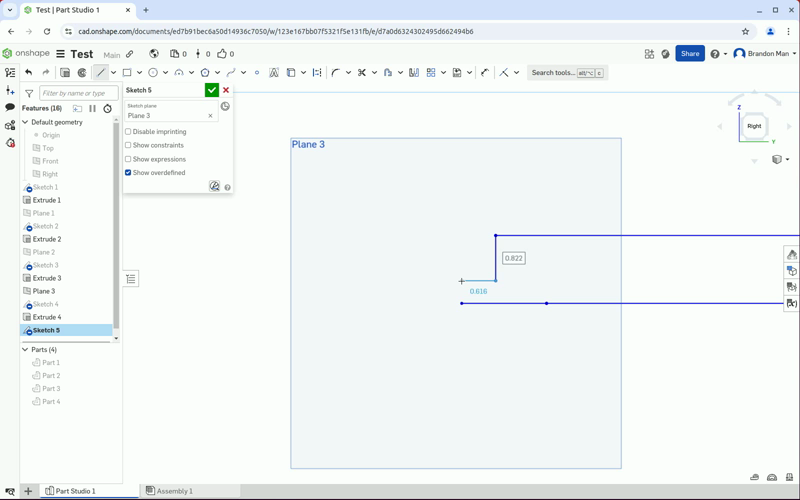
scroll(-6)
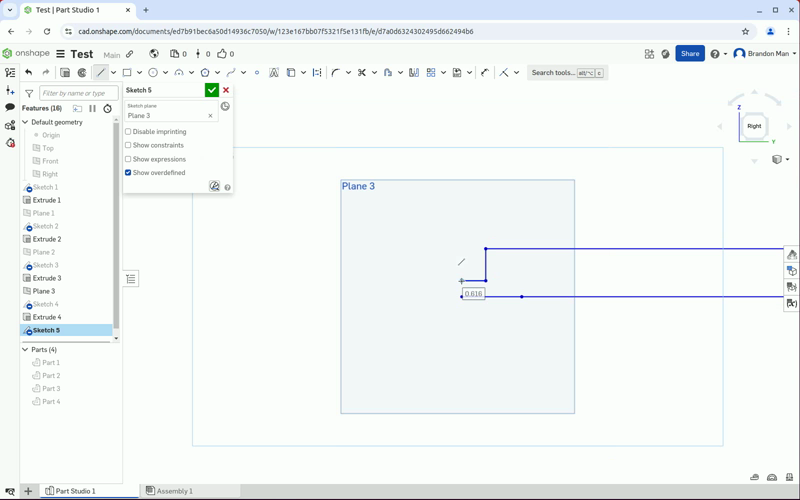
scroll(-6)
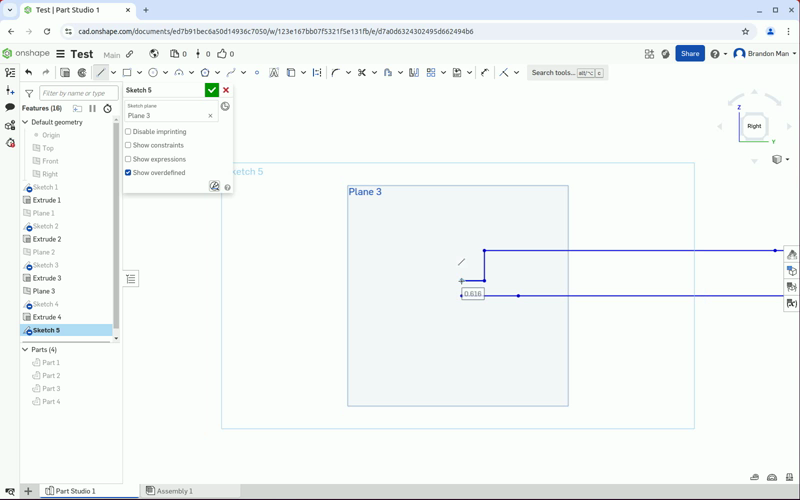
scroll(-6)
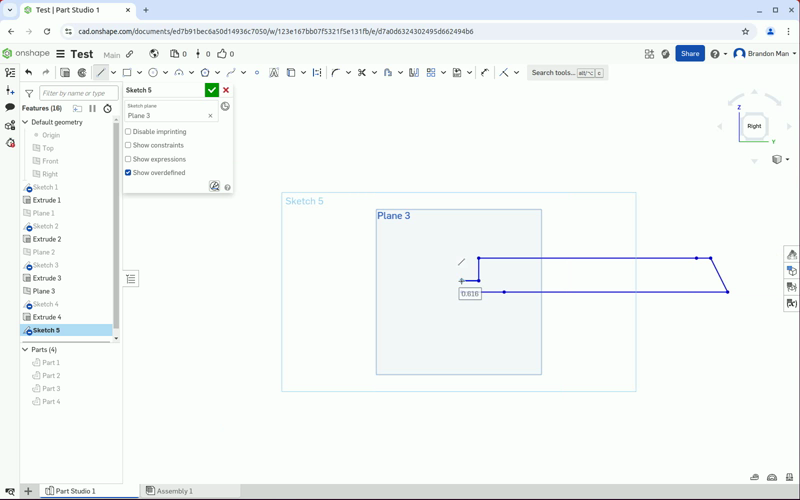
scroll(-6)
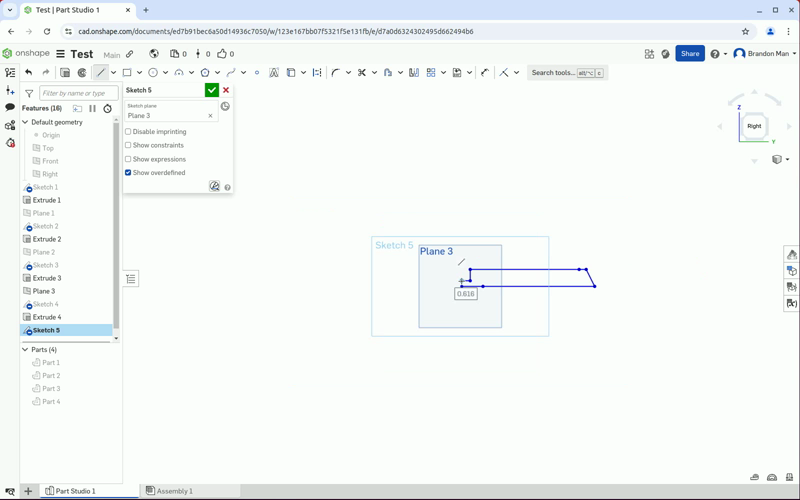
scroll(-6)
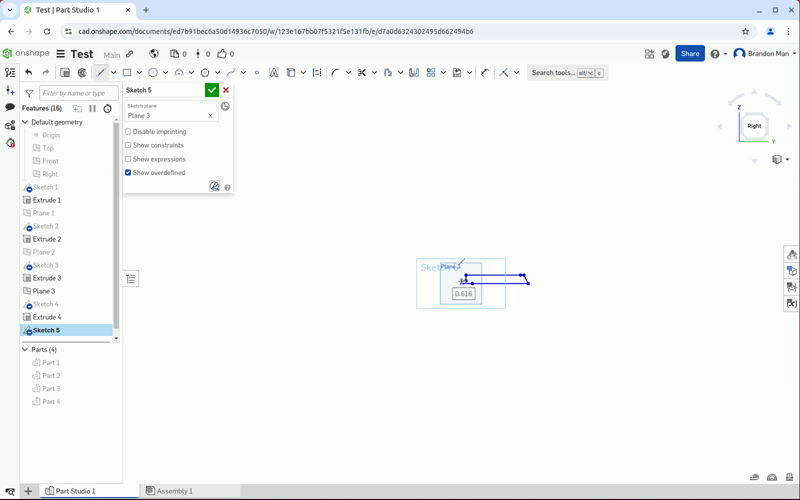
scroll(-6)
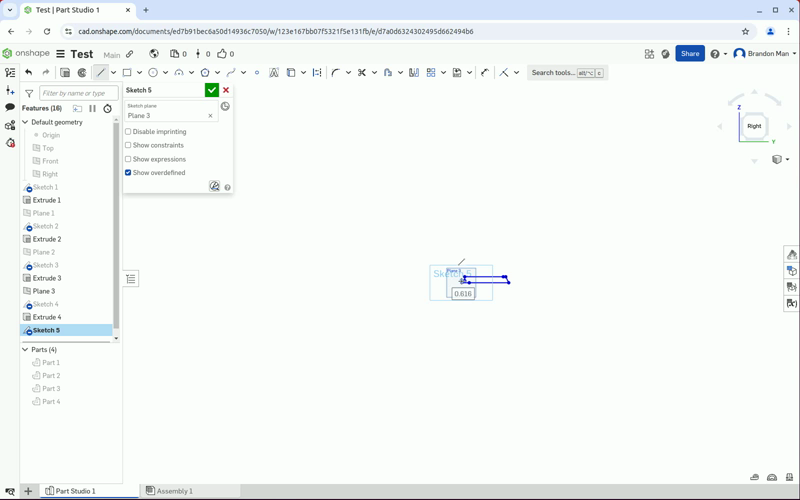
key_up(shift)
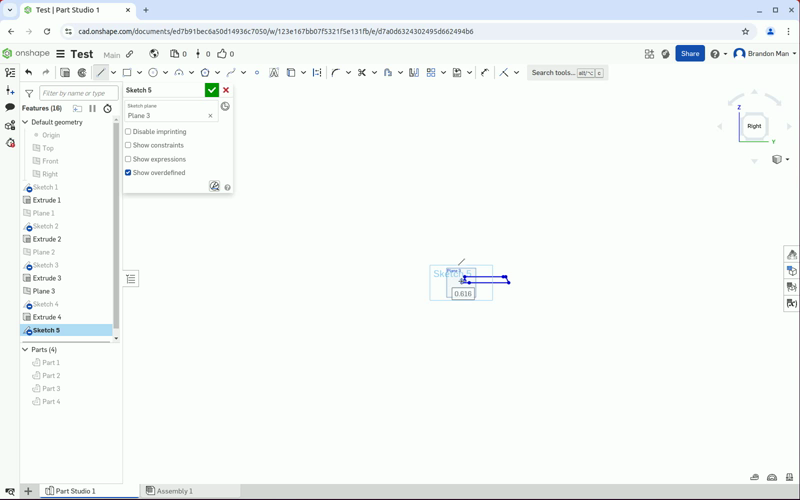
mouse_move(492, 280)
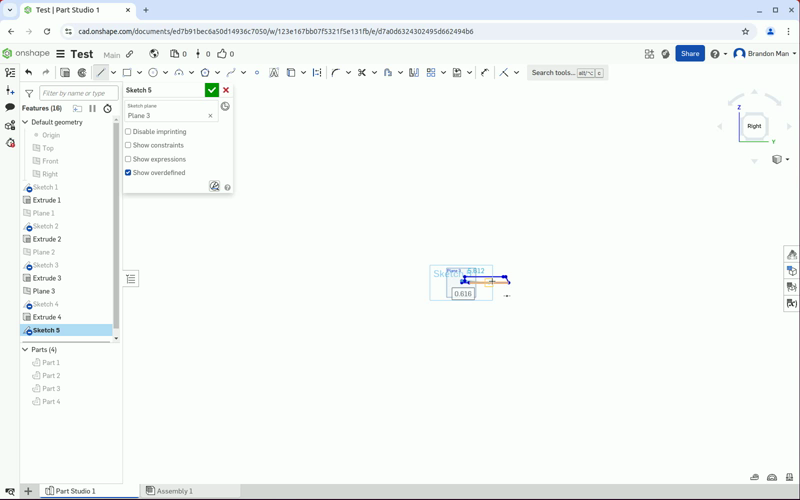
key_down(shift)
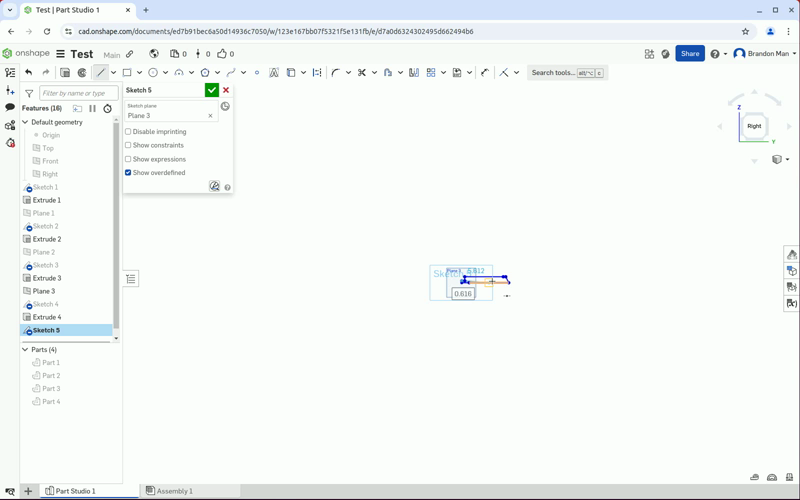
mouse_move(461, 282)
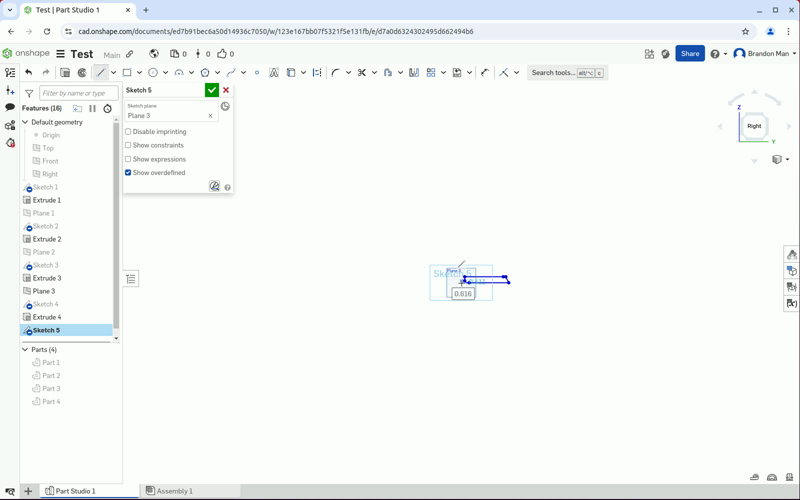
scroll(6)
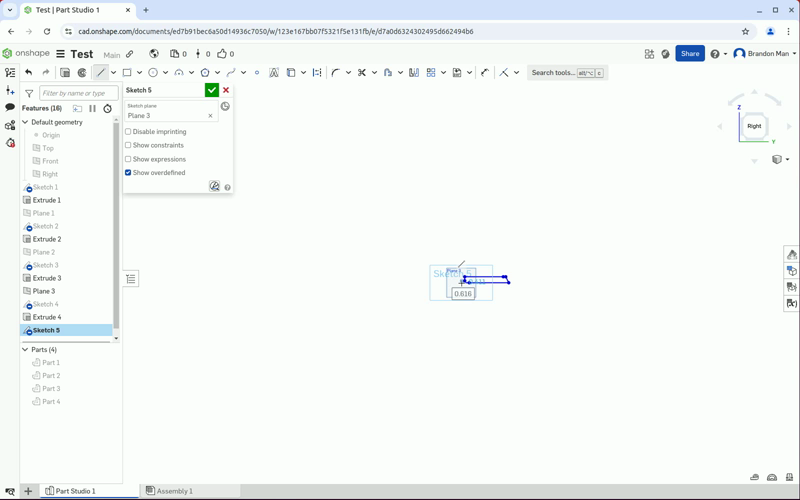
scroll(6)
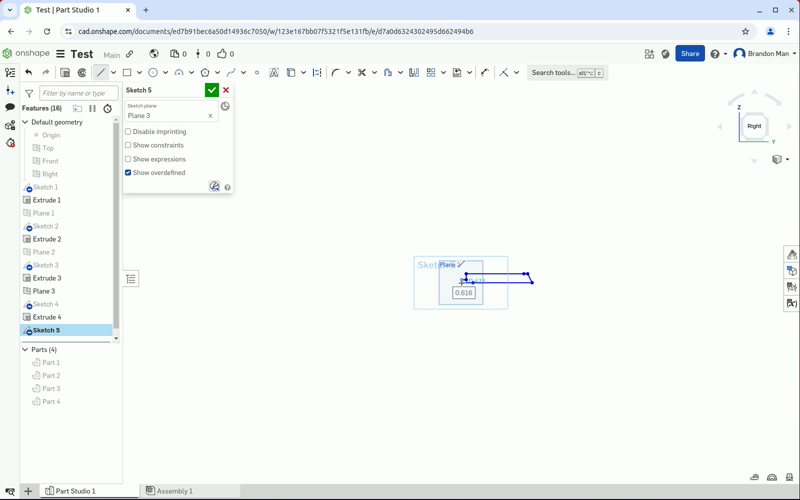
scroll(6)
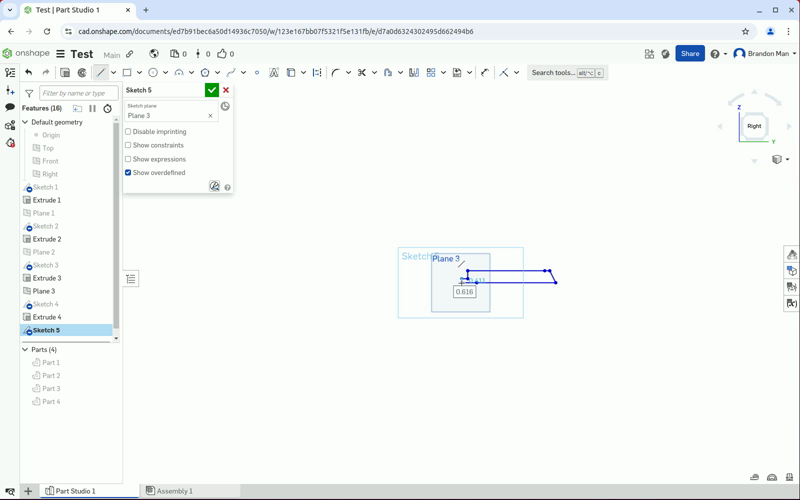
scroll(6)
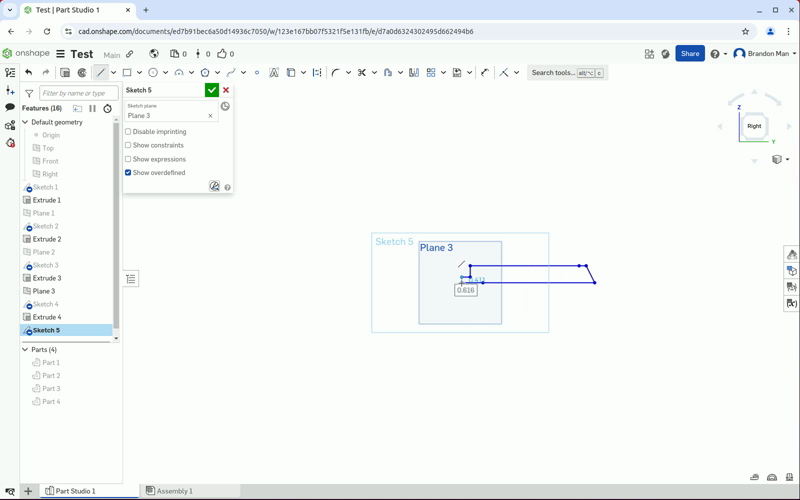
scroll(6)
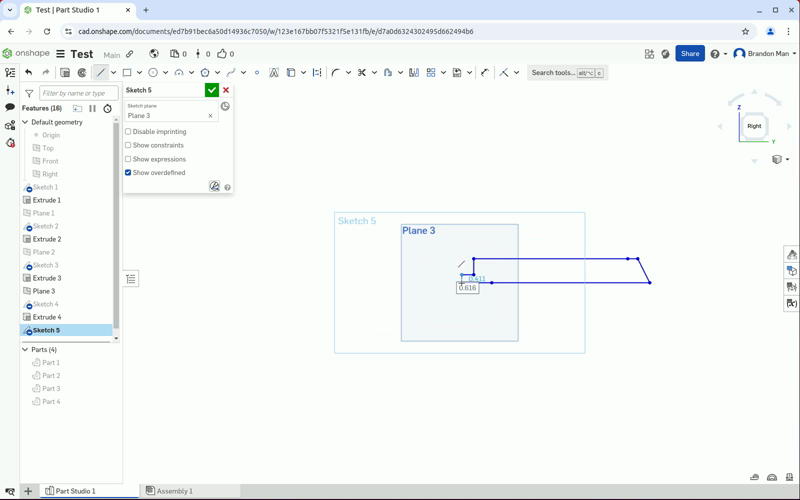
scroll(6)
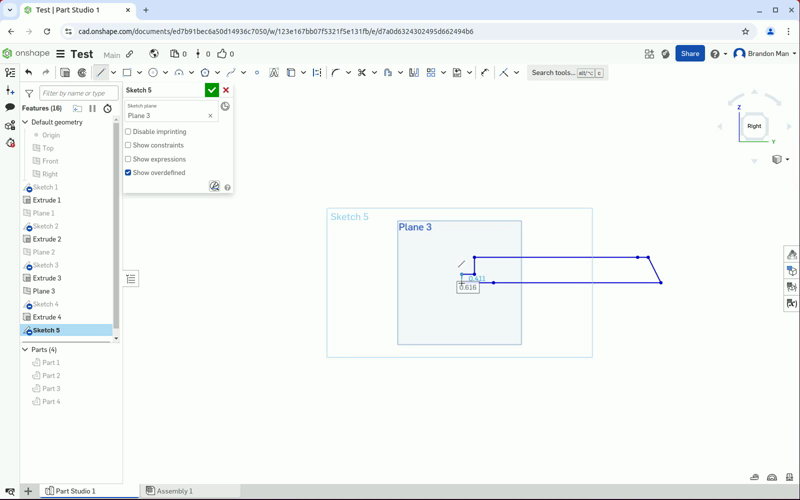
scroll(6)
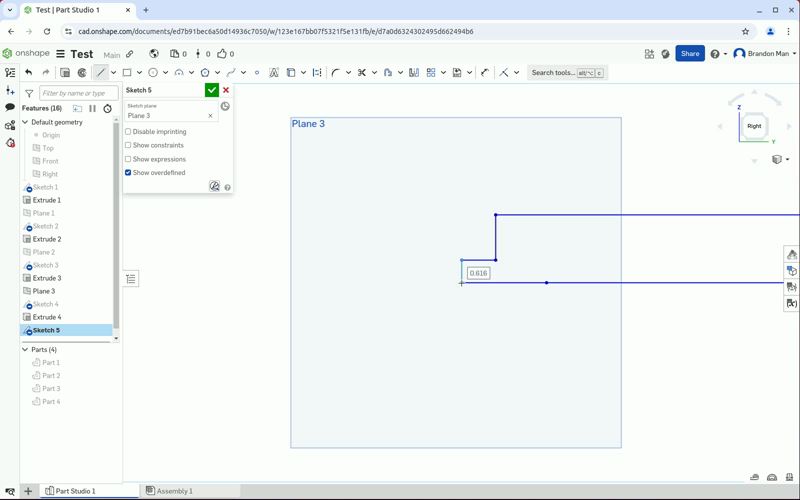
key_up(shift)
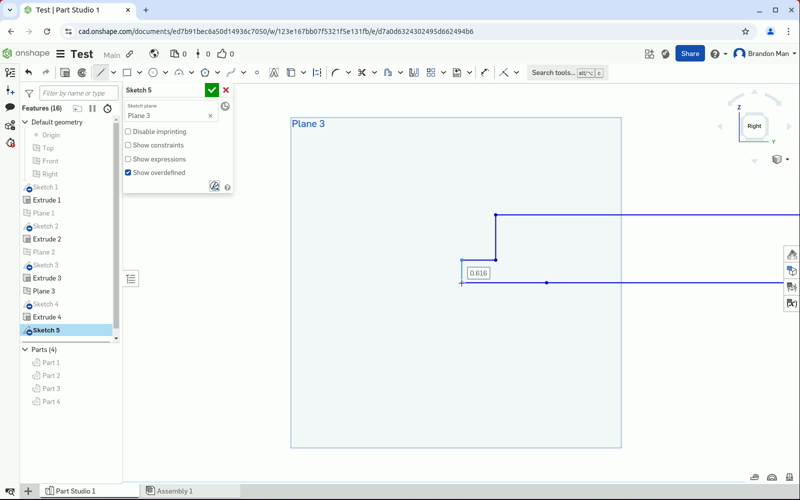
click(461, 282)
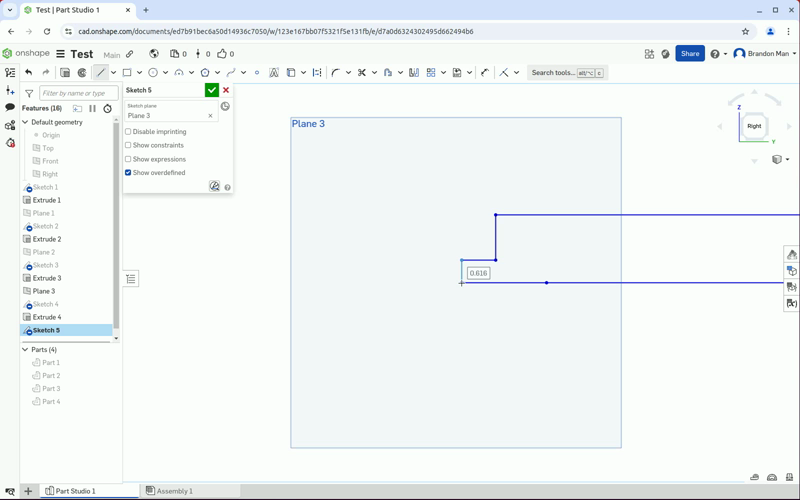
scroll(-6)
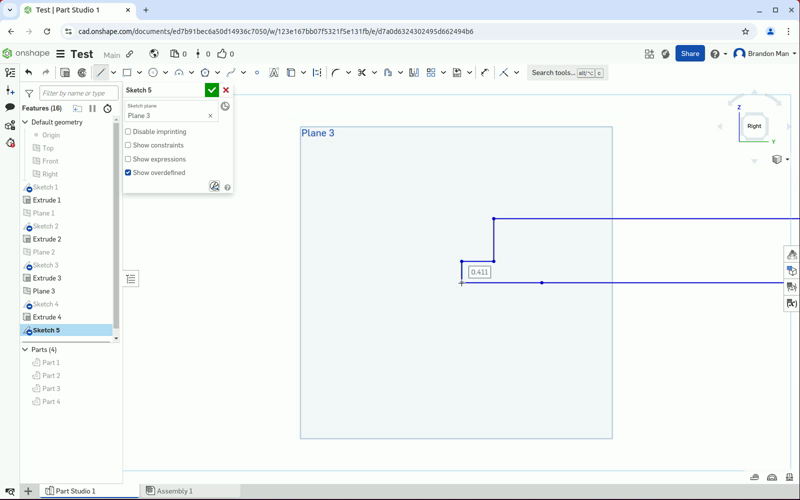
scroll(-6)
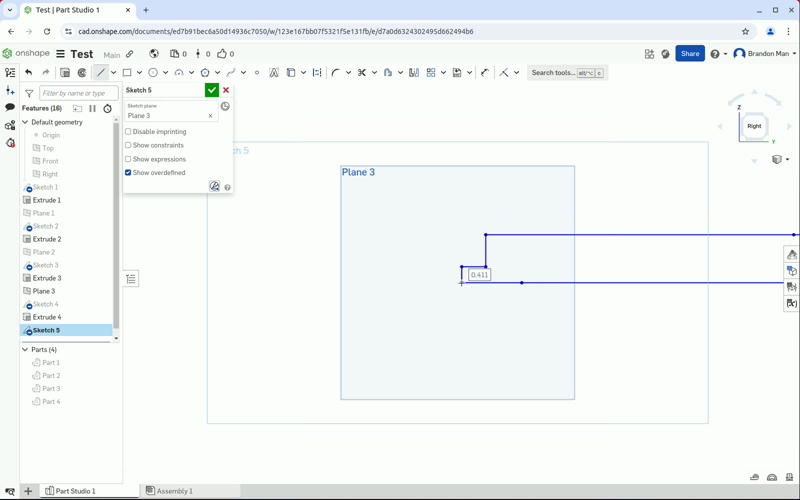
scroll(-6)
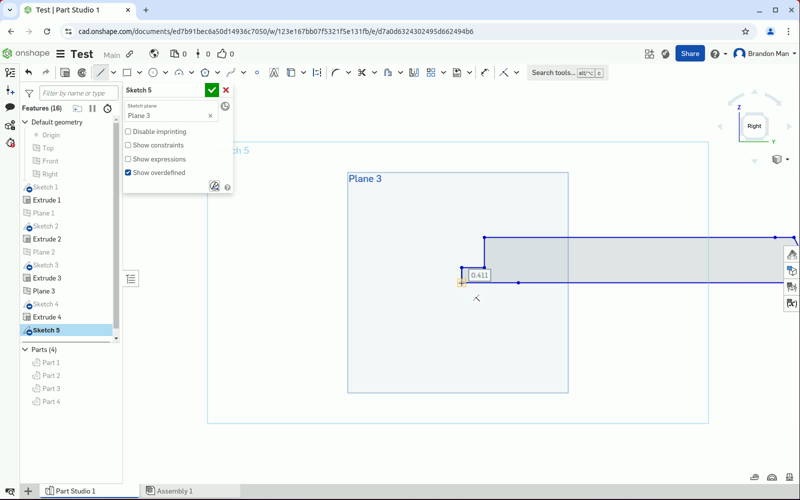
scroll(-6)
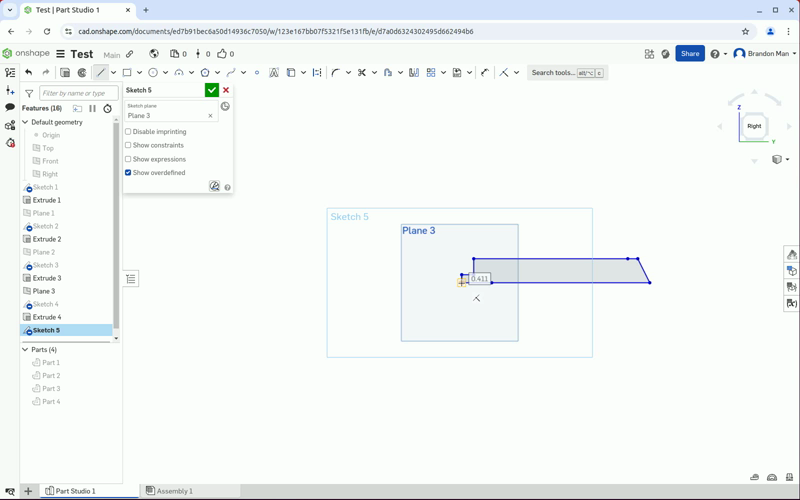
scroll(-6)
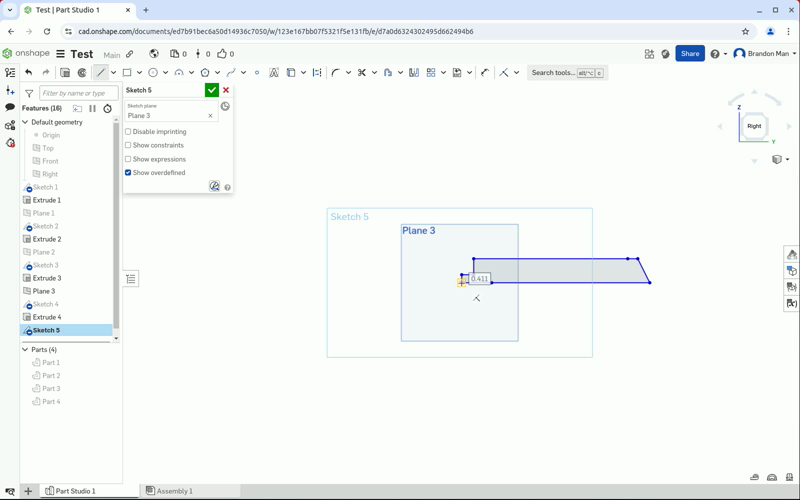
scroll(-6)
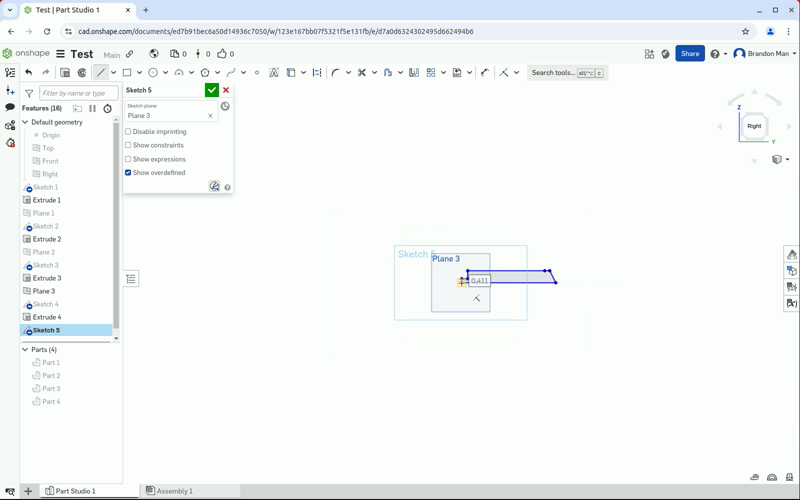
scroll(-6)
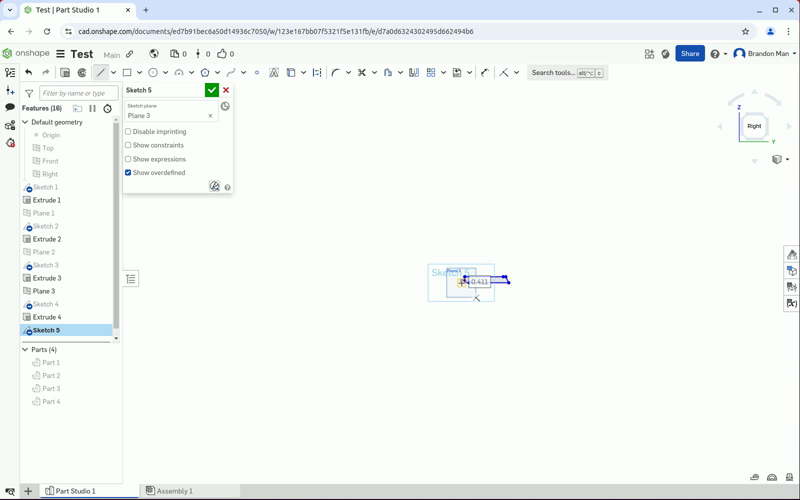
key(esc)
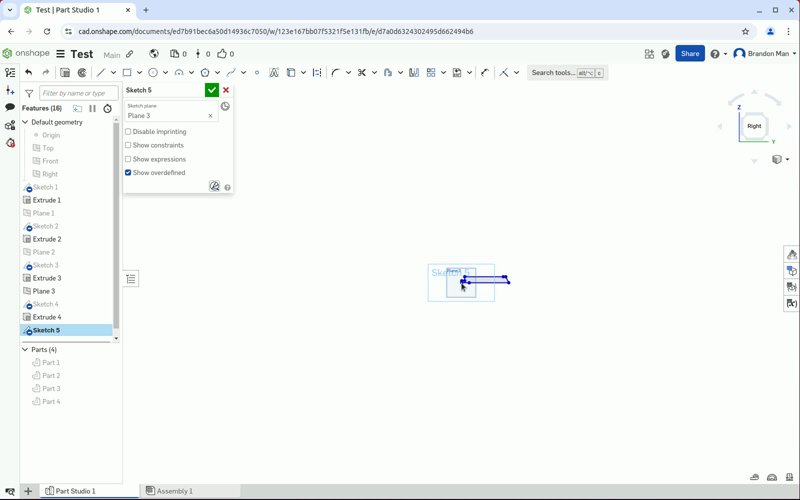
mouse_move(504, 282)
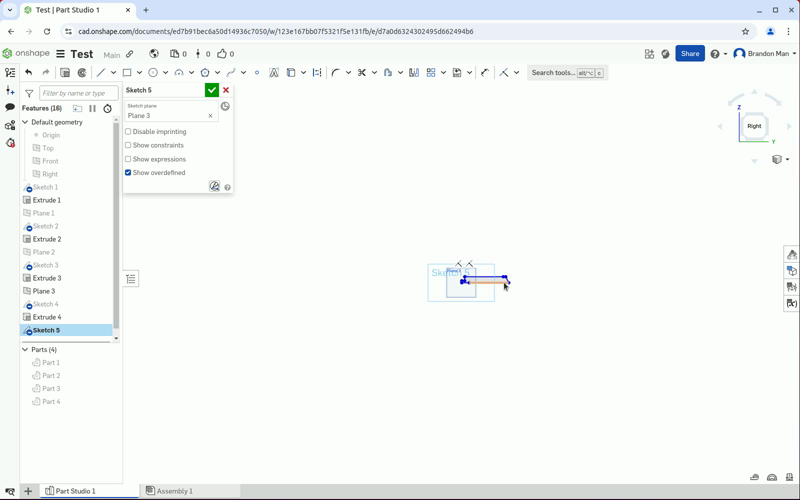
scroll(6)
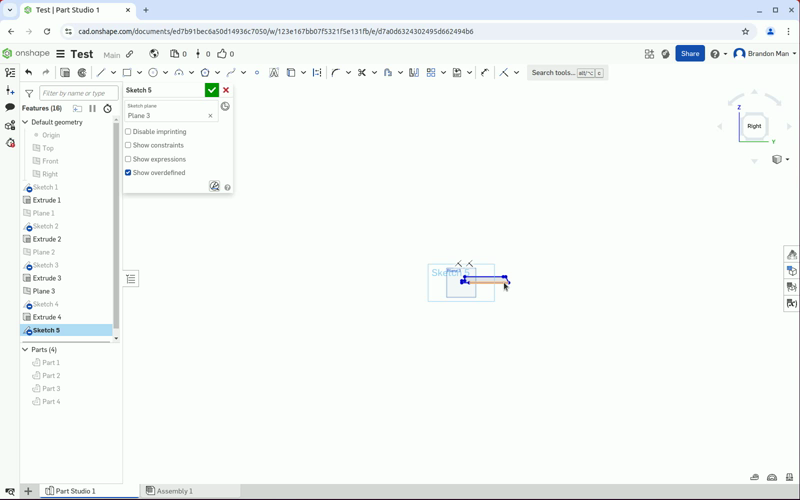
scroll(6)
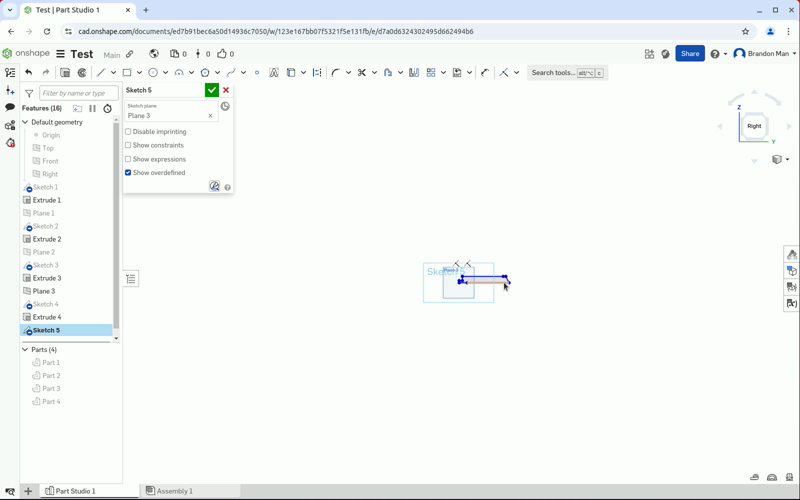
scroll(6)
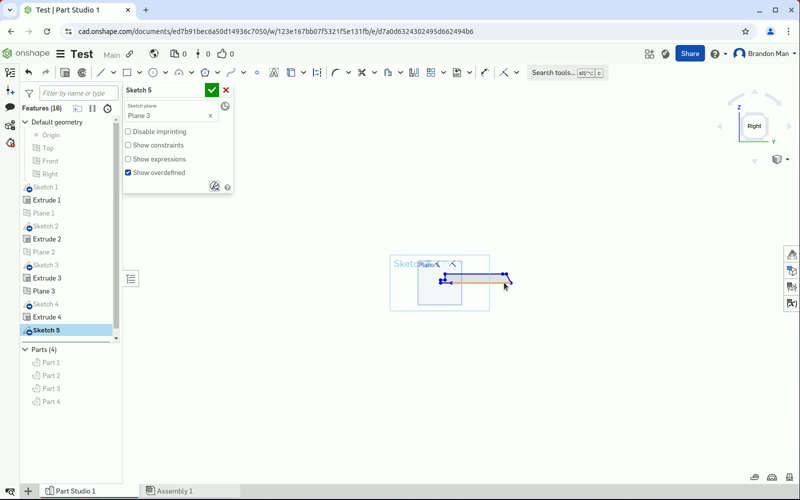
scroll(6)
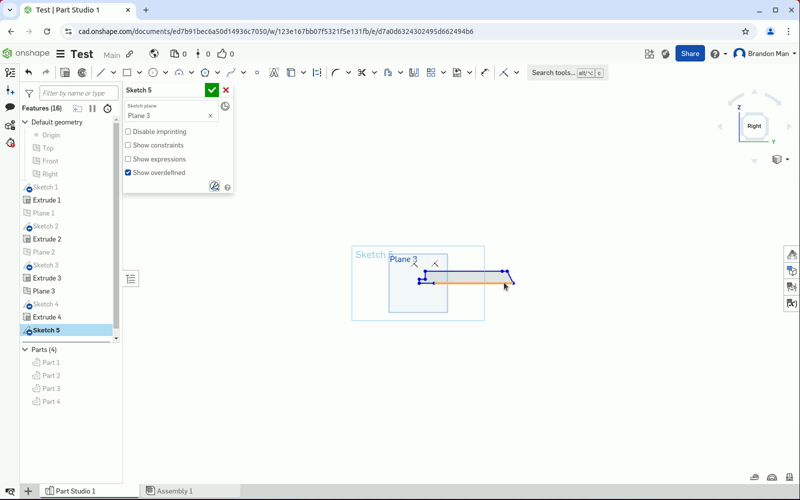
scroll(6)
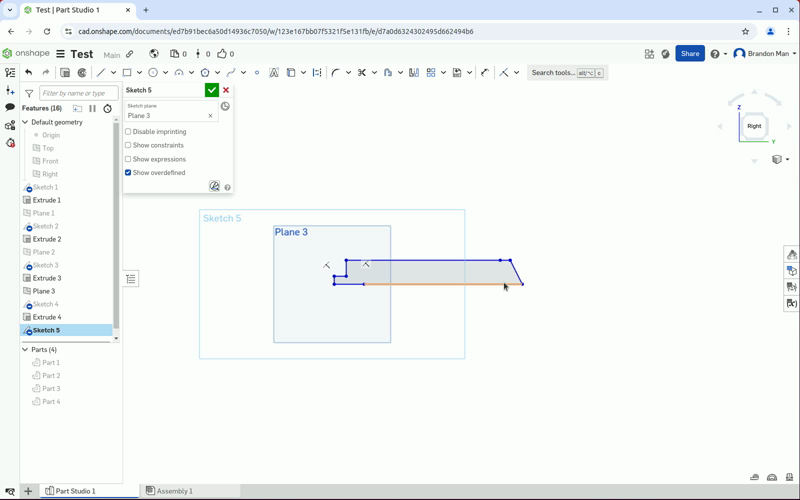
scroll(6)
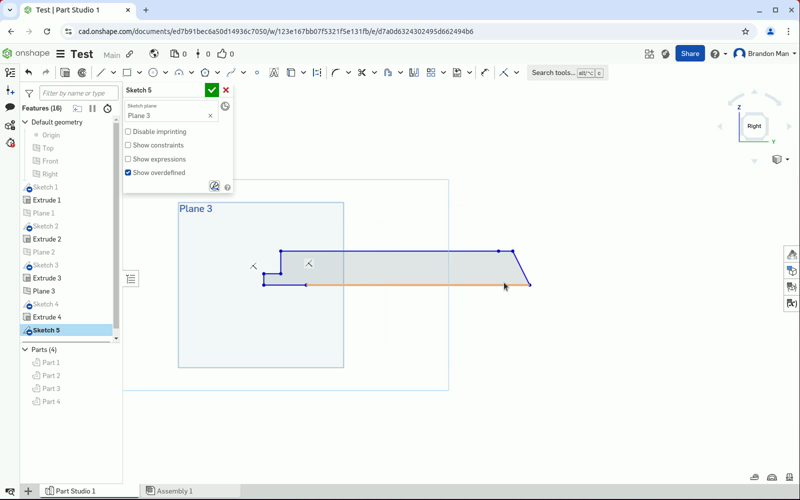
scroll(6)
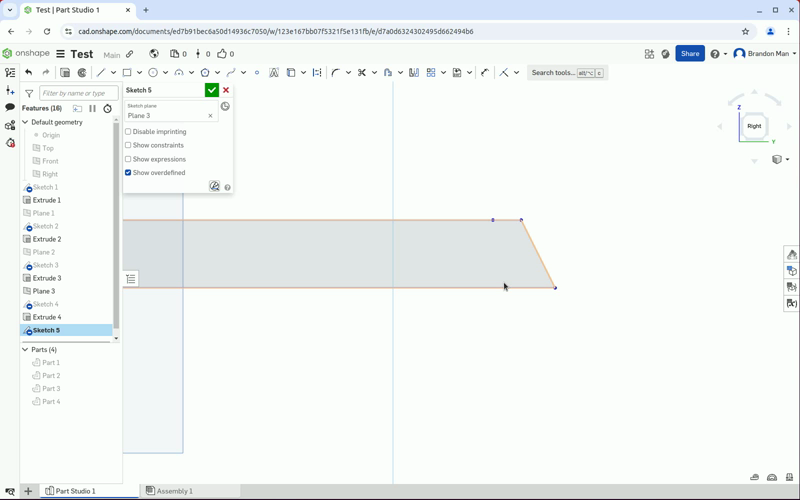
click(504, 282)
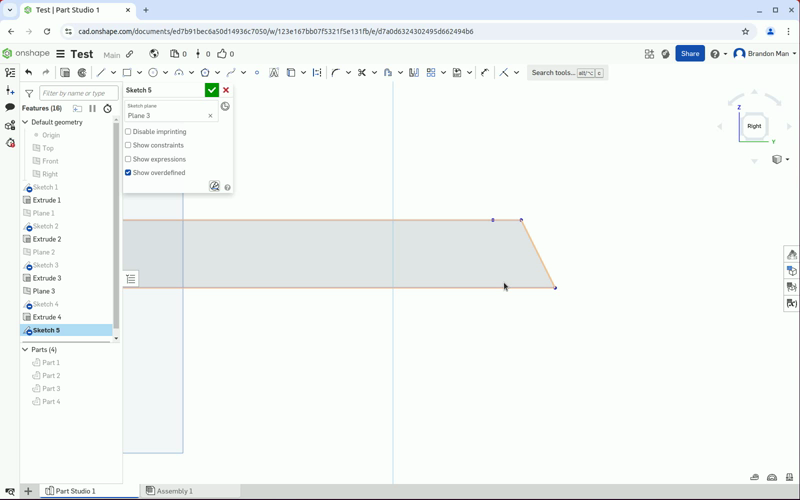
scroll(-6)
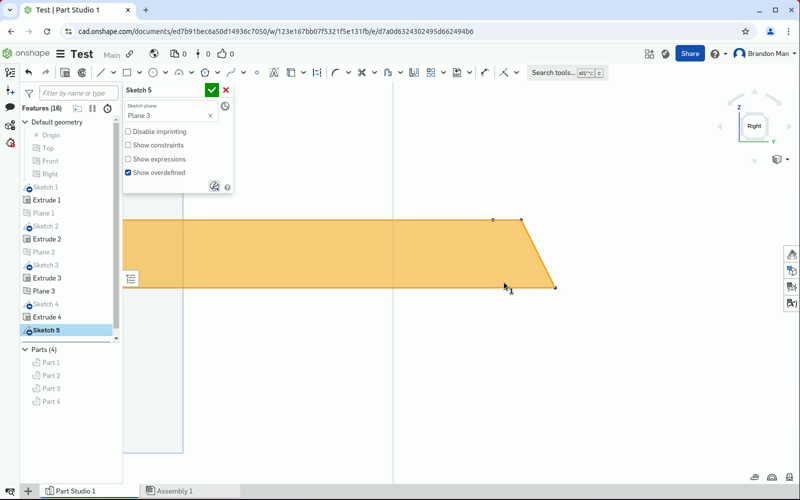
scroll(-6)
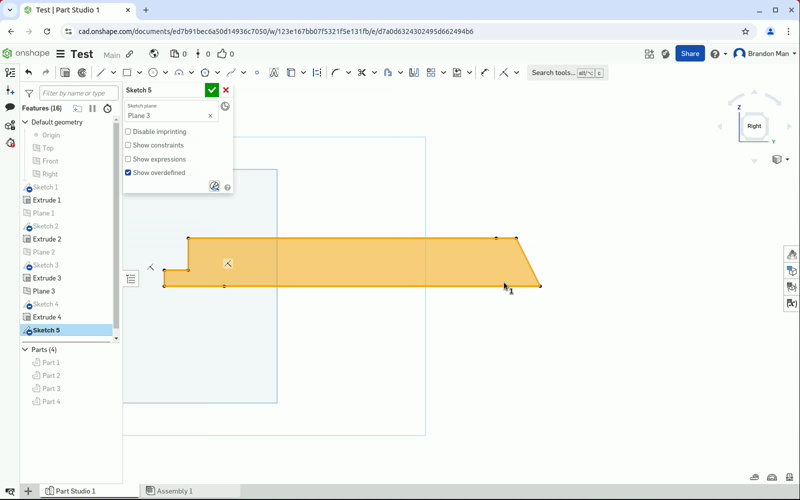
scroll(-6)
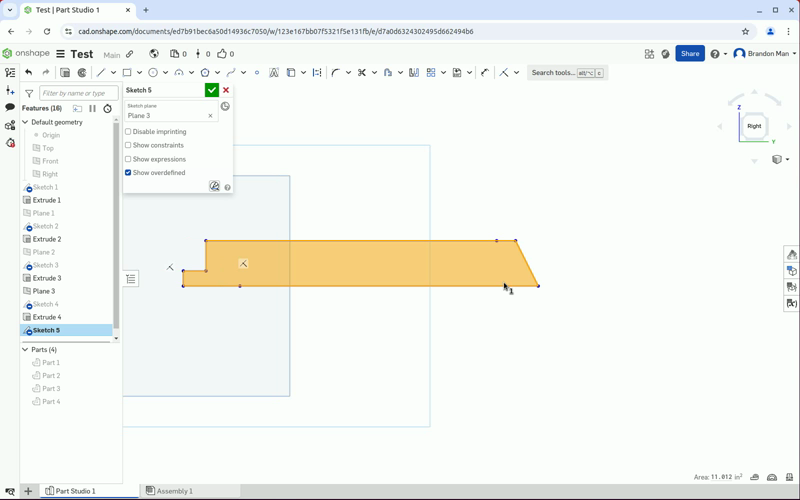
scroll(-6)
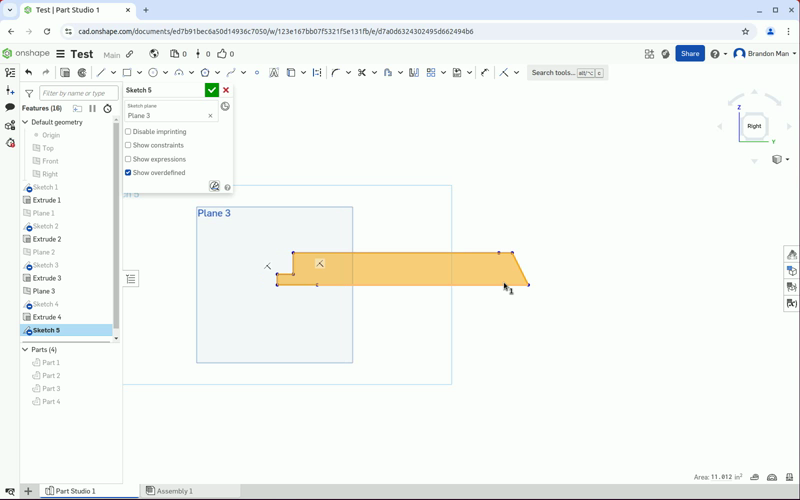
scroll(-6)
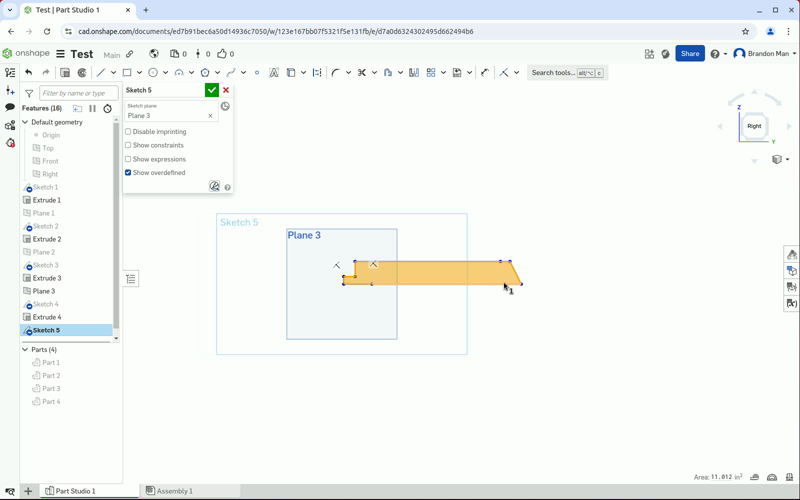
scroll(-6)
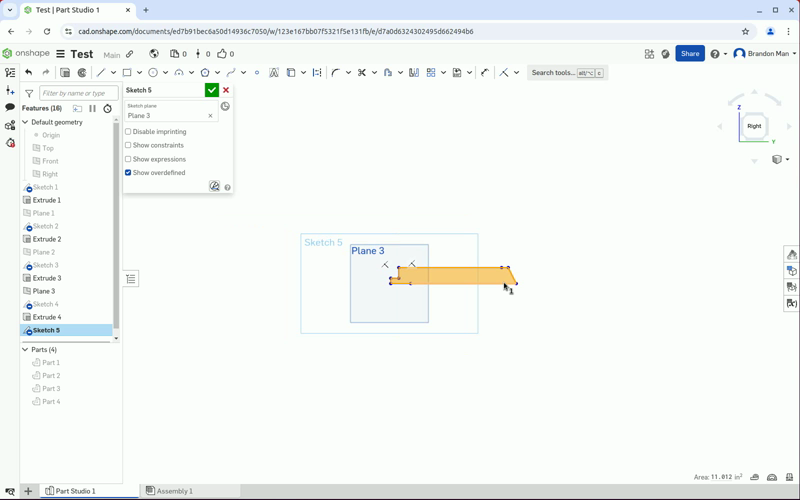
scroll(-6)
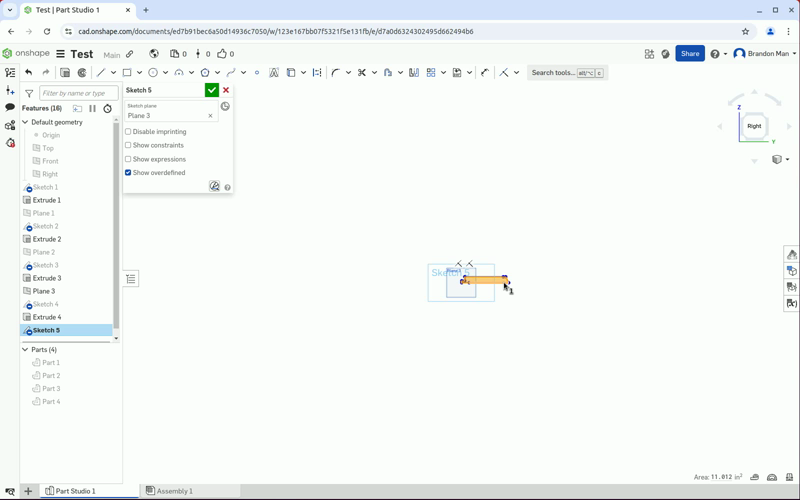
mouse_move(73, 352)
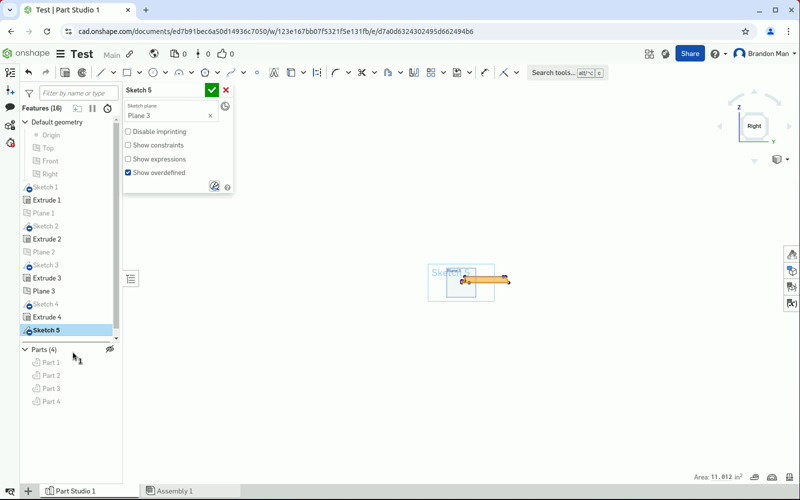
key(shift+y)
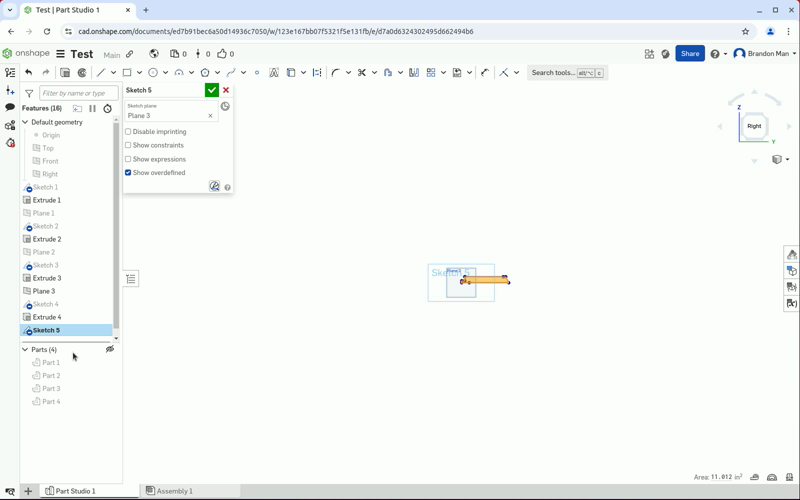
key(shift+e)
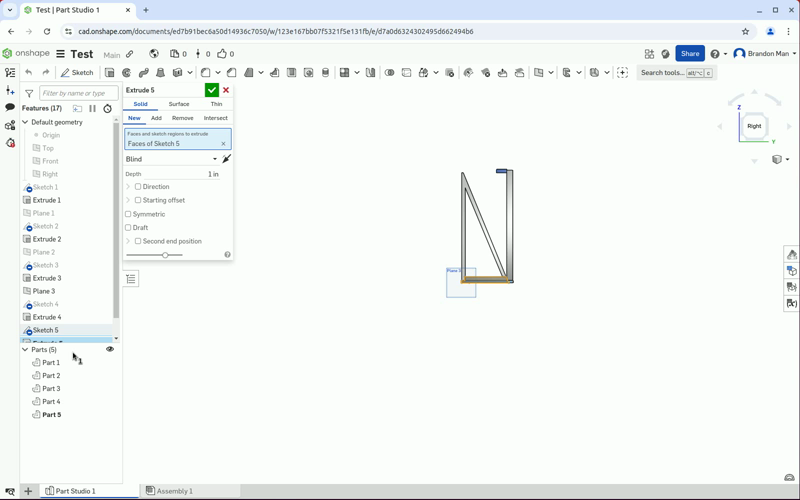
mouse_move(143, 106)
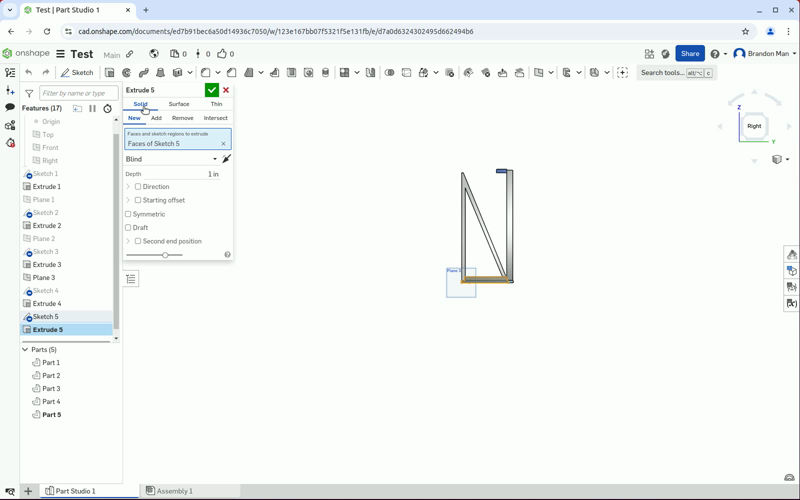
click(143, 106)
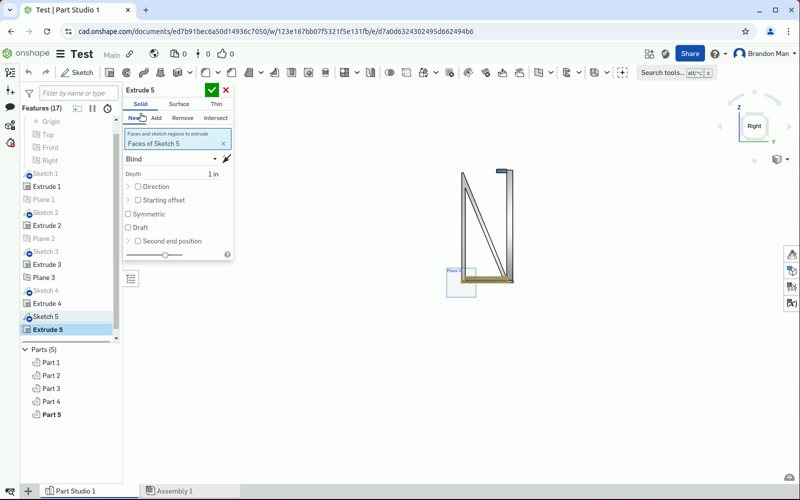
mouse_move(137, 120)
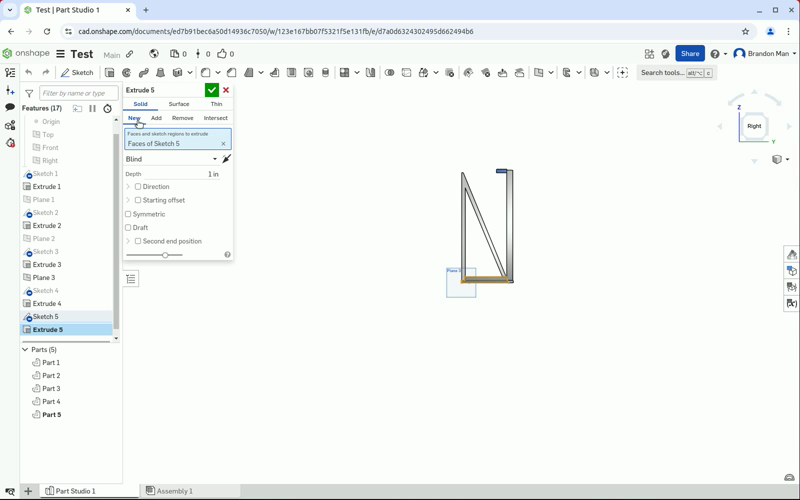
click(137, 120)
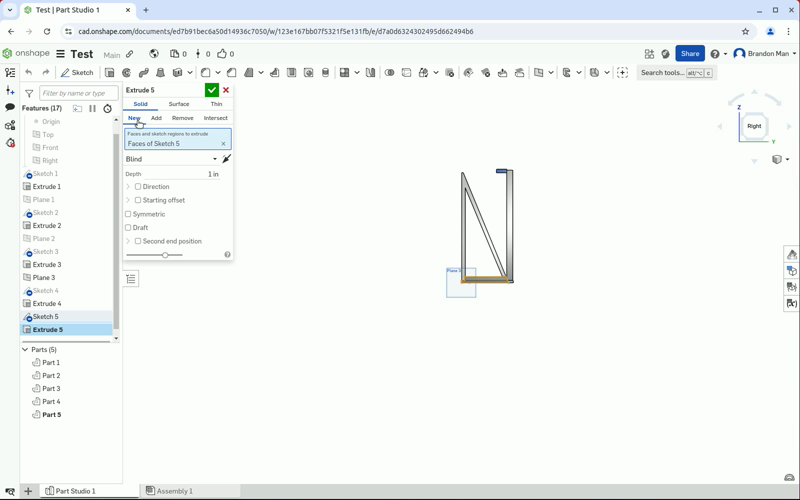
key(tab, 4)
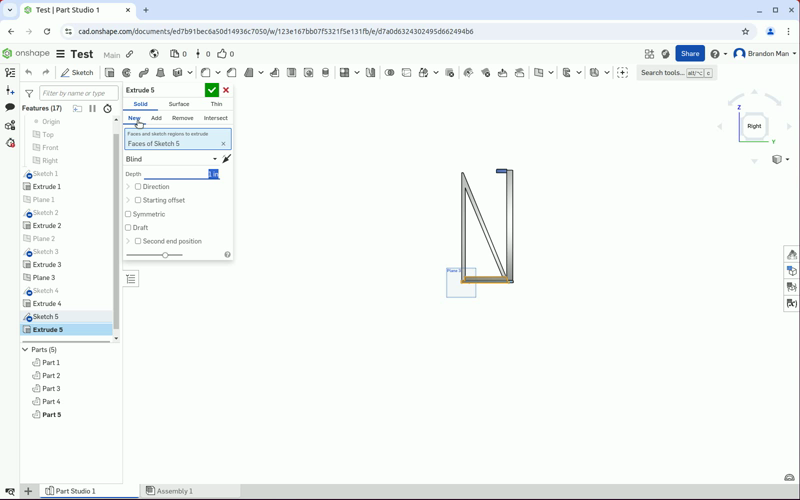
text(-0.481)
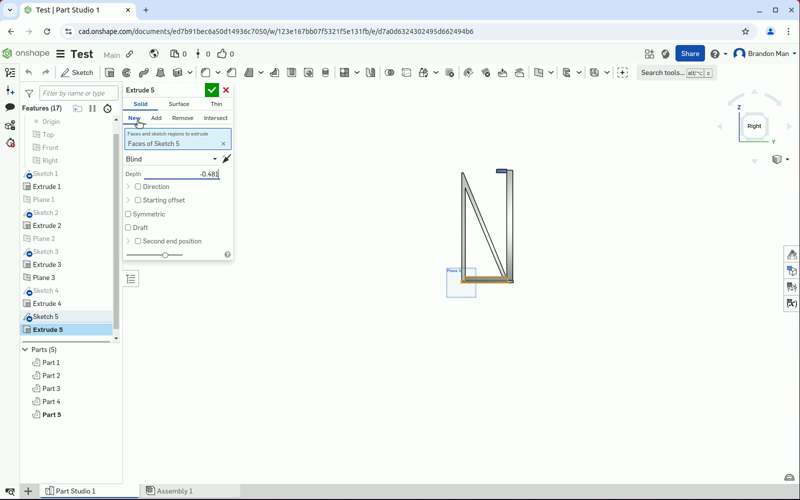
key(enter)
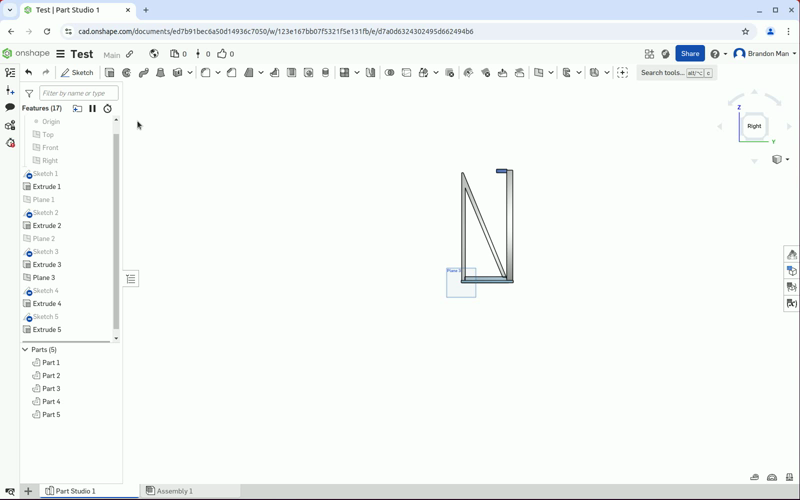
key(shift+h)
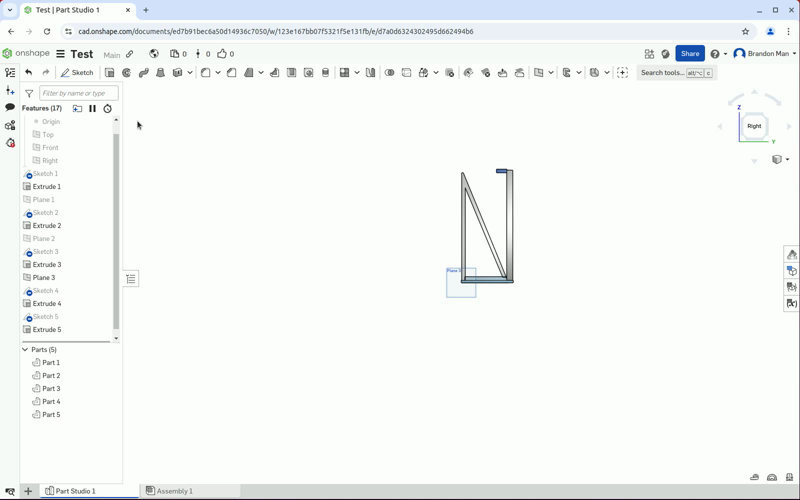
key(shift+h)
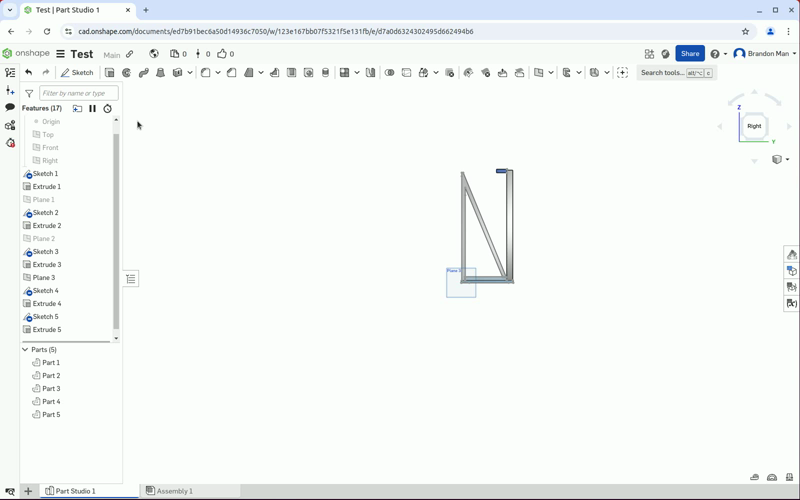
key(shift+7)
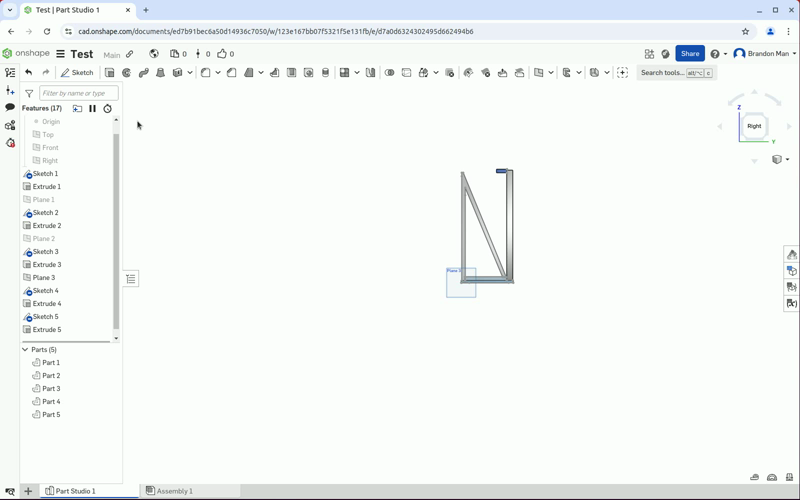
key(right, 2)
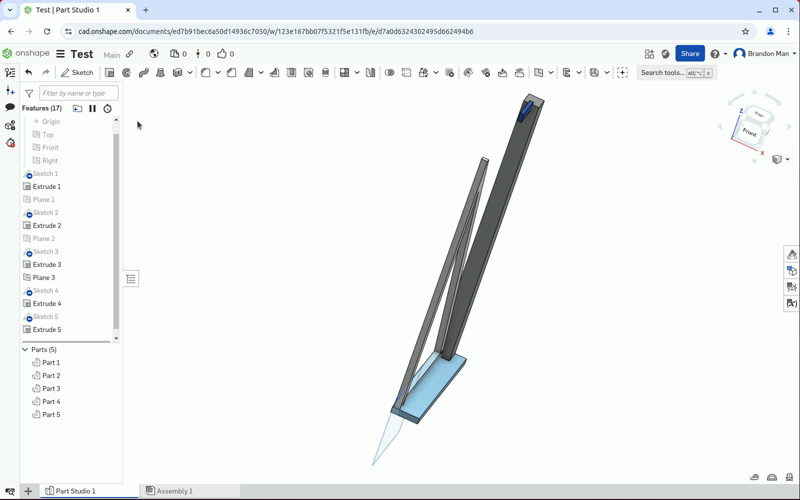
key(down, 2)
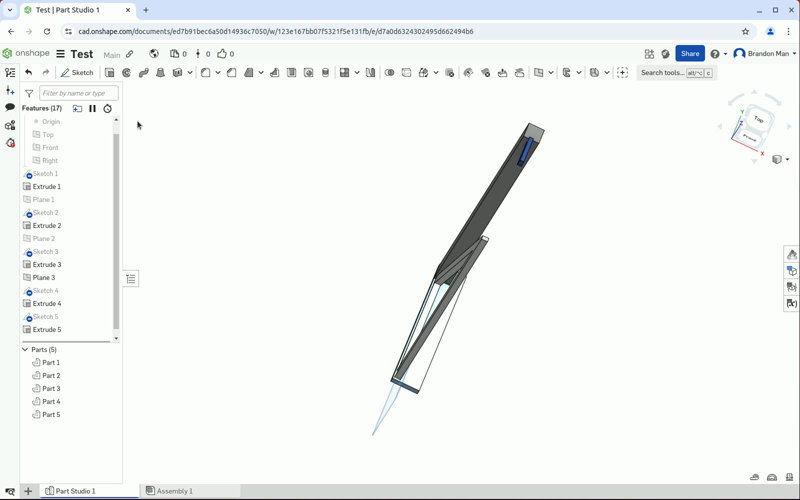
key(up, 2)
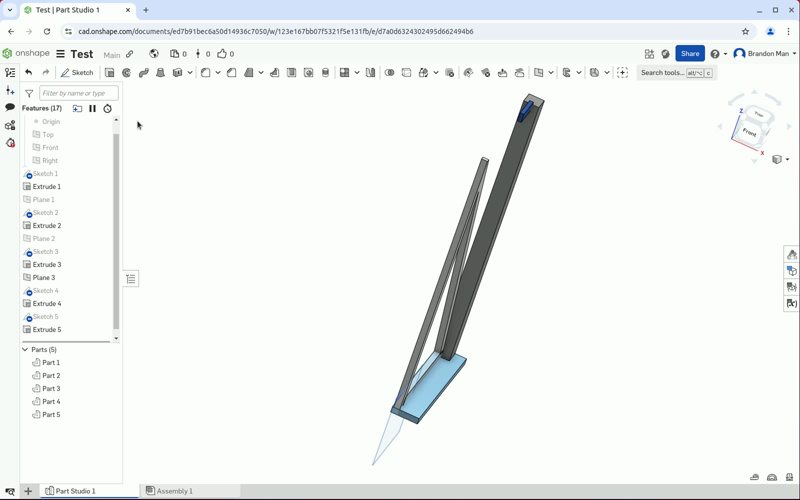
key(left, 2)
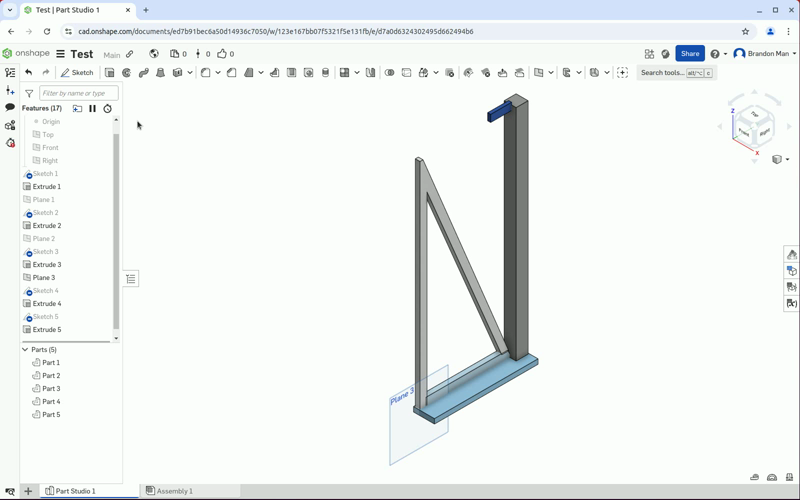
mouse_move(69, 176)
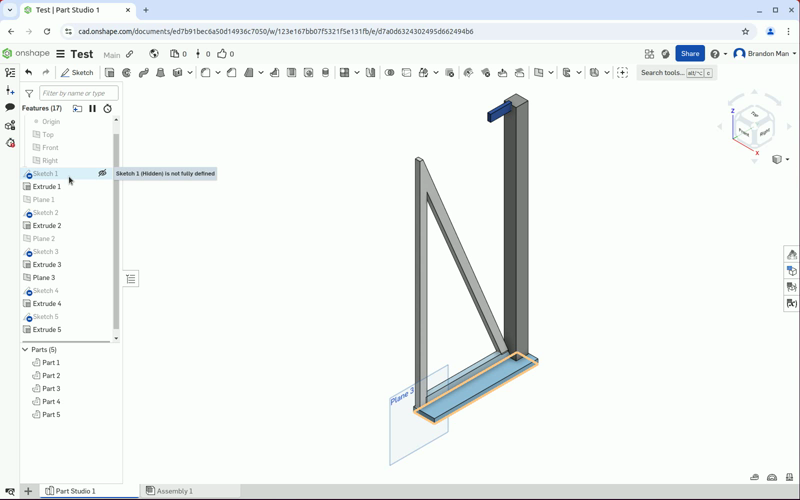
click(69, 176)